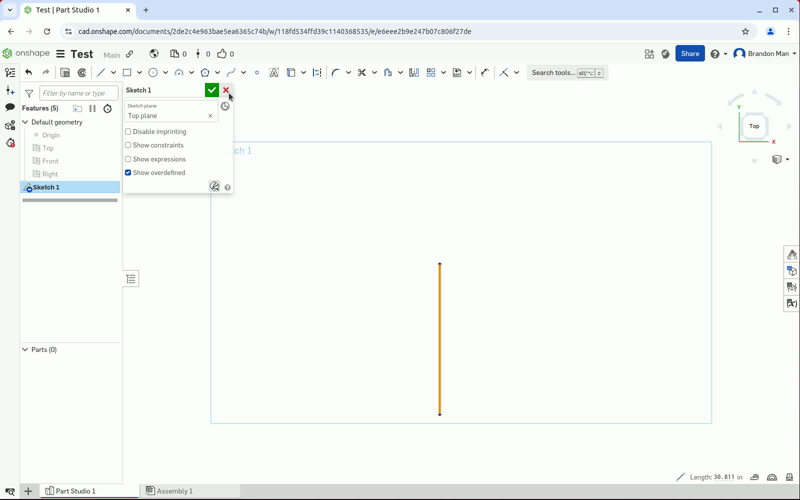
key(shift+h)
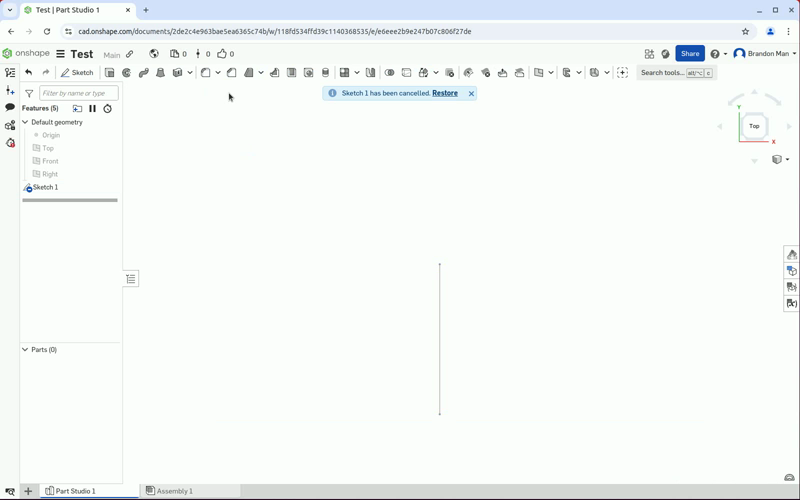
key(shift+s)
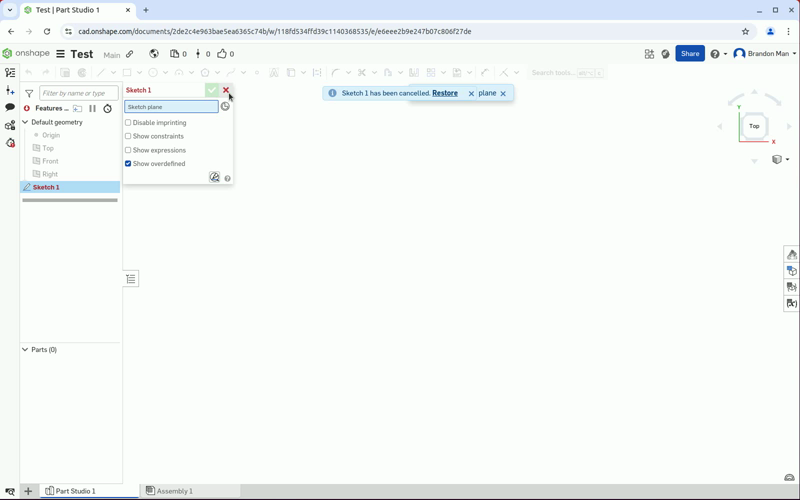
mouse_move(73, 150)
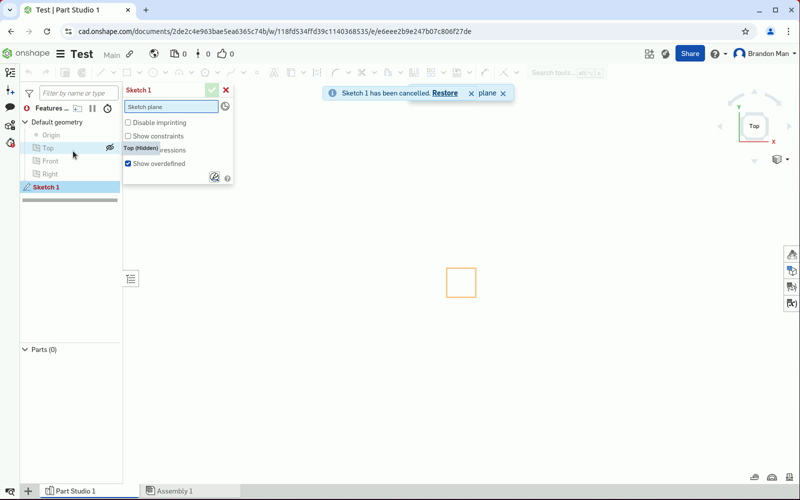
click(73, 150)
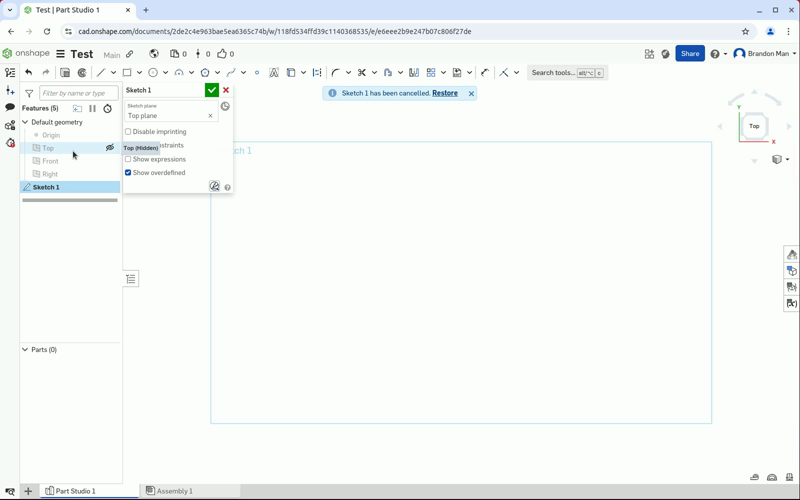
mouse_move(73, 352)
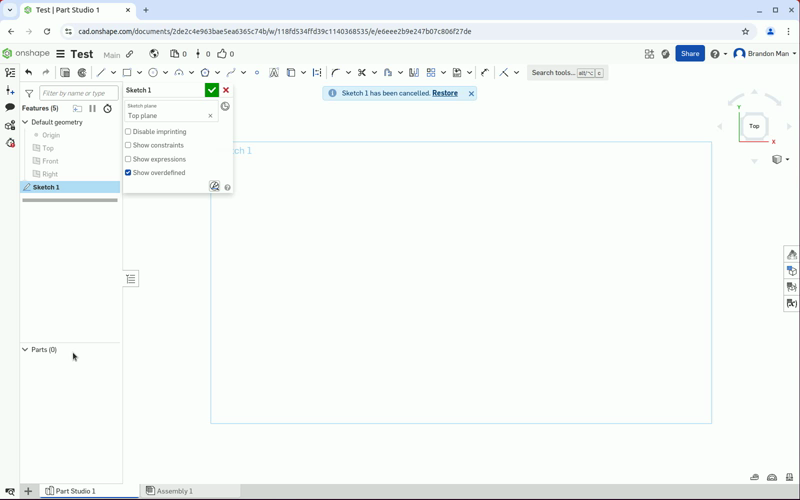
key(y)
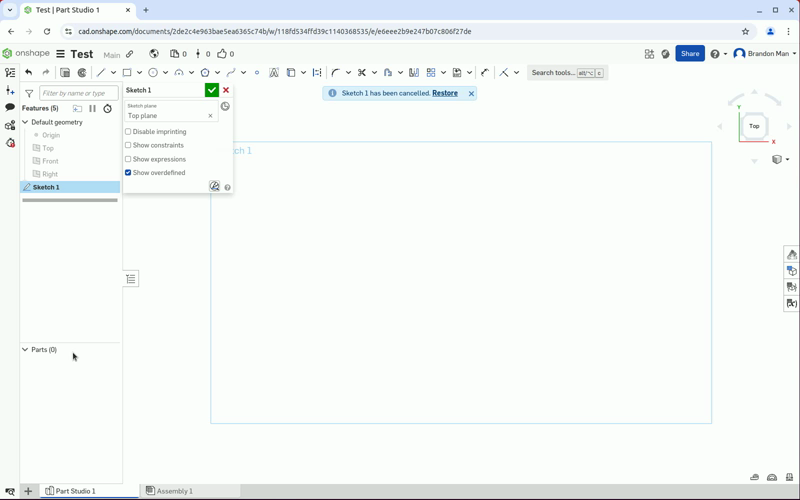
key(a)
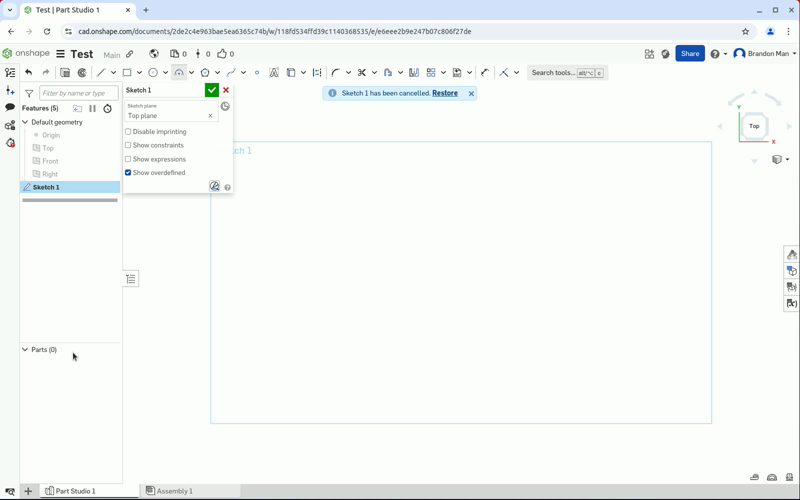
key_down(shift)
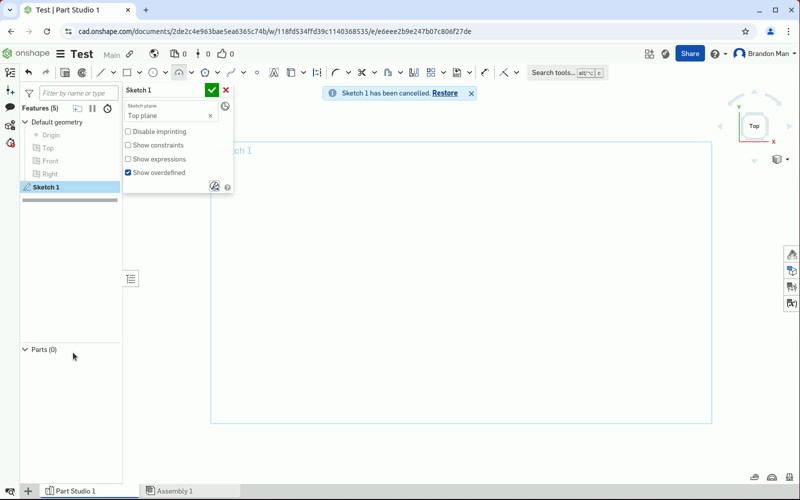
mouse_move(423, 295)
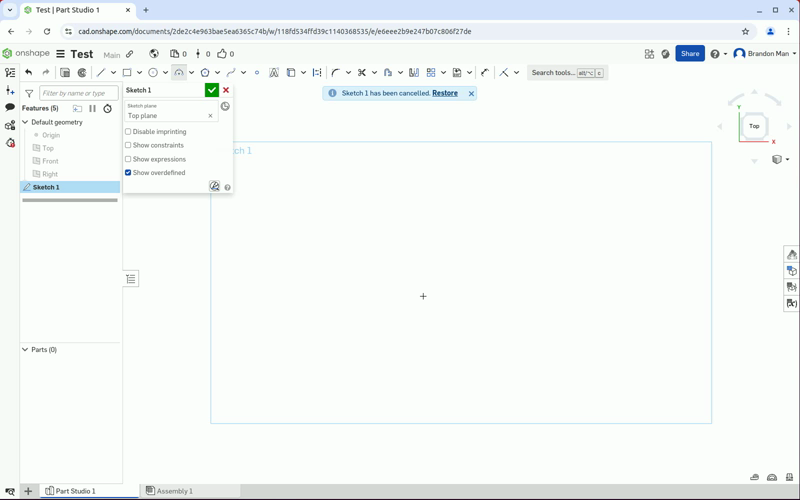
click(423, 295)
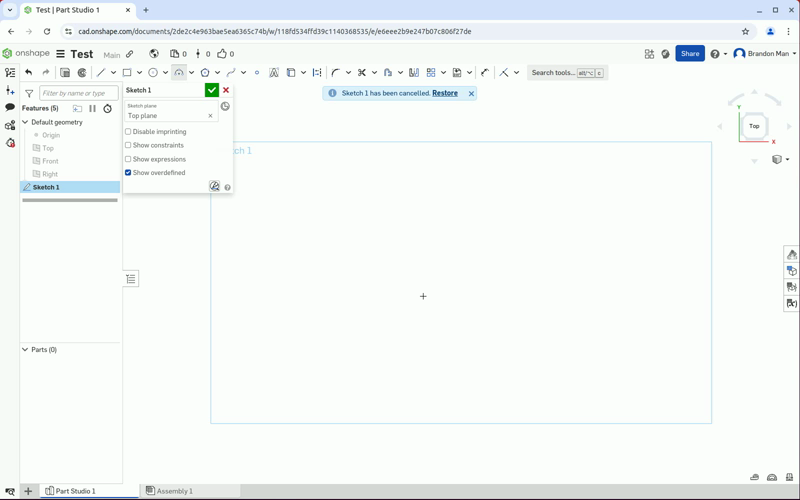
key_up(shift)
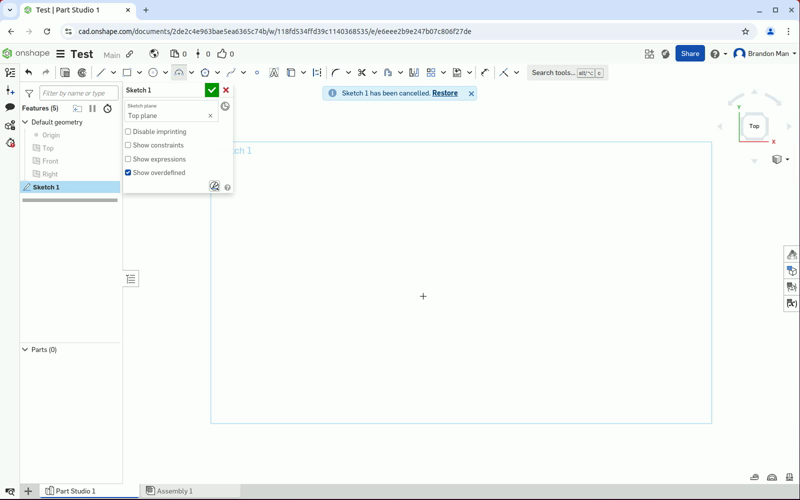
key_down(shift)
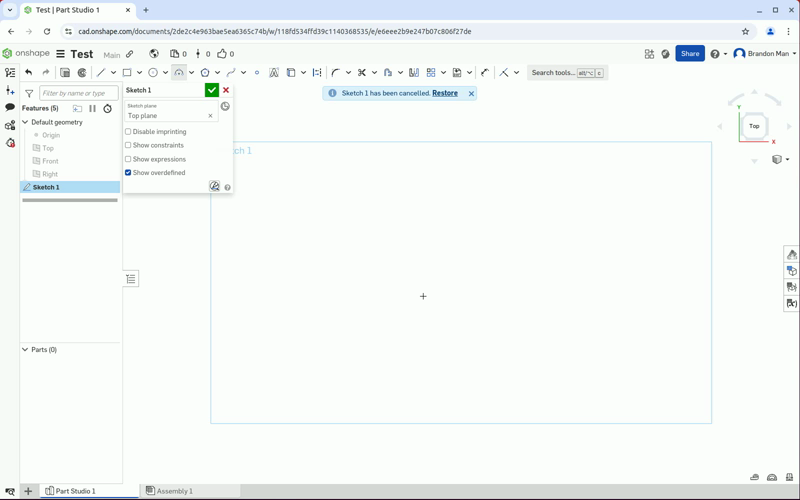
mouse_move(429, 301)
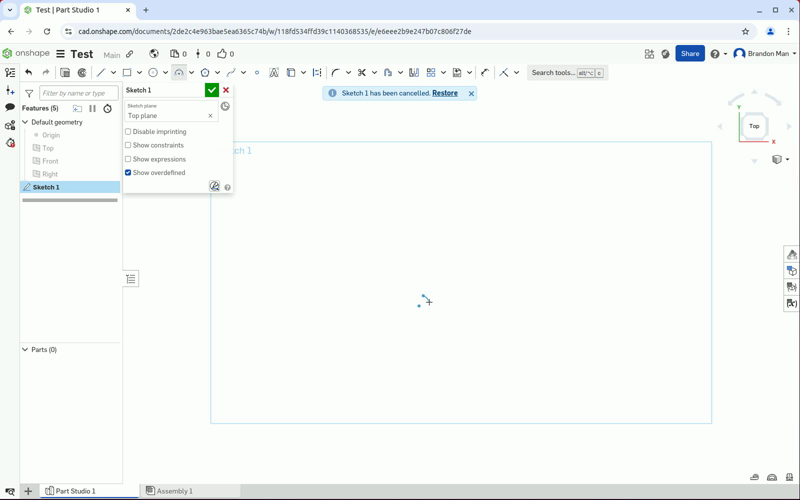
click(429, 301)
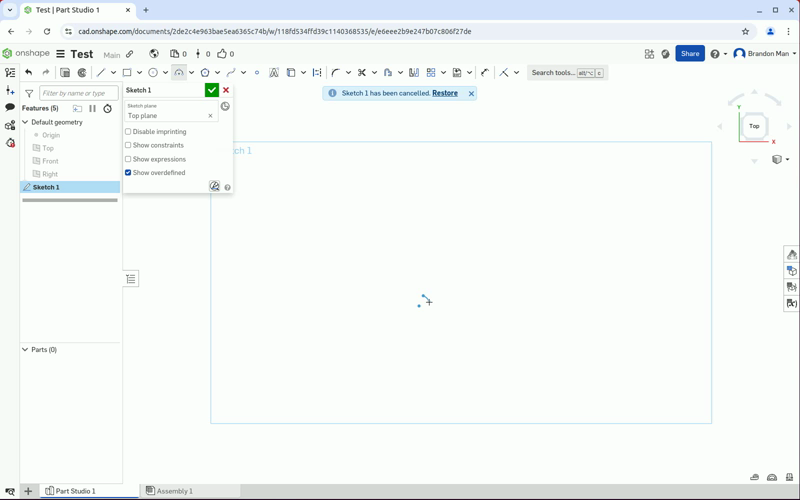
mouse_move(424, 299)
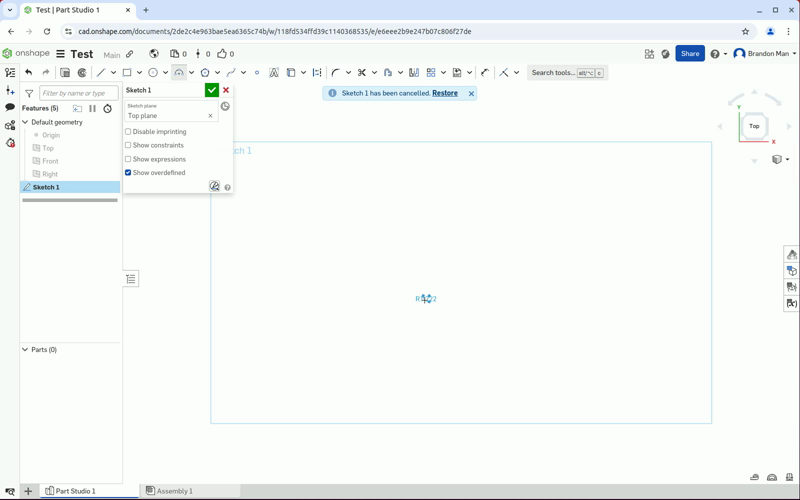
click(424, 299)
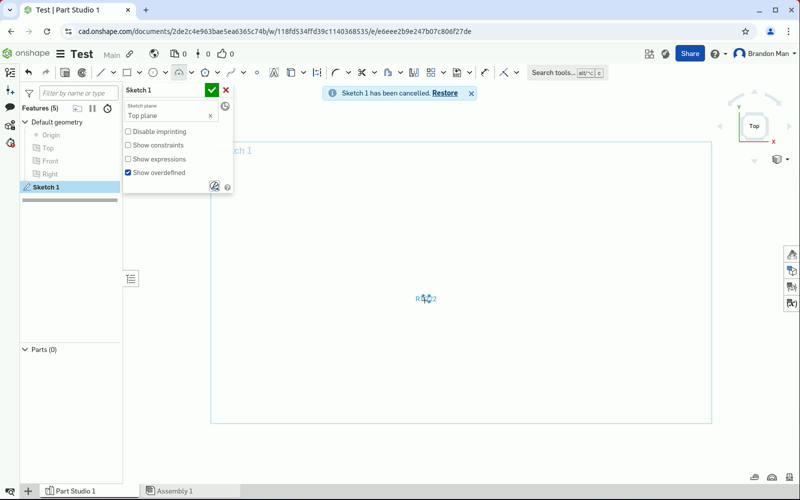
key_up(shift)
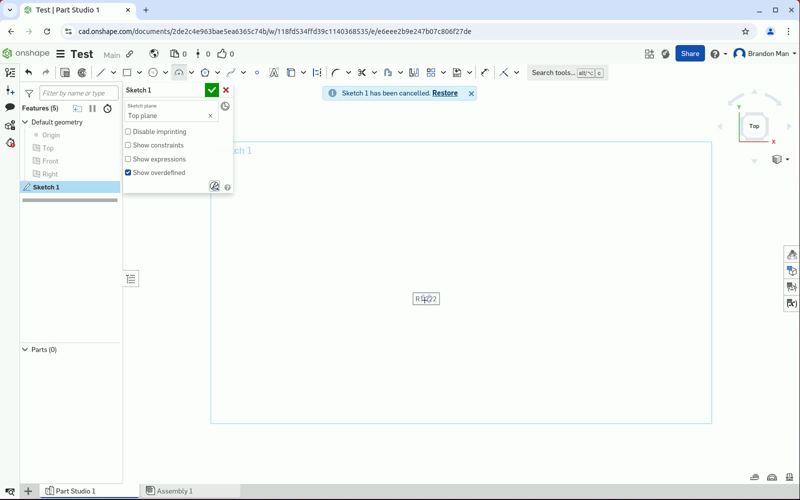
key(esc)
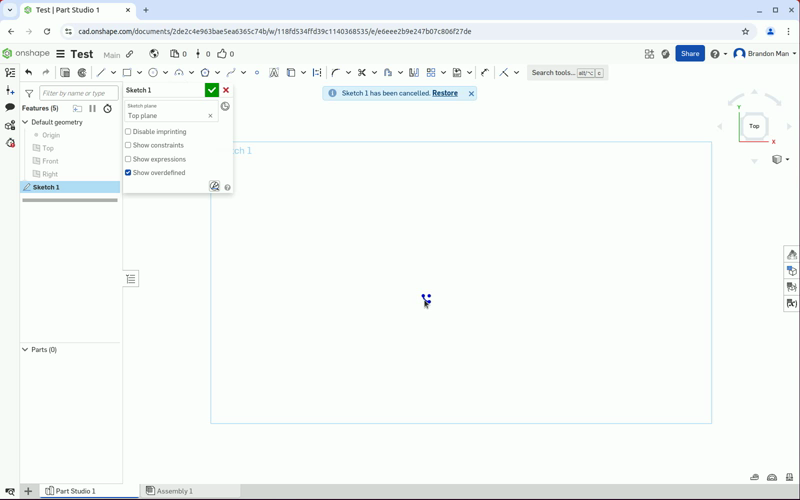
key(l)
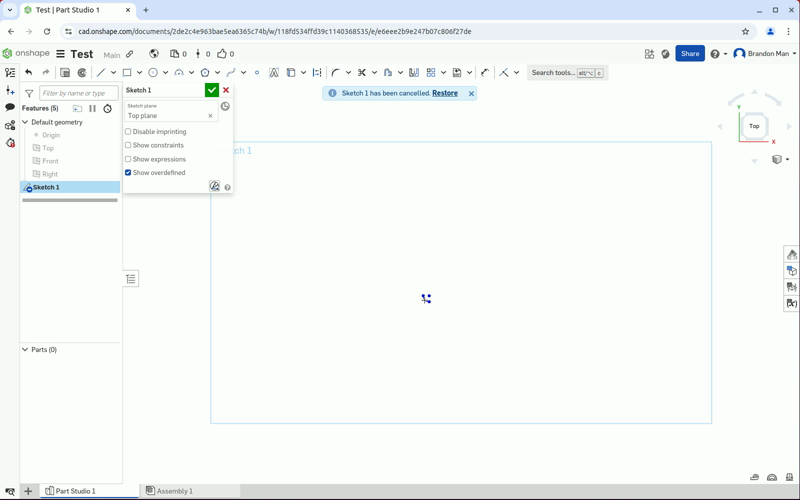
mouse_move(429, 301)
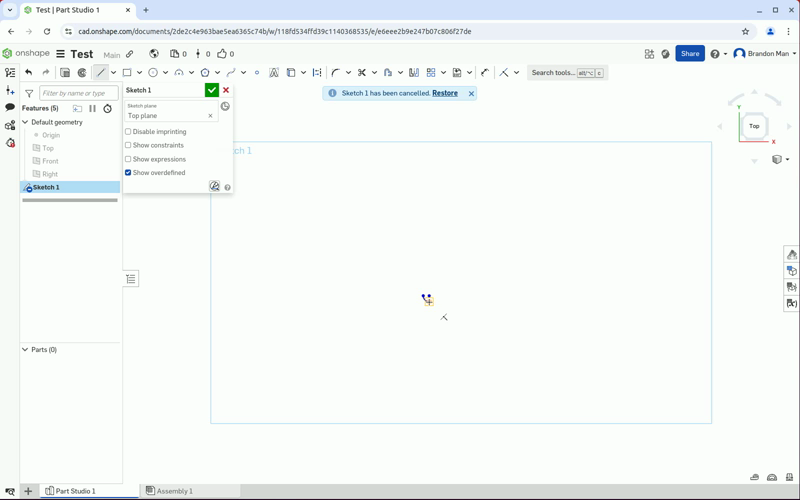
click(429, 301)
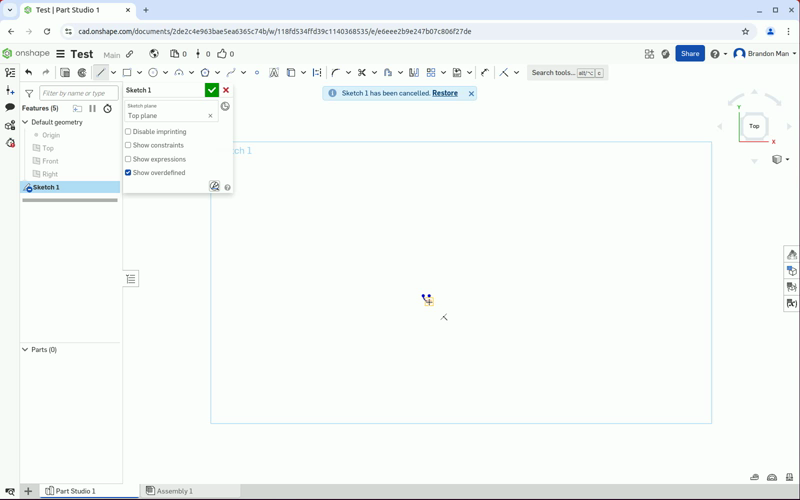
key_down(shift)
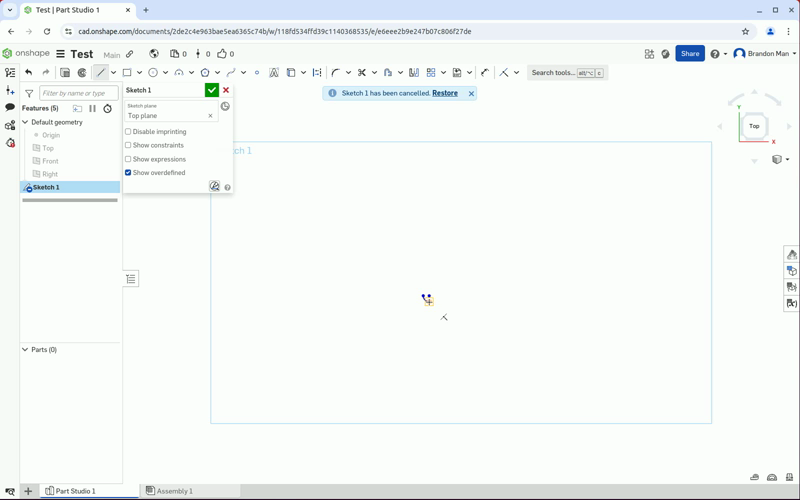
mouse_move(493, 301)
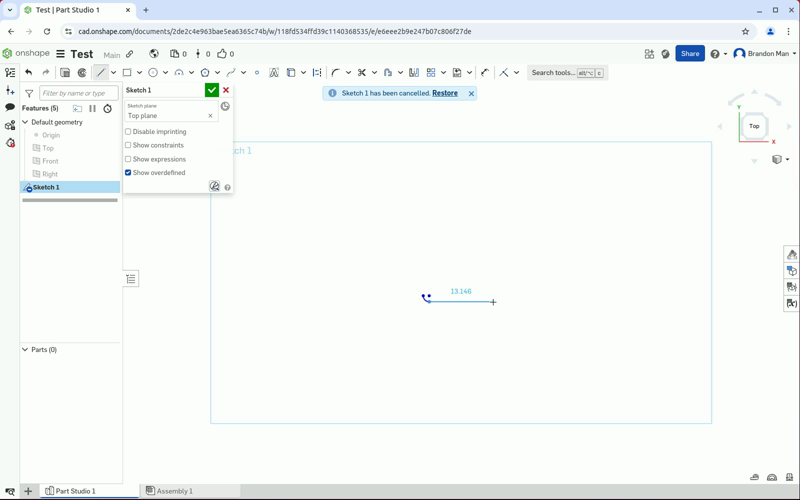
click(493, 301)
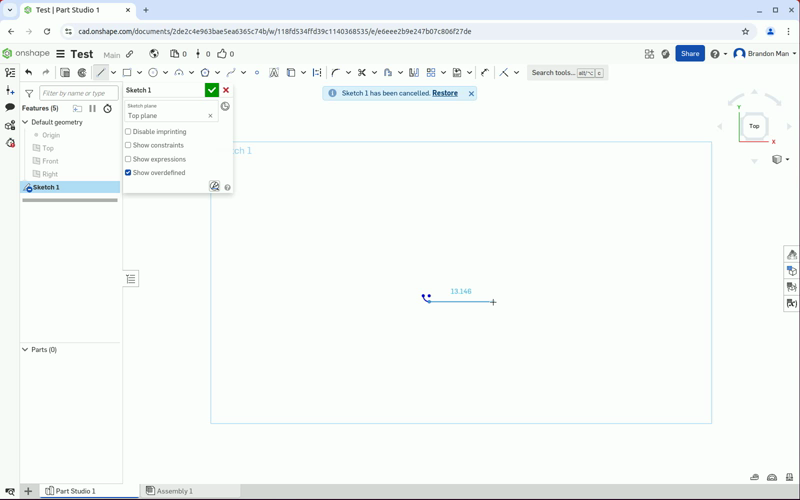
key_up(shift)
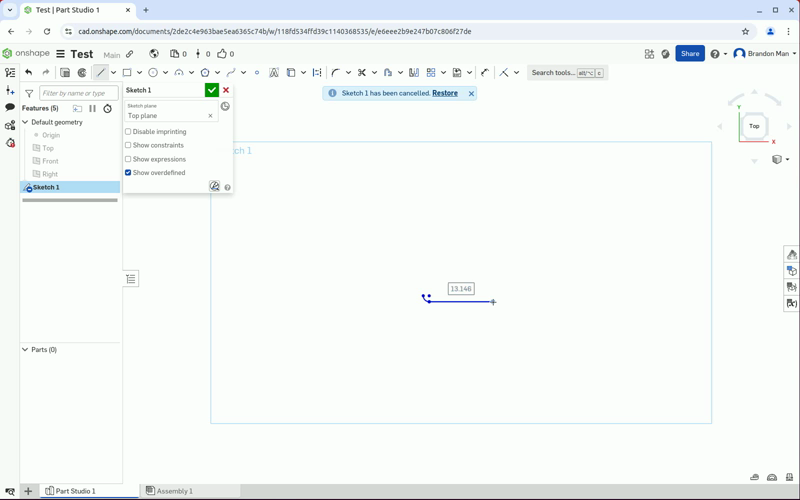
key(esc)
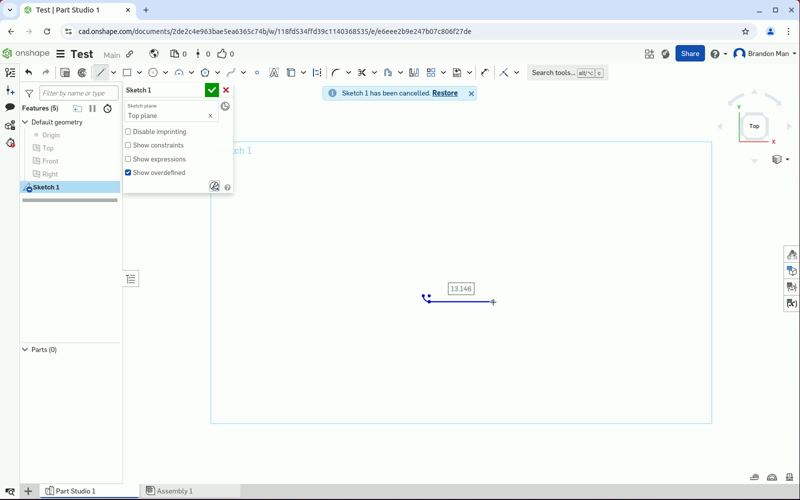
key(a)
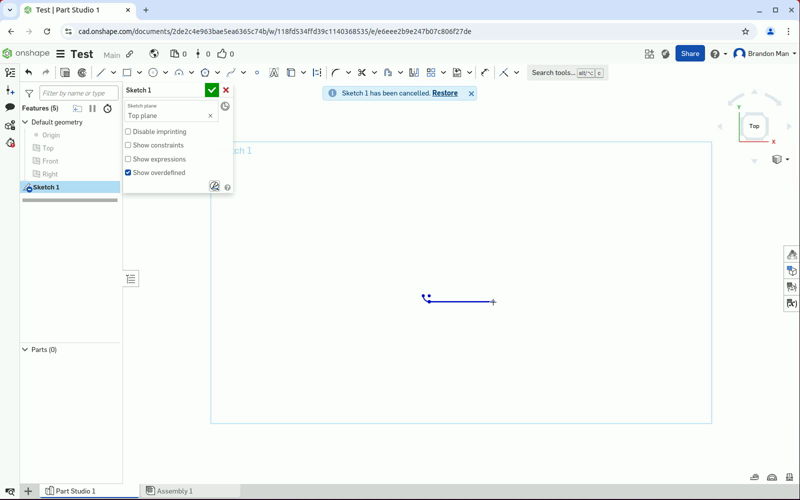
mouse_move(493, 301)
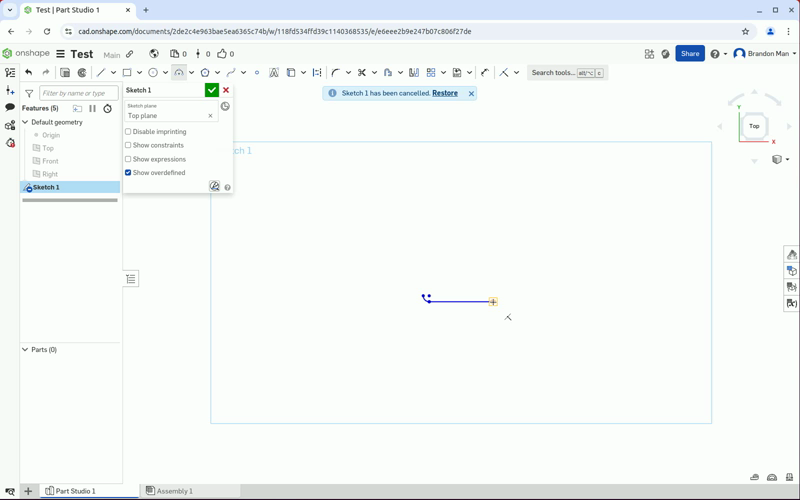
click(493, 301)
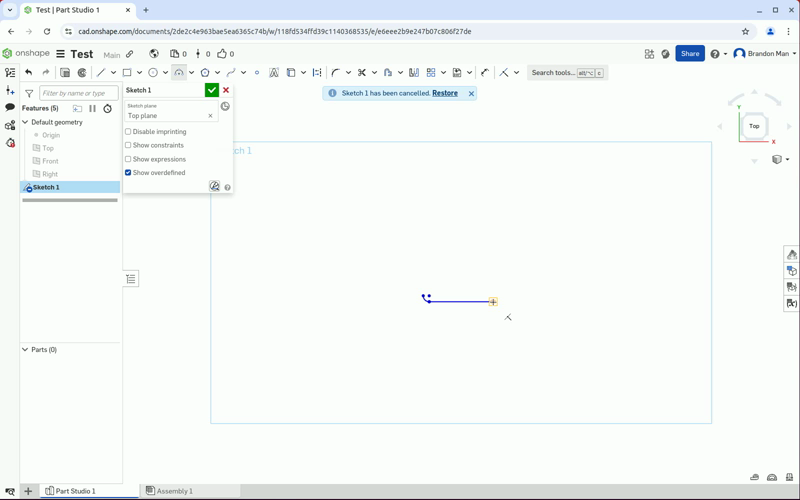
key_down(shift)
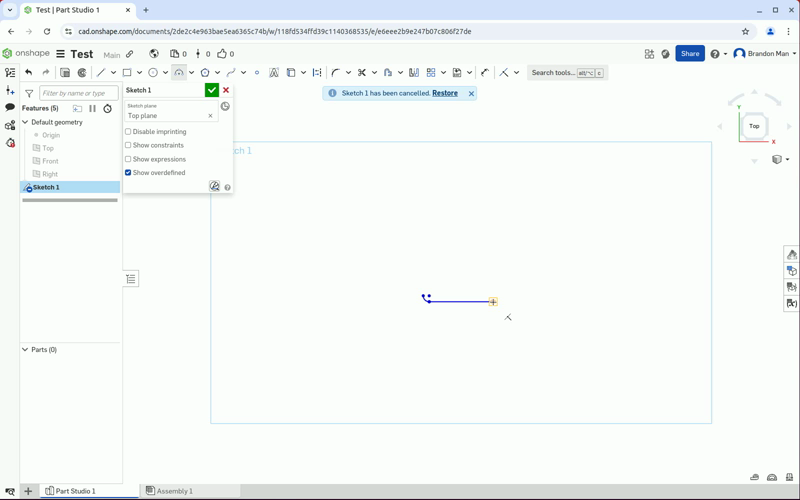
mouse_move(498, 295)
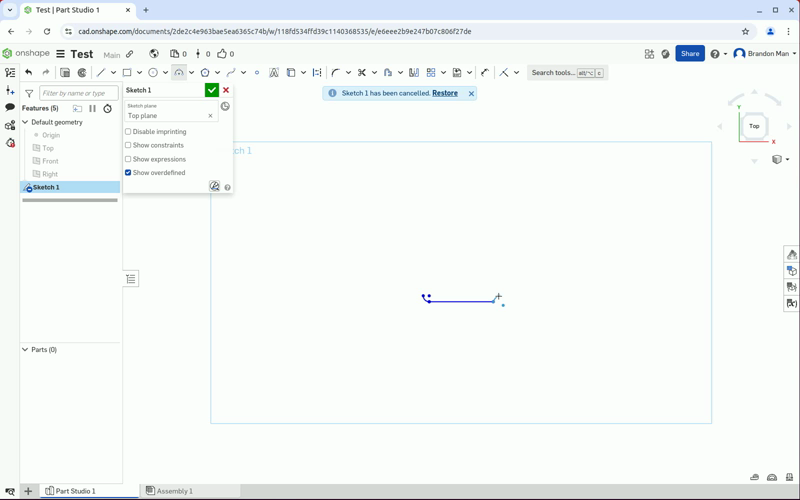
click(498, 295)
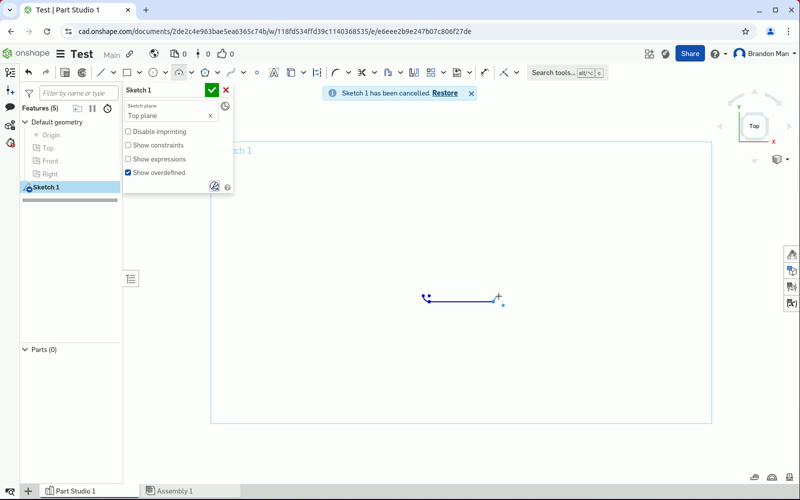
mouse_move(497, 299)
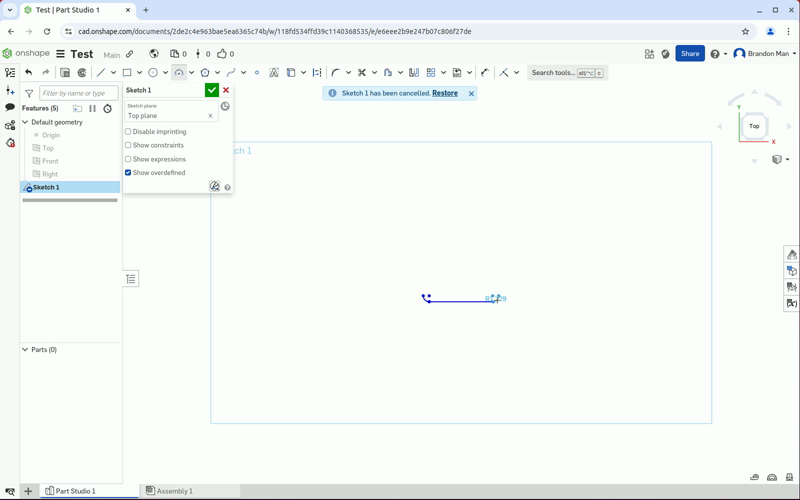
scroll(6)
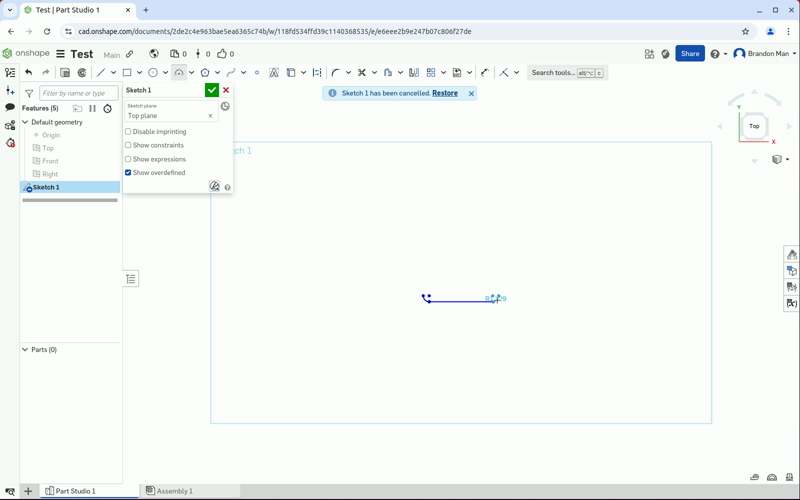
scroll(6)
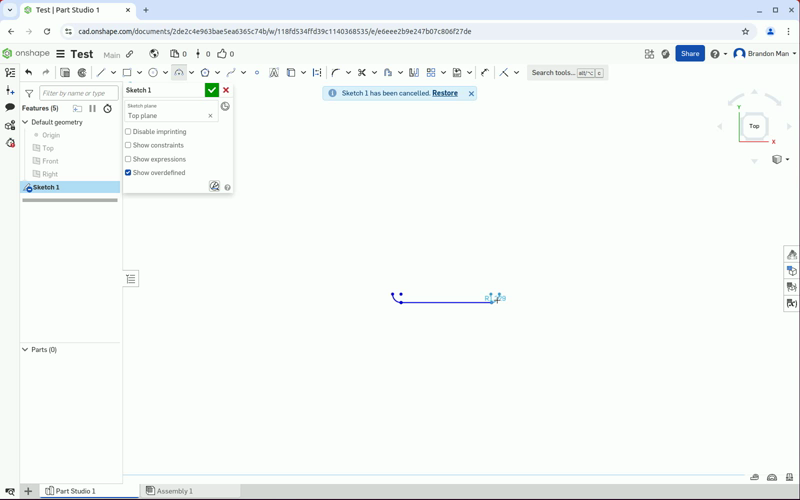
scroll(6)
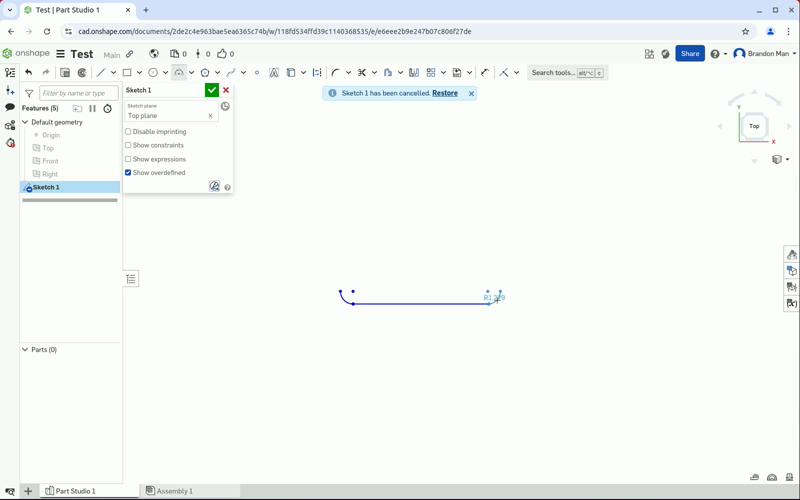
scroll(6)
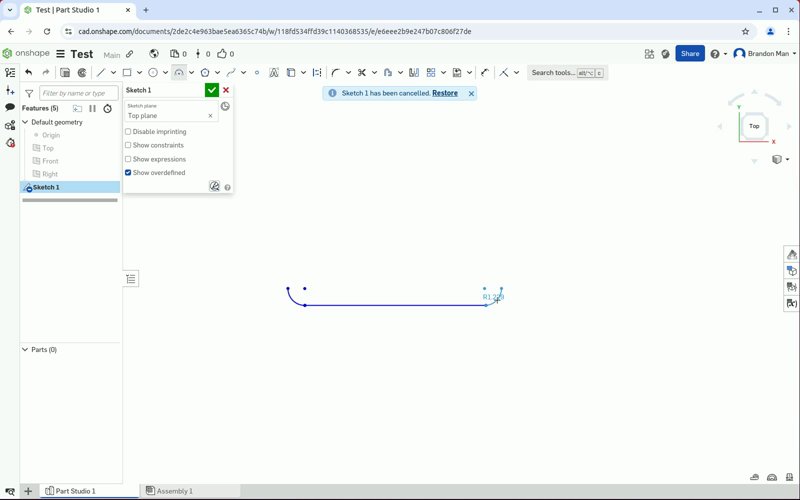
scroll(6)
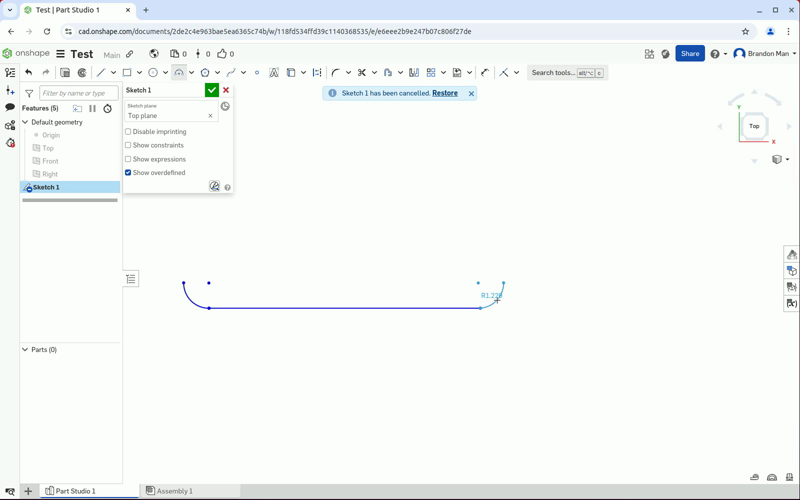
scroll(6)
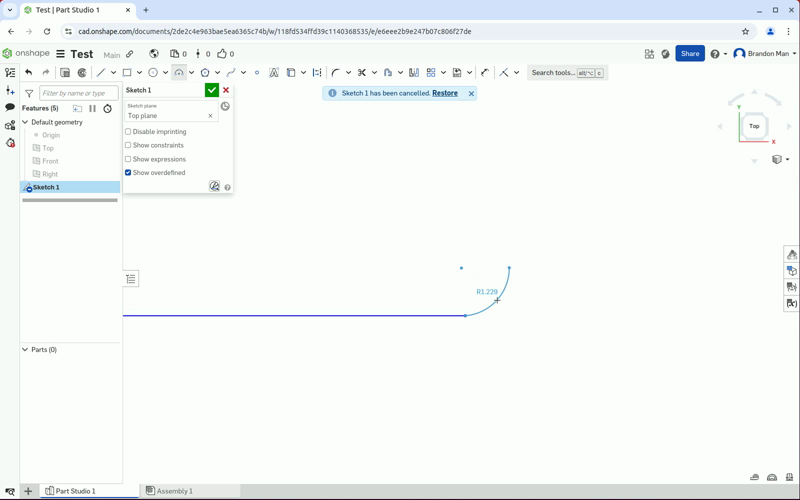
scroll(6)
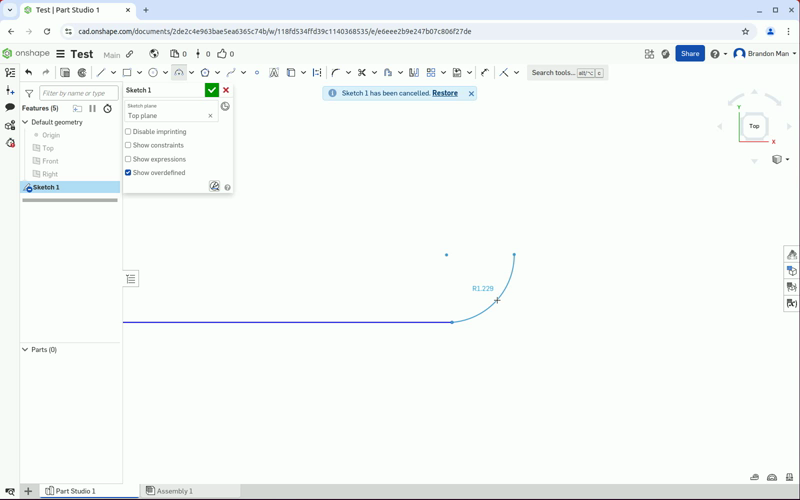
click(497, 299)
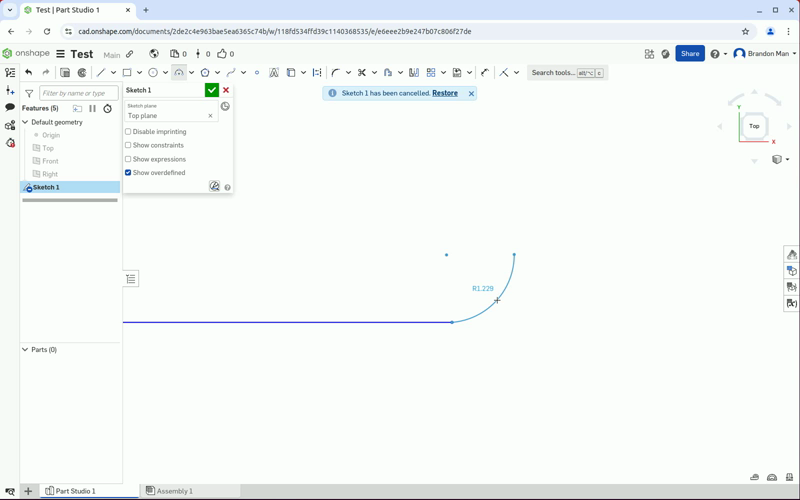
scroll(-6)
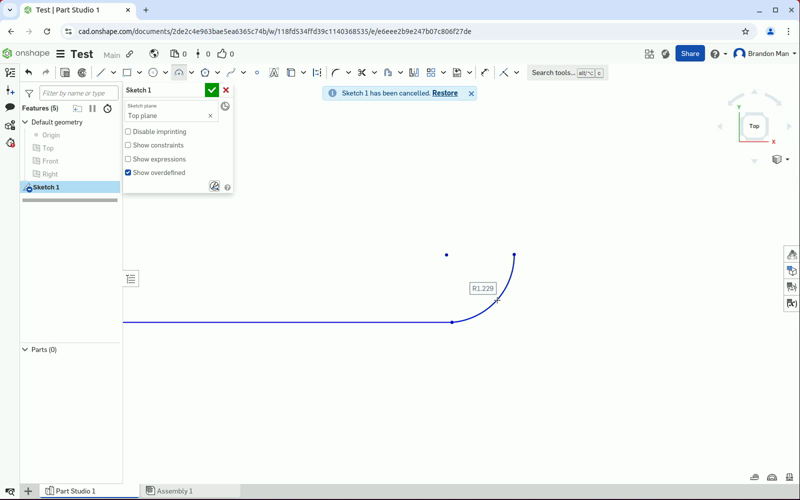
scroll(-6)
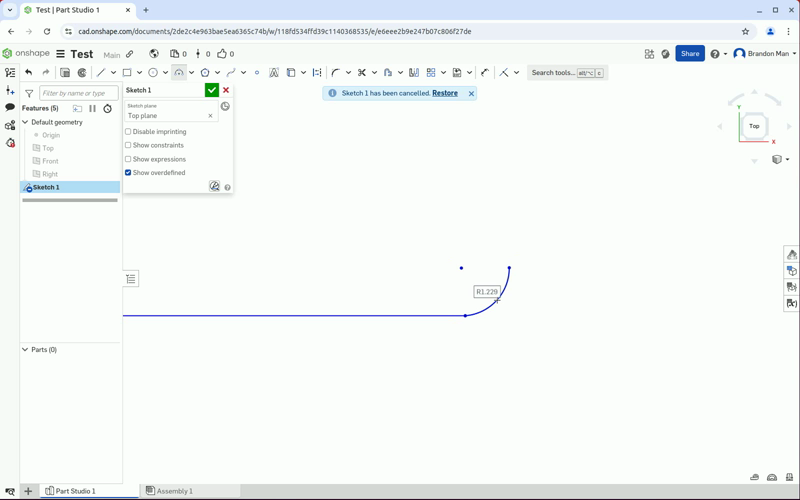
scroll(-6)
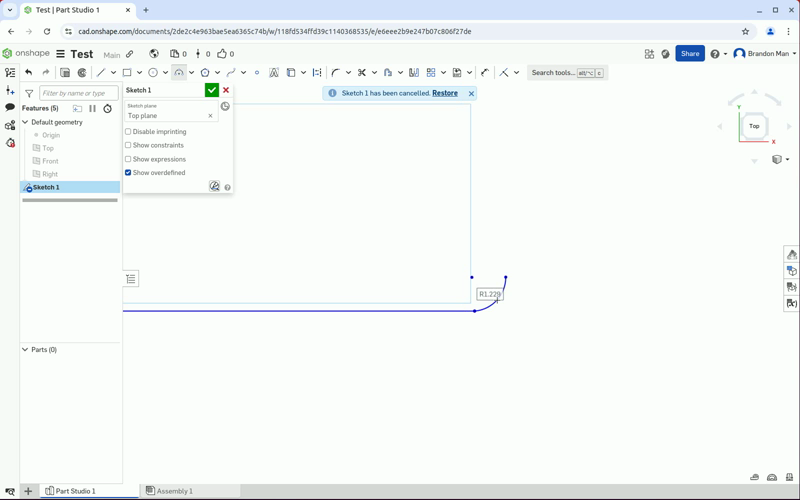
scroll(-6)
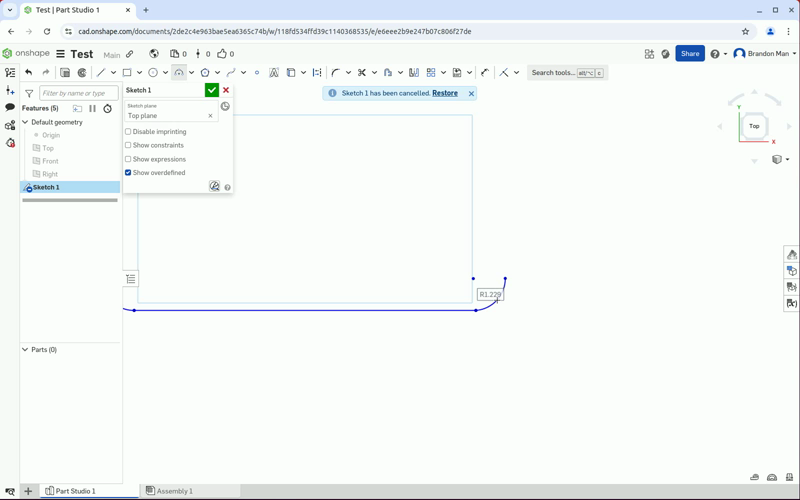
scroll(-6)
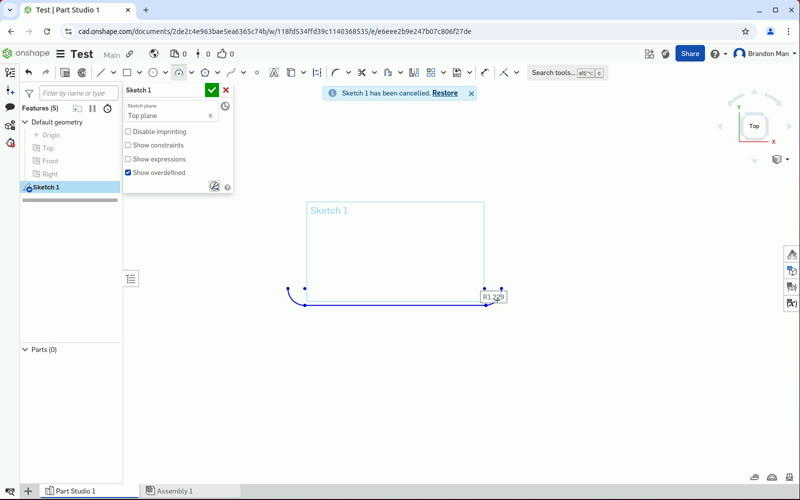
scroll(-6)
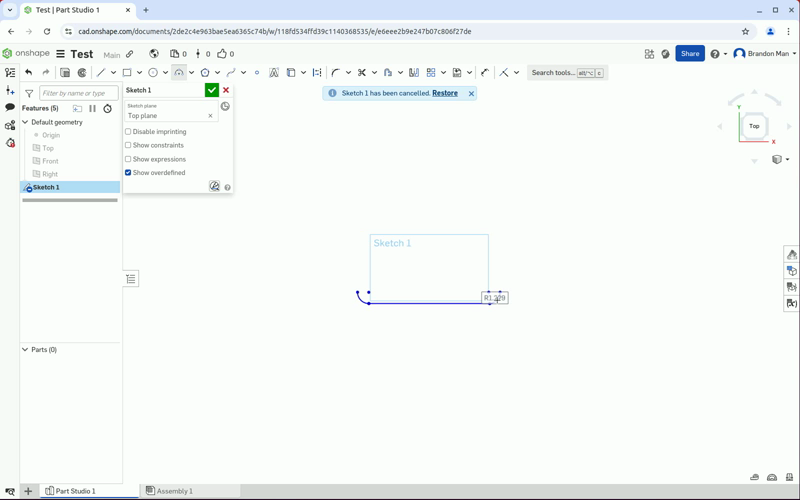
scroll(-6)
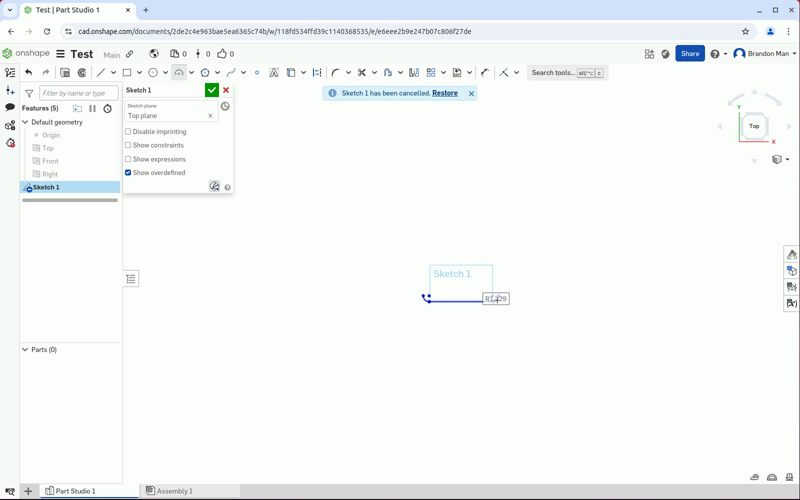
key_up(shift)
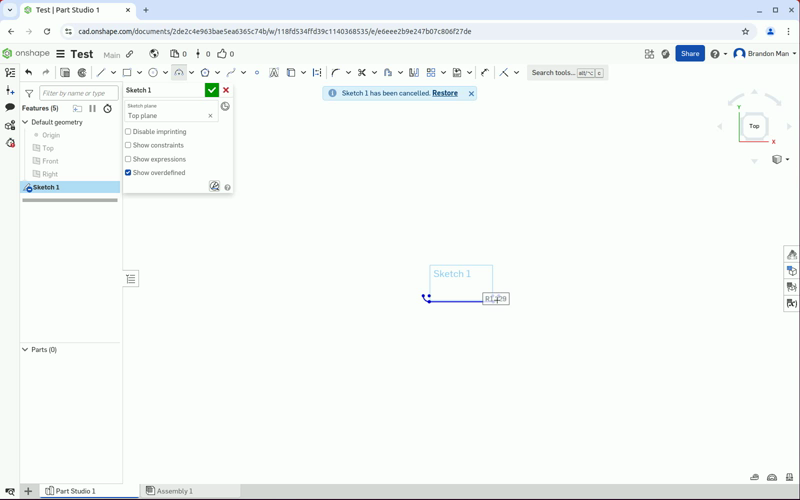
key(esc)
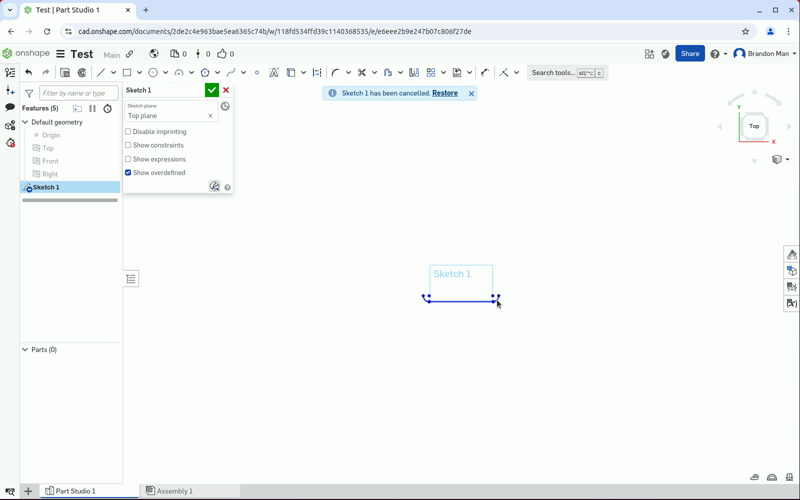
key(l)
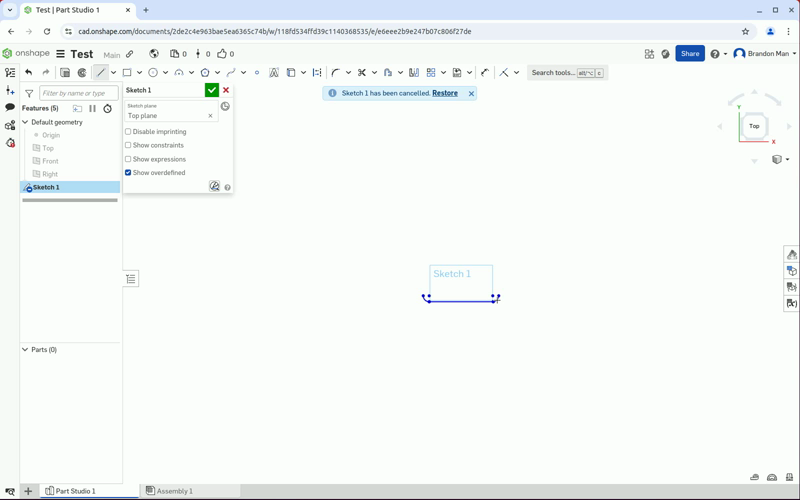
mouse_move(498, 295)
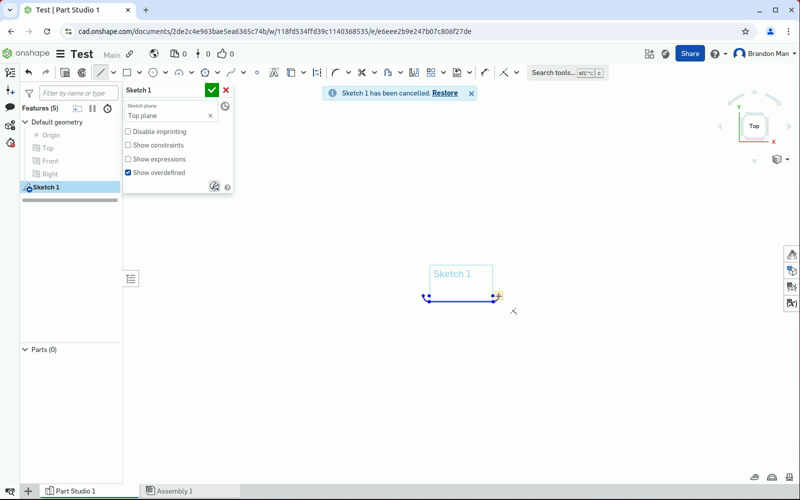
scroll(6)
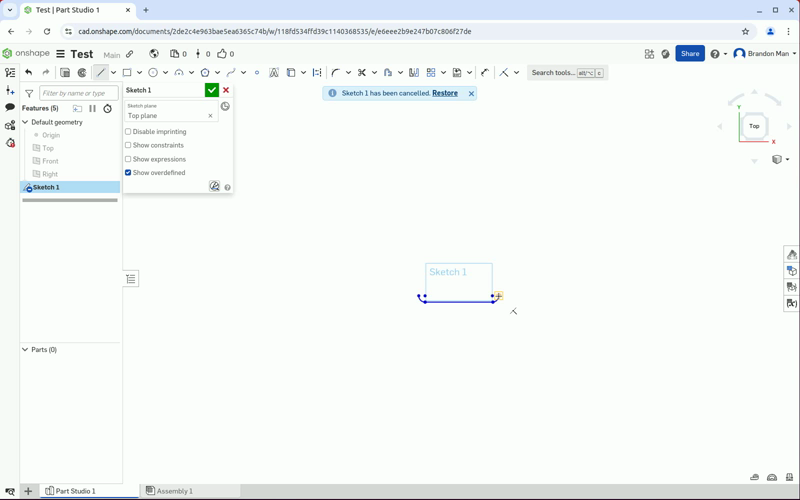
scroll(6)
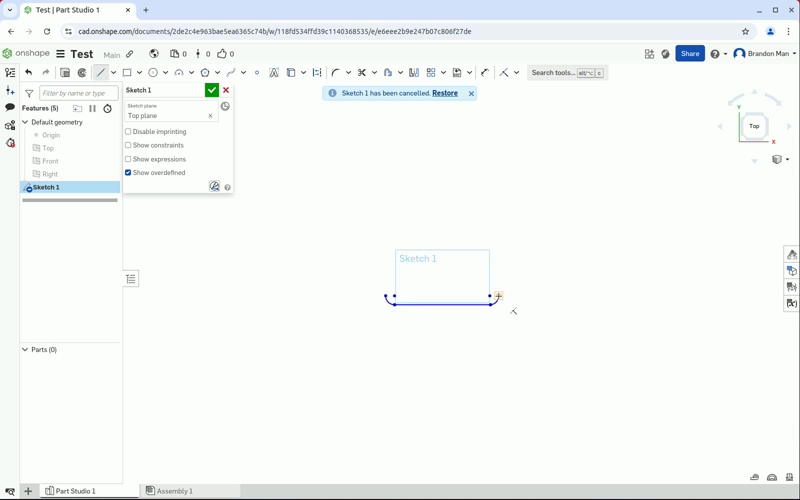
scroll(6)
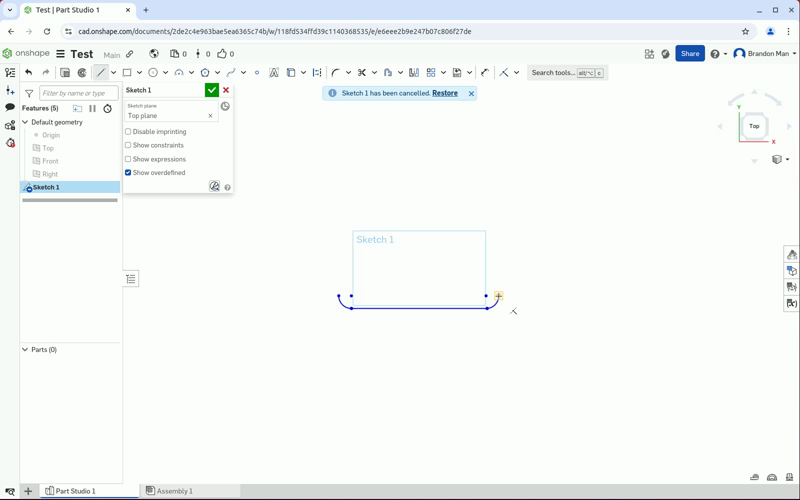
scroll(6)
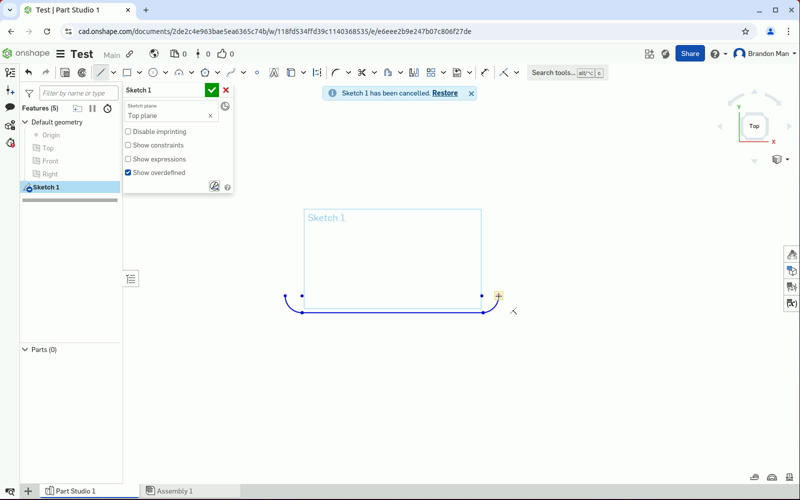
scroll(6)
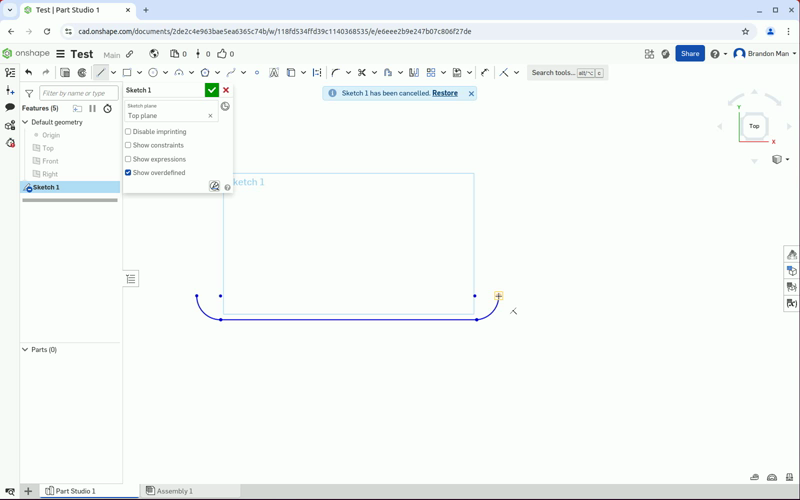
scroll(6)
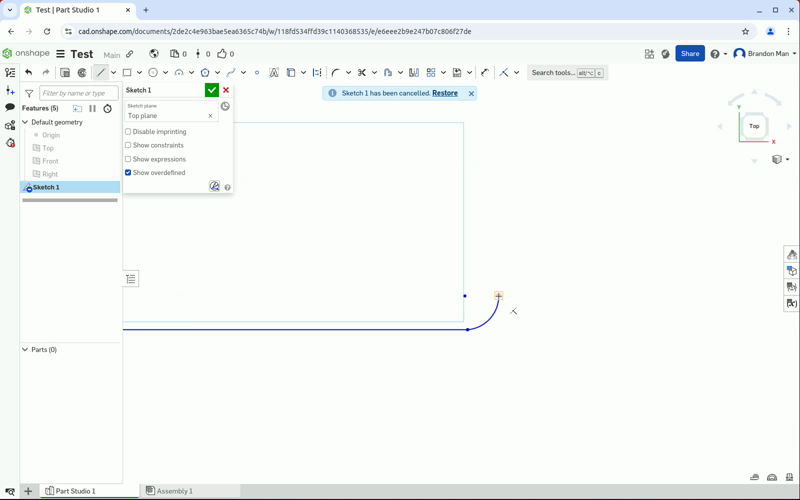
scroll(6)
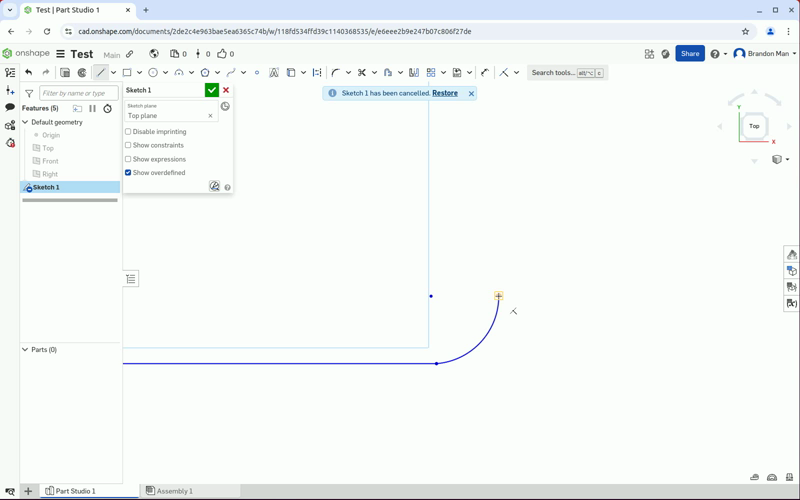
click(498, 295)
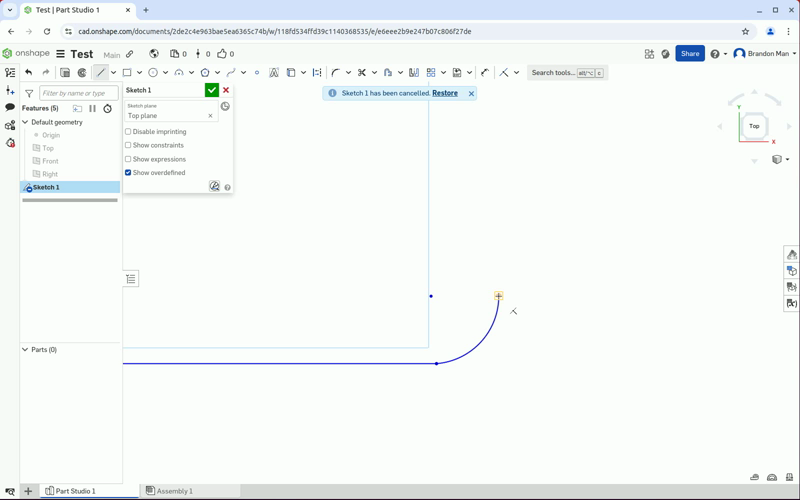
scroll(-6)
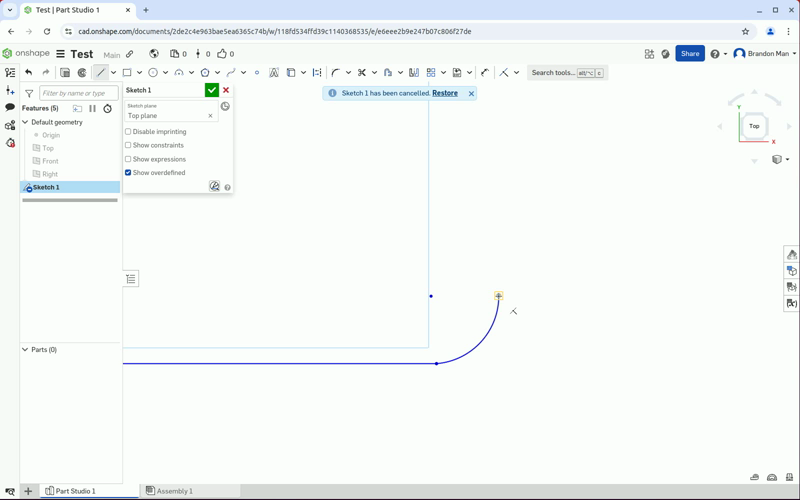
scroll(-6)
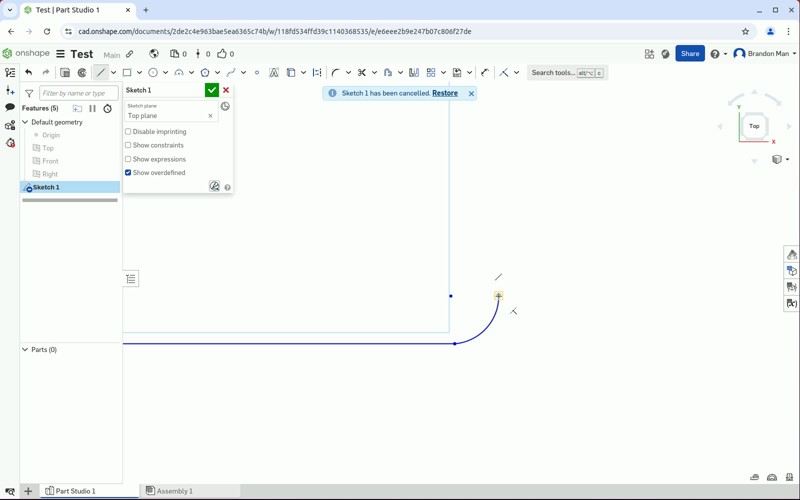
scroll(-6)
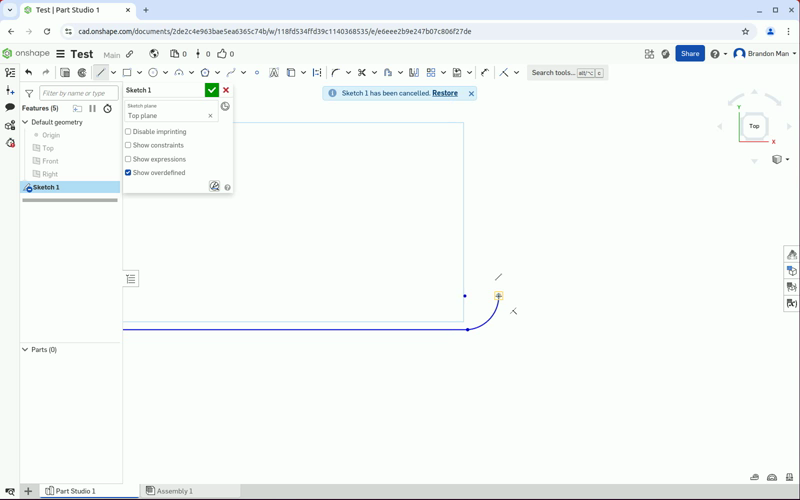
scroll(-6)
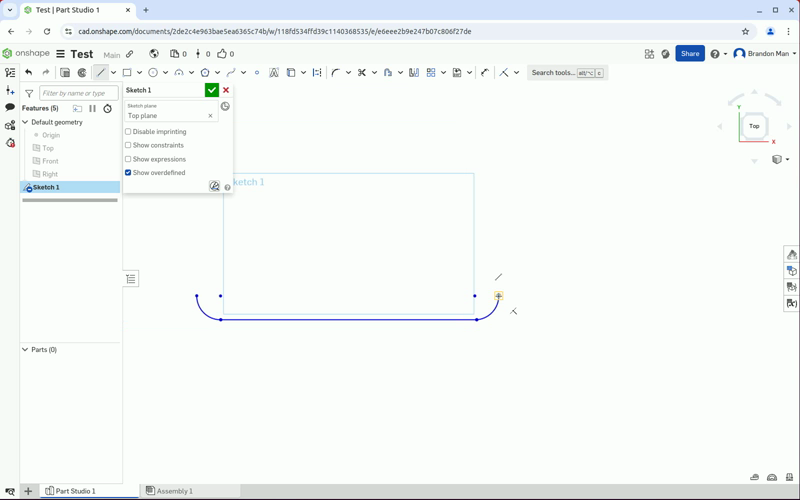
scroll(-6)
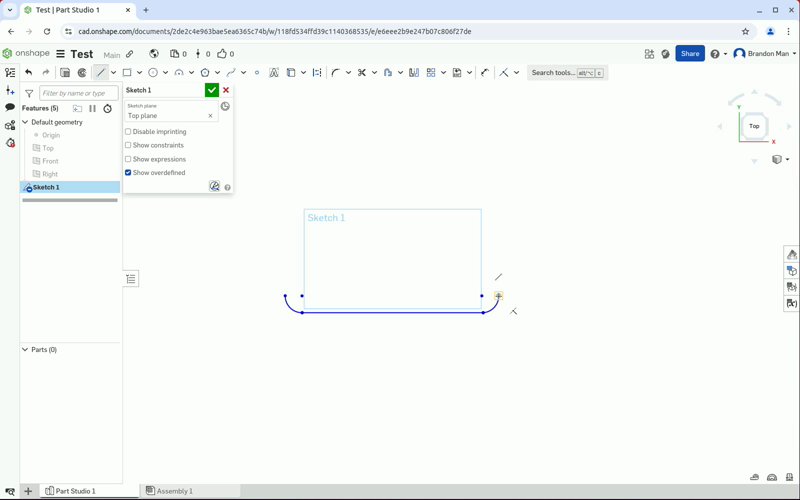
scroll(-6)
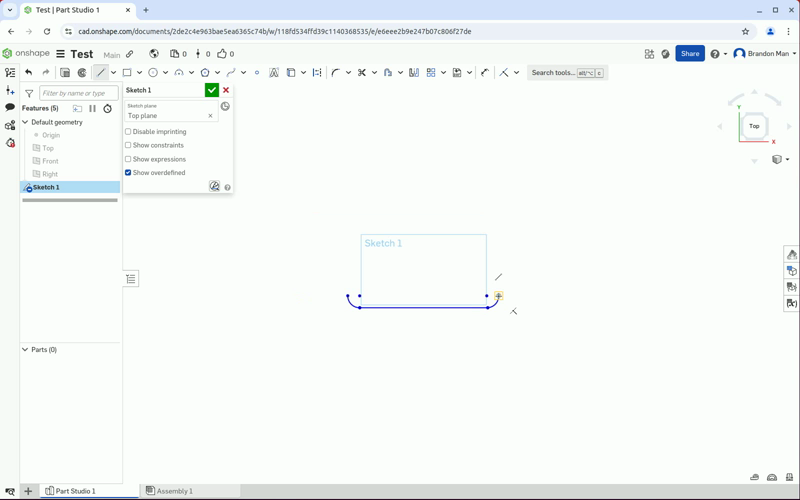
scroll(-6)
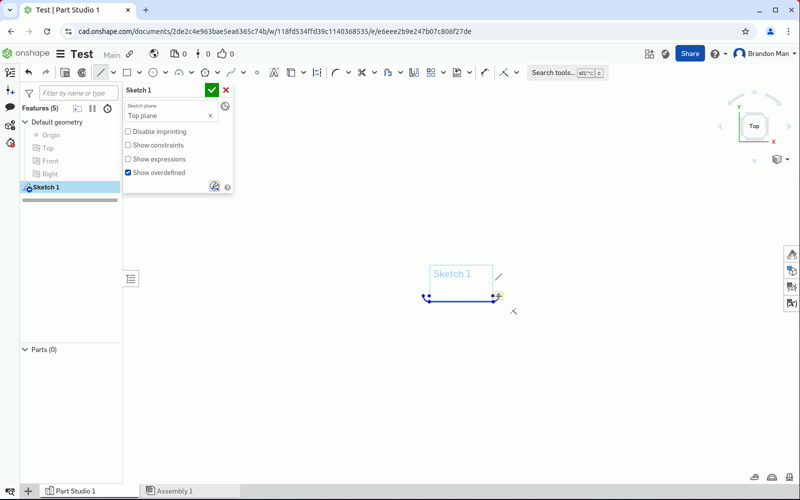
key_down(shift)
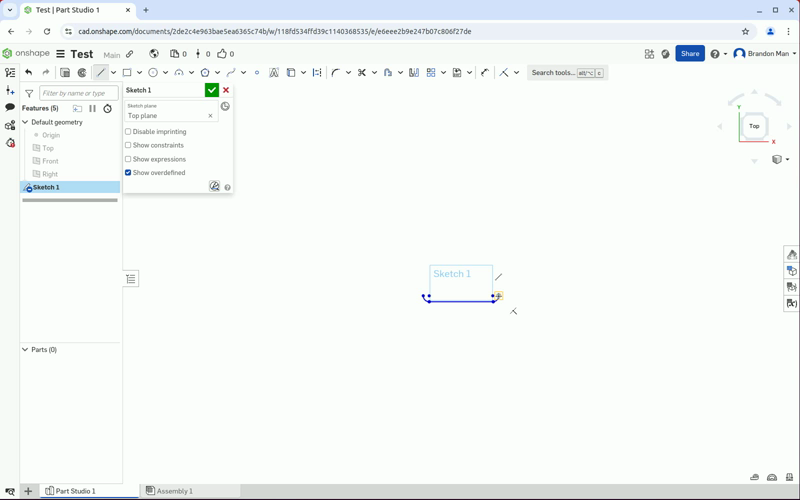
mouse_move(528, 295)
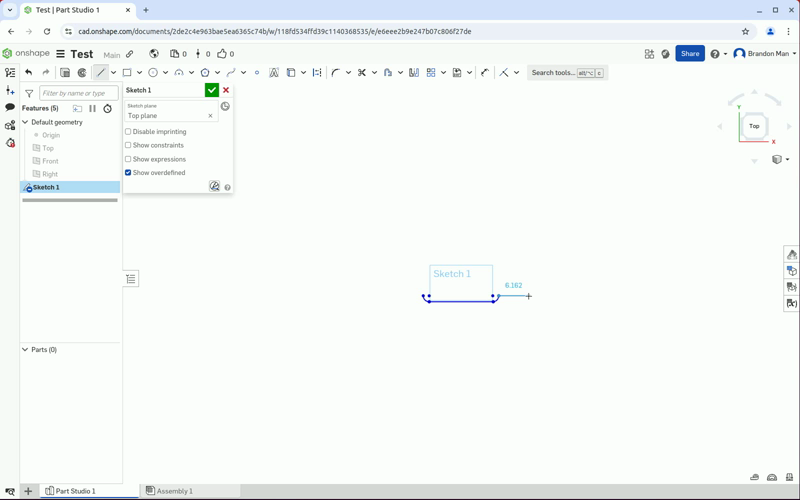
mouse_move(498, 269)
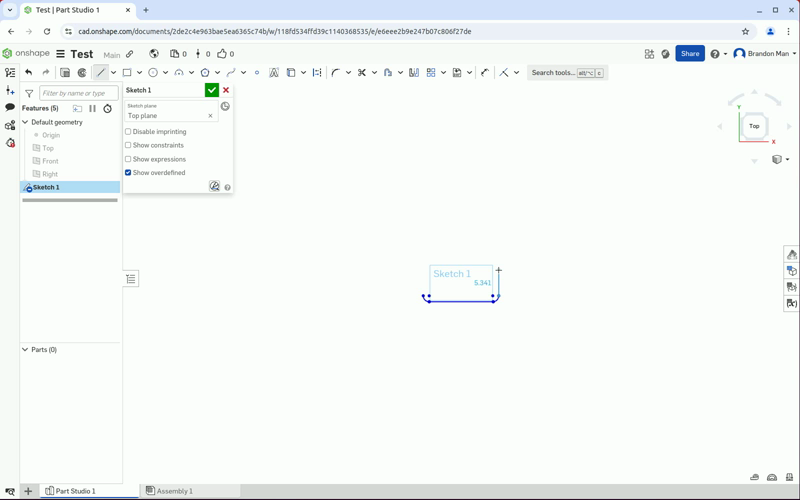
click(498, 269)
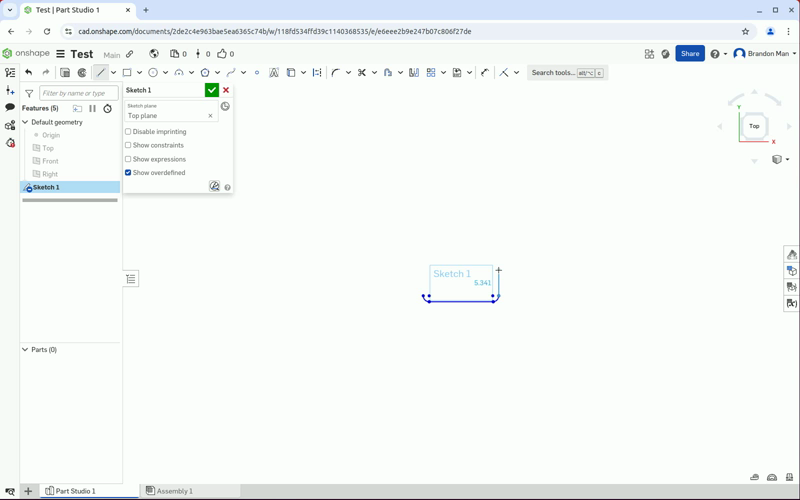
key_up(shift)
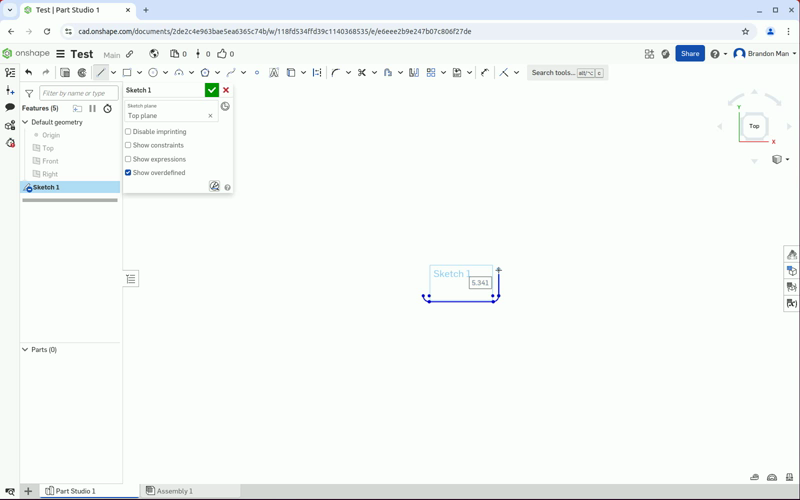
key(esc)
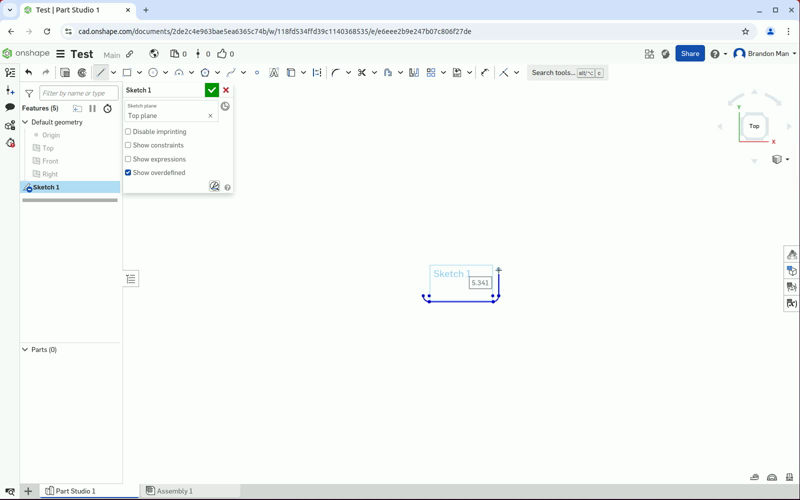
key(a)
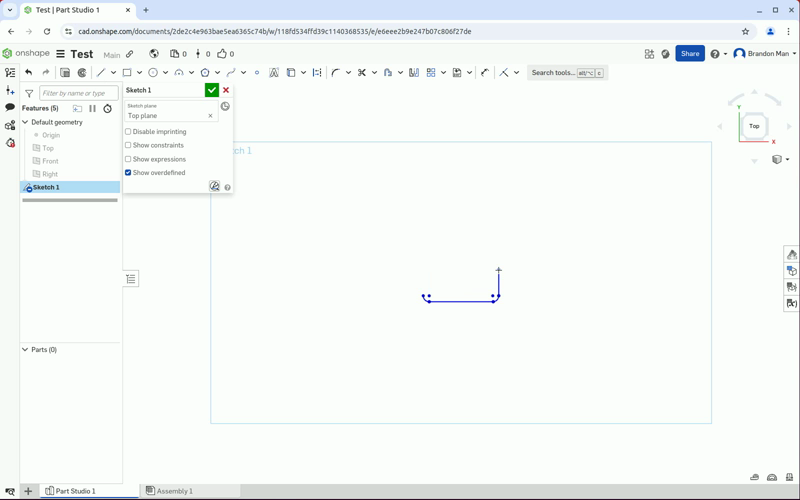
mouse_move(498, 269)
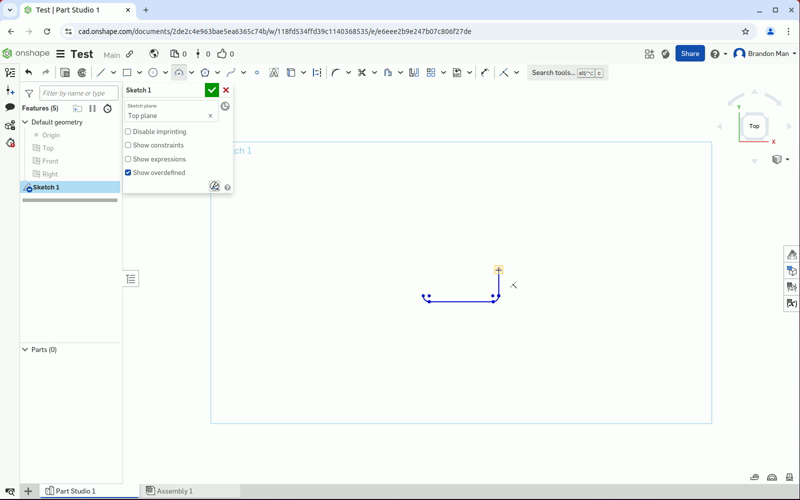
click(498, 269)
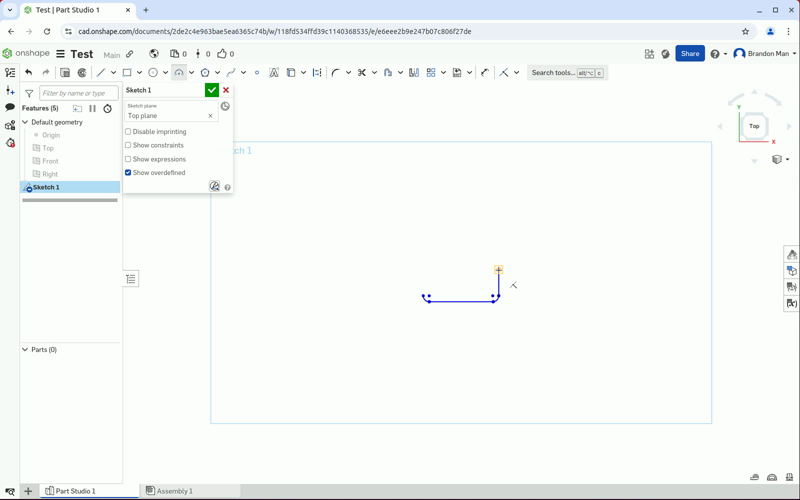
key_down(shift)
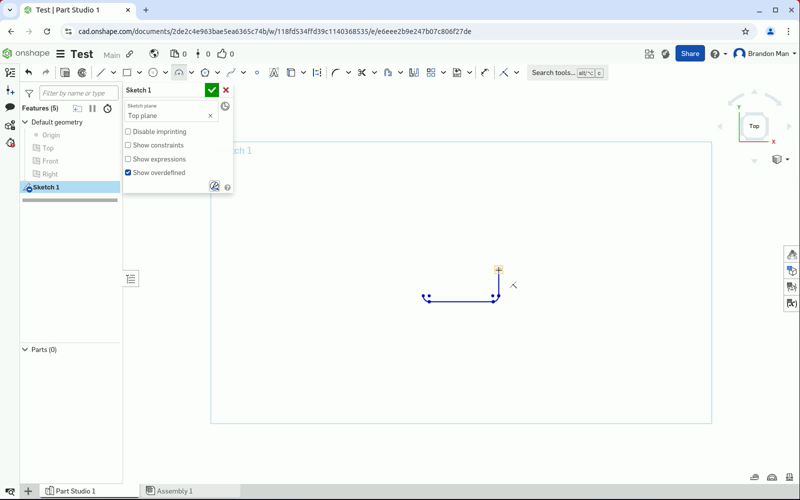
mouse_move(493, 264)
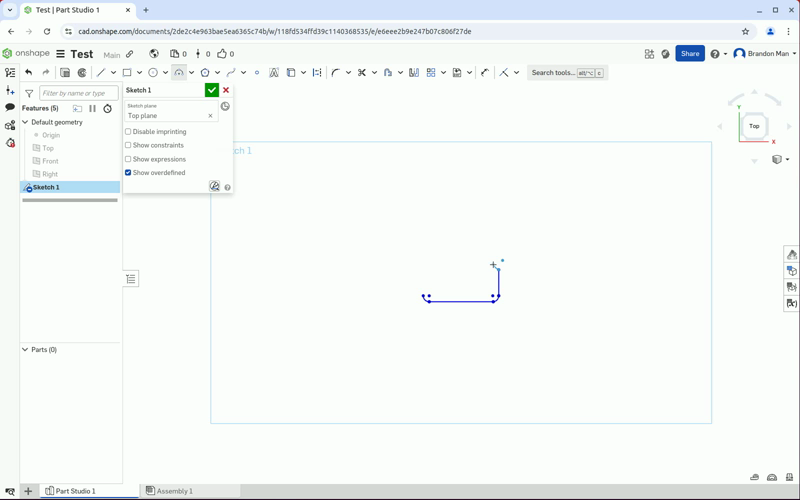
click(493, 264)
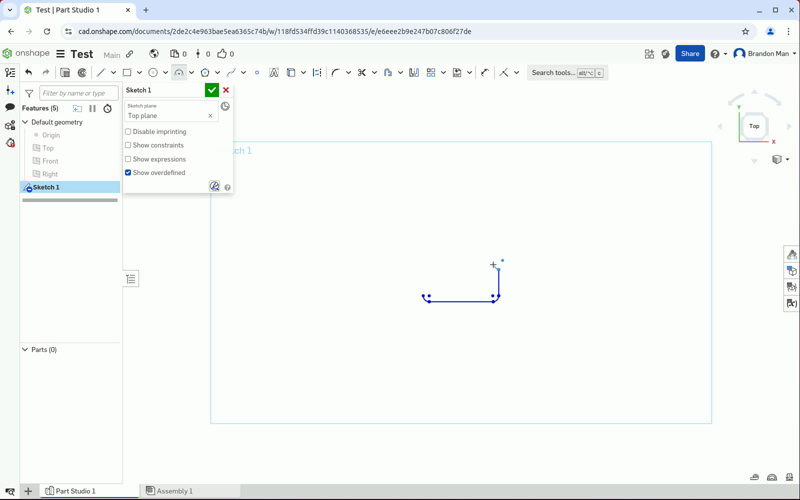
mouse_move(497, 265)
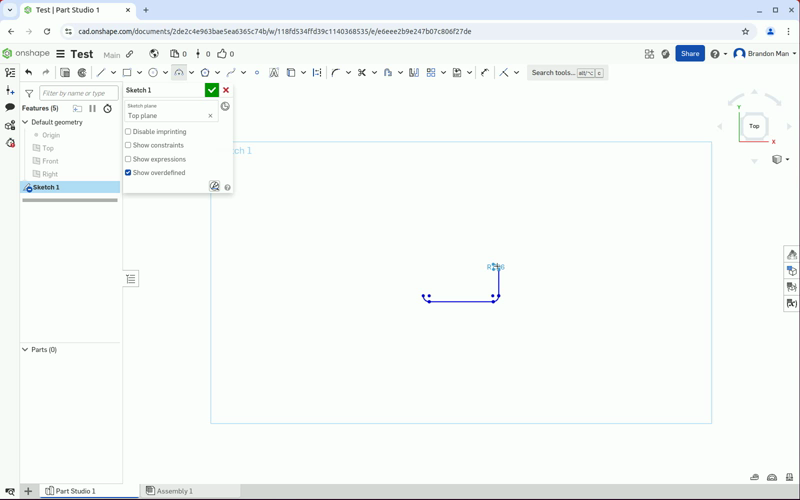
scroll(6)
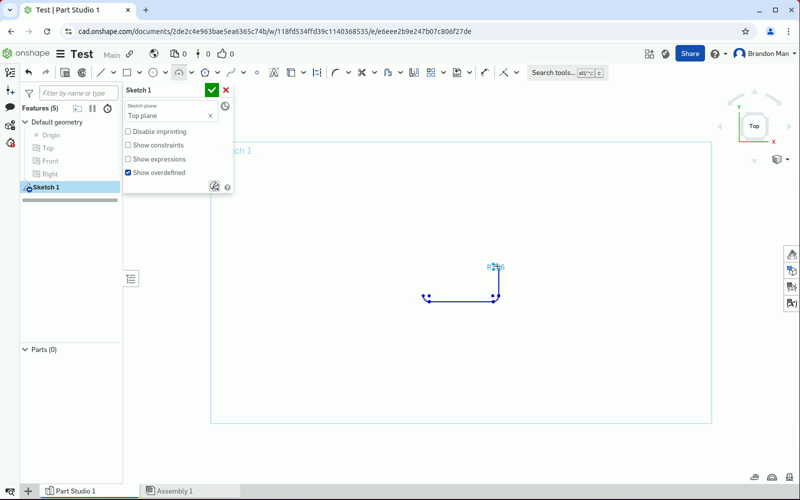
scroll(6)
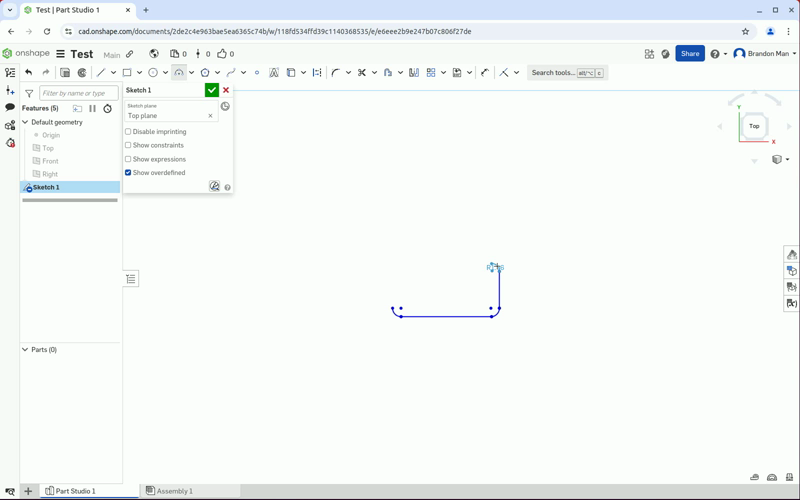
scroll(6)
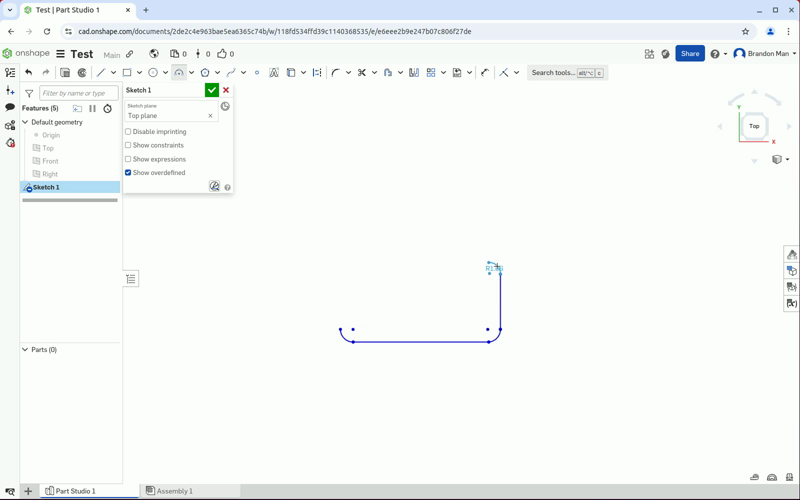
scroll(6)
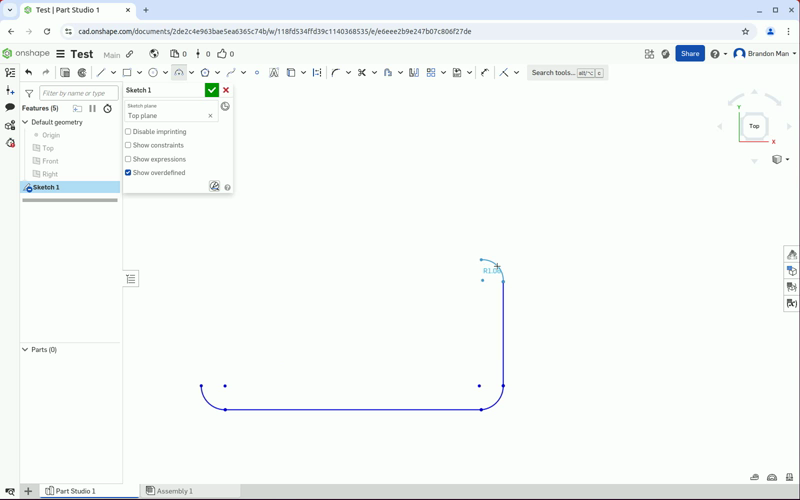
scroll(6)
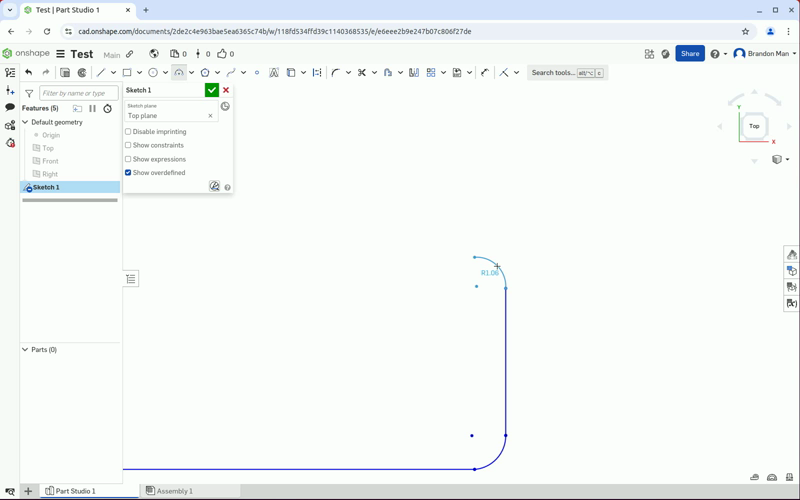
scroll(6)
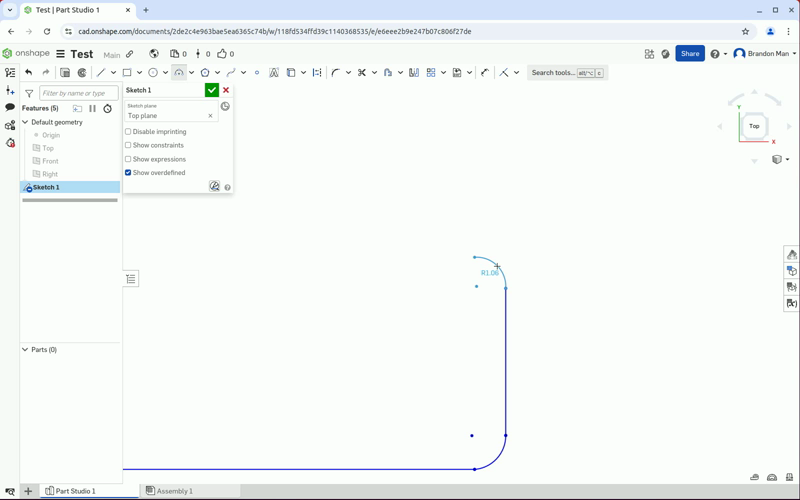
scroll(6)
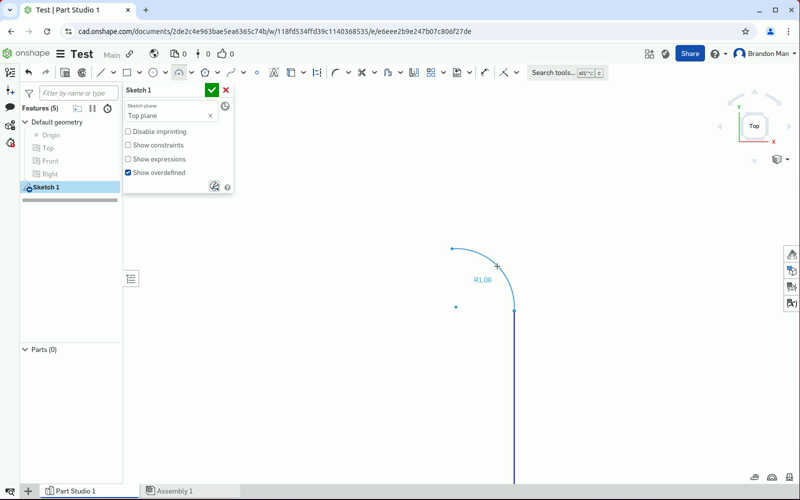
click(497, 265)
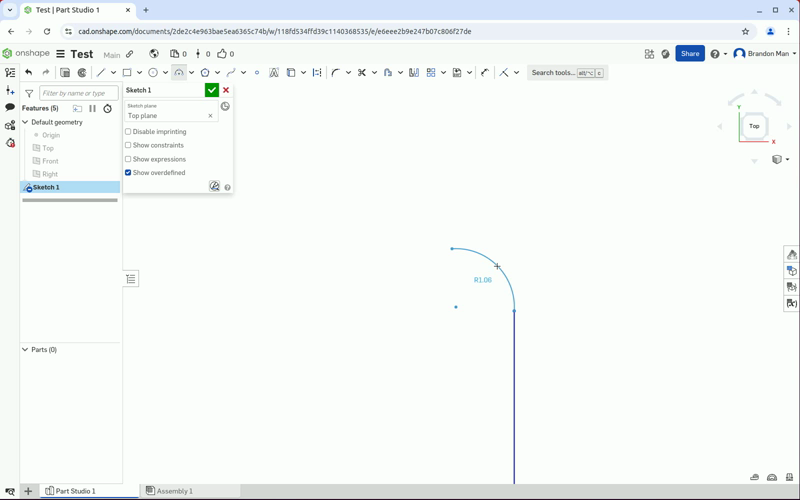
scroll(-6)
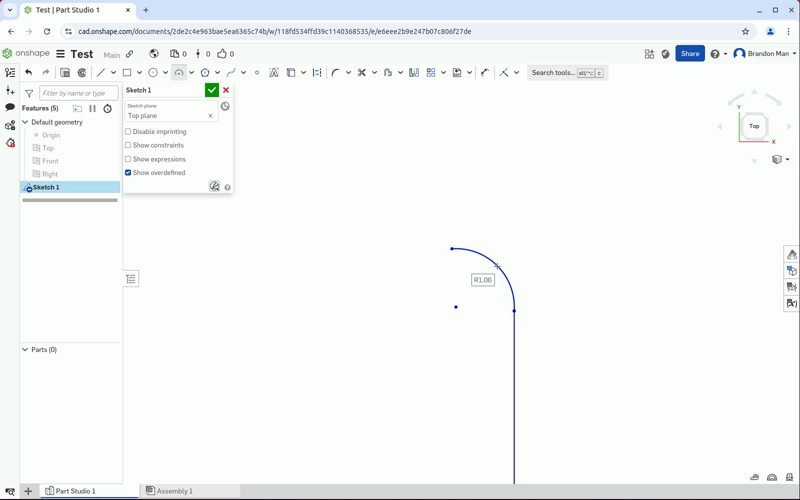
scroll(-6)
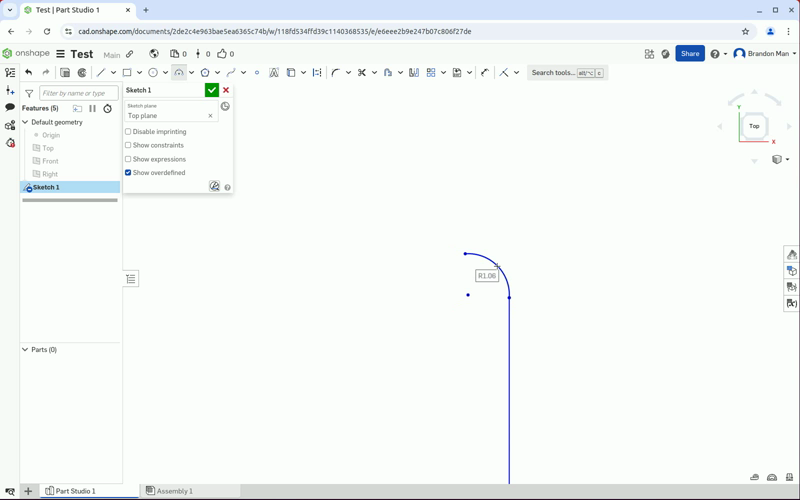
scroll(-6)
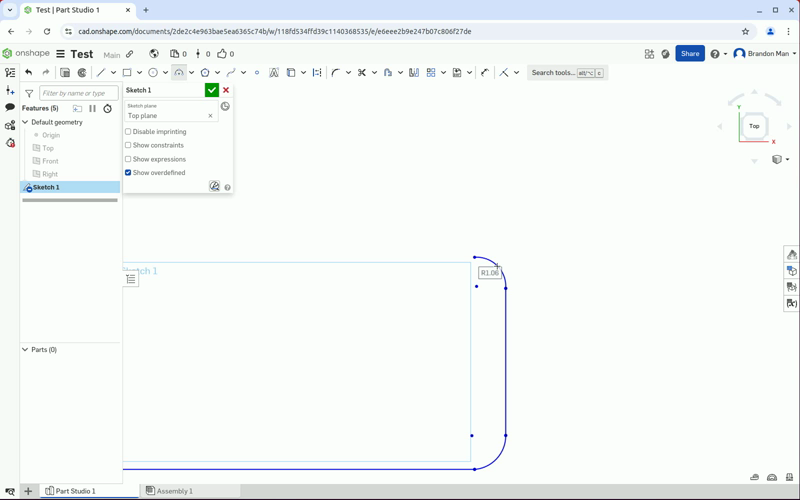
scroll(-6)
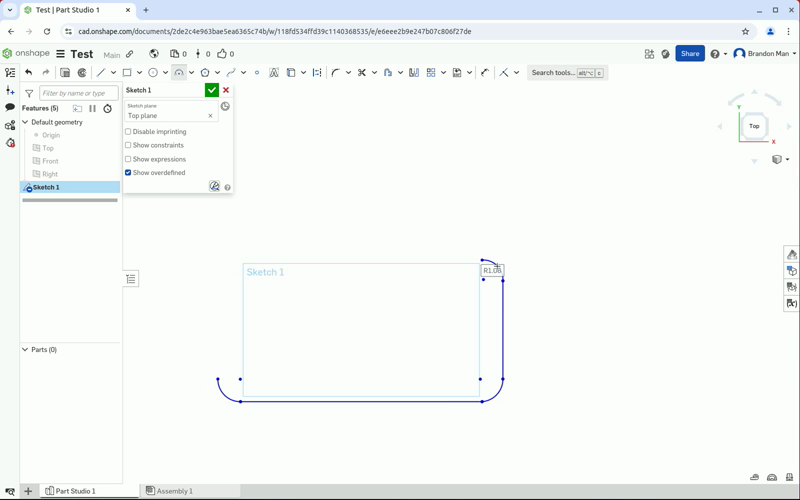
scroll(-6)
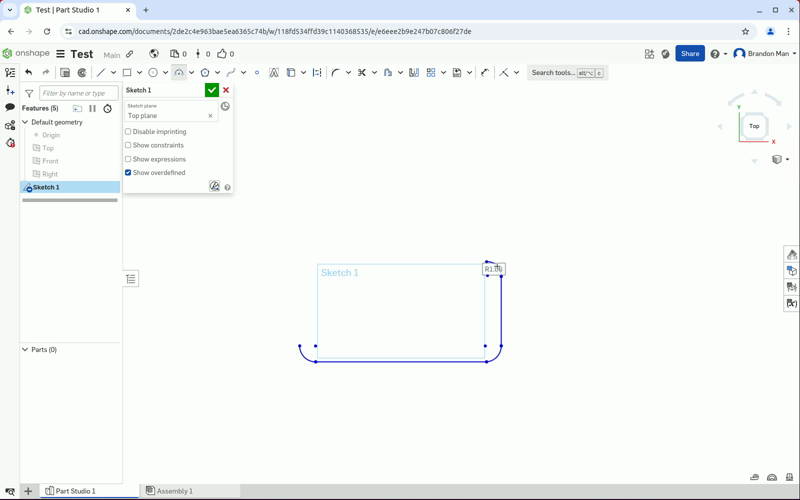
scroll(-6)
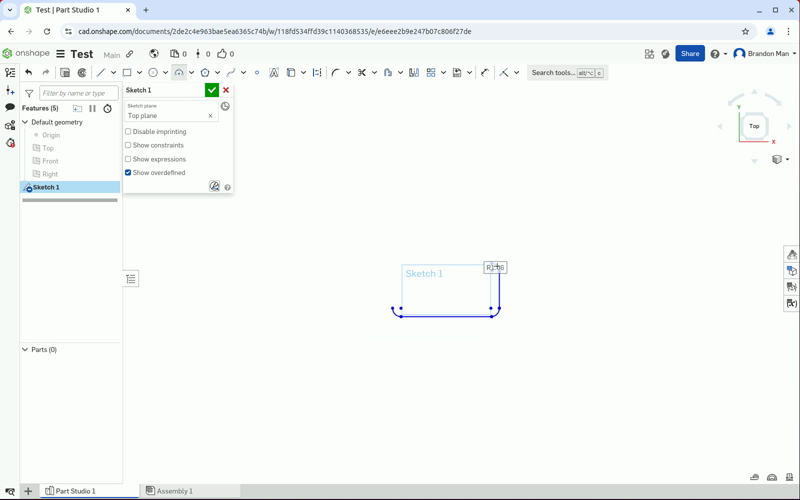
scroll(-6)
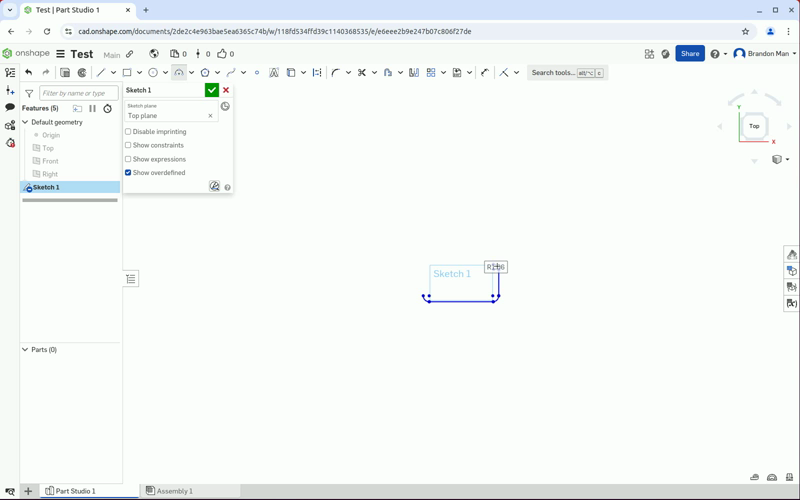
key_up(shift)
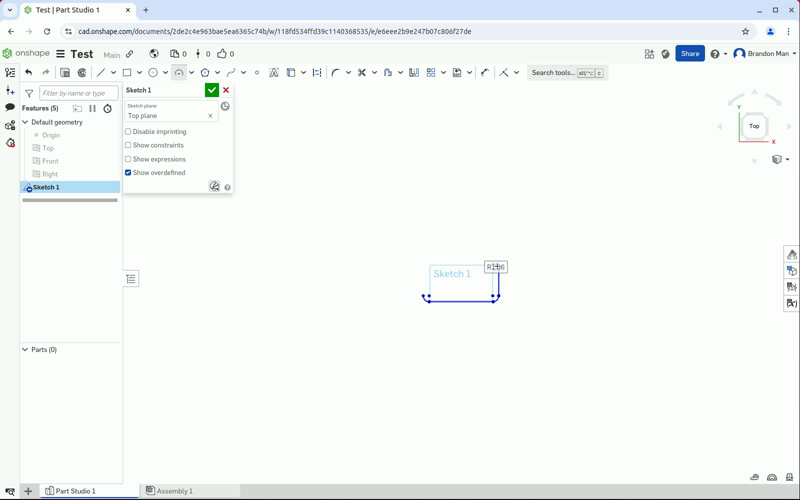
key(esc)
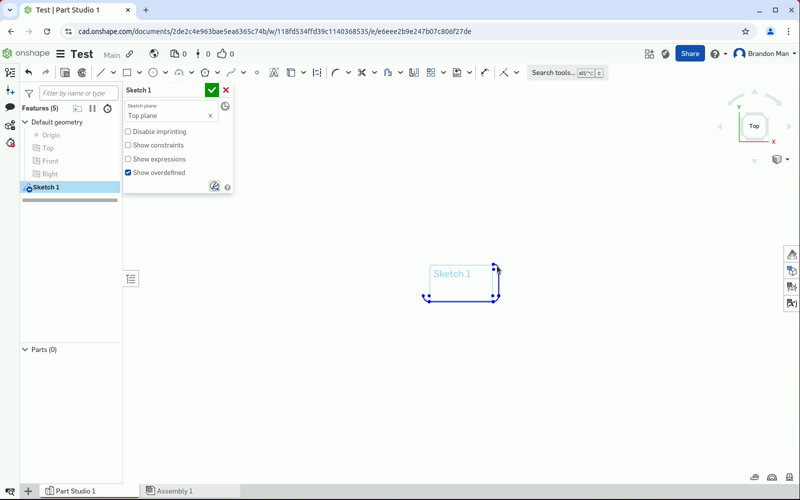
key(l)
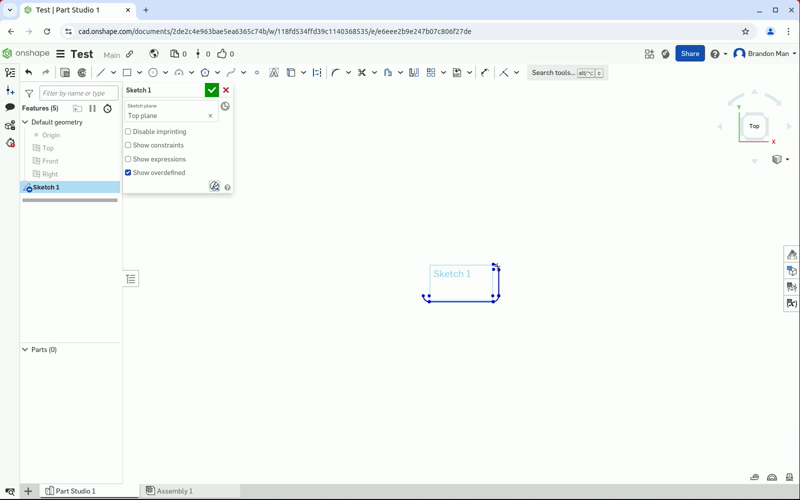
mouse_move(493, 264)
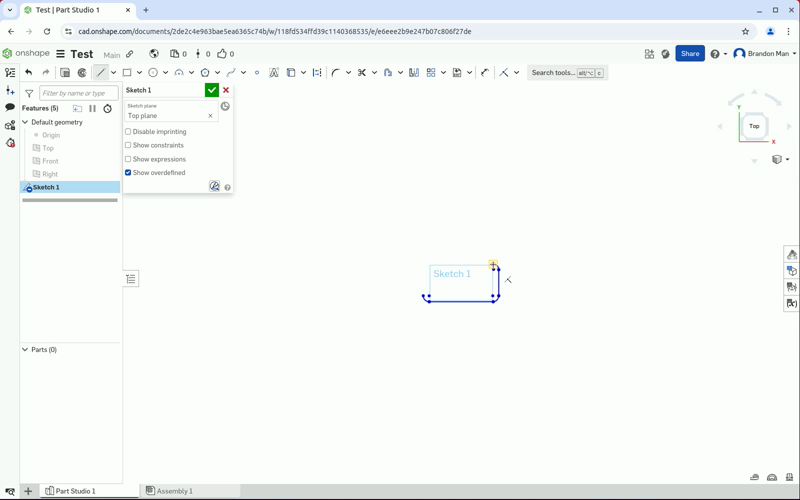
scroll(6)
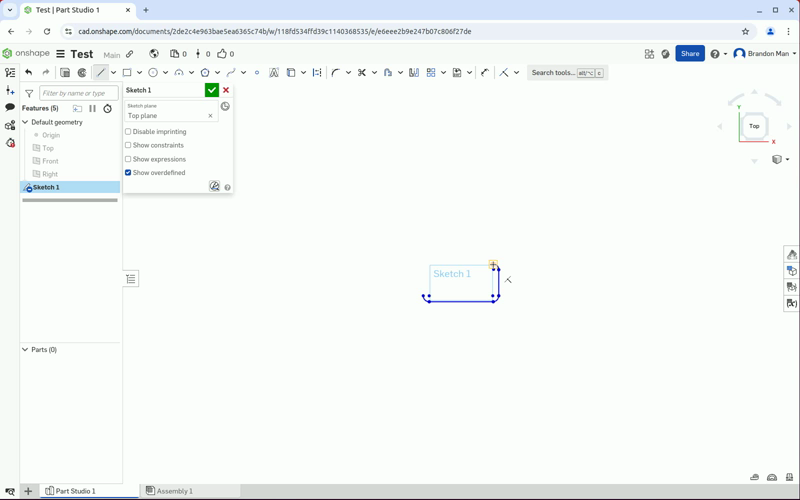
scroll(6)
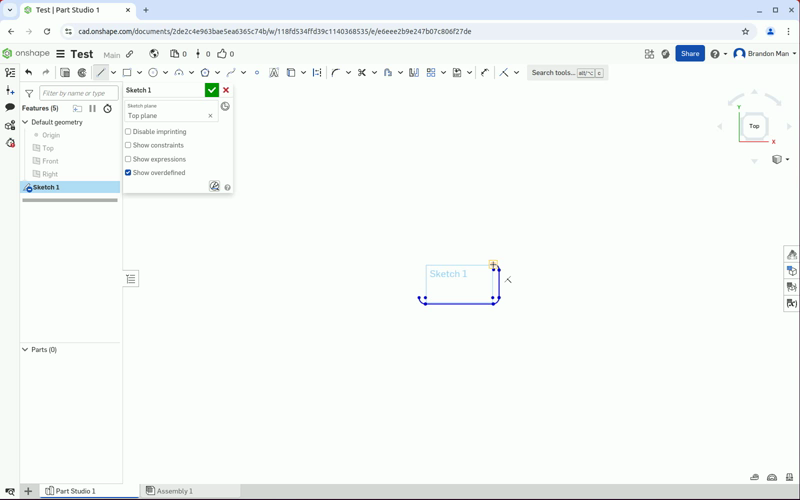
scroll(6)
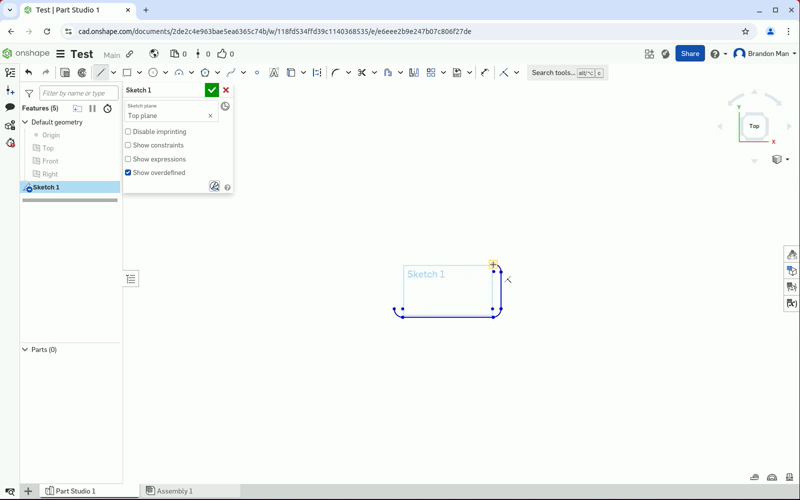
scroll(6)
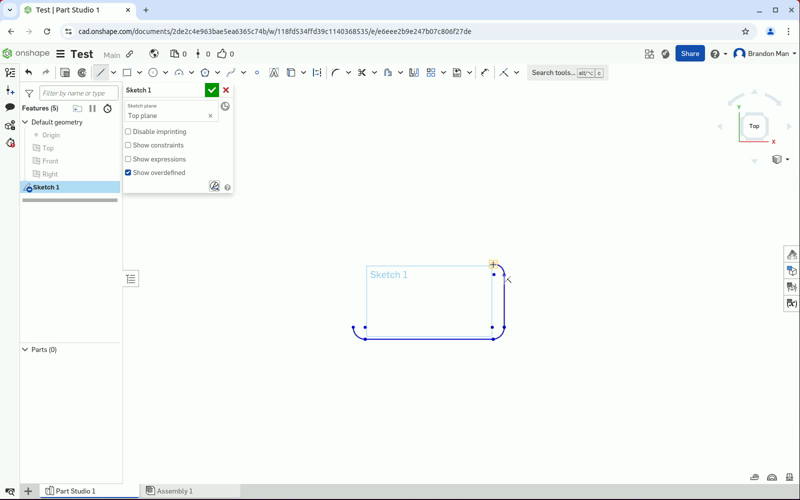
scroll(6)
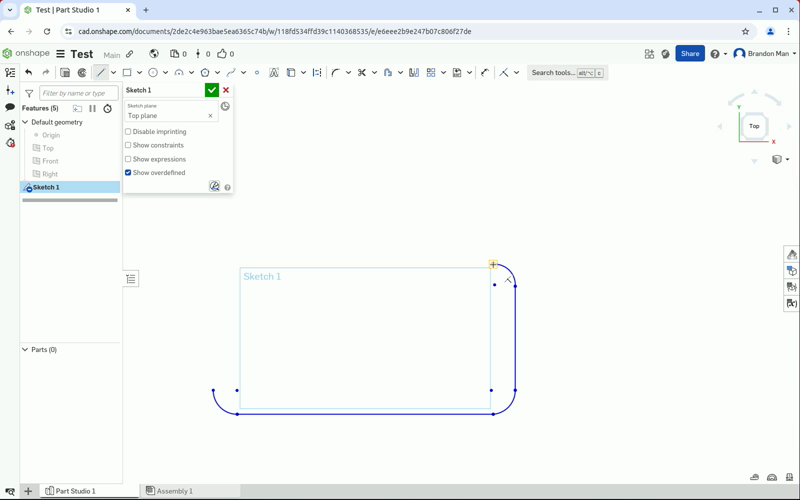
scroll(6)
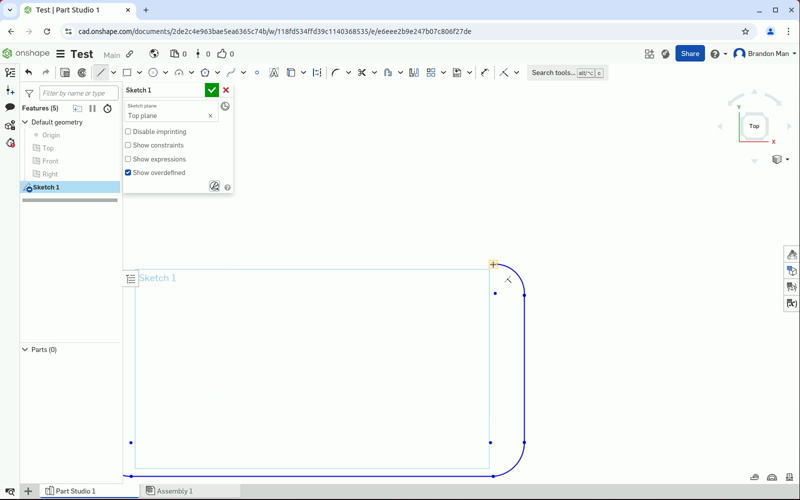
scroll(6)
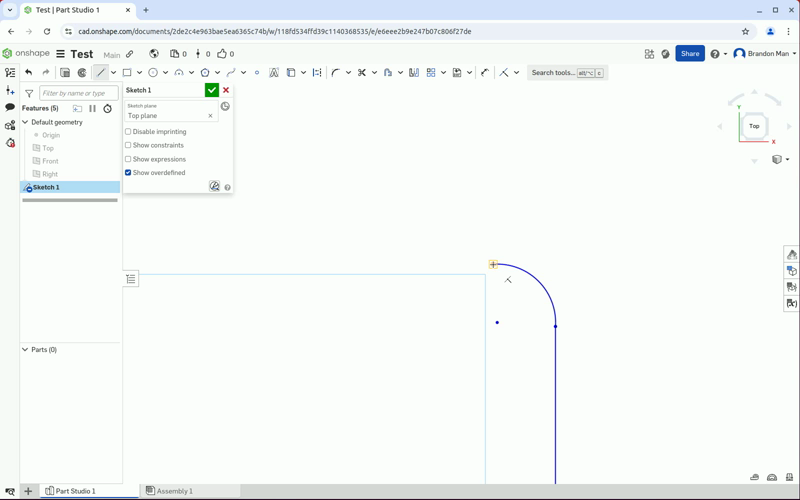
click(493, 264)
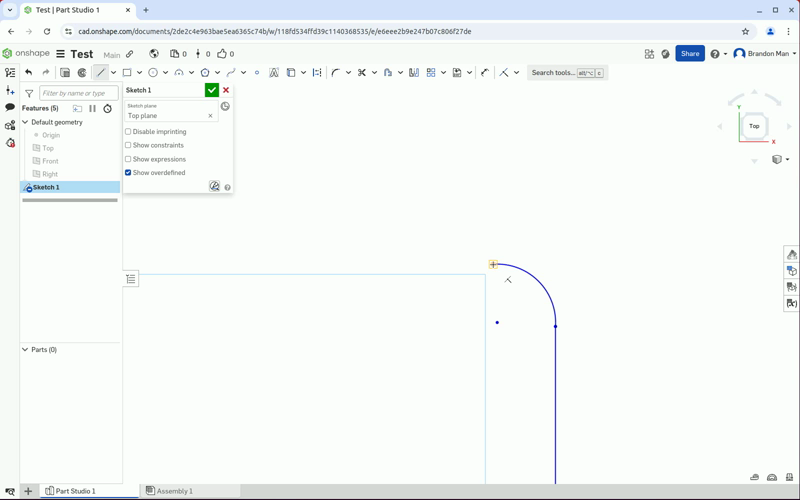
scroll(-6)
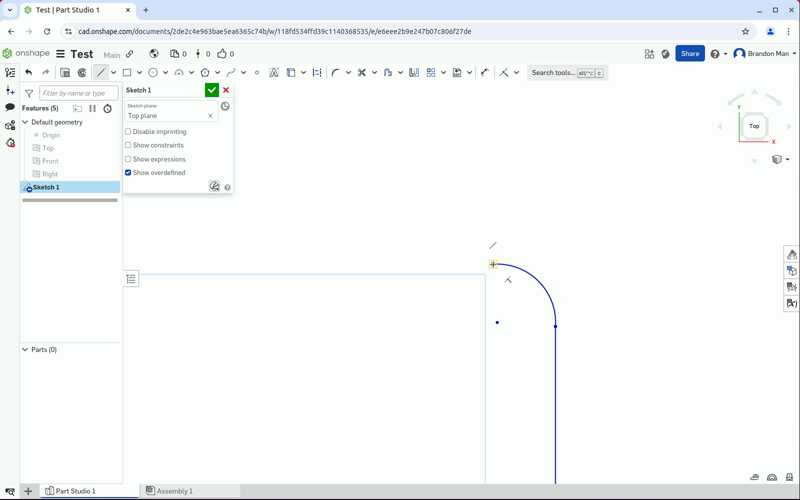
scroll(-6)
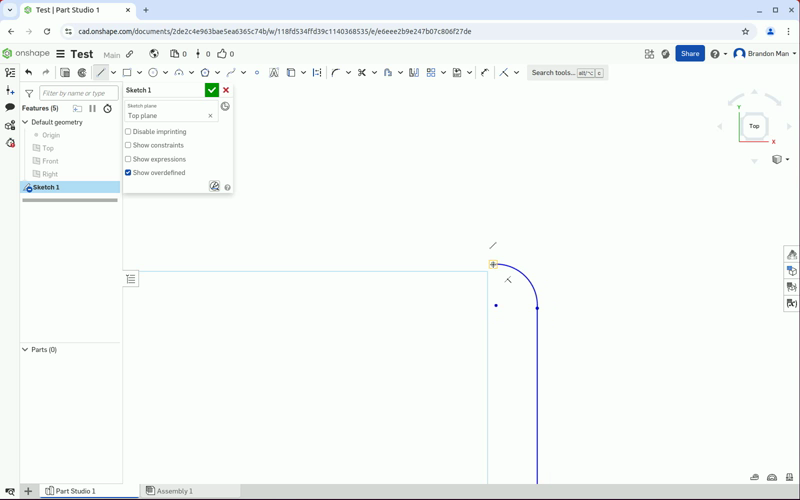
scroll(-6)
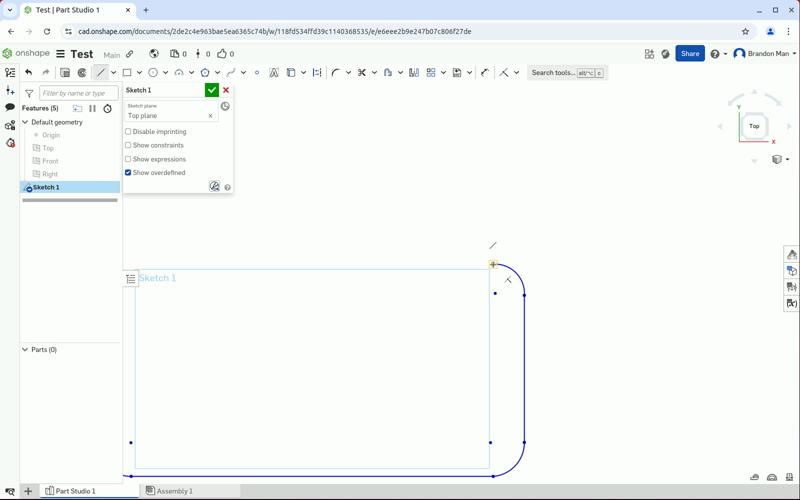
scroll(-6)
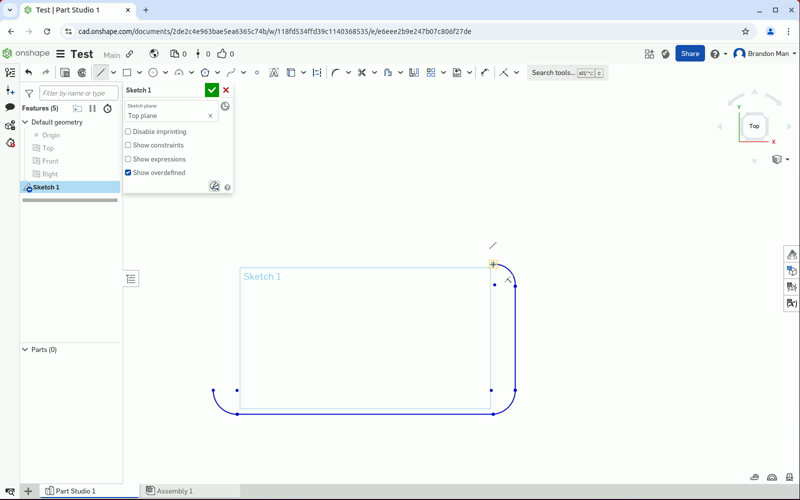
scroll(-6)
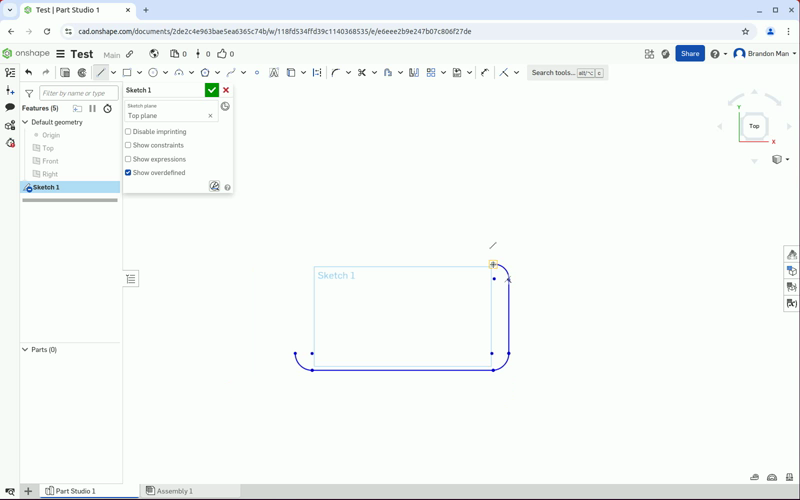
scroll(-6)
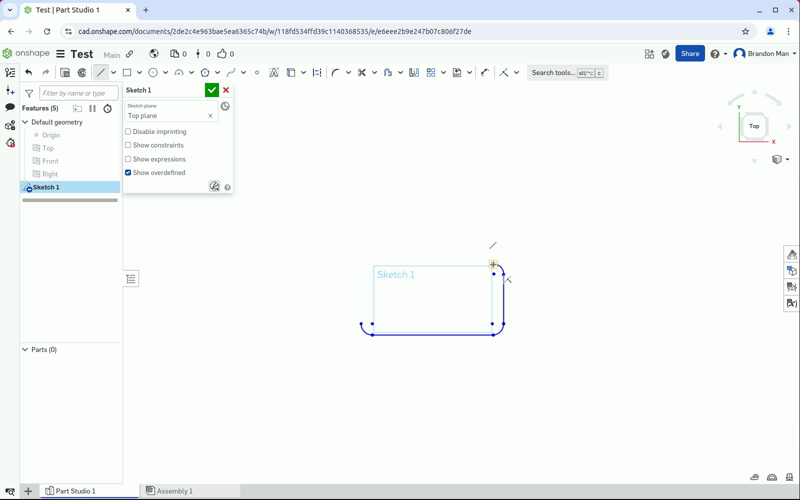
scroll(-6)
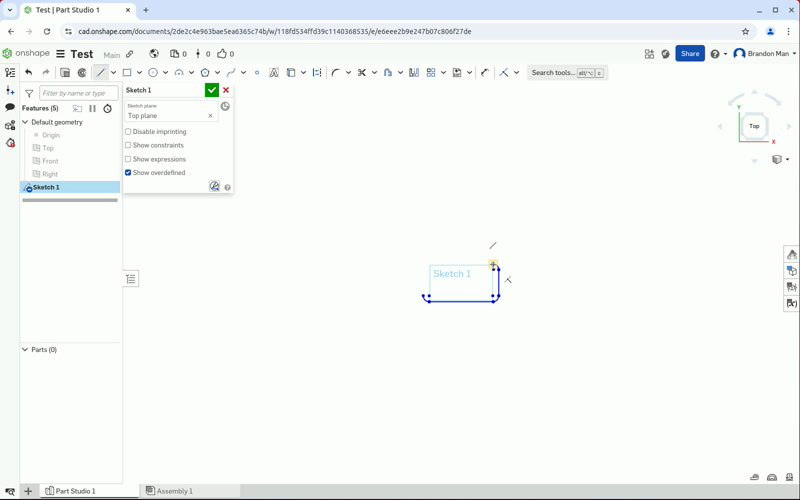
key_down(shift)
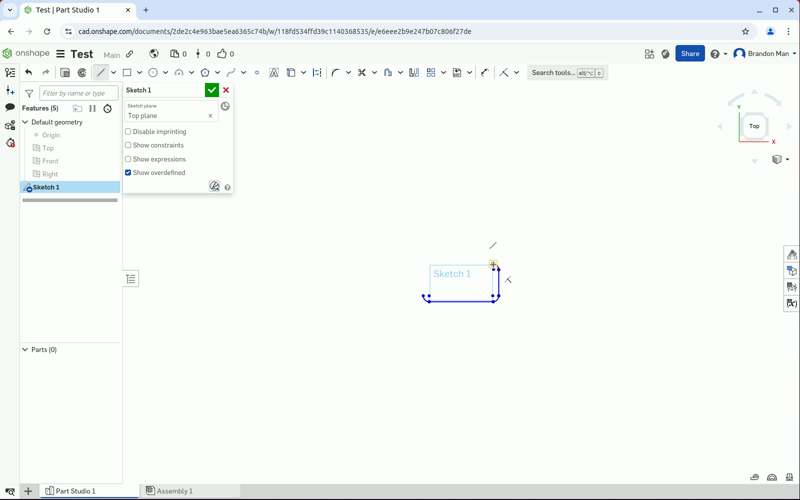
mouse_move(429, 264)
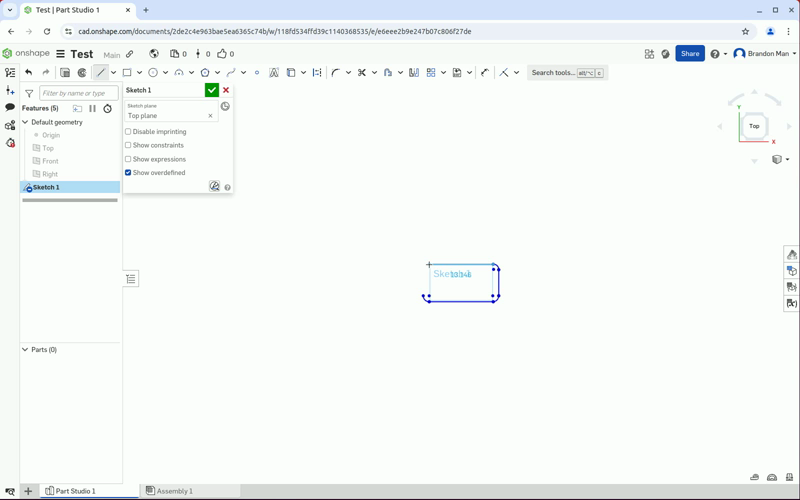
click(429, 264)
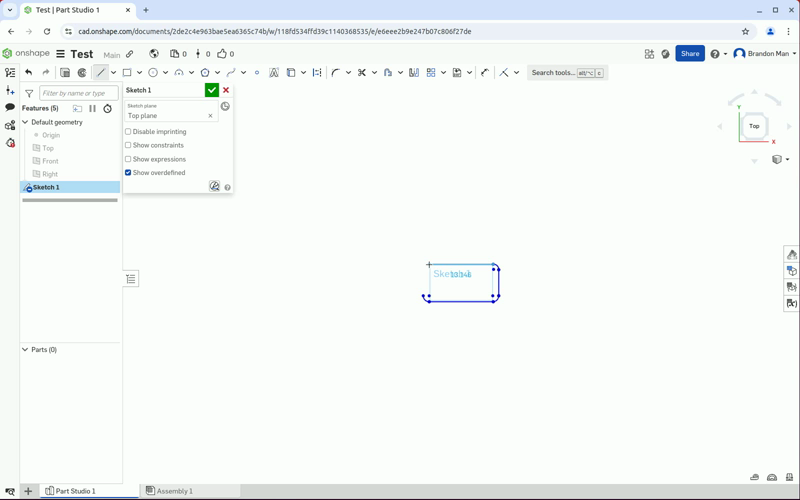
key_up(shift)
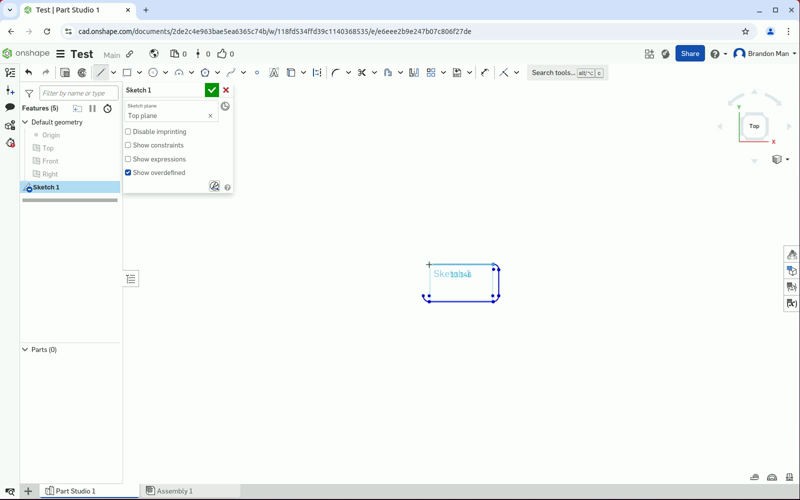
key(esc)
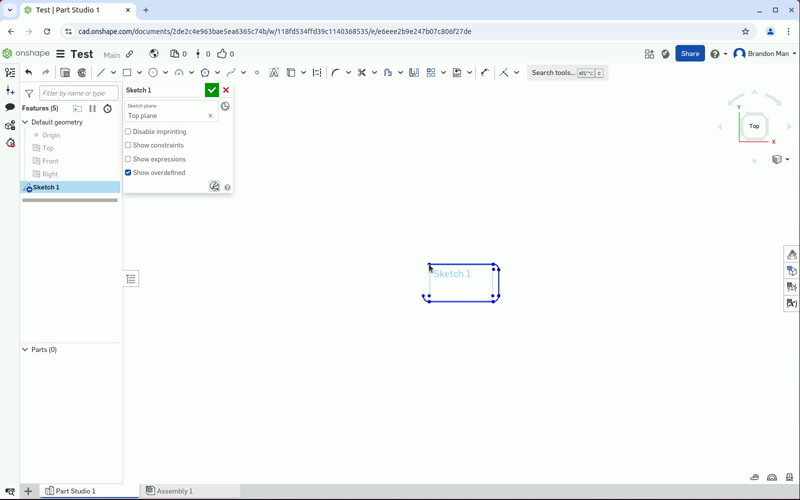
key(a)
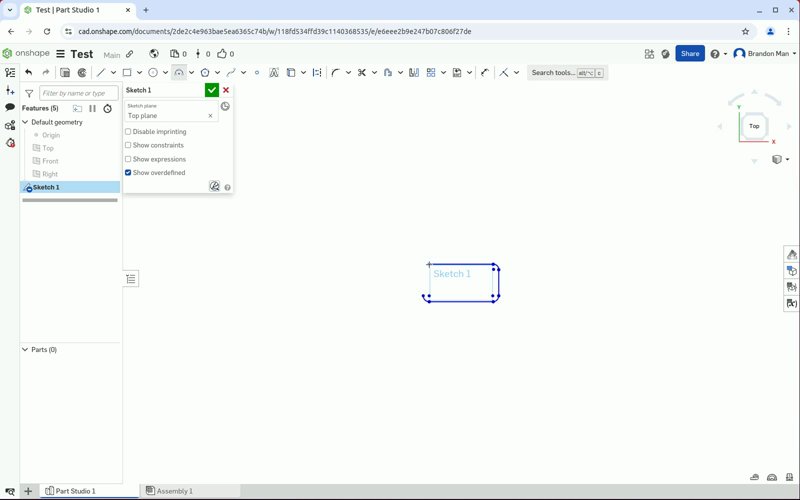
mouse_move(429, 264)
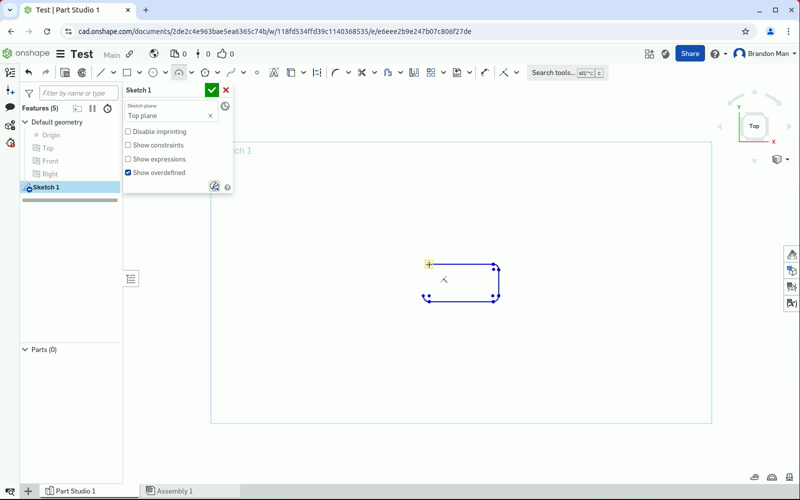
click(429, 264)
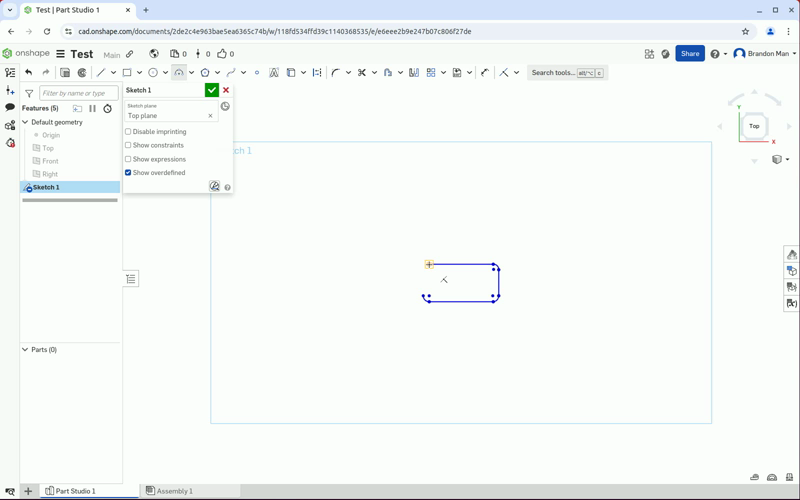
key_down(shift)
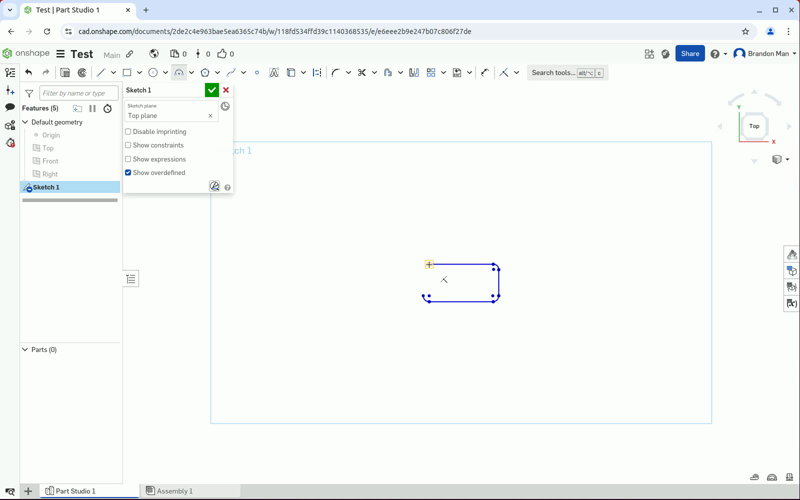
mouse_move(423, 269)
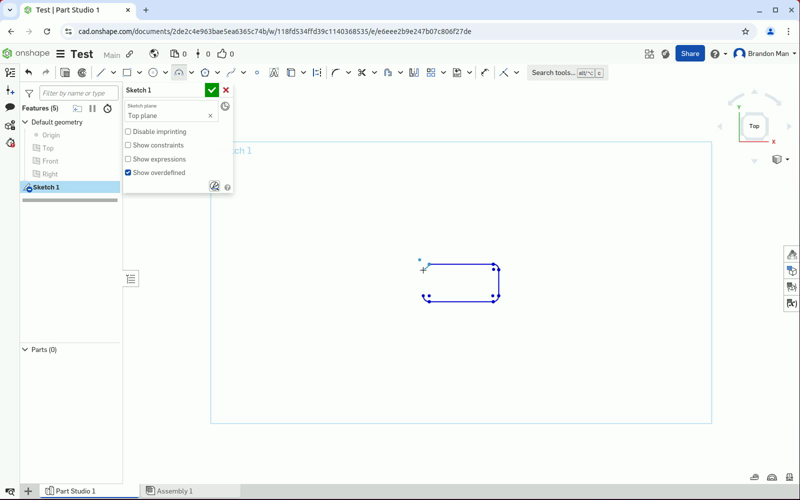
click(423, 269)
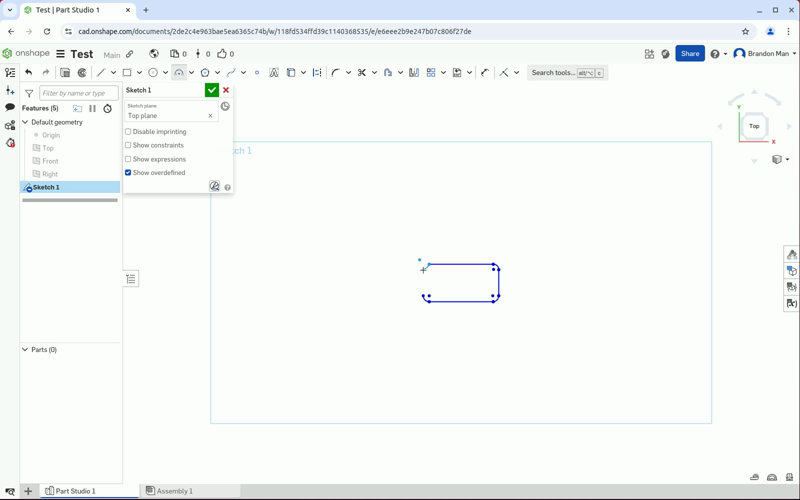
mouse_move(424, 265)
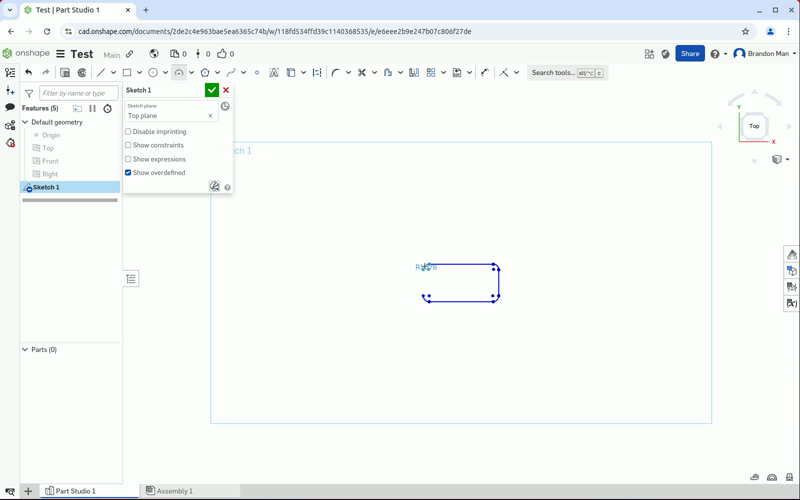
click(424, 265)
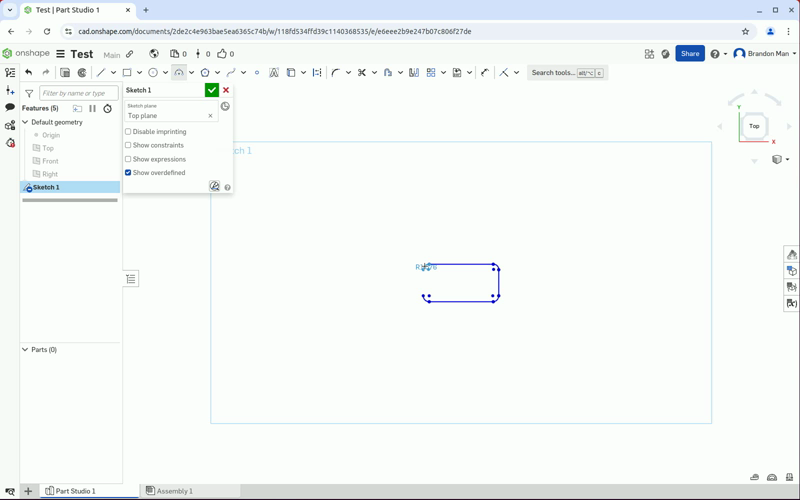
key_up(shift)
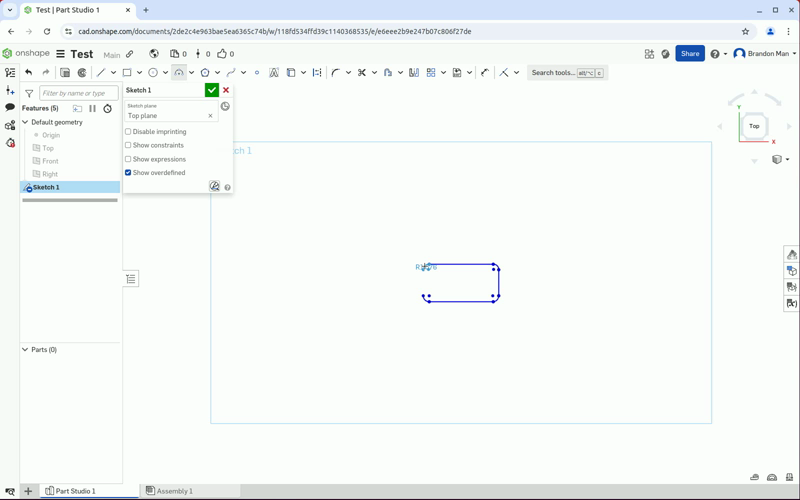
key(esc)
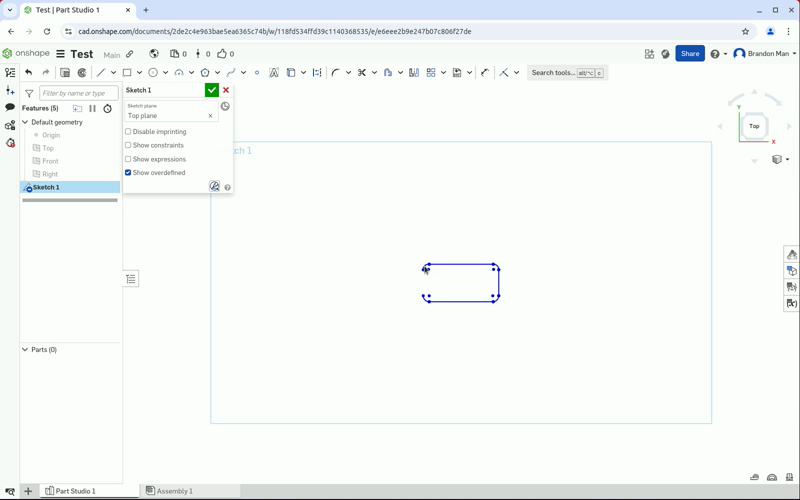
key(l)
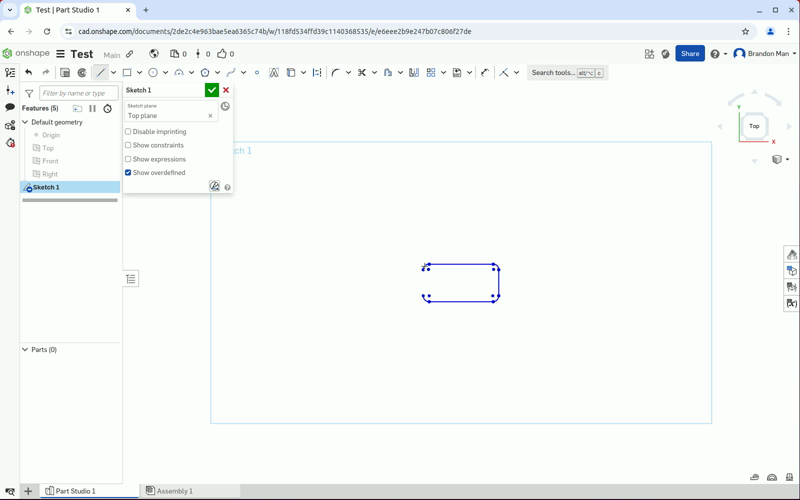
mouse_move(423, 269)
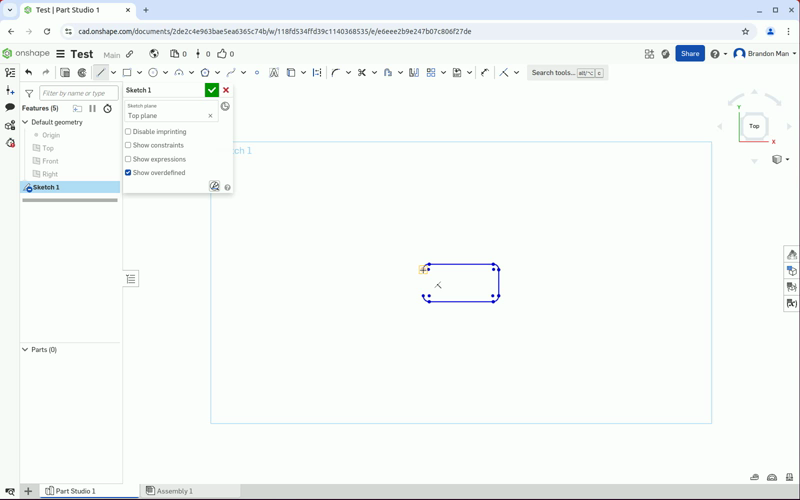
scroll(6)
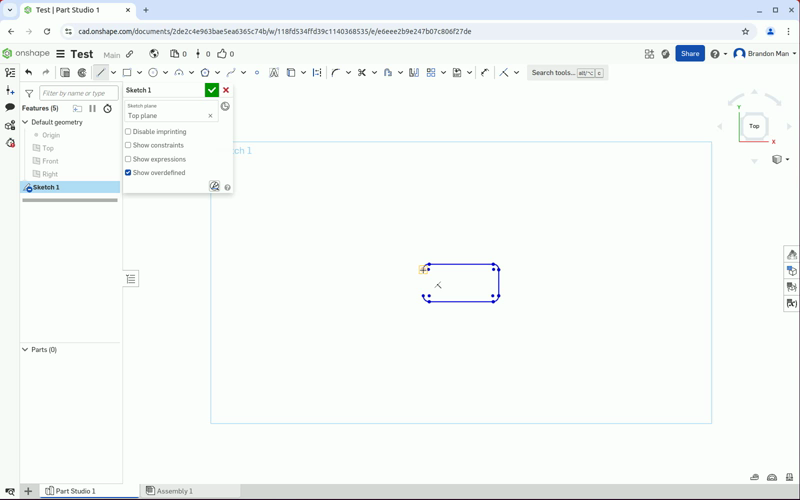
scroll(6)
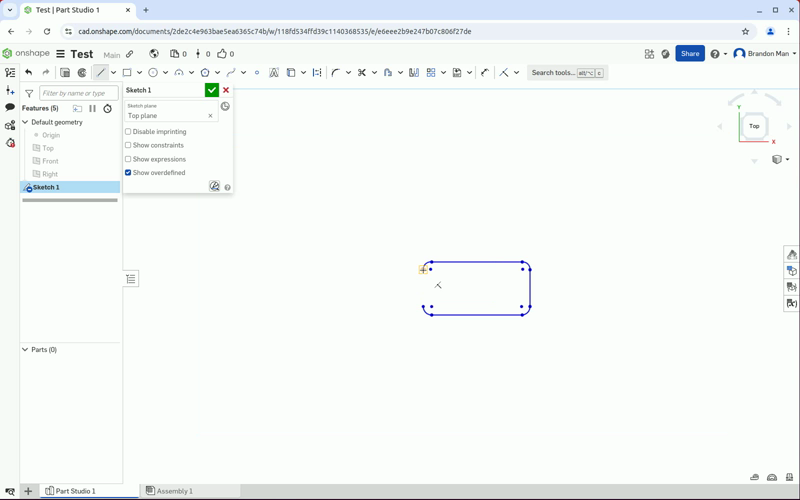
scroll(6)
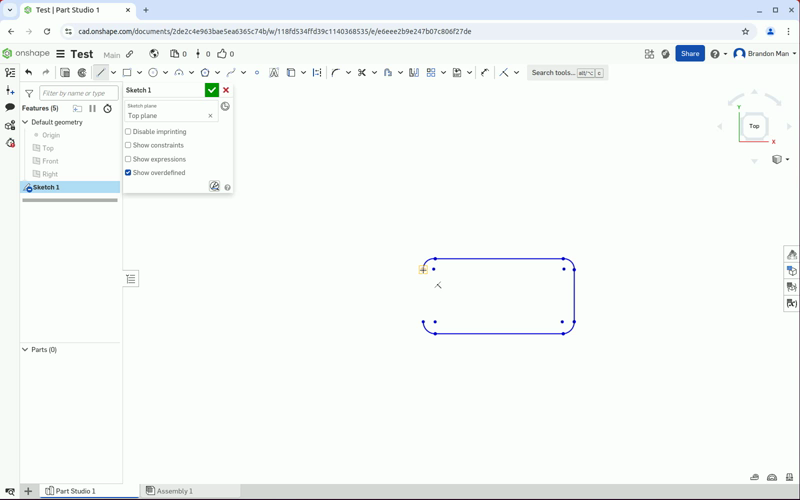
scroll(6)
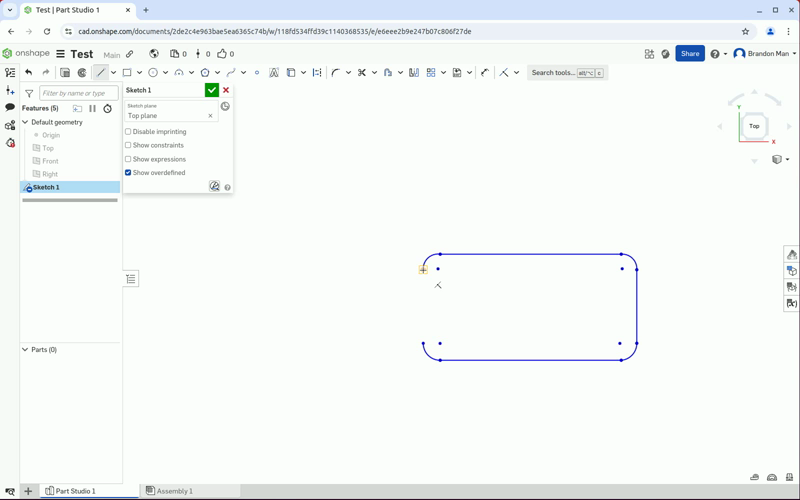
scroll(6)
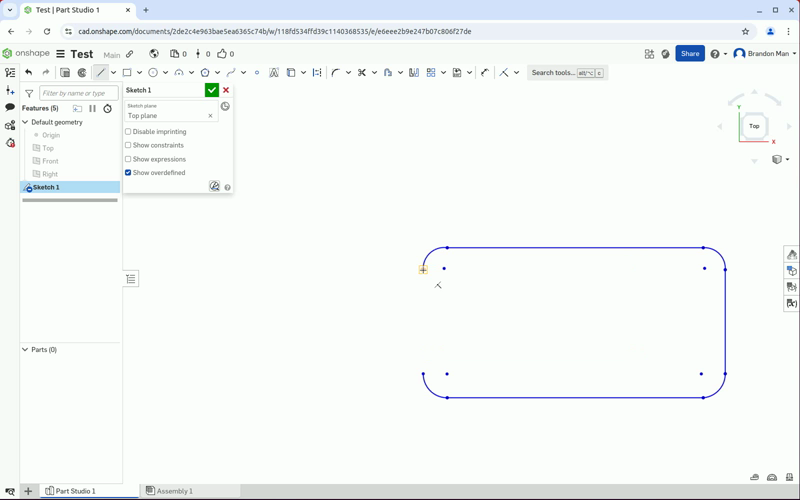
scroll(6)
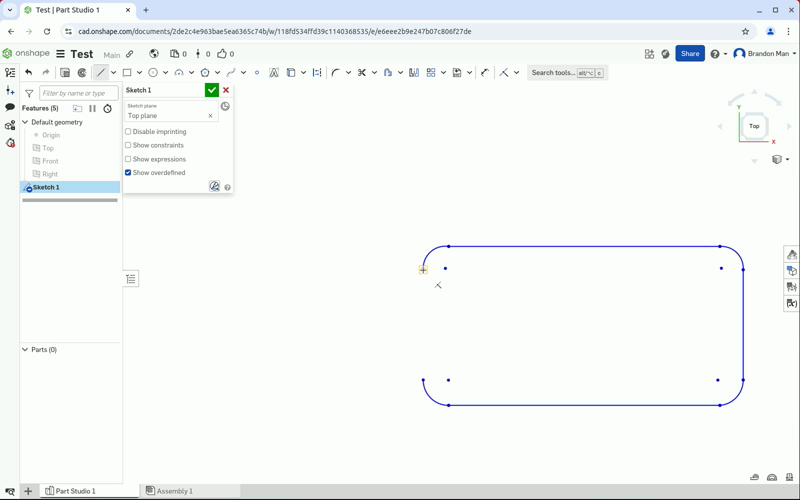
scroll(6)
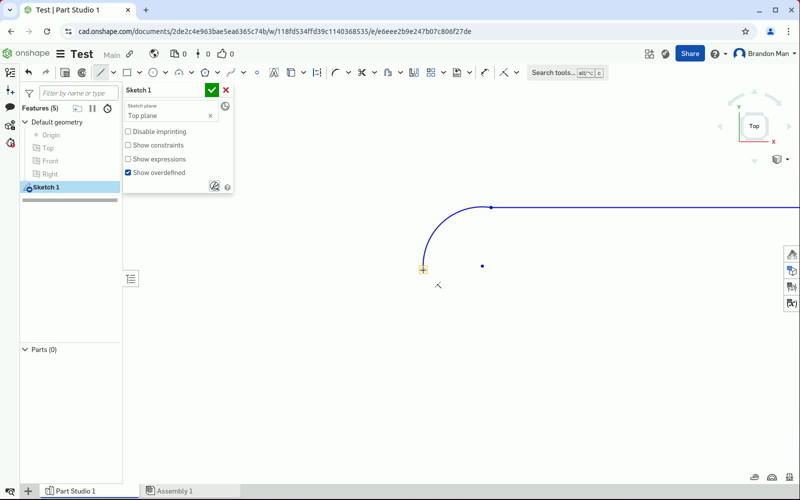
click(423, 269)
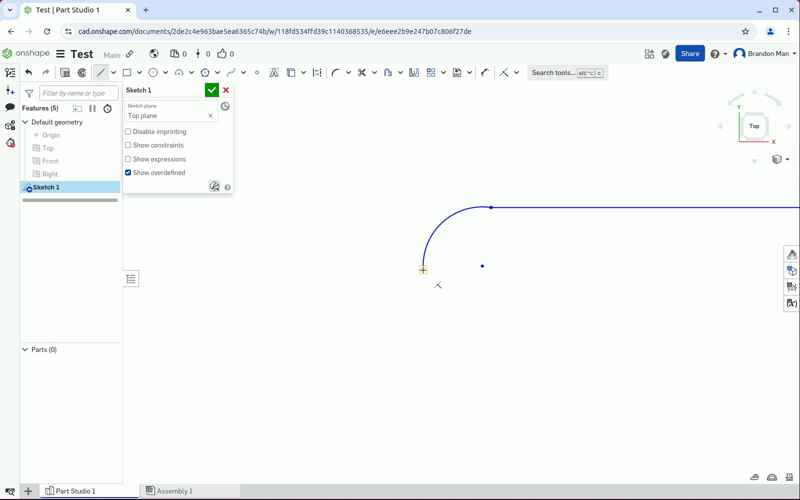
scroll(-6)
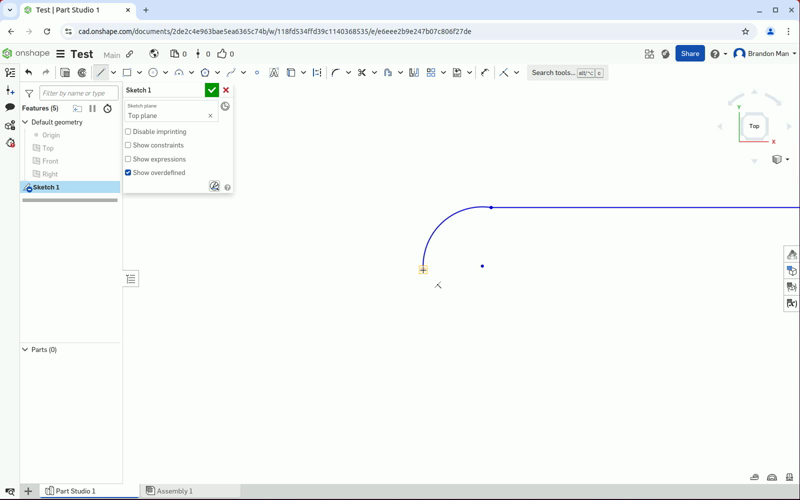
scroll(-6)
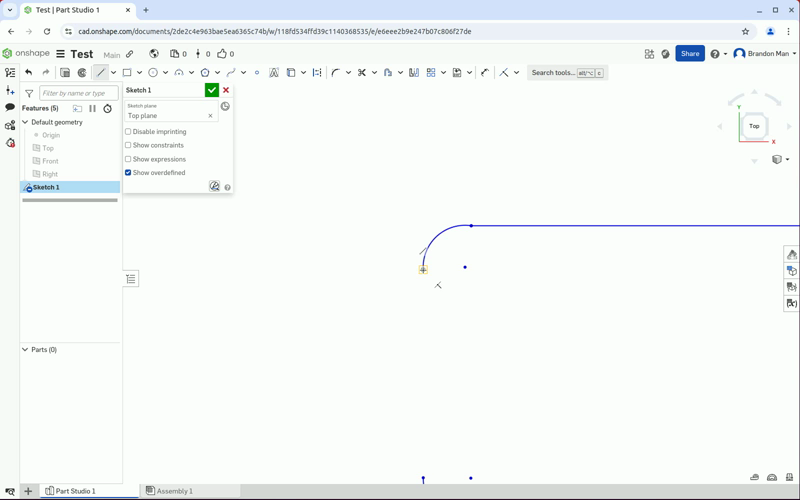
scroll(-6)
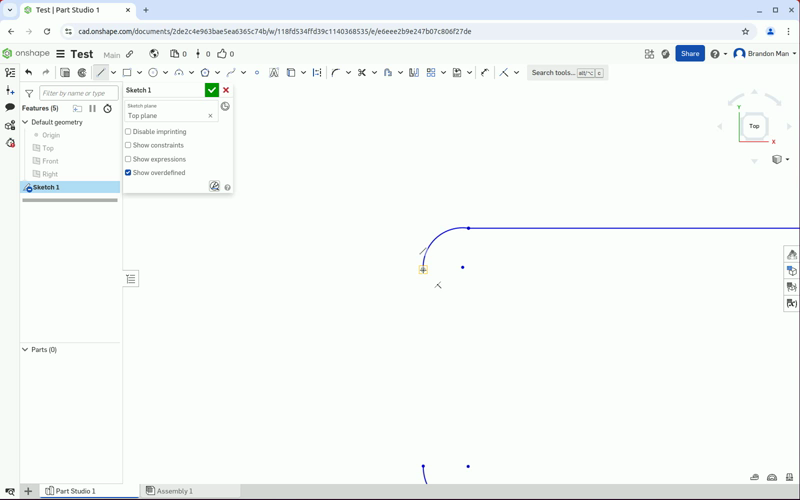
scroll(-6)
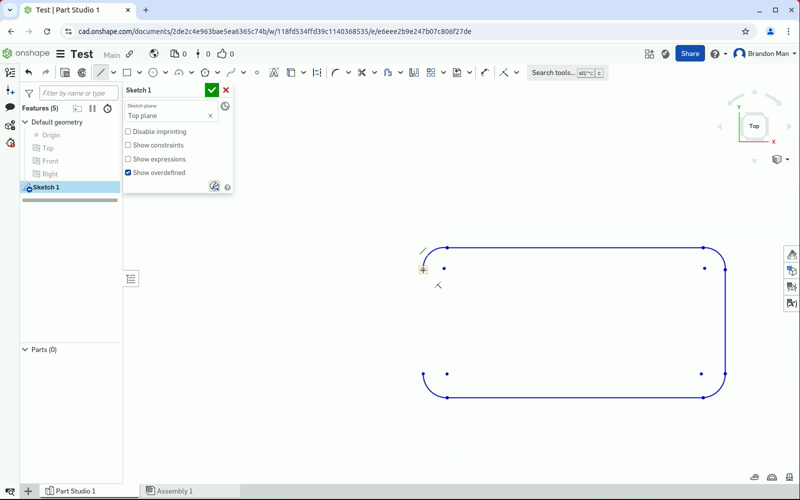
scroll(-6)
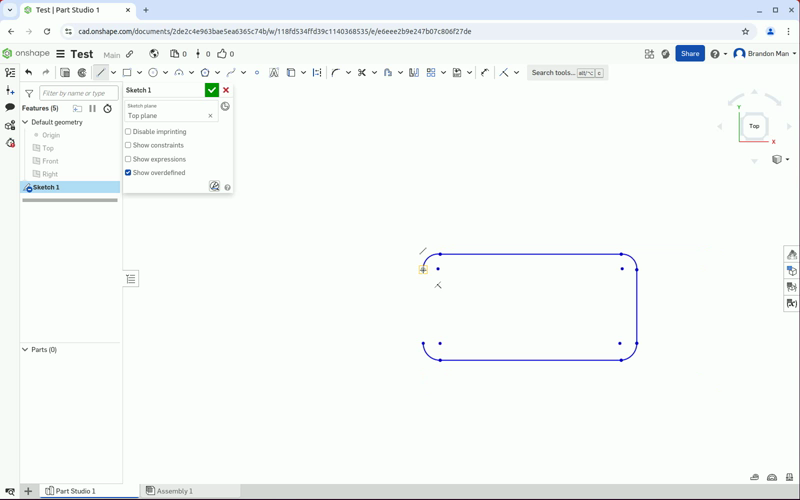
scroll(-6)
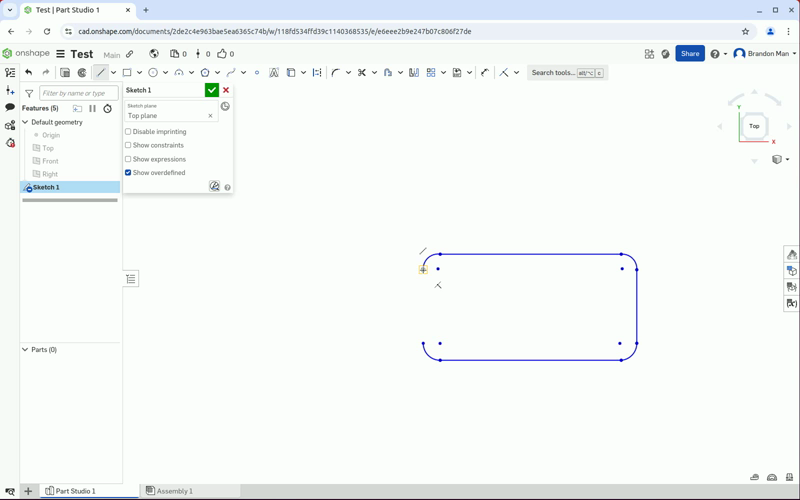
scroll(-6)
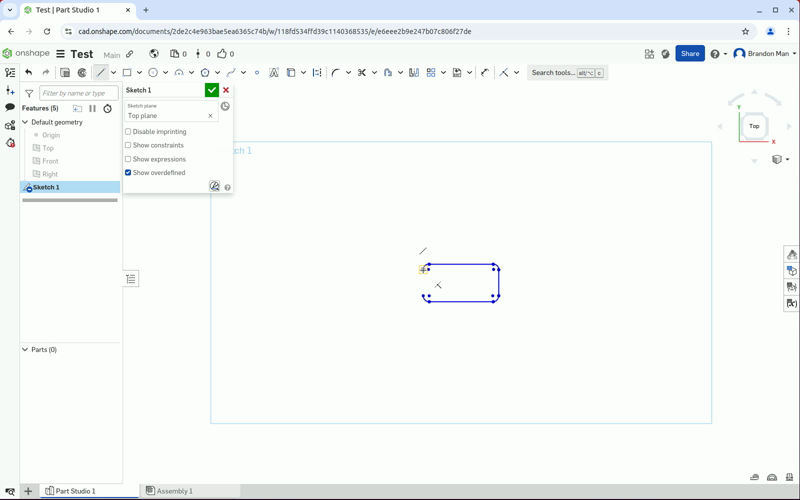
mouse_move(453, 269)
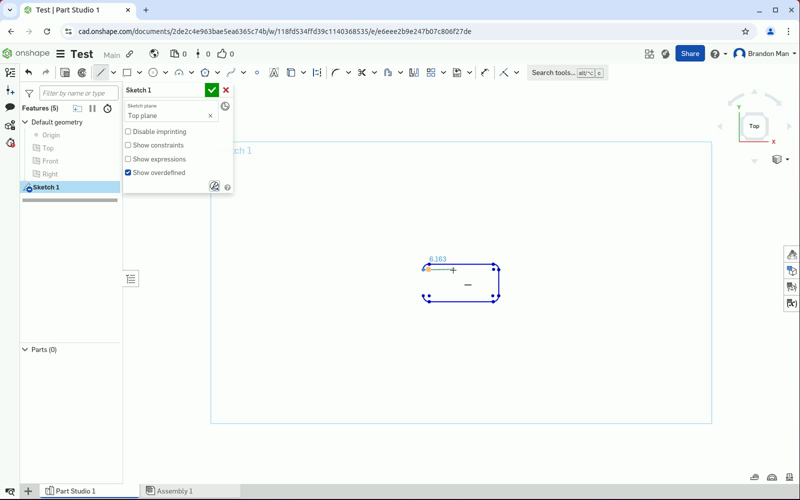
key_down(shift)
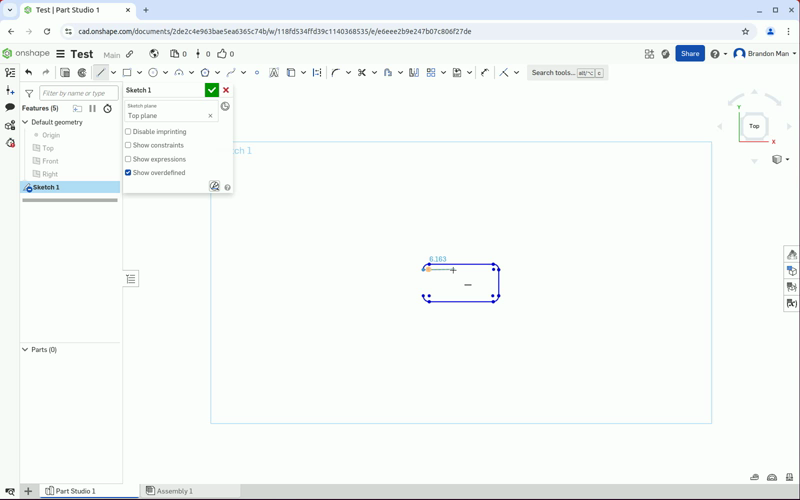
mouse_move(423, 295)
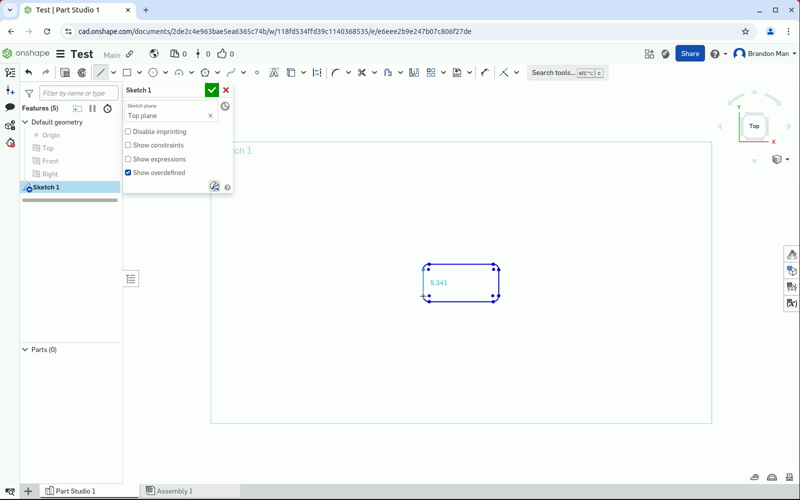
scroll(6)
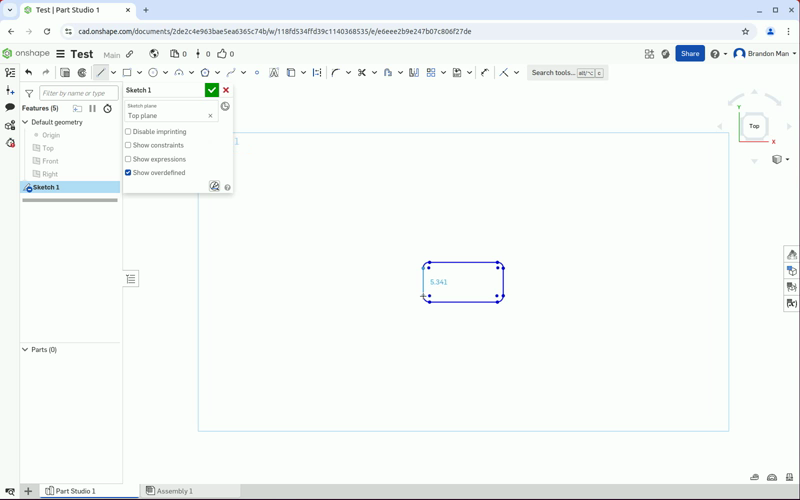
scroll(6)
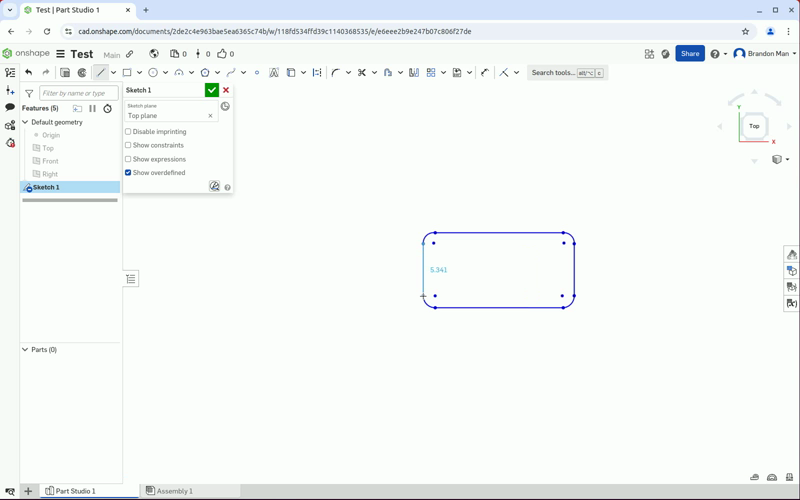
scroll(6)
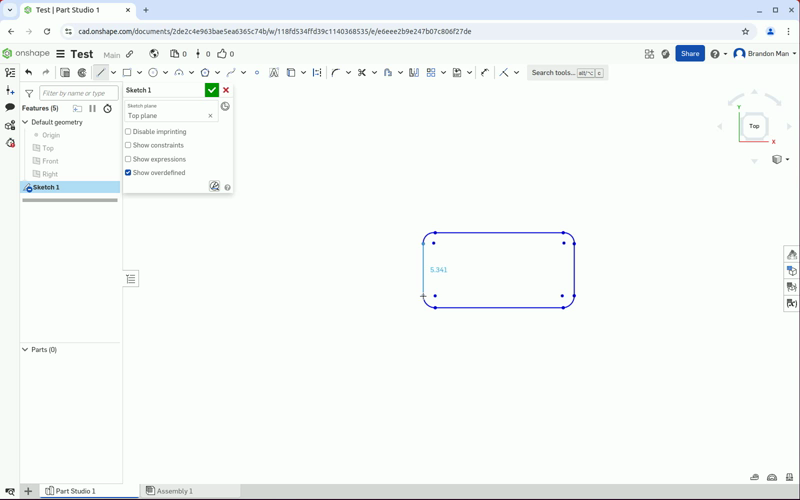
scroll(6)
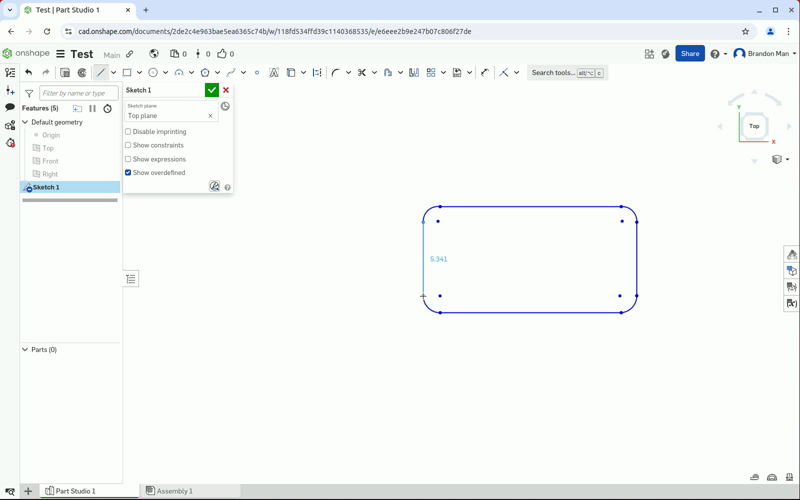
scroll(6)
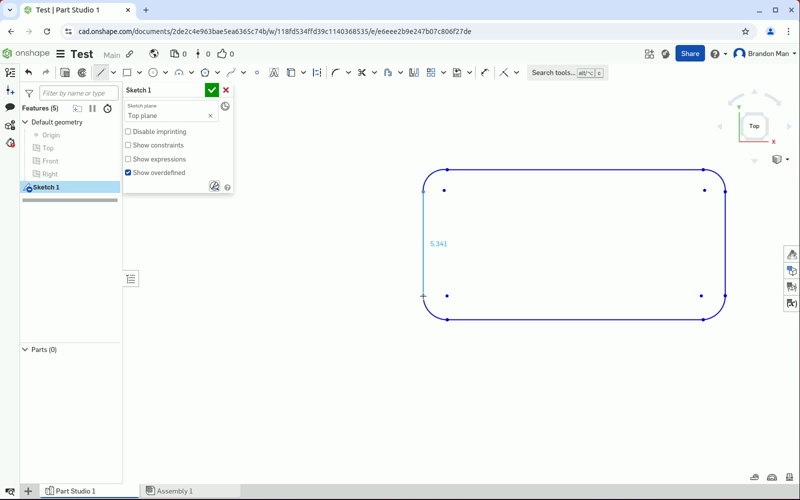
scroll(6)
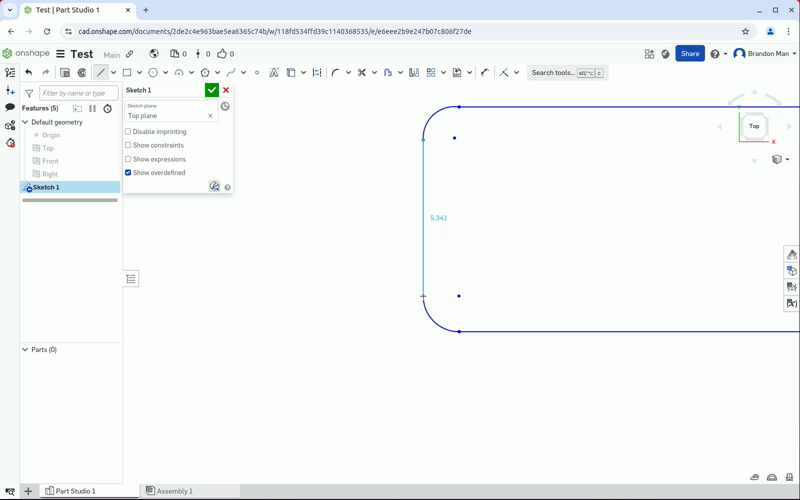
scroll(6)
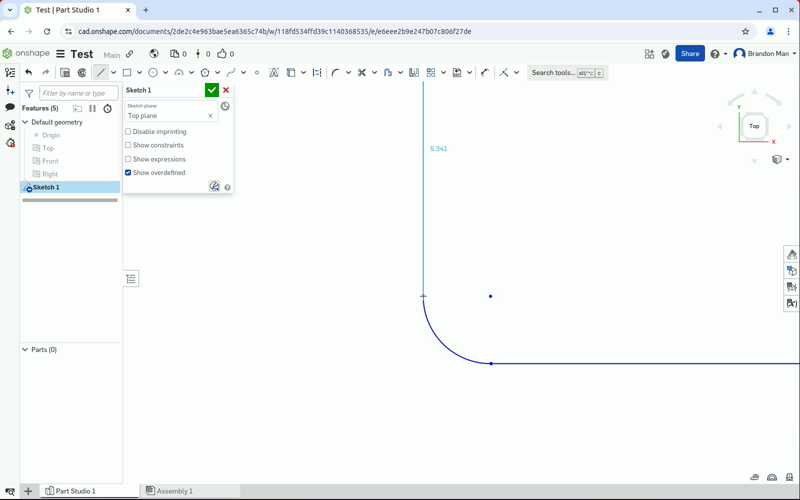
key_up(shift)
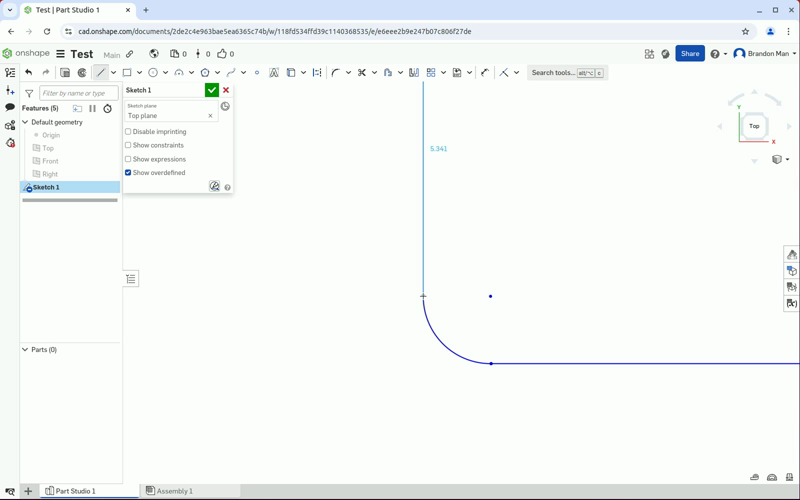
click(423, 295)
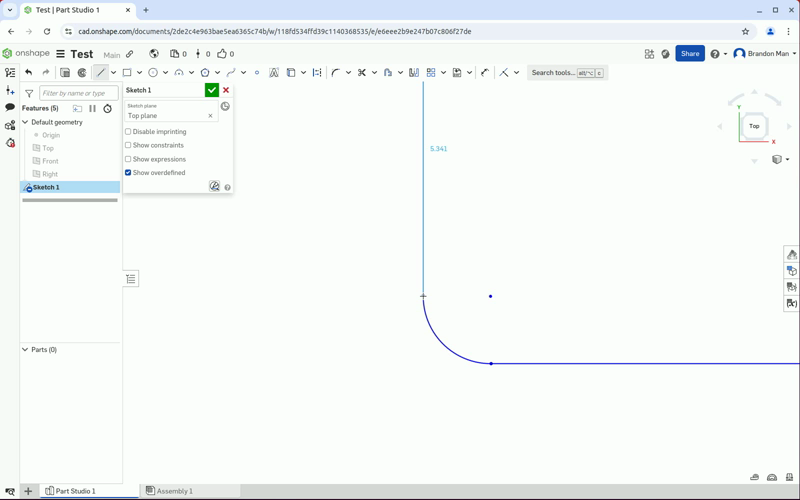
scroll(-6)
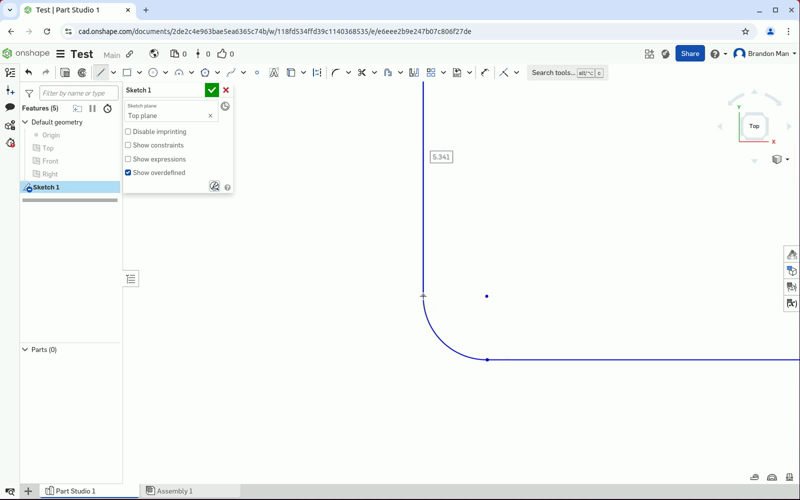
scroll(-6)
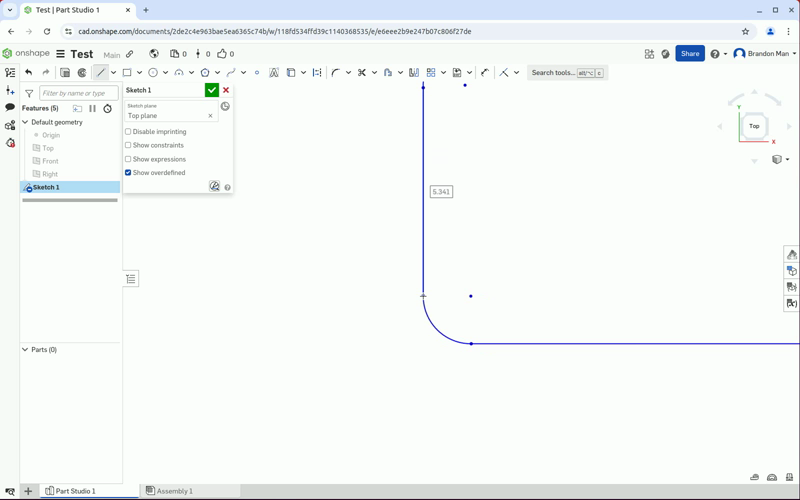
scroll(-6)
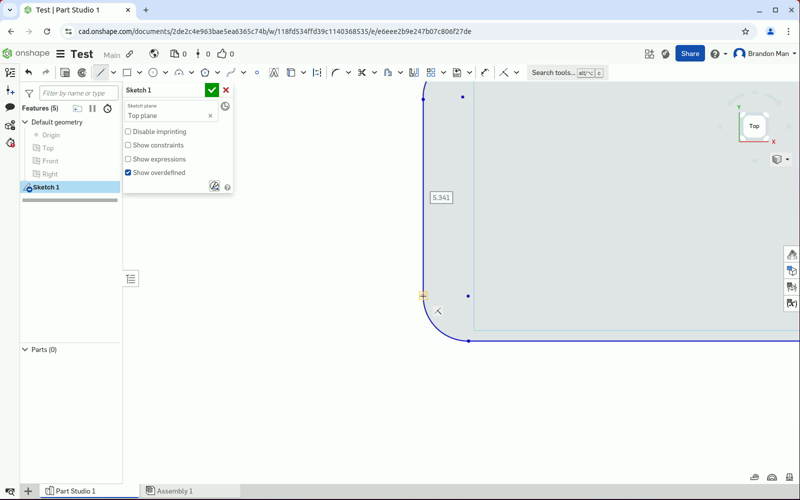
scroll(-6)
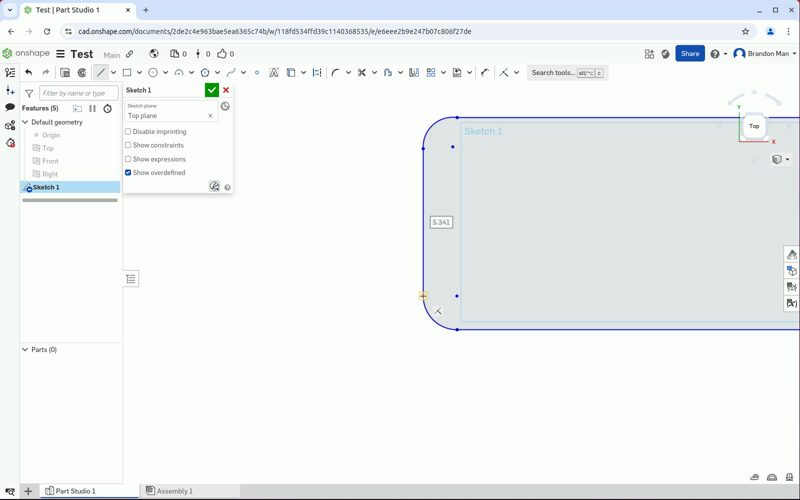
scroll(-6)
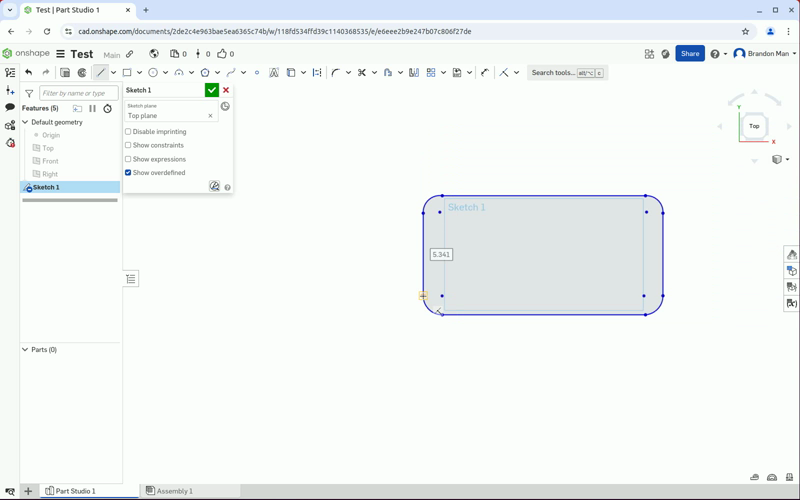
scroll(-6)
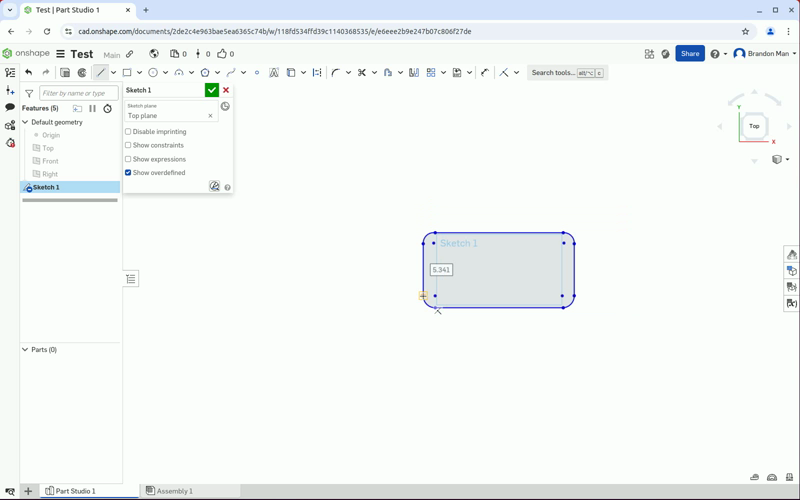
scroll(-6)
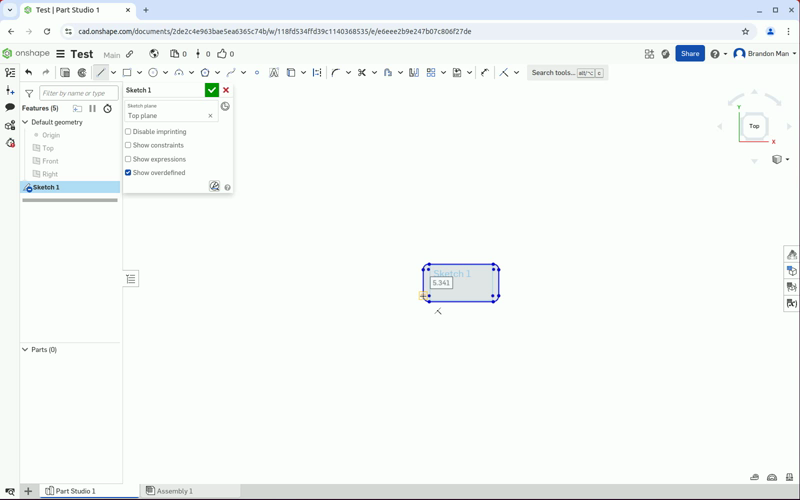
key(esc)
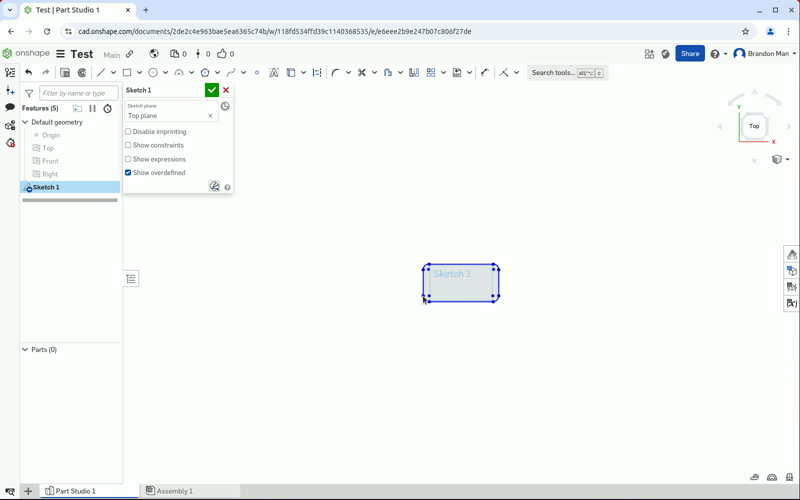
key(l)
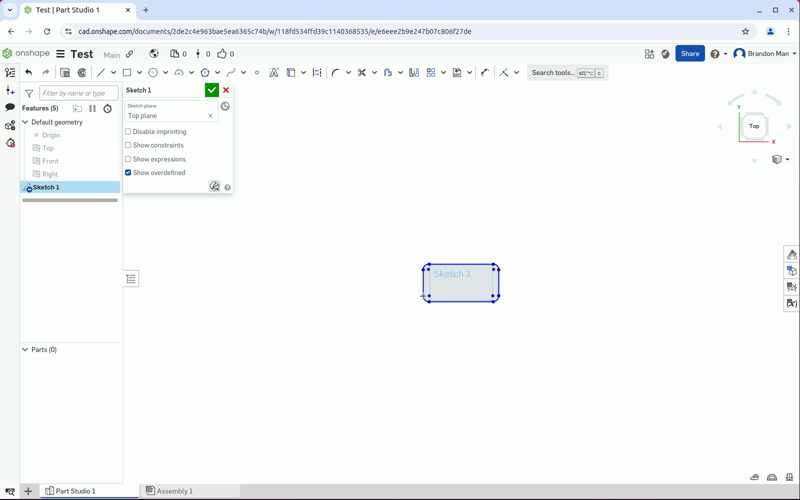
key_down(shift)
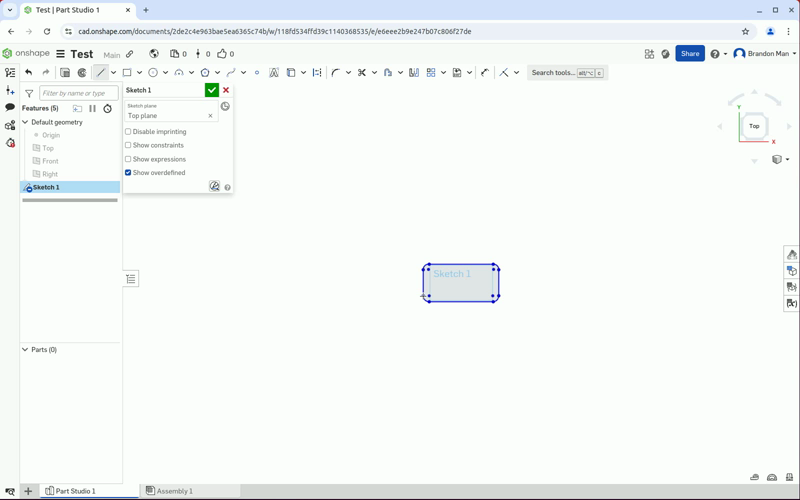
mouse_move(429, 295)
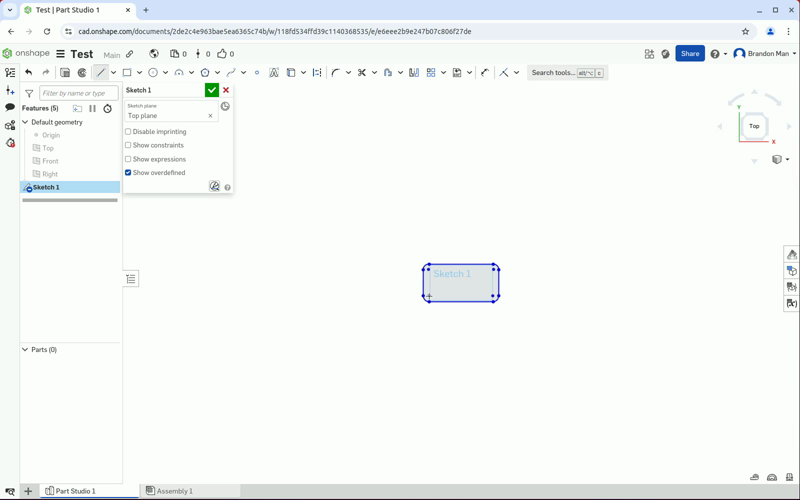
click(429, 295)
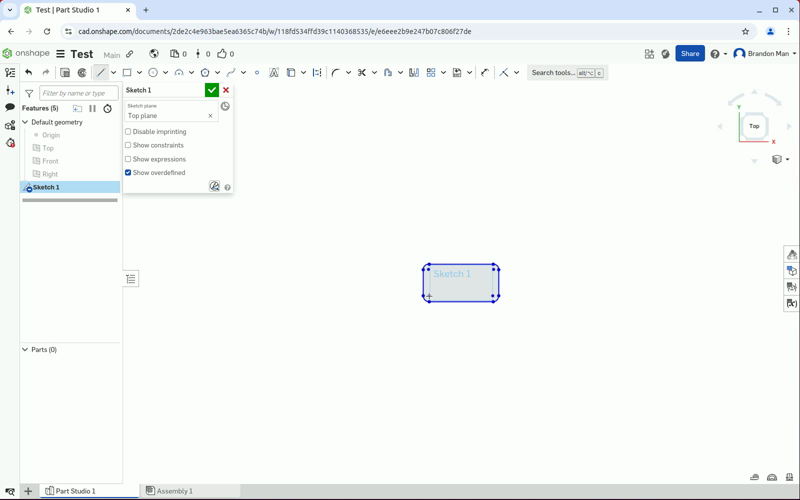
key_up(shift)
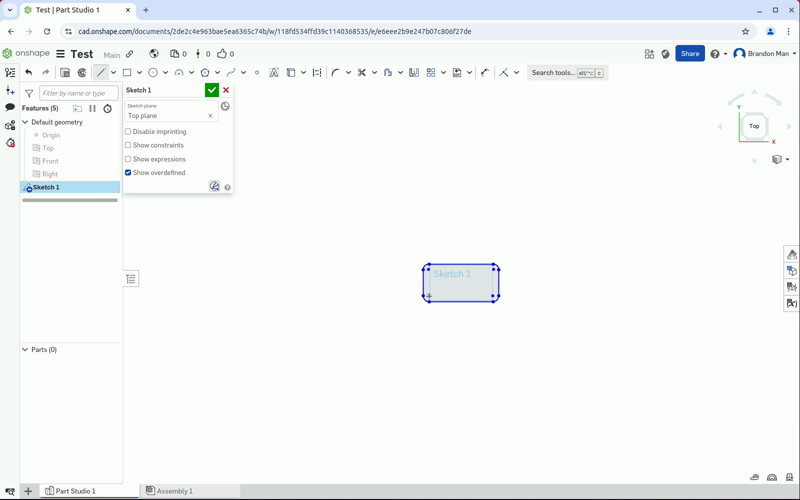
key_down(shift)
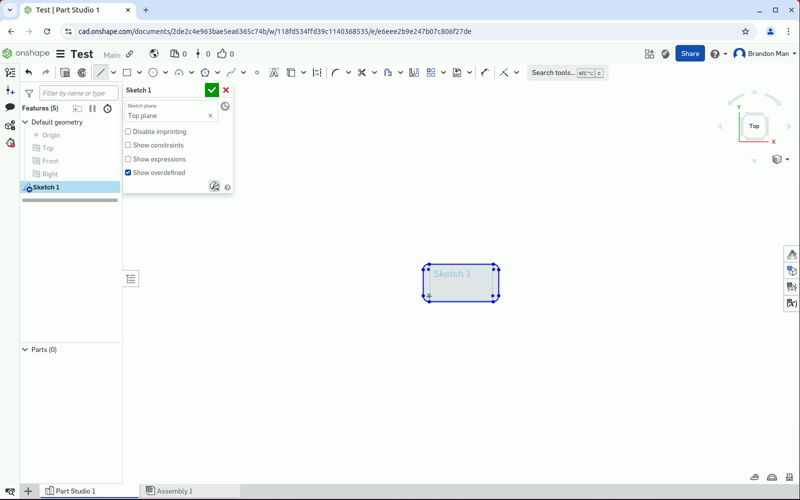
mouse_move(493, 295)
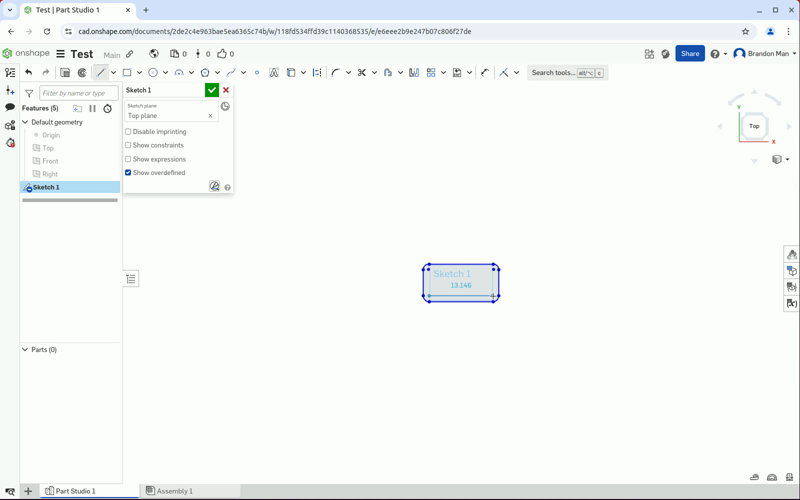
click(493, 295)
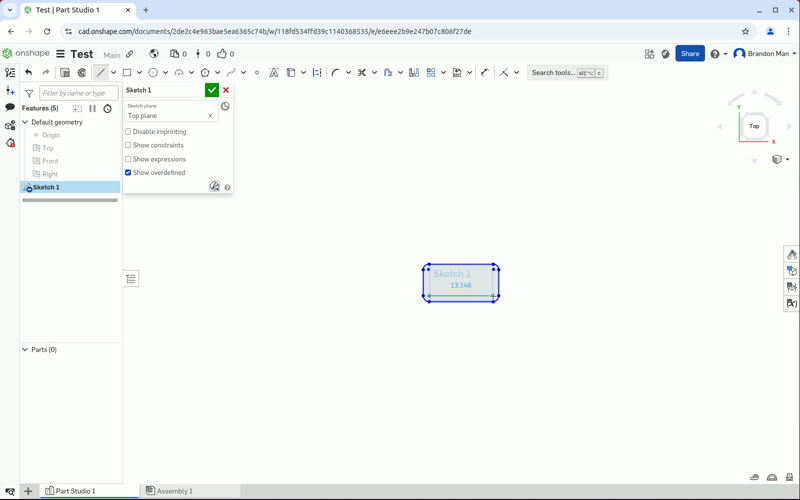
key_up(shift)
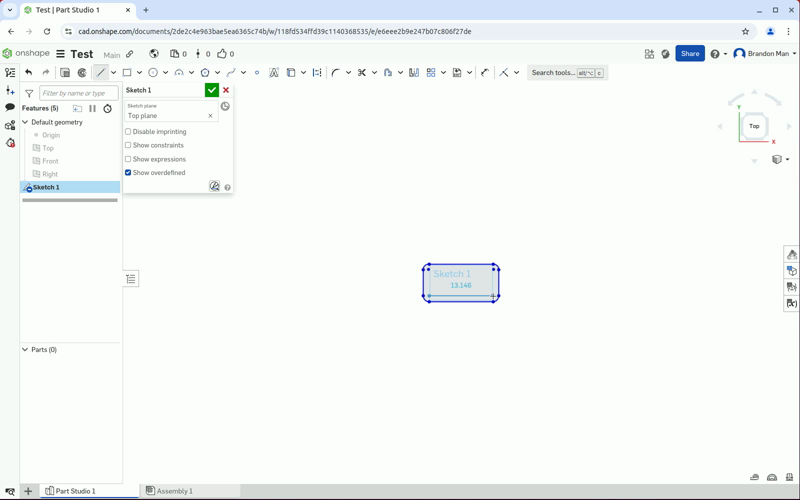
key_down(shift)
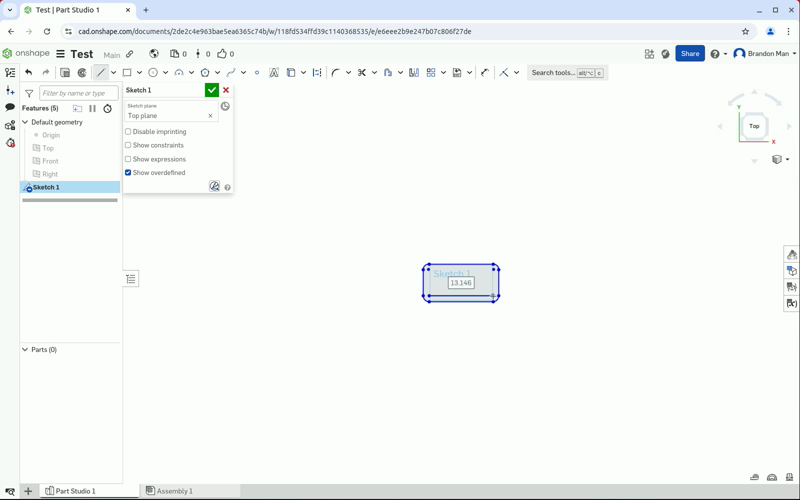
mouse_move(523, 295)
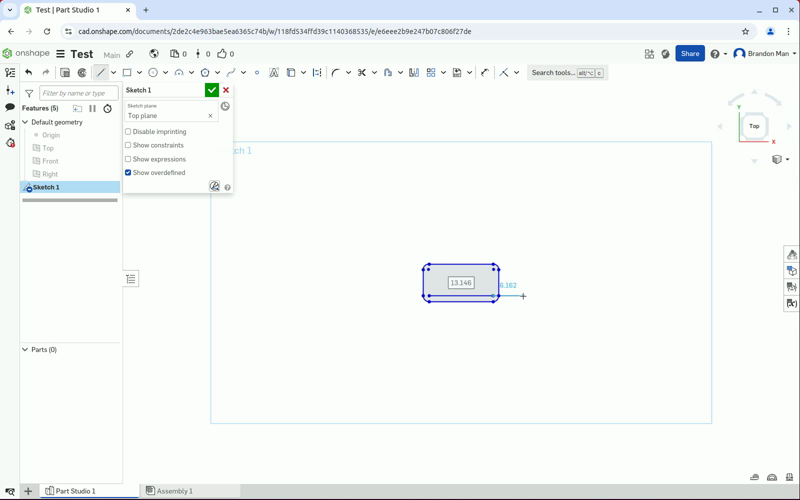
mouse_move(493, 269)
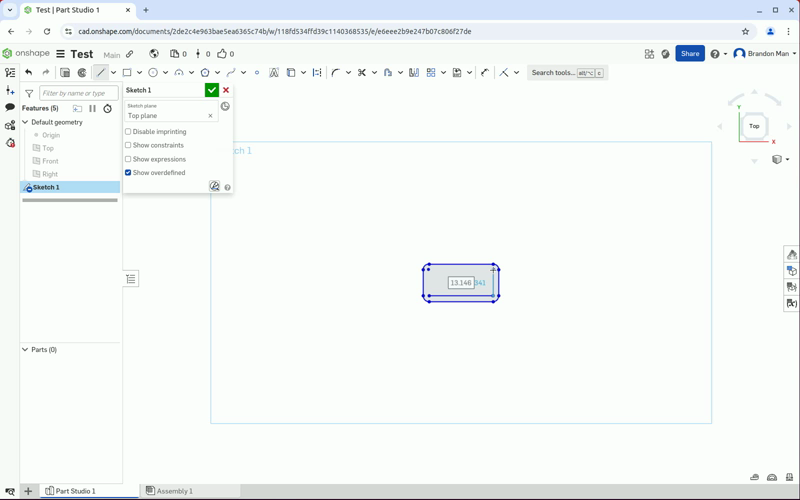
click(493, 269)
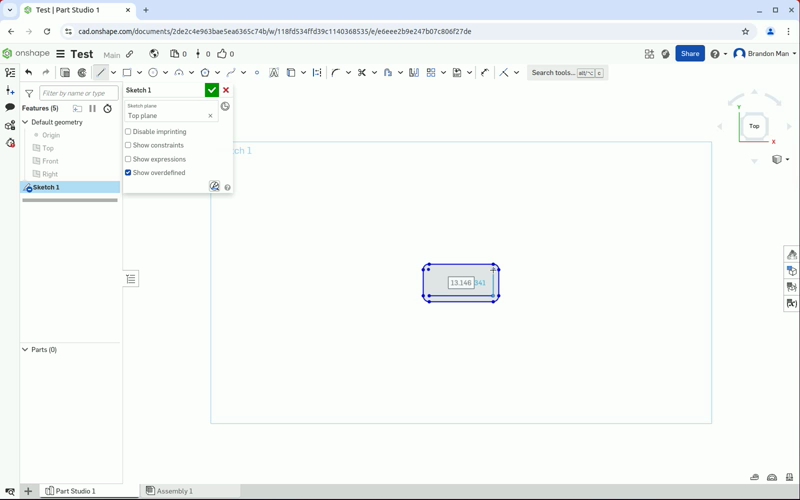
key_up(shift)
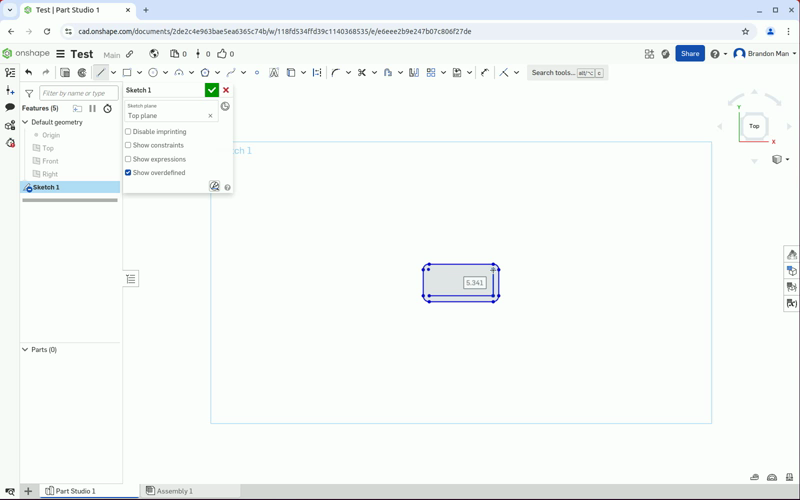
key_down(shift)
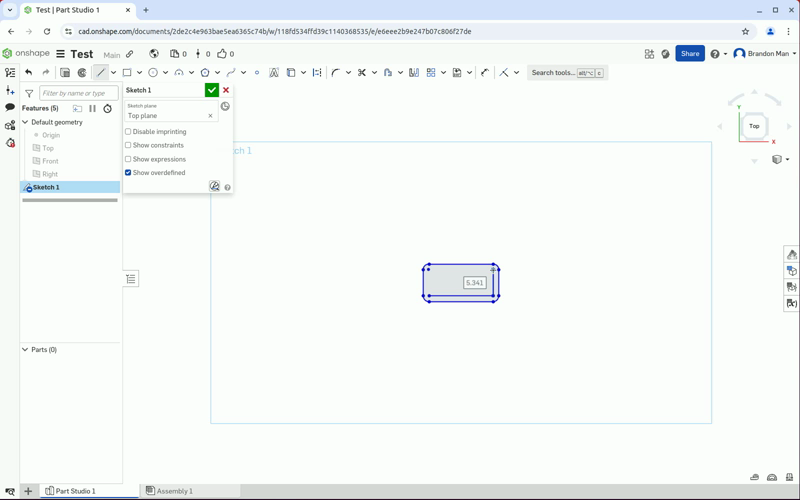
mouse_move(429, 269)
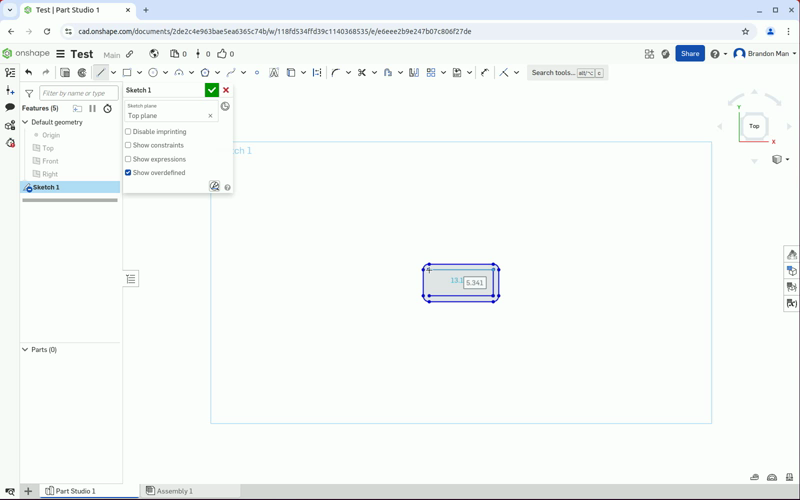
click(429, 269)
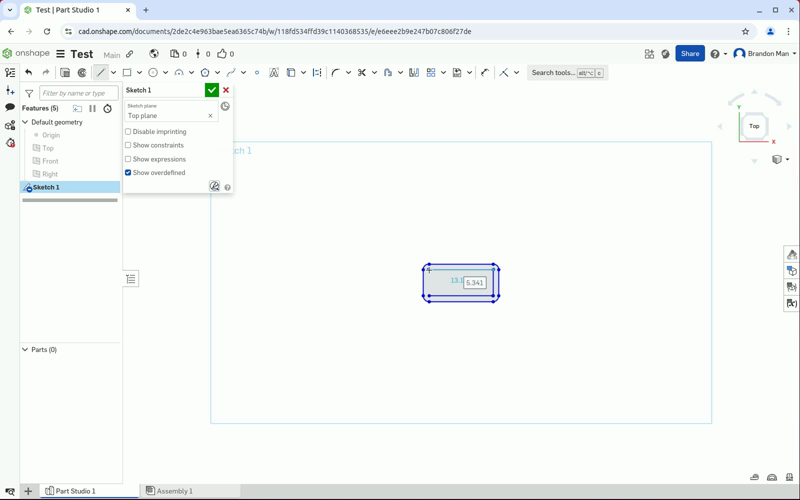
key_up(shift)
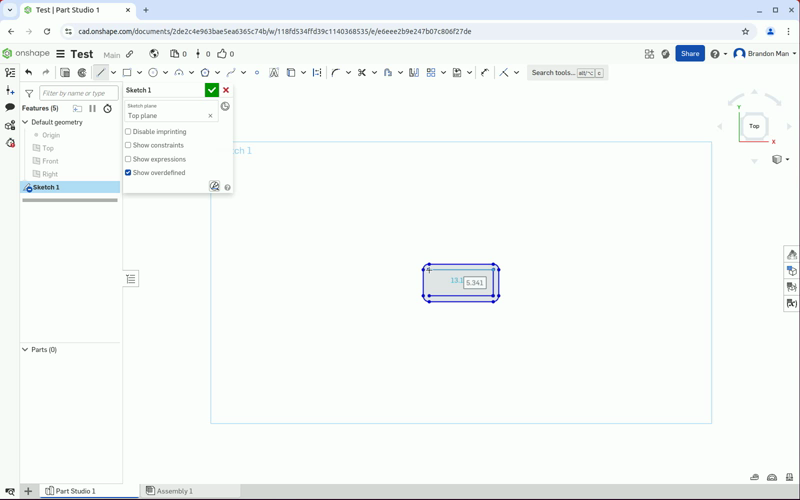
mouse_move(459, 269)
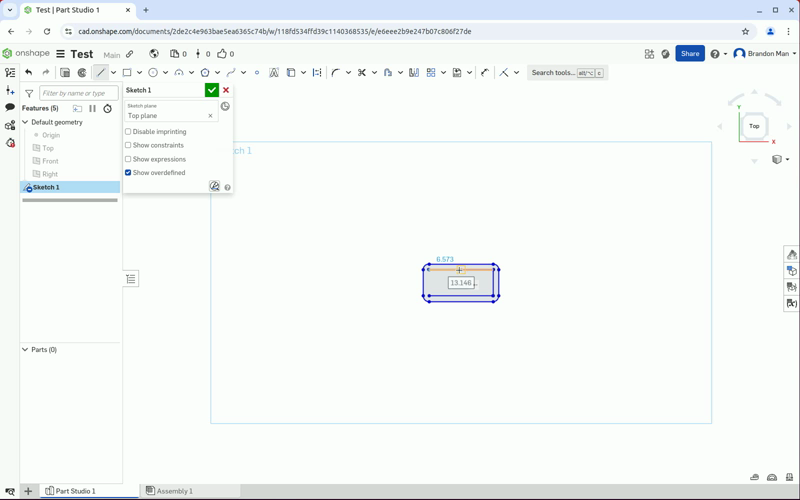
key_down(shift)
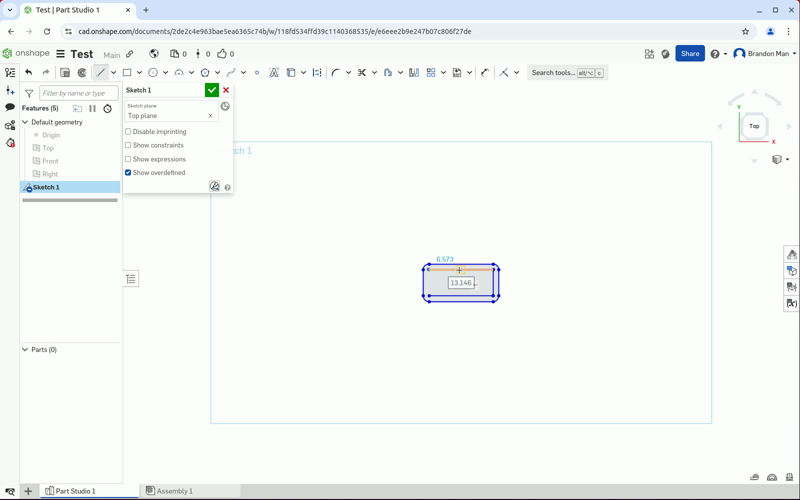
mouse_move(429, 295)
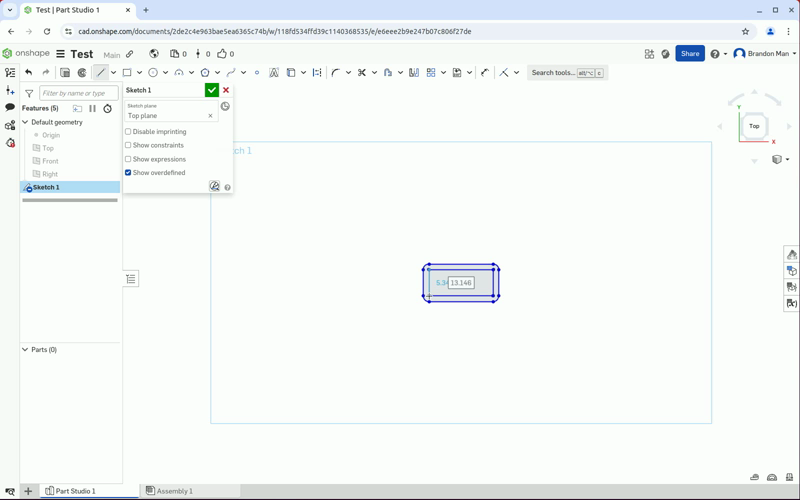
key_up(shift)
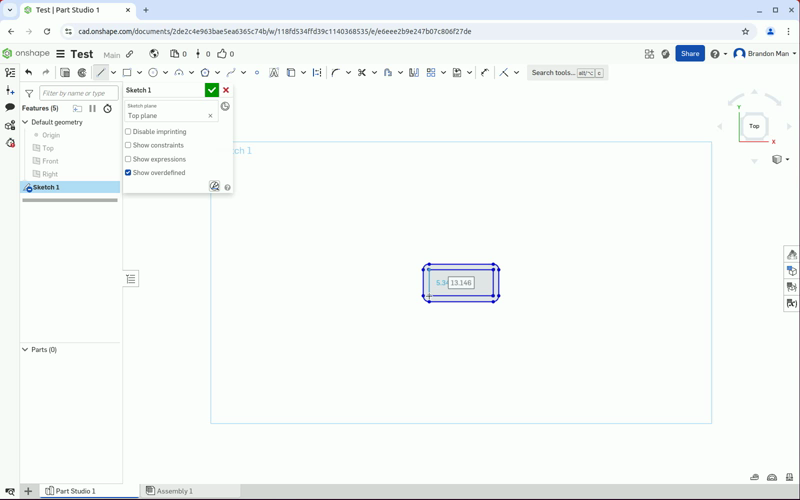
click(429, 295)
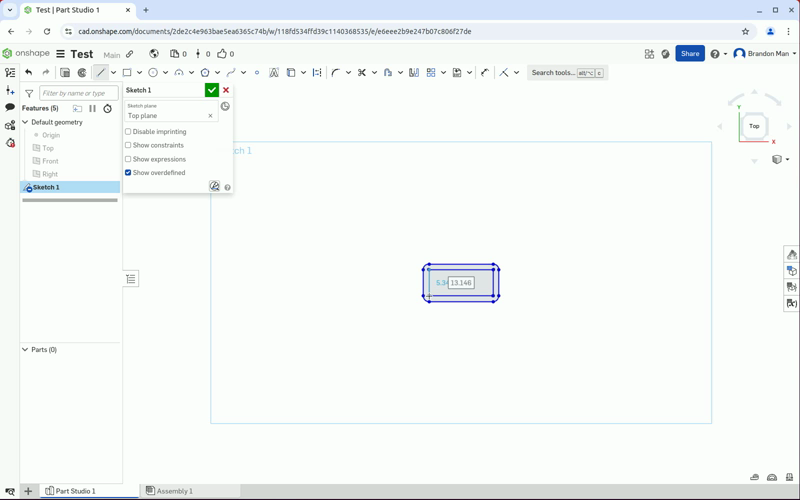
key(esc)
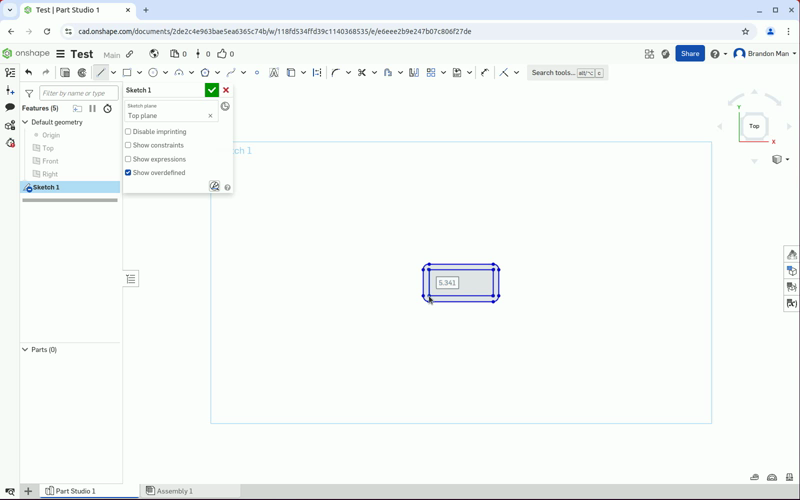
mouse_move(424, 274)
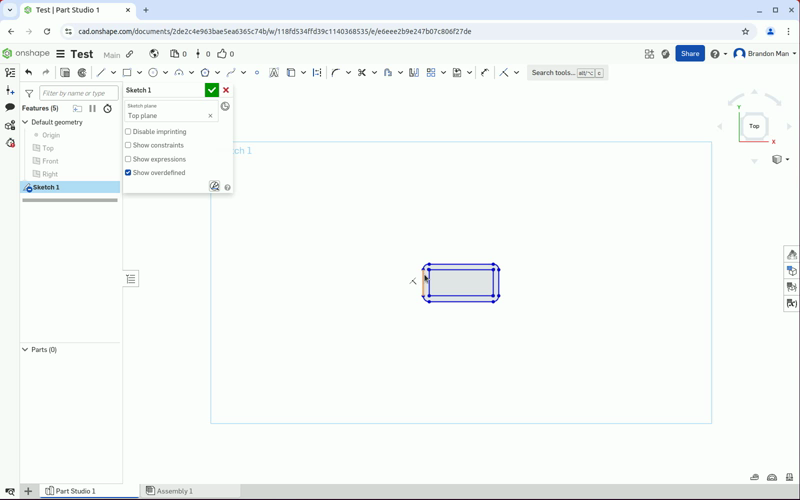
scroll(6)
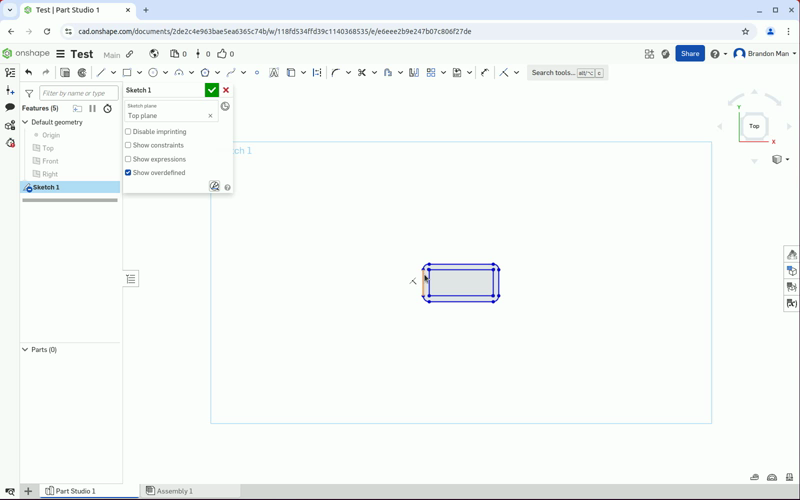
scroll(6)
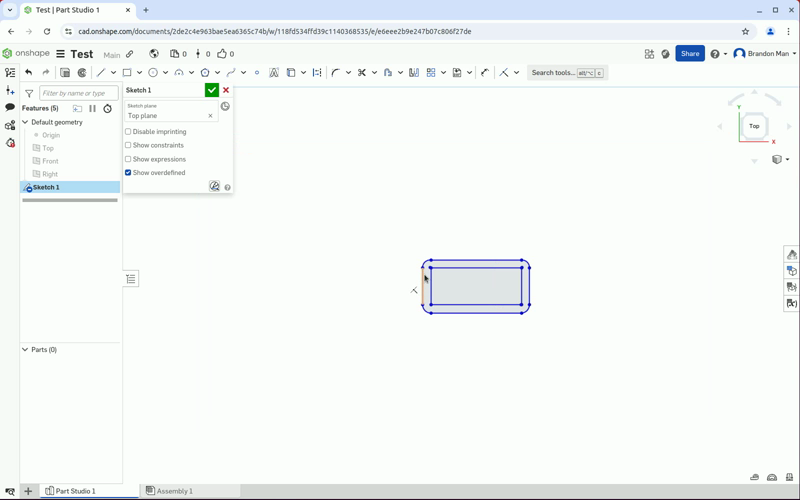
scroll(6)
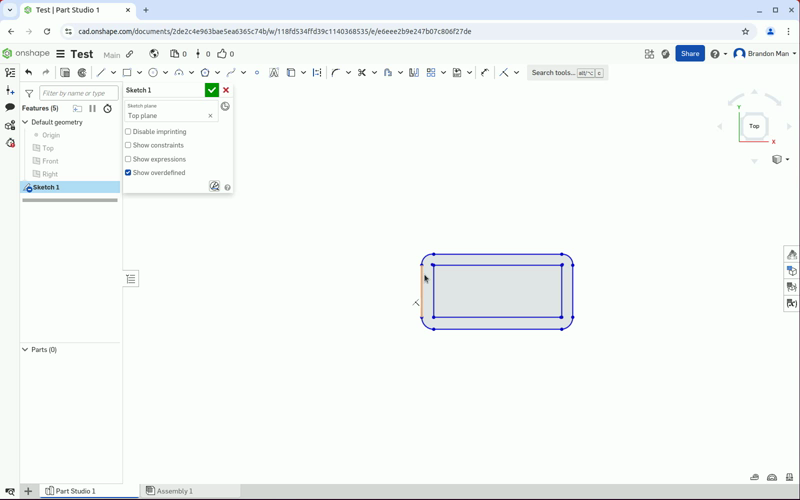
scroll(6)
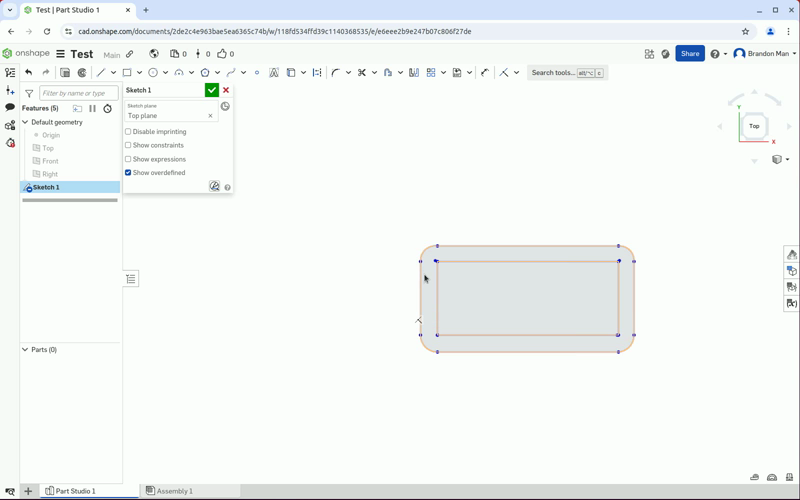
scroll(6)
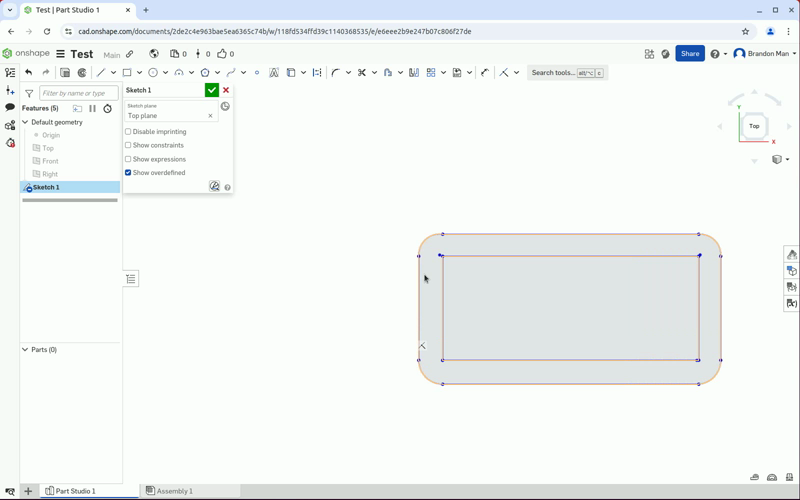
scroll(6)
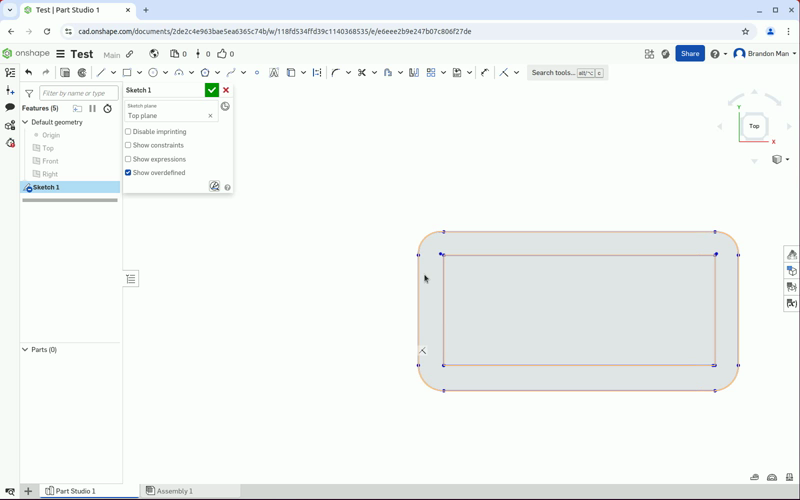
scroll(6)
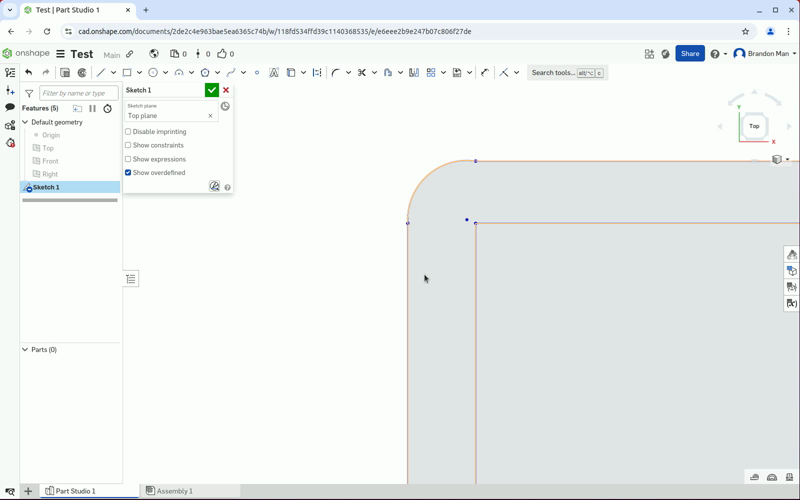
click(424, 274)
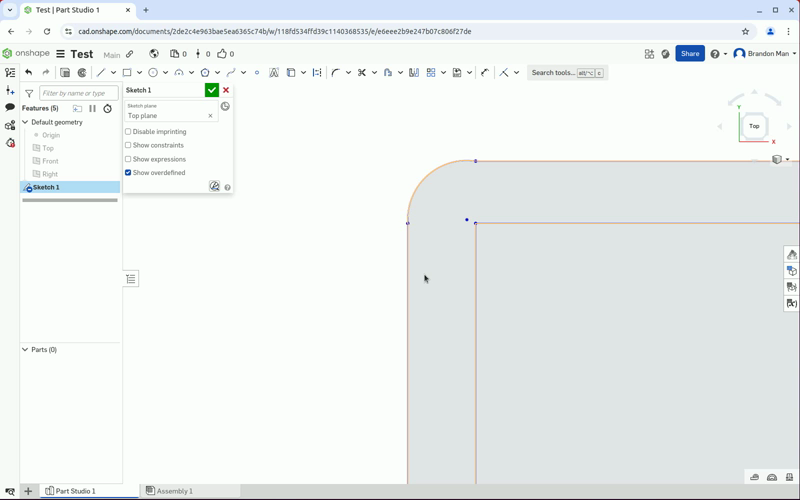
scroll(-6)
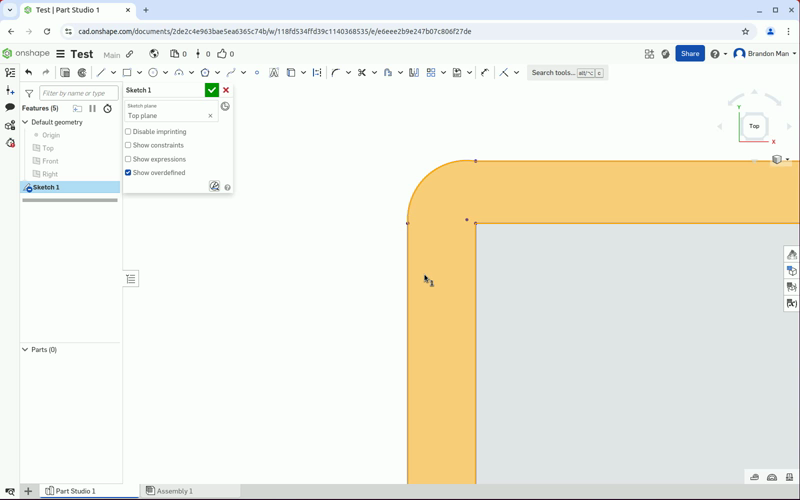
scroll(-6)
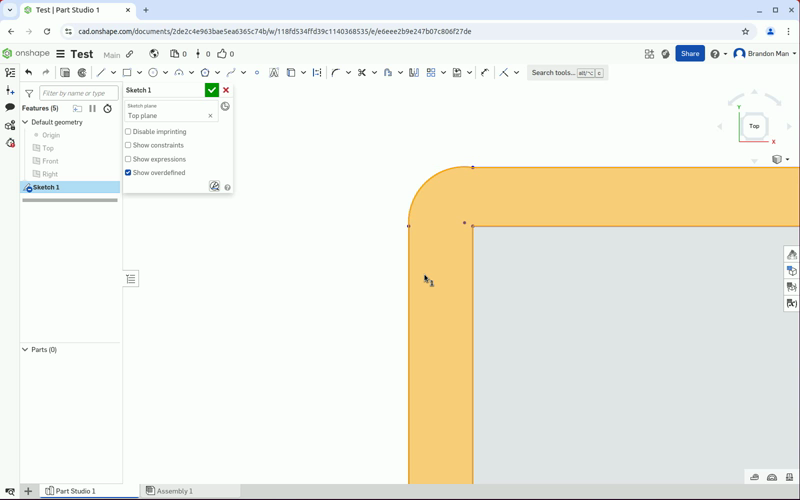
scroll(-6)
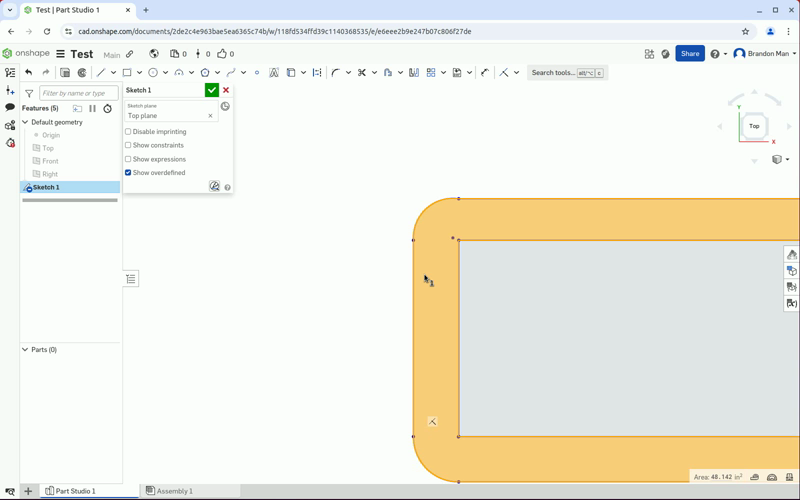
scroll(-6)
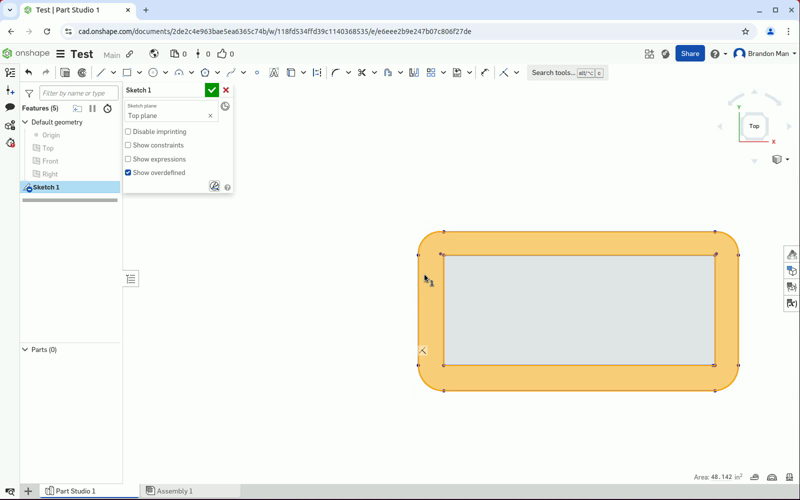
scroll(-6)
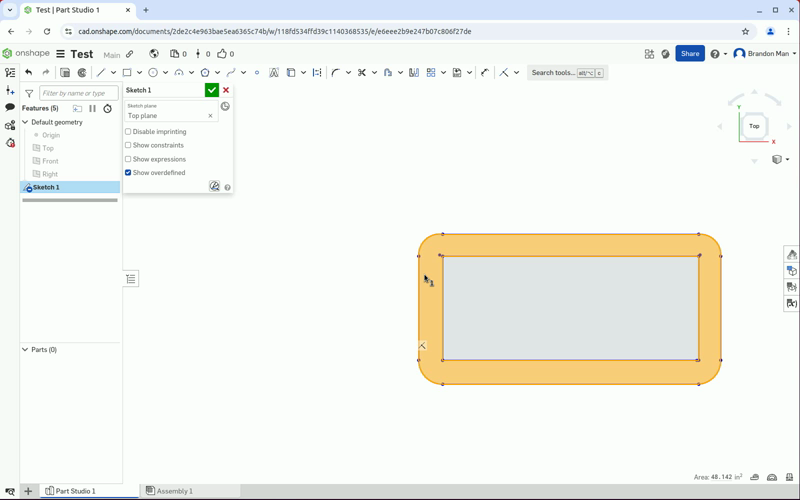
scroll(-6)
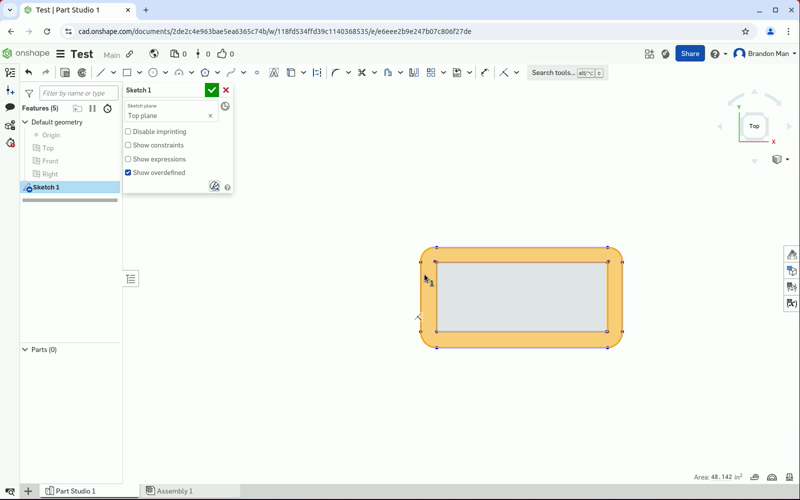
scroll(-6)
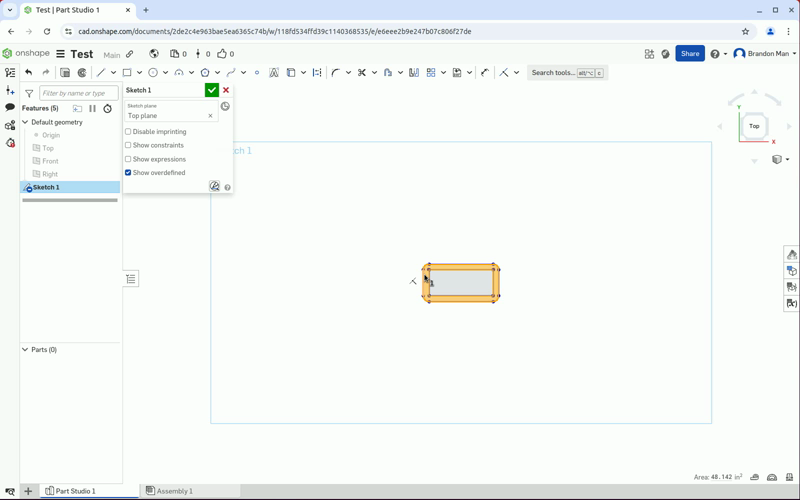
mouse_move(73, 352)
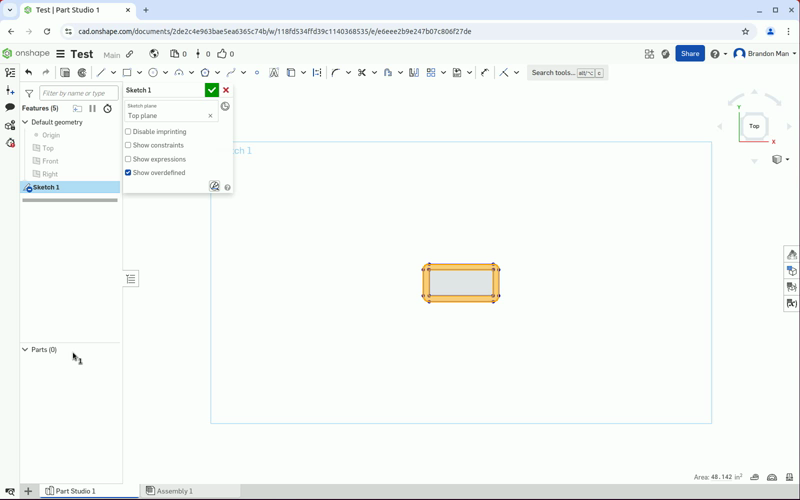
key(shift+y)
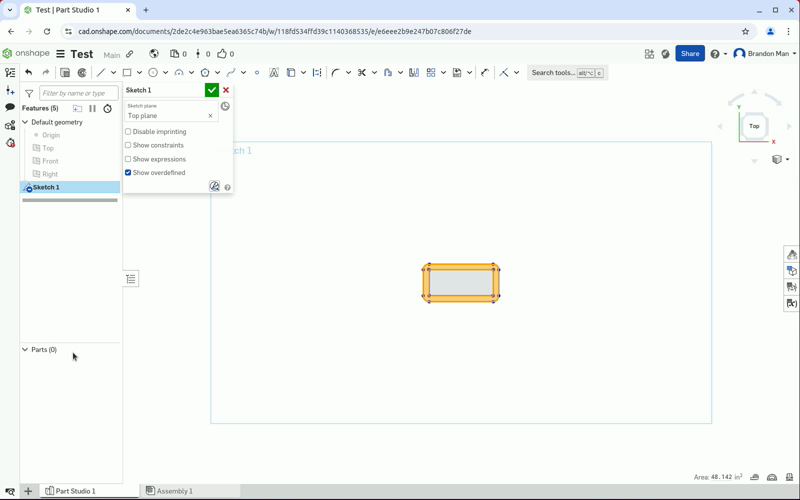
key(shift+e)
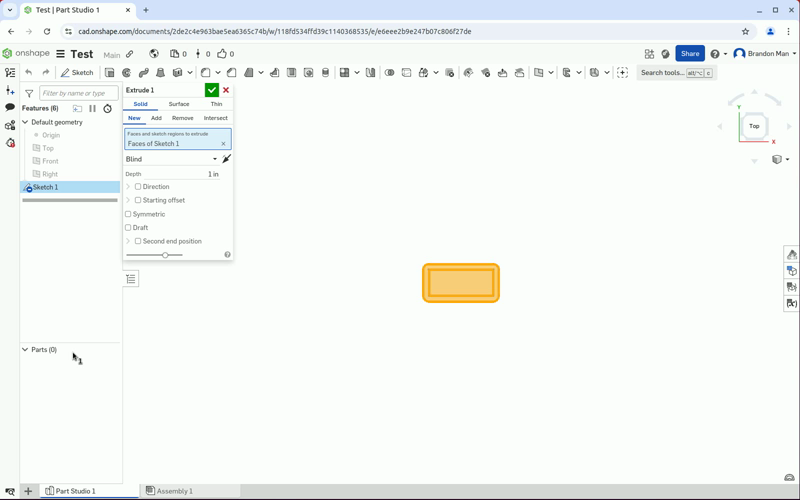
mouse_move(143, 106)
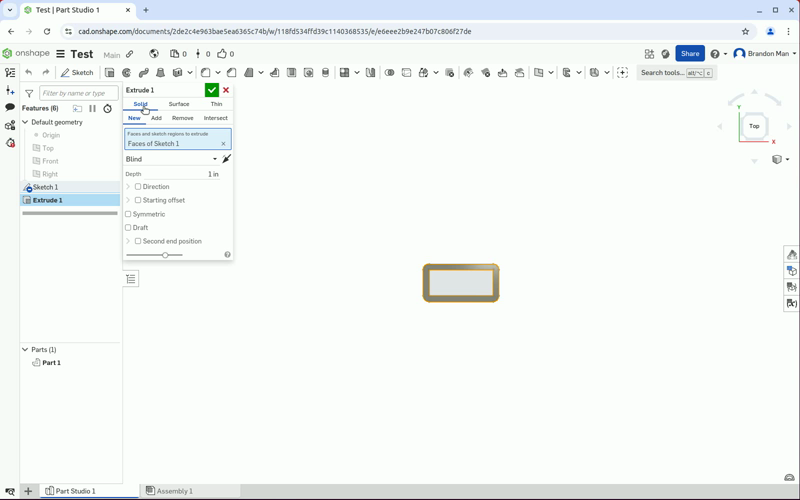
click(143, 106)
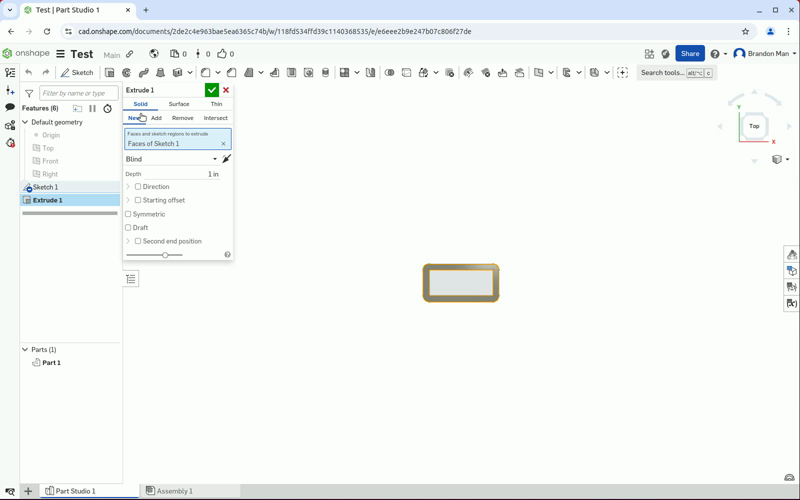
mouse_move(137, 120)
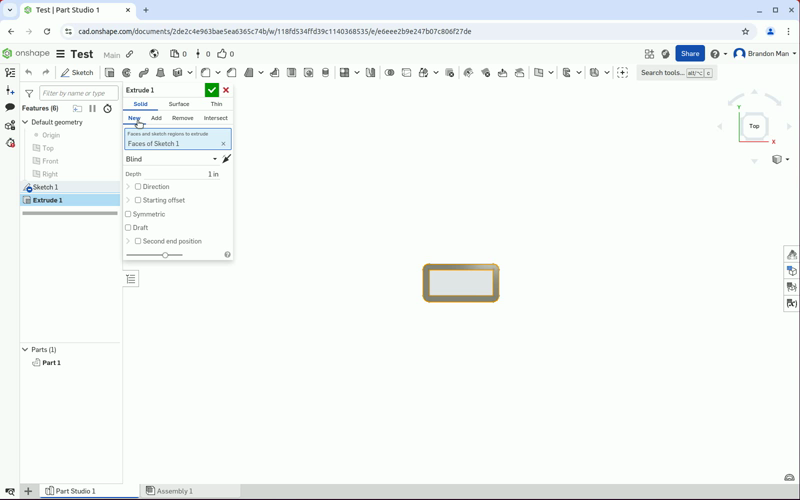
click(137, 120)
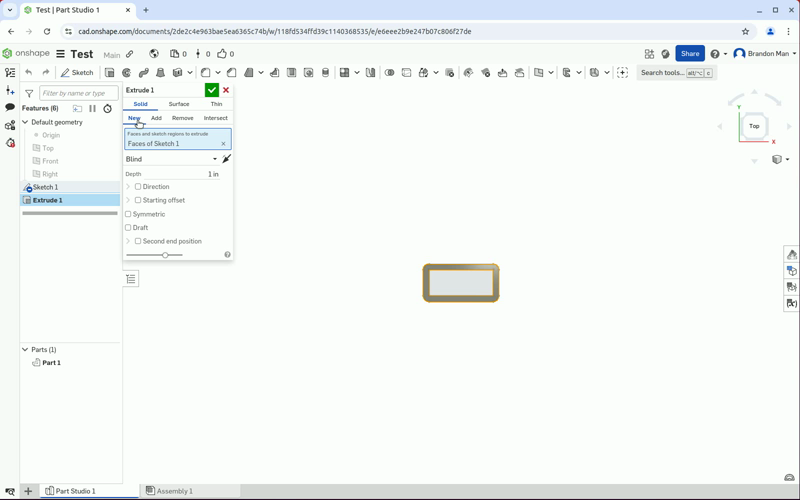
key(tab, 4)
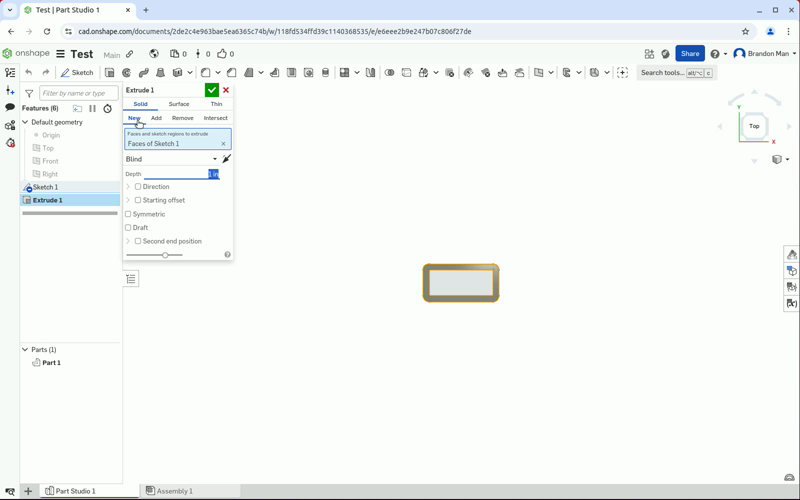
text(23.108)
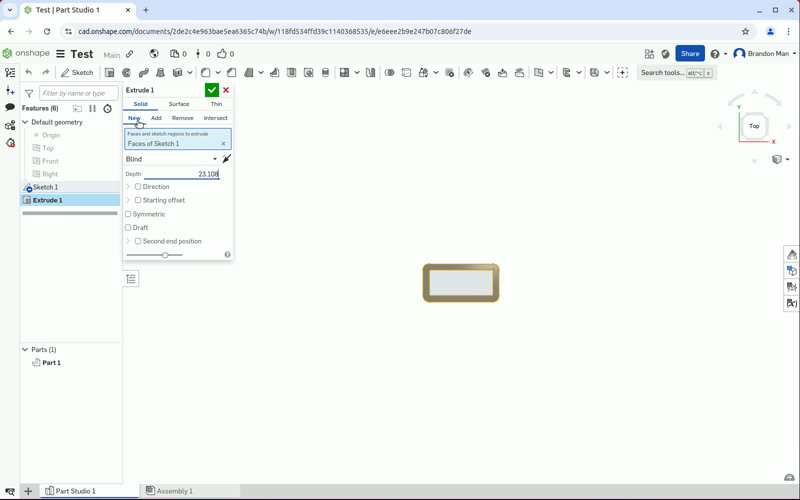
key(enter)
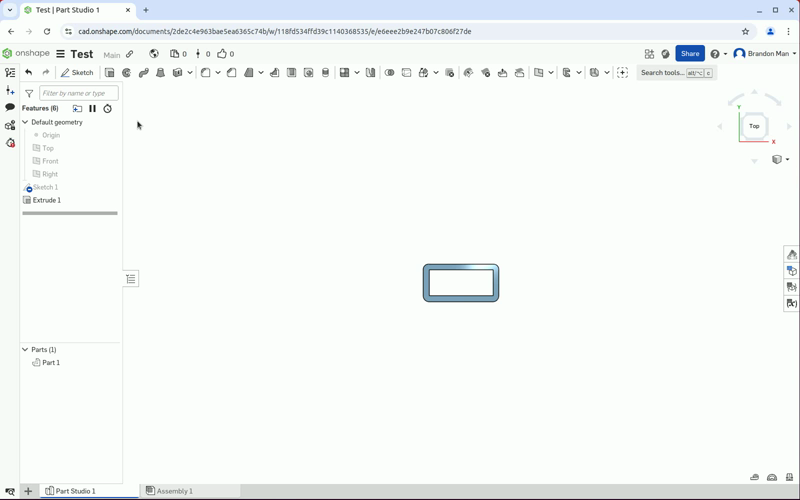
key(shift+h)
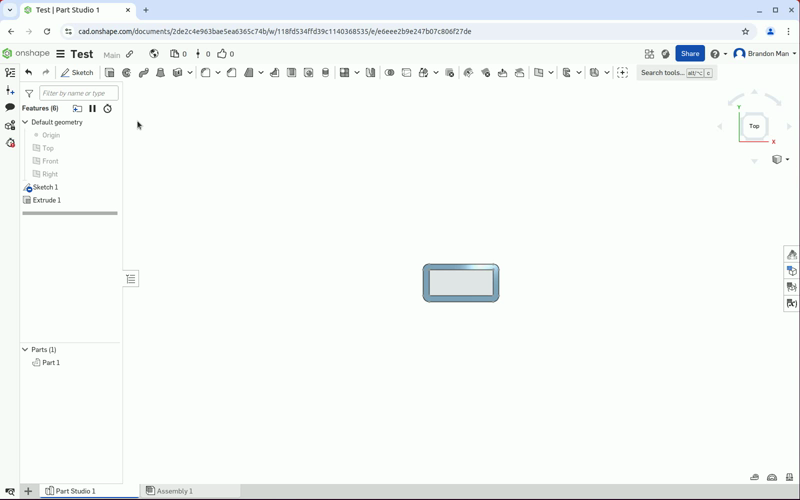
key(shift+h)
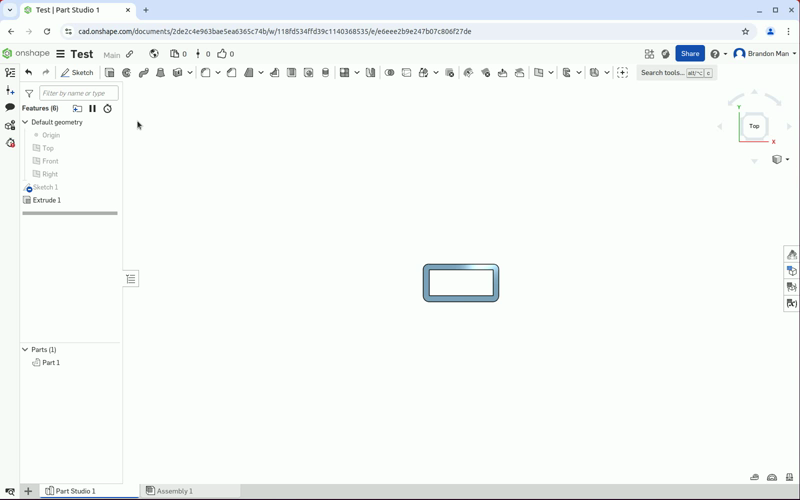
mouse_move(73, 189)
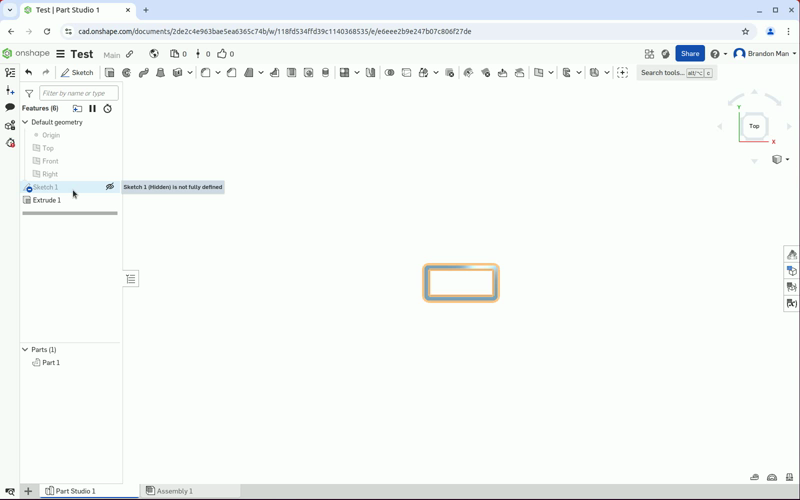
click(73, 189)
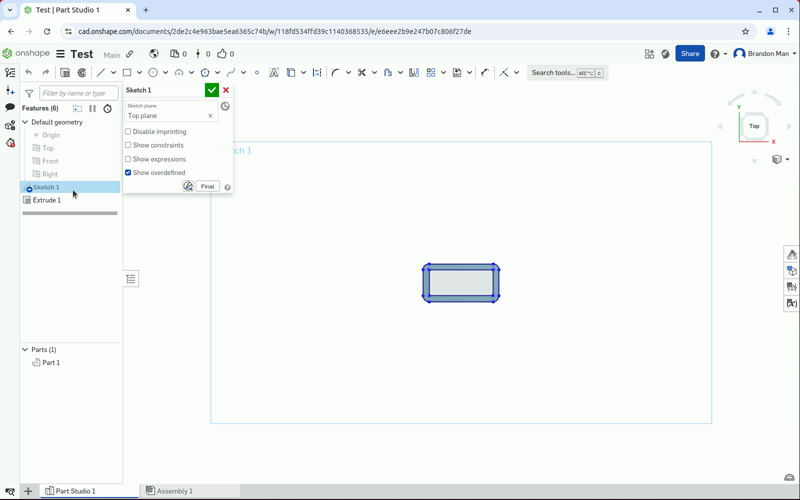
mouse_move(229, 92)
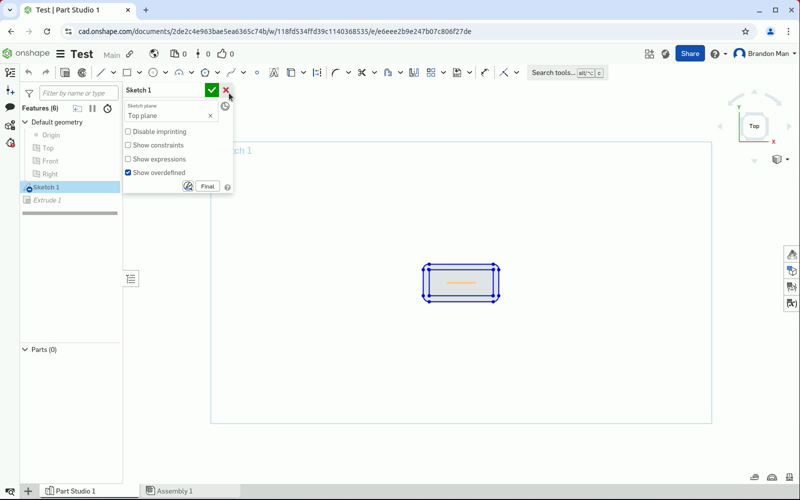
click(229, 92)
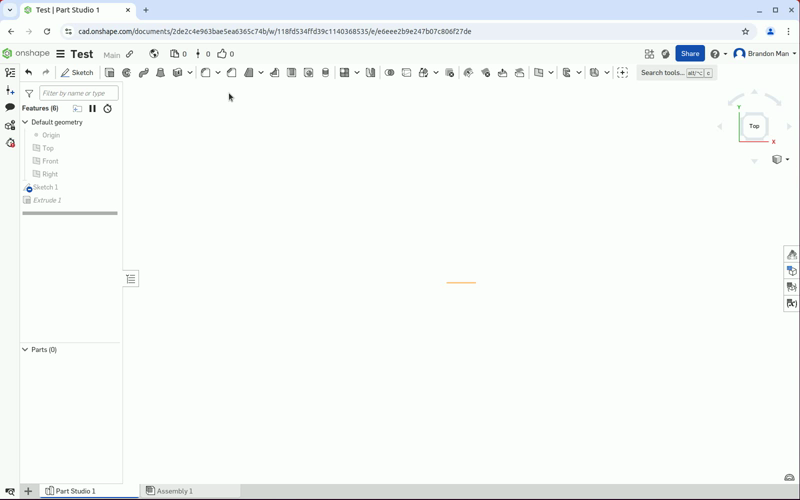
mouse_move(73, 352)
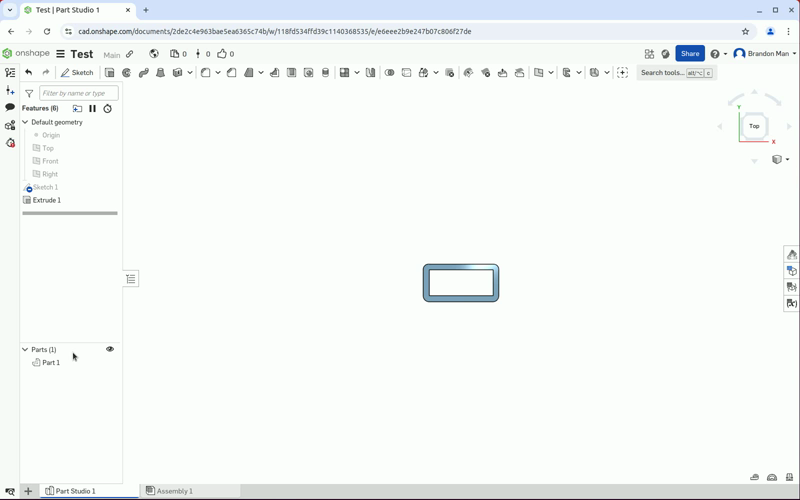
key(y)
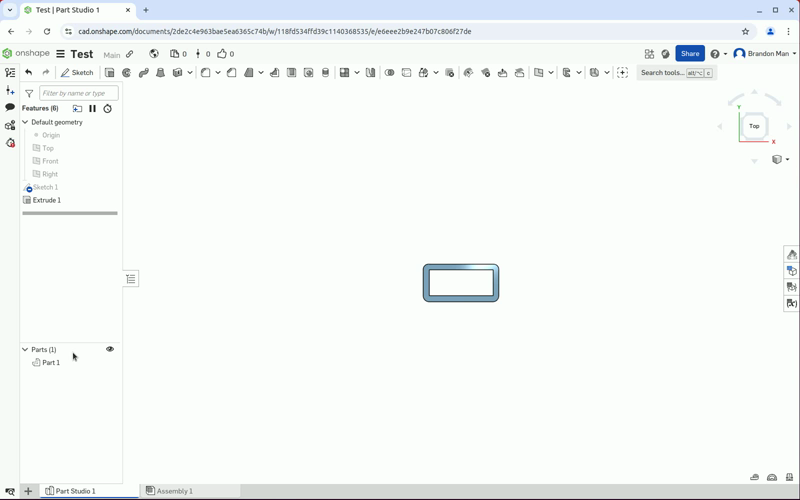
key(shift+p)
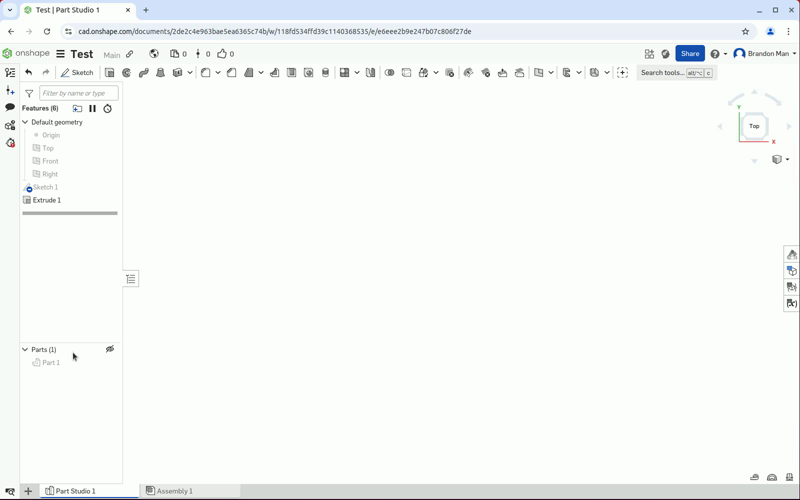
key(space)
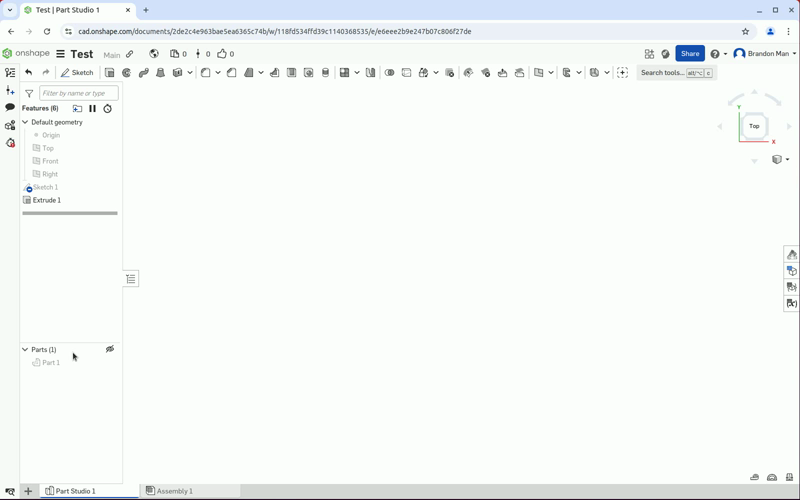
key_down(shift)
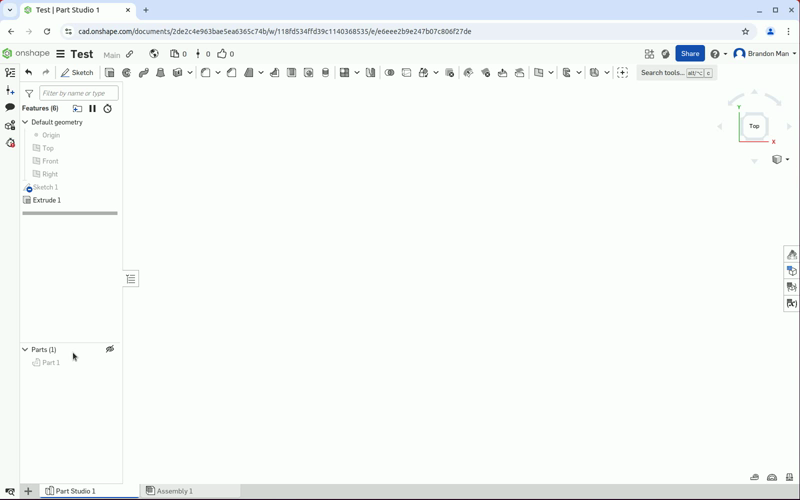
key(up)
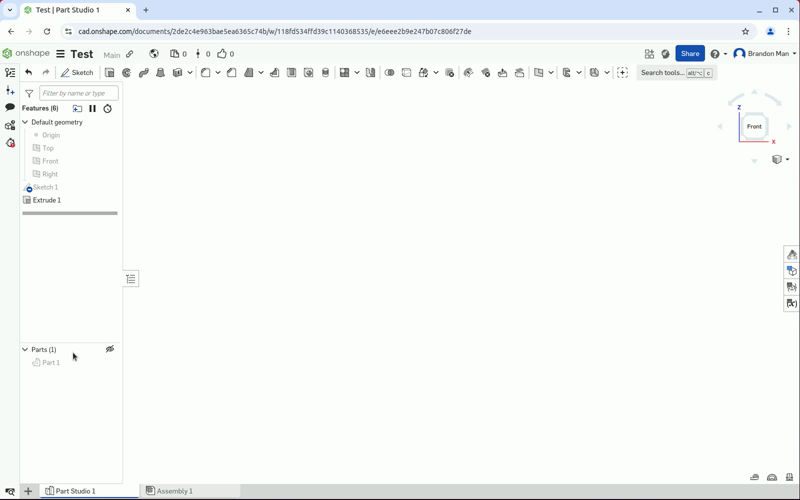
key_up(shift)
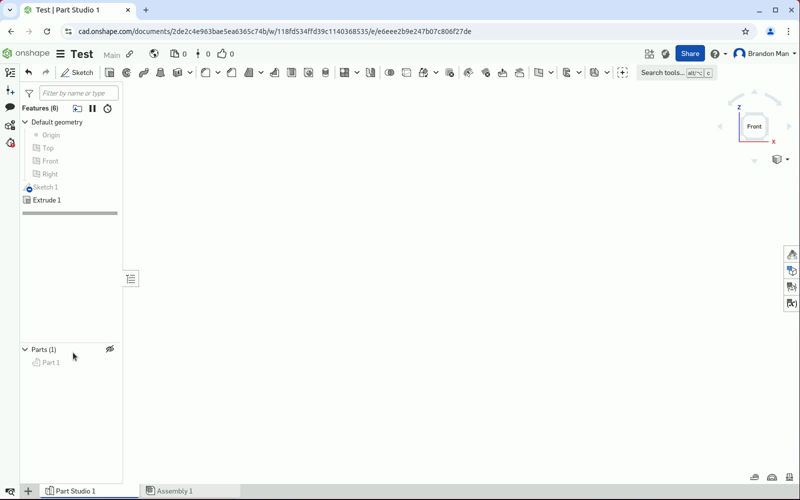
mouse_move(73, 352)
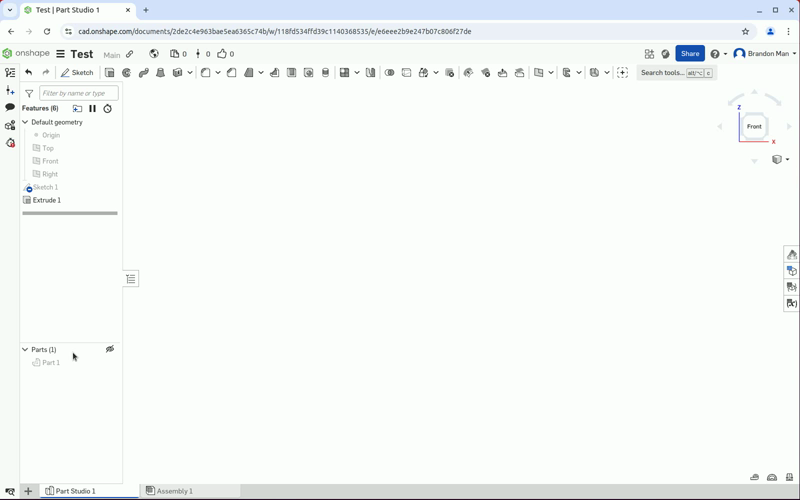
key(shift+y)
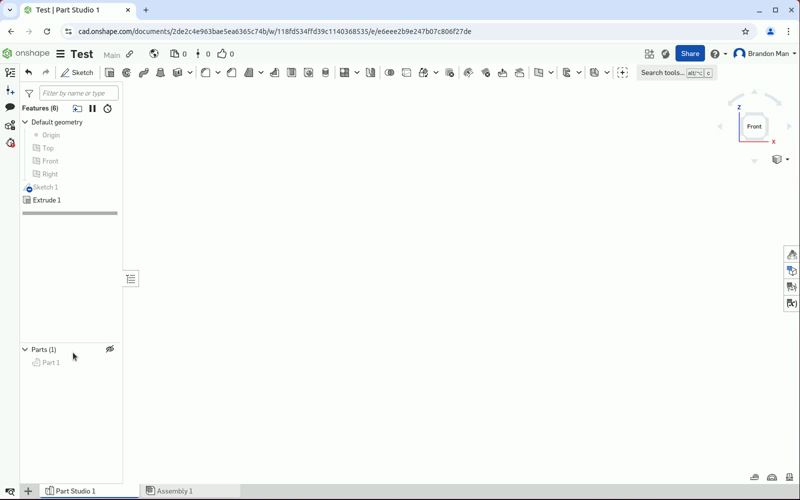
key(shift+s)
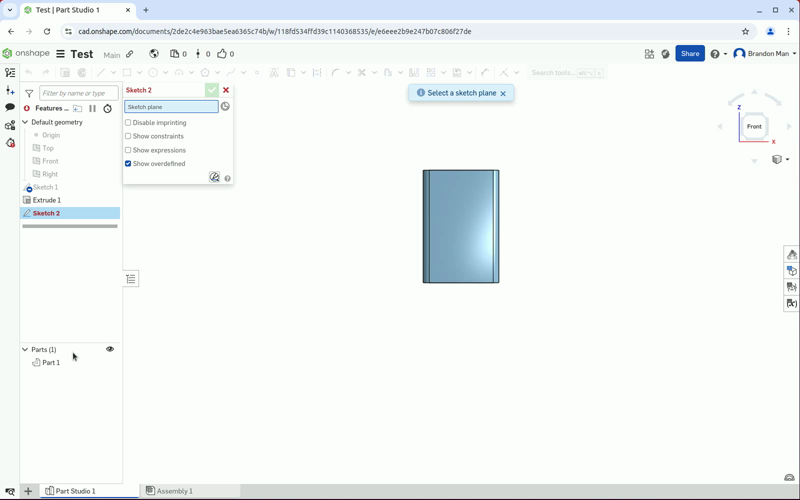
mouse_move(73, 163)
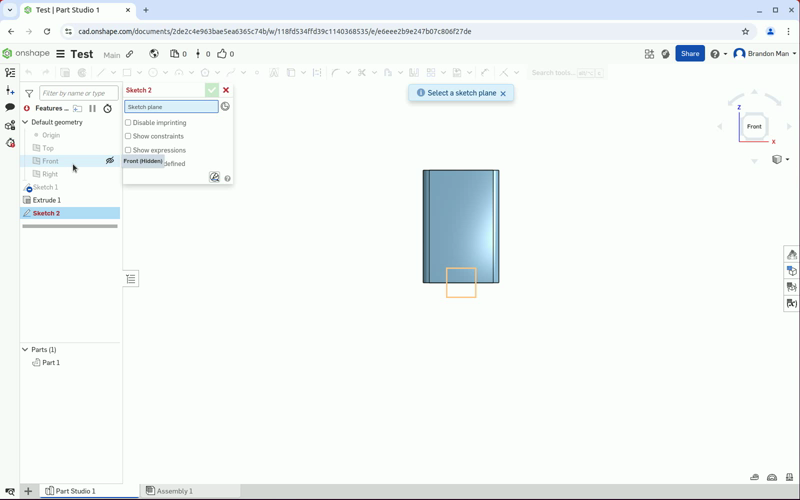
click(73, 163)
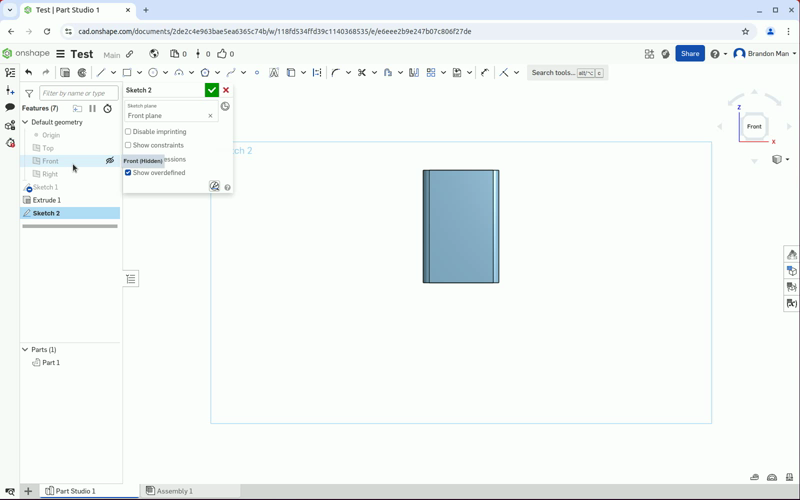
mouse_move(73, 352)
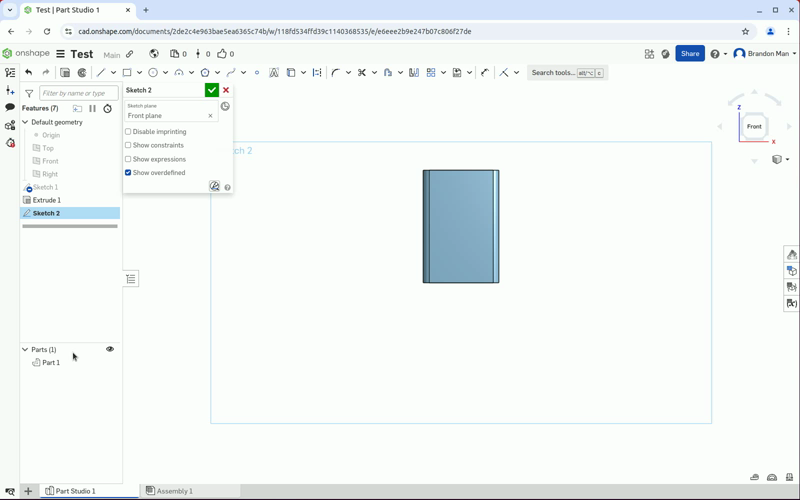
key(y)
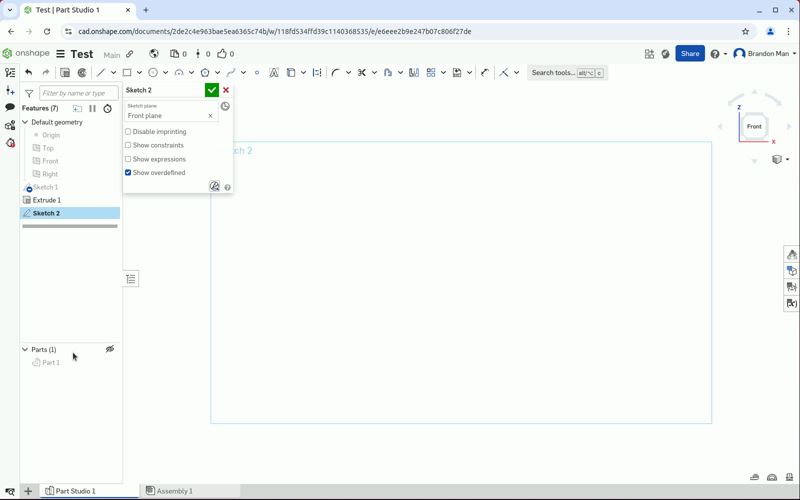
key(l)
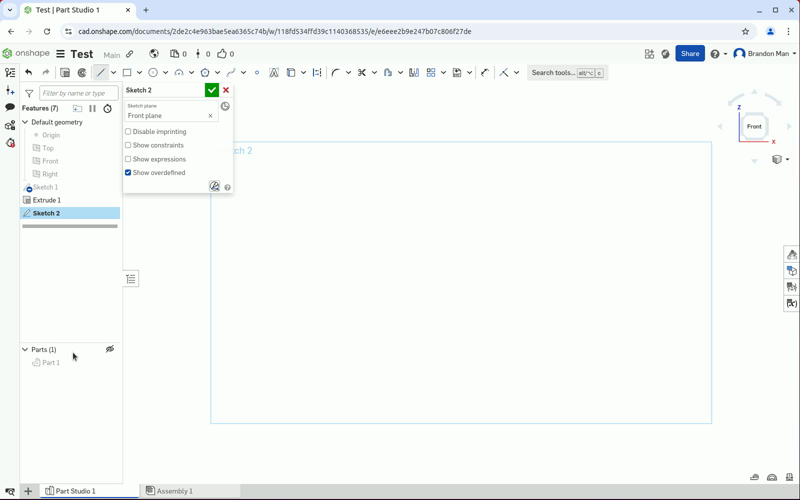
key_down(shift)
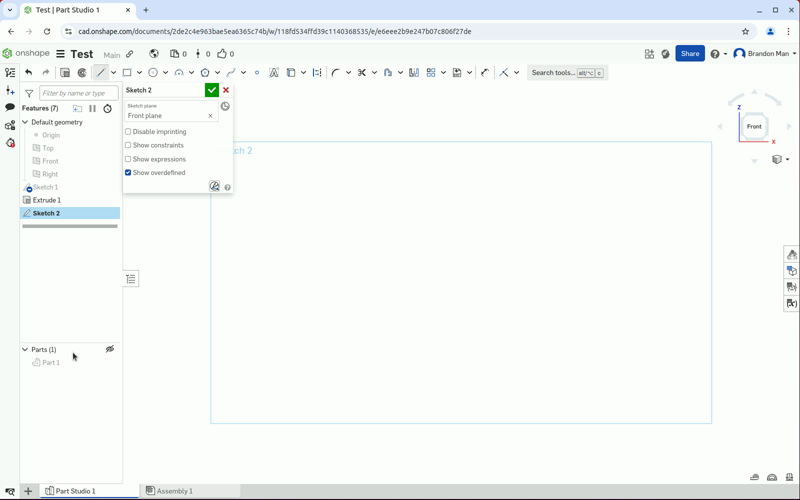
mouse_move(413, 199)
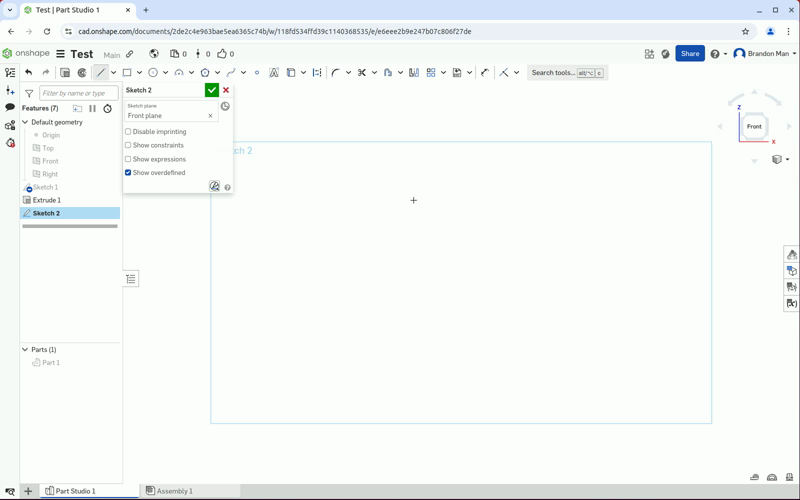
click(413, 199)
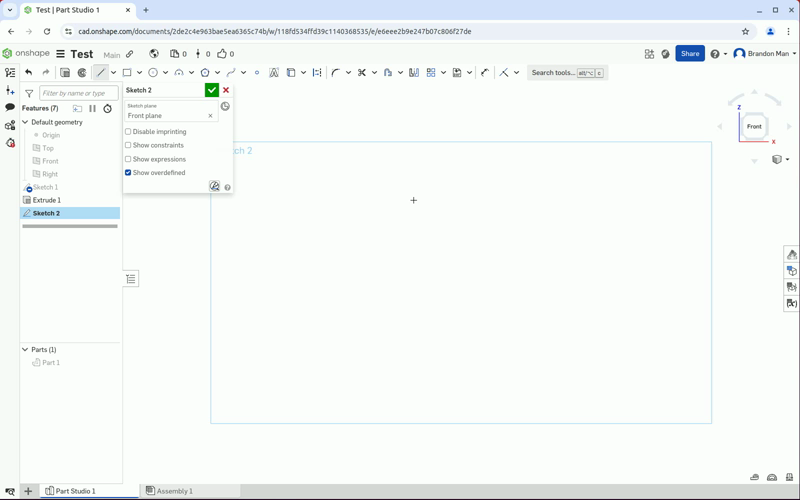
key_up(shift)
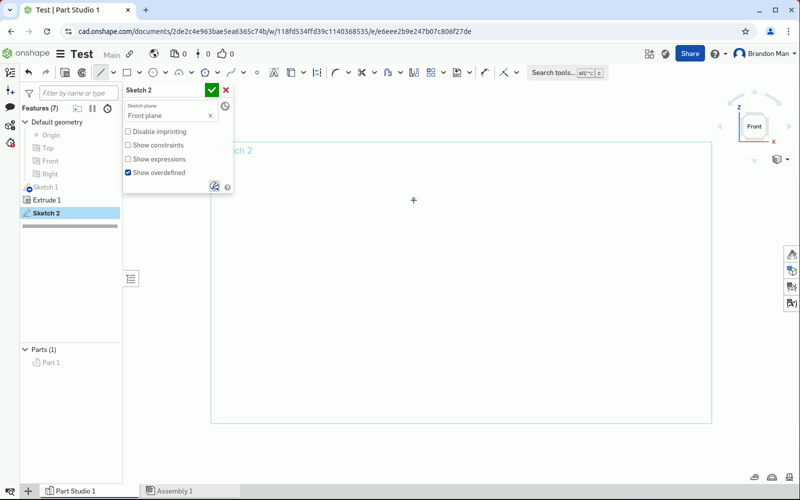
key_down(shift)
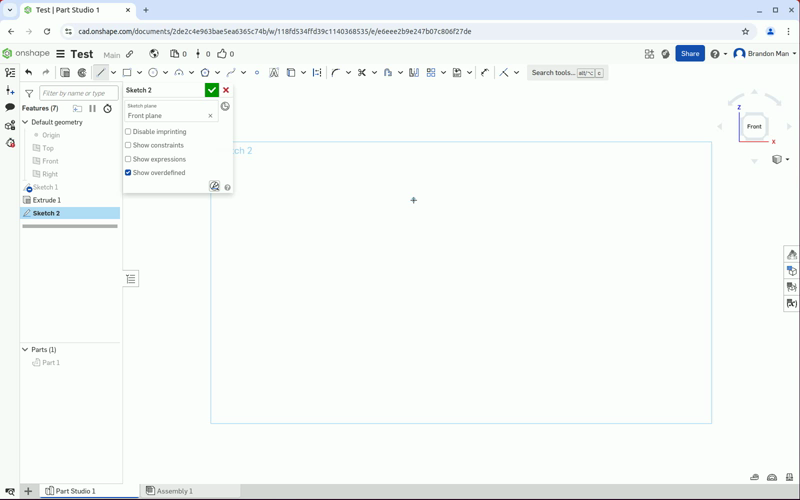
mouse_move(444, 199)
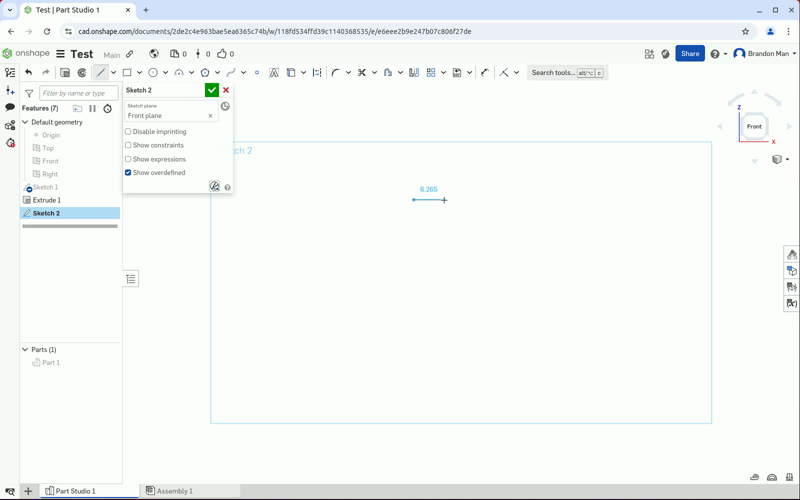
mouse_move(418, 256)
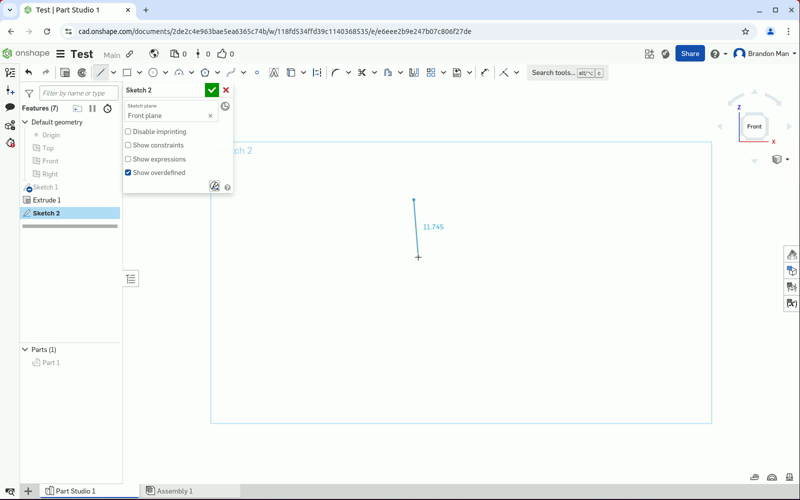
click(418, 256)
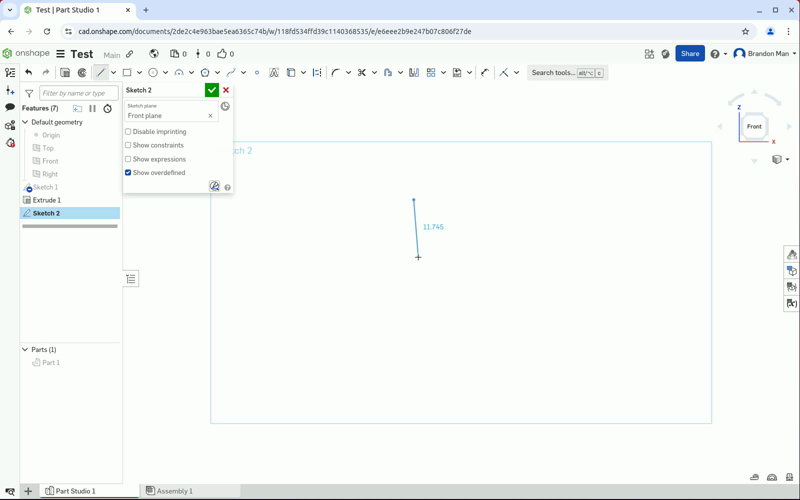
key_up(shift)
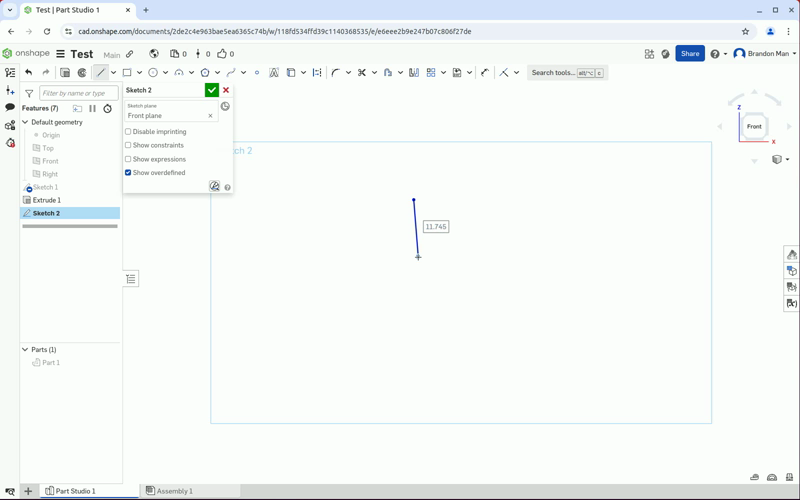
key_down(shift)
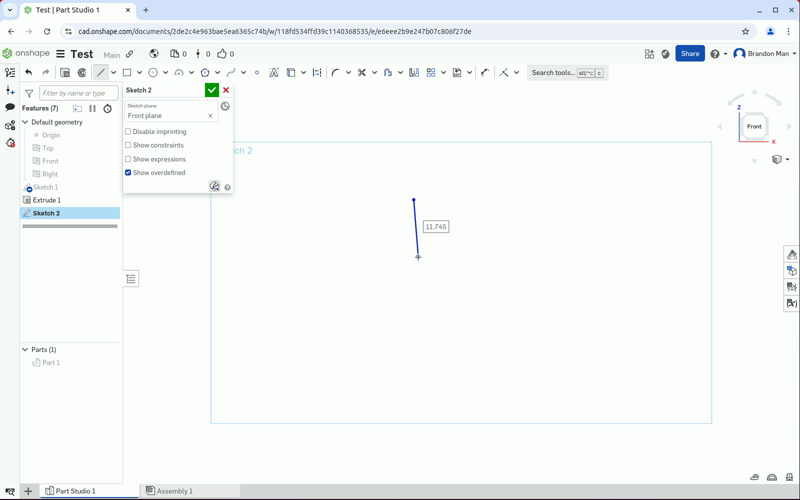
mouse_move(448, 256)
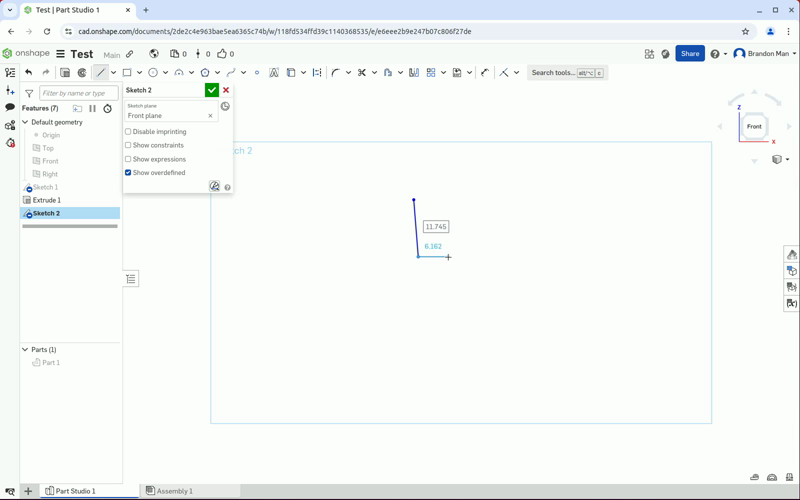
mouse_move(437, 237)
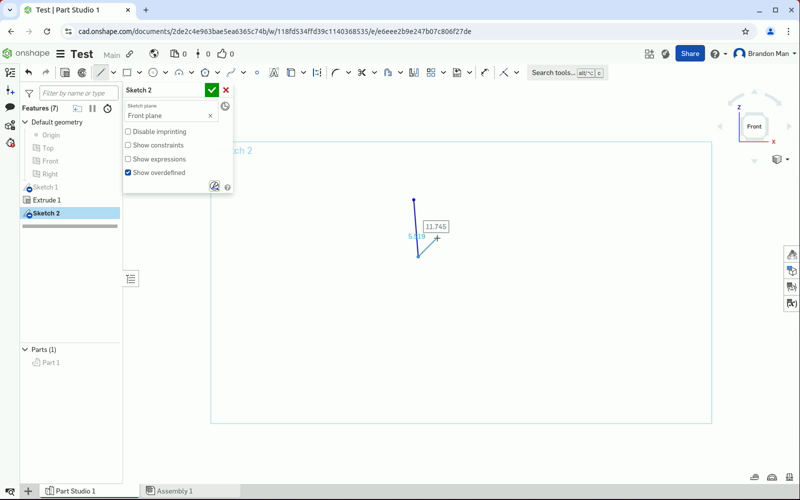
click(437, 237)
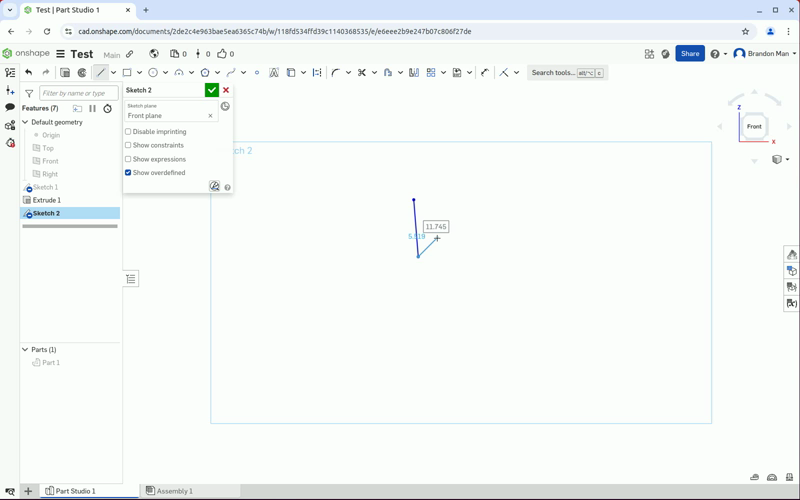
key_up(shift)
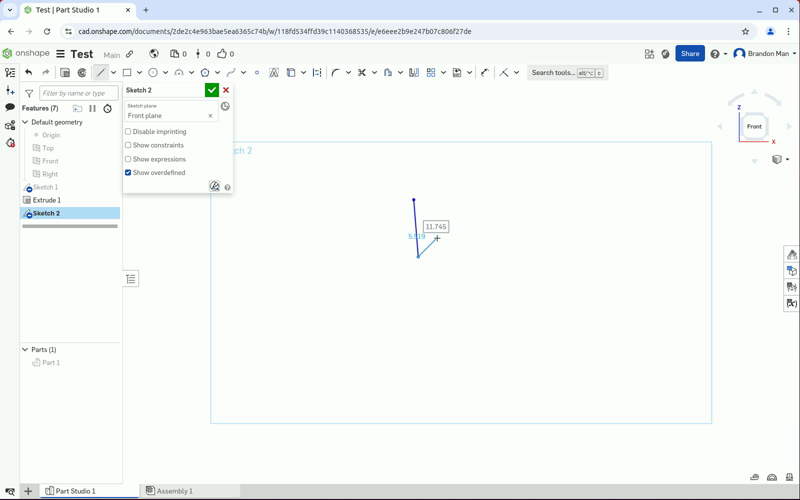
key_down(shift)
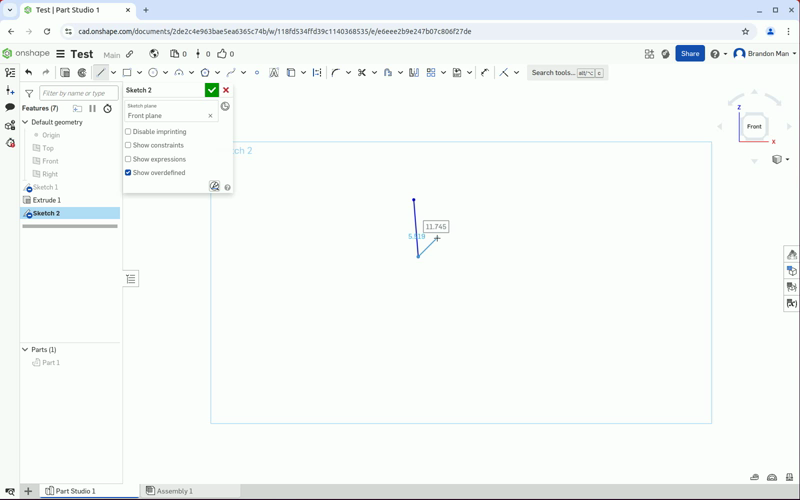
mouse_move(467, 237)
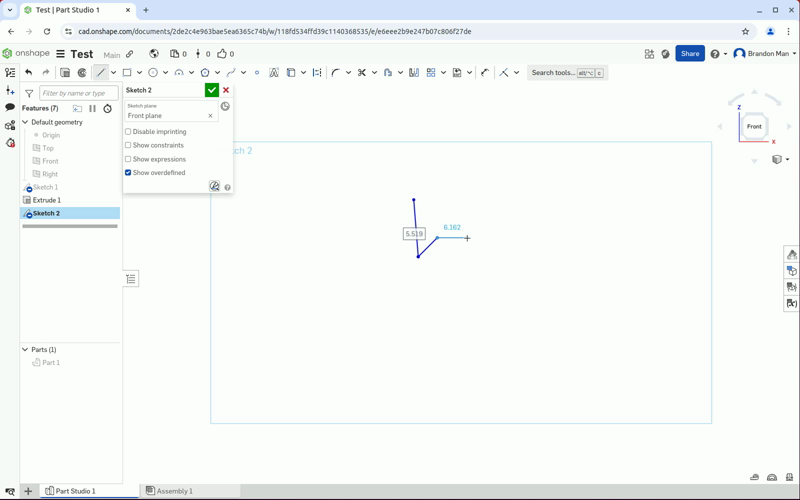
mouse_move(437, 199)
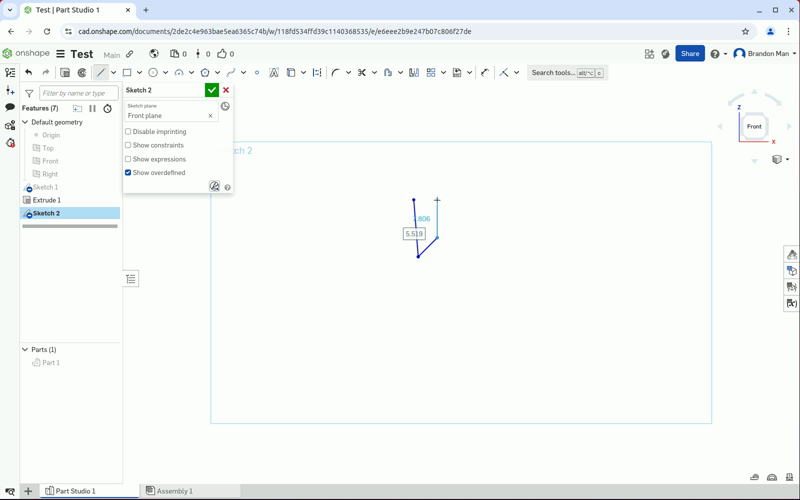
click(437, 199)
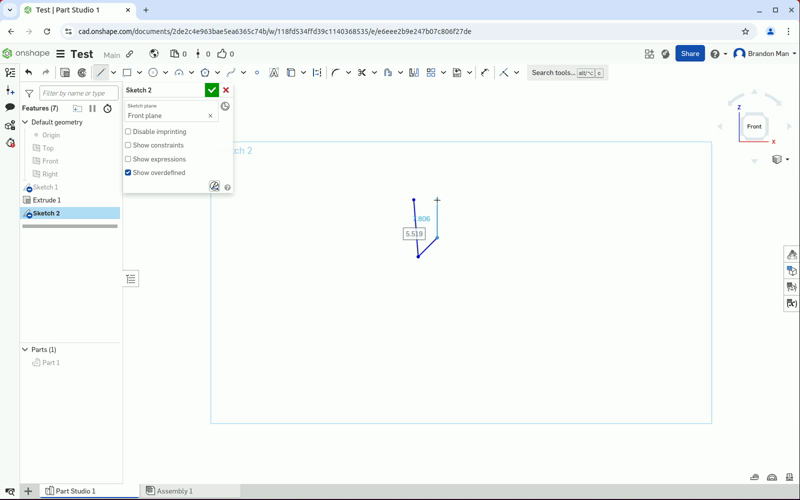
key_up(shift)
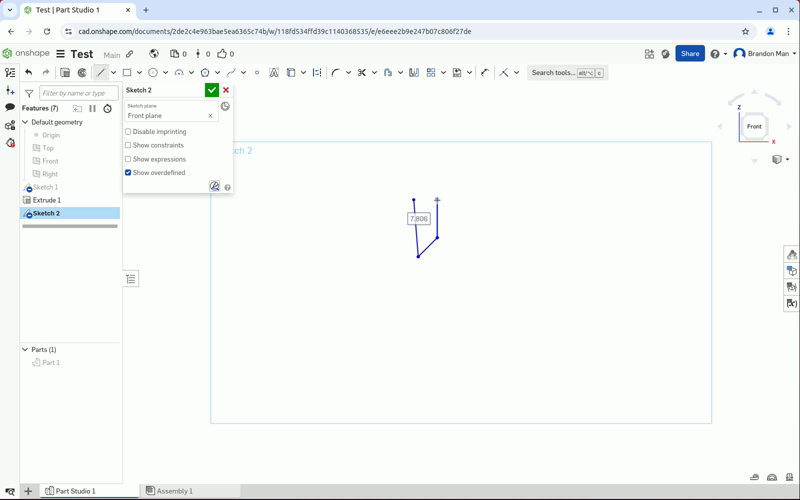
mouse_move(467, 199)
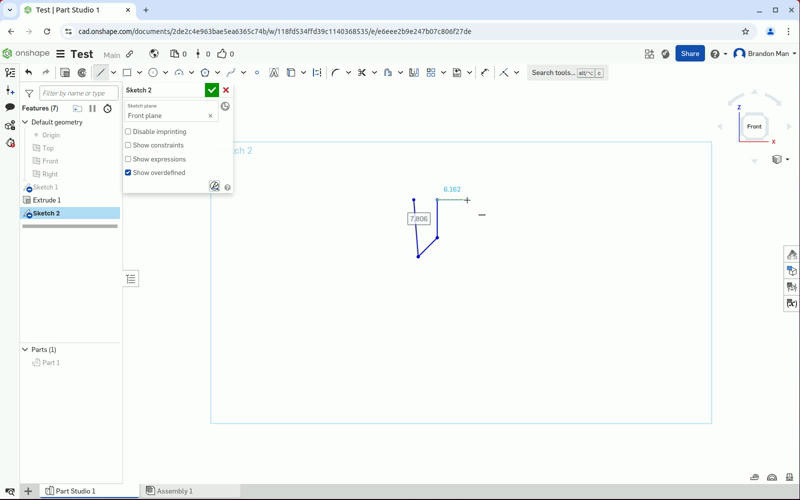
key_down(shift)
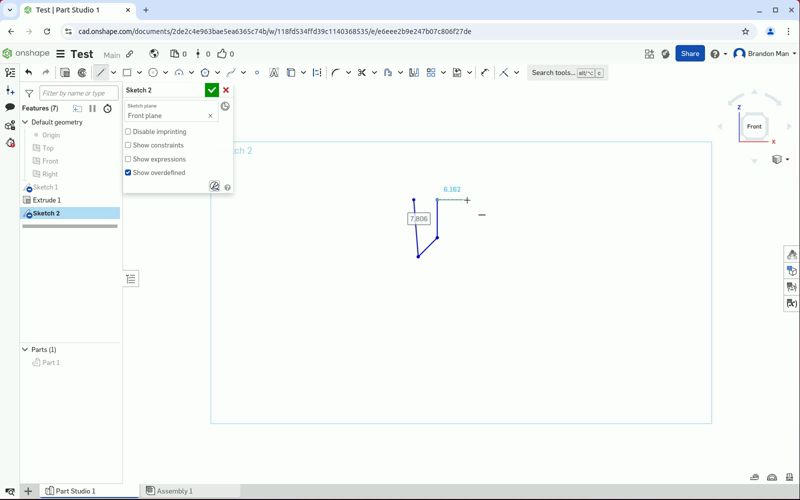
mouse_move(413, 199)
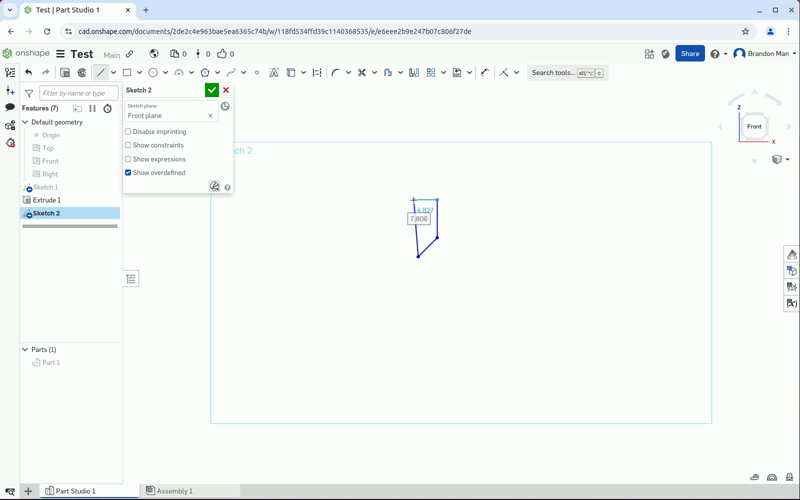
key_up(shift)
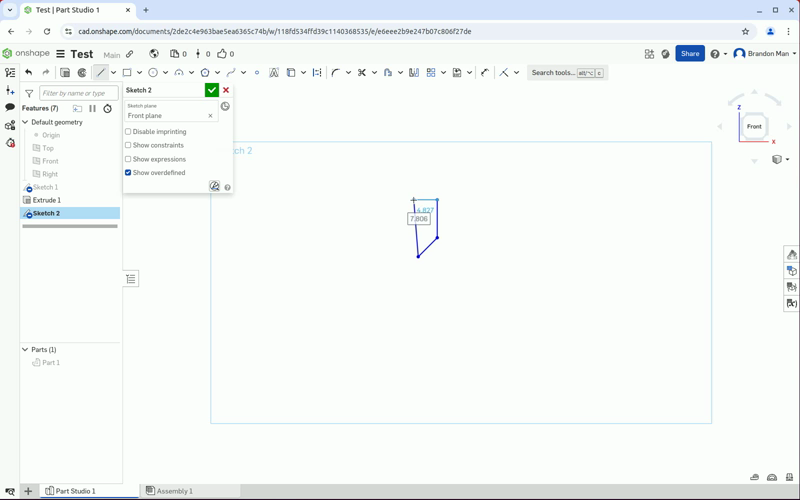
click(413, 199)
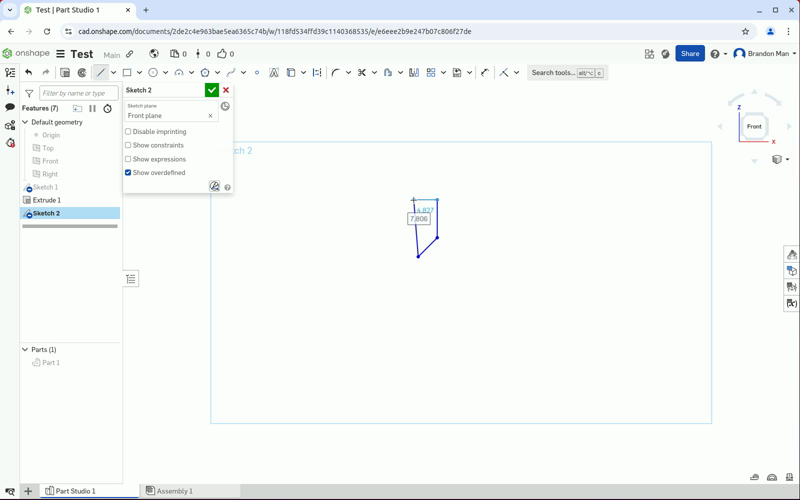
key(esc)
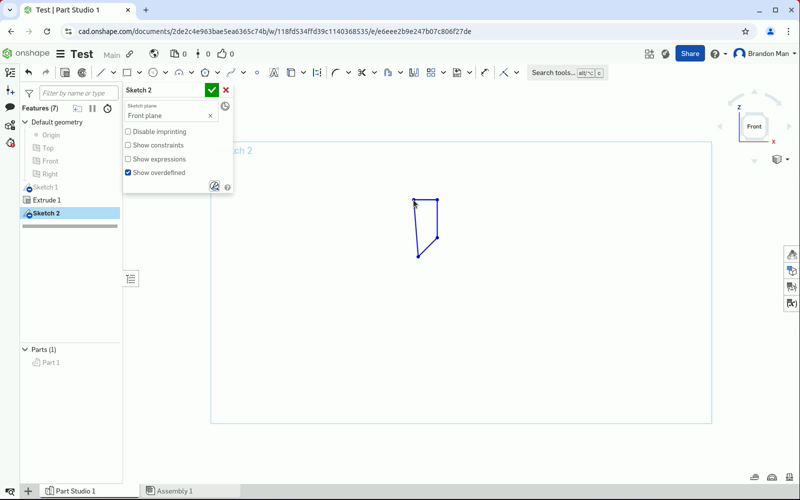
mouse_move(436, 202)
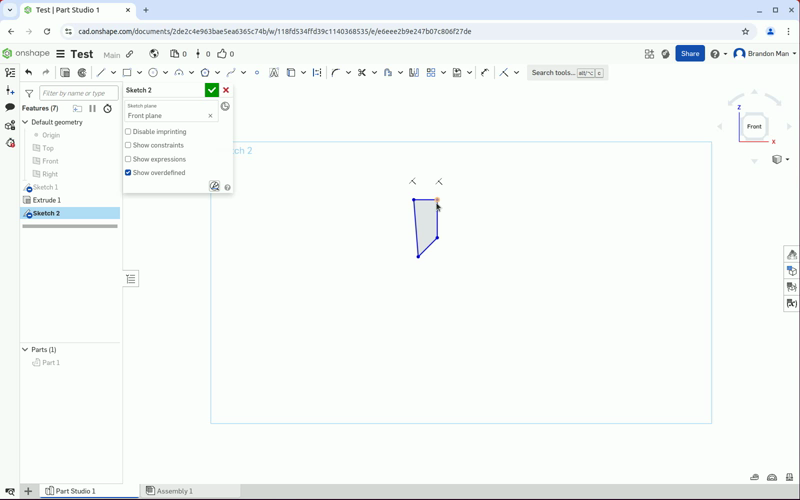
scroll(6)
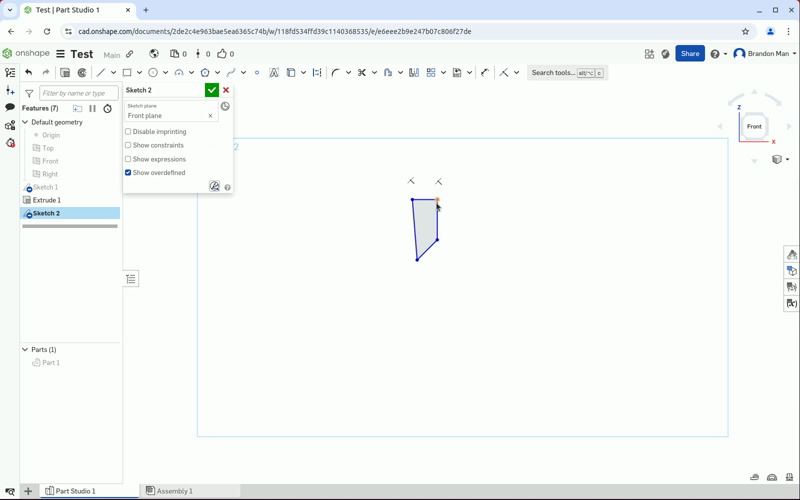
scroll(6)
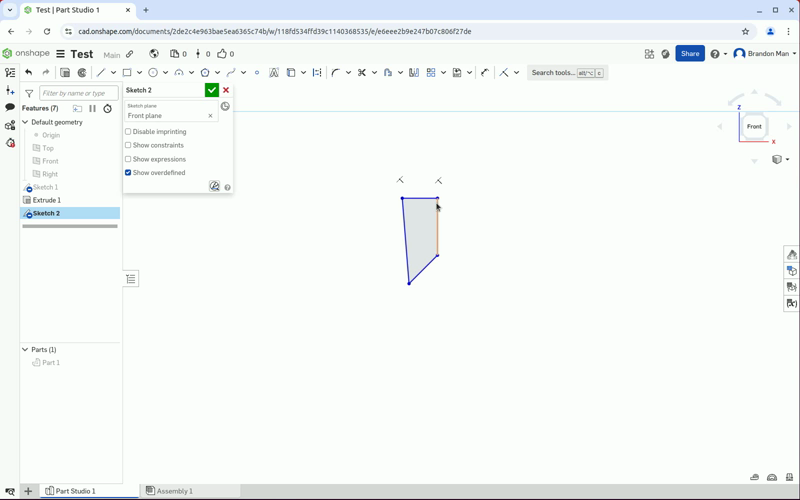
scroll(6)
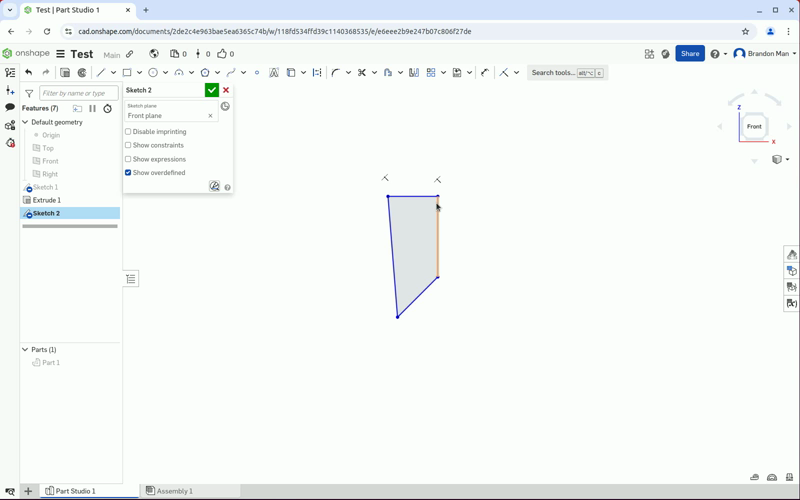
scroll(6)
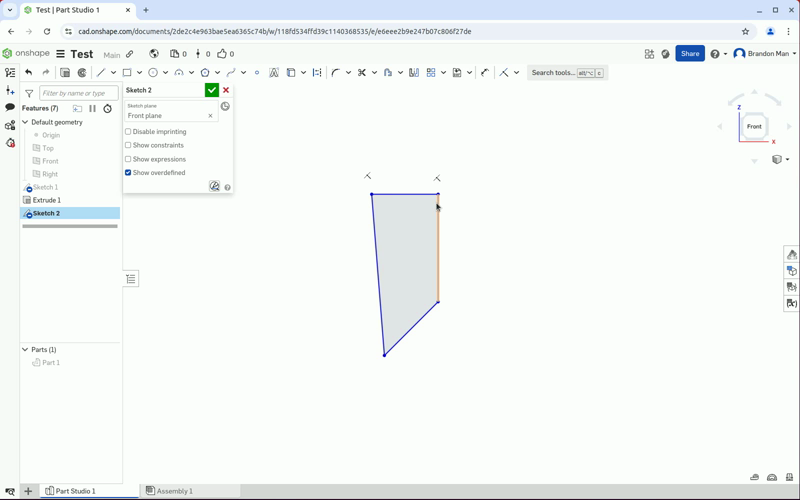
scroll(6)
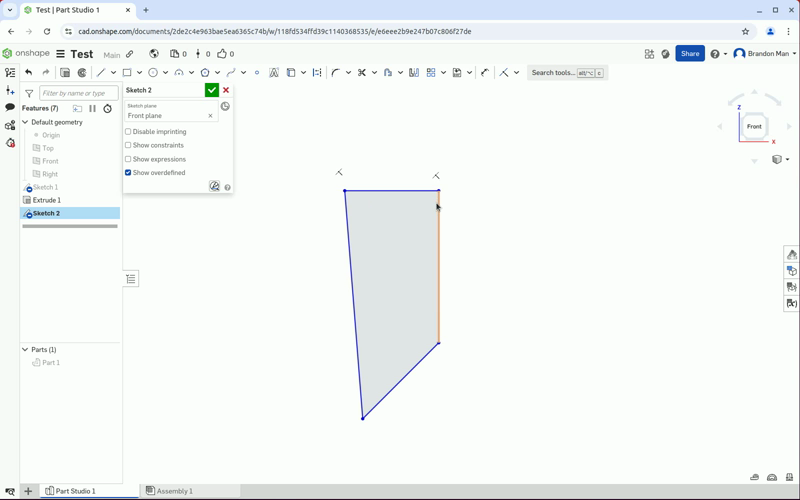
scroll(6)
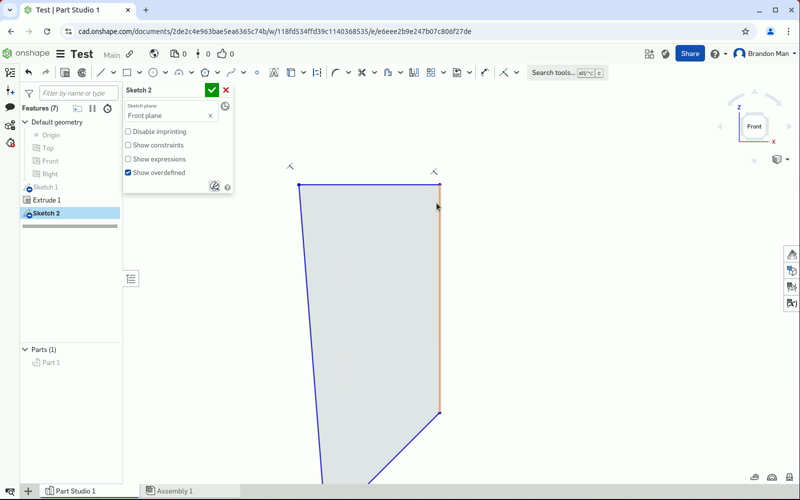
scroll(6)
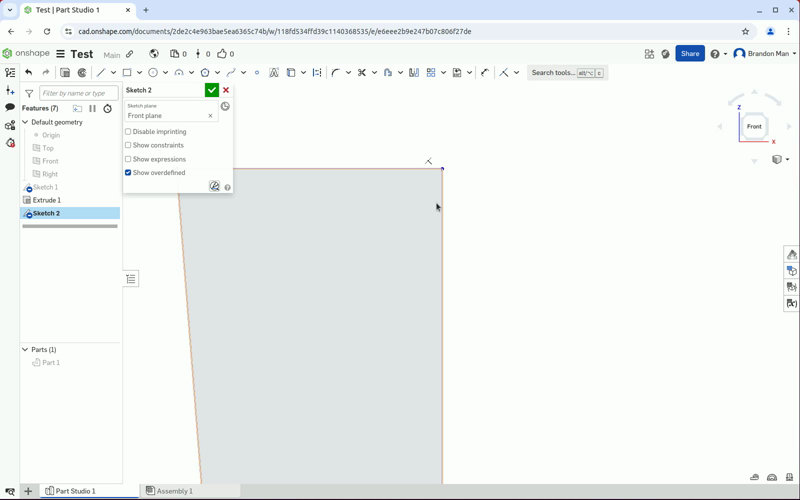
click(436, 202)
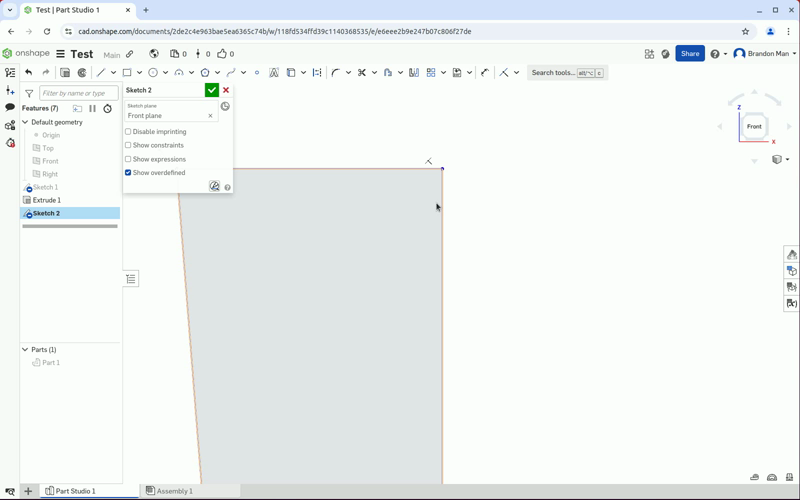
scroll(-6)
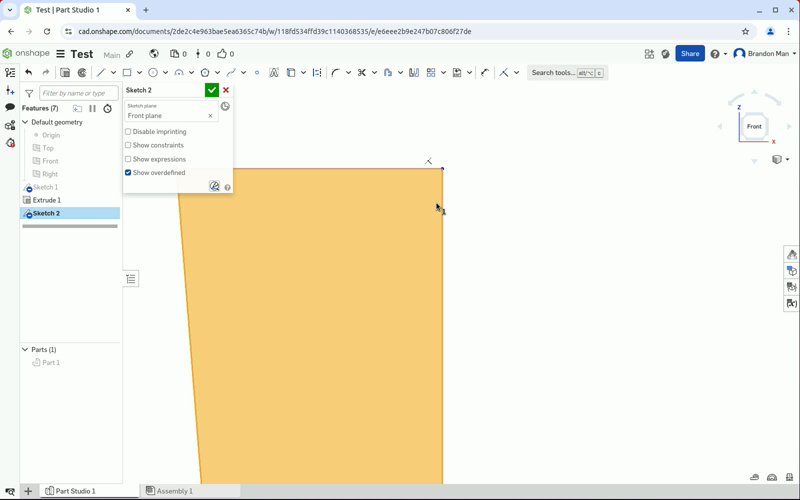
scroll(-6)
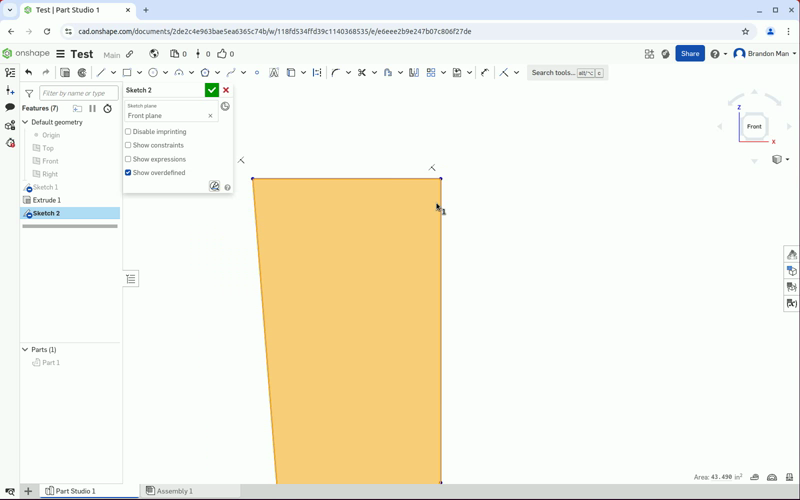
scroll(-6)
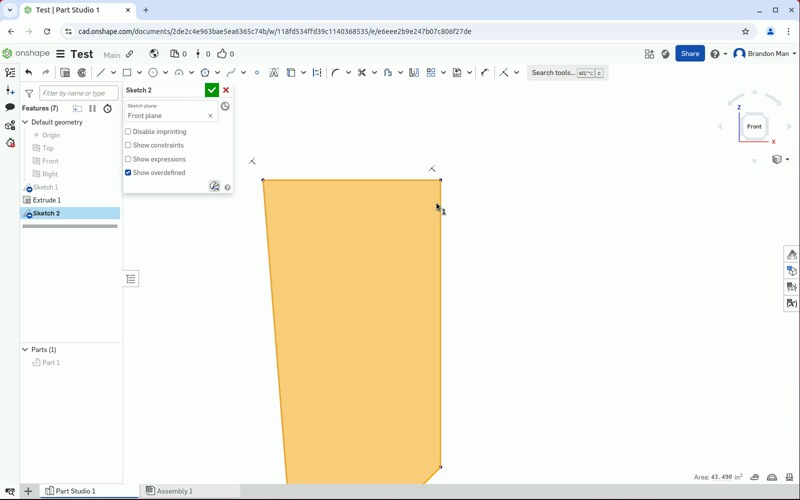
scroll(-6)
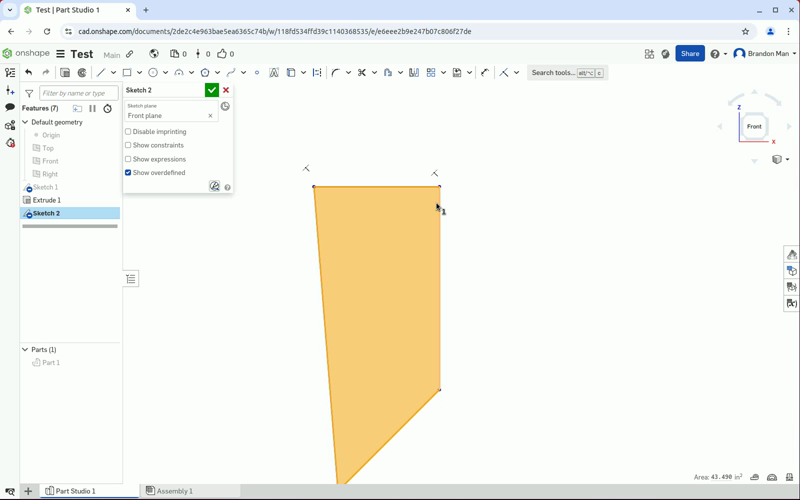
scroll(-6)
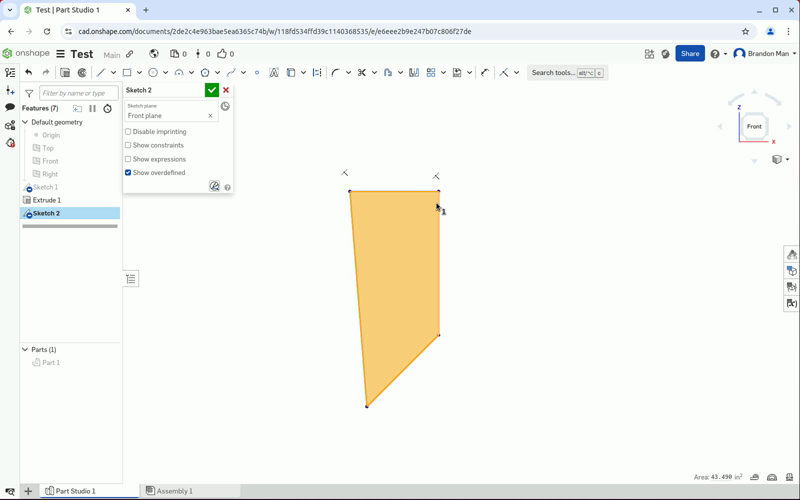
scroll(-6)
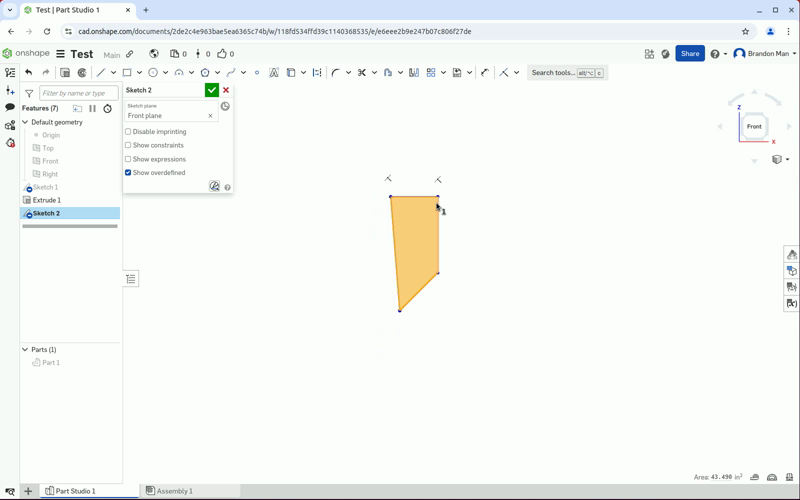
scroll(-6)
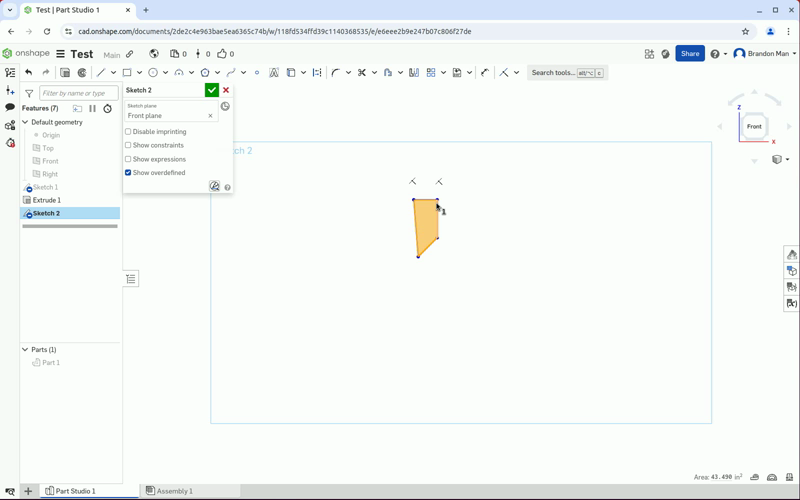
mouse_move(73, 352)
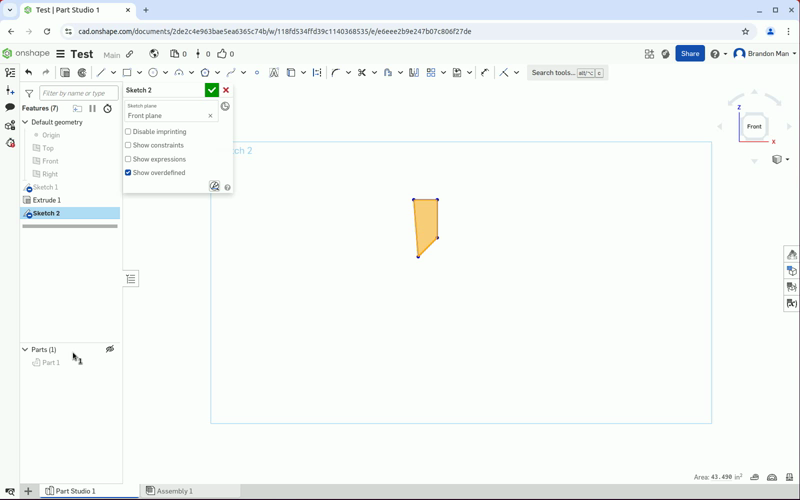
key(shift+y)
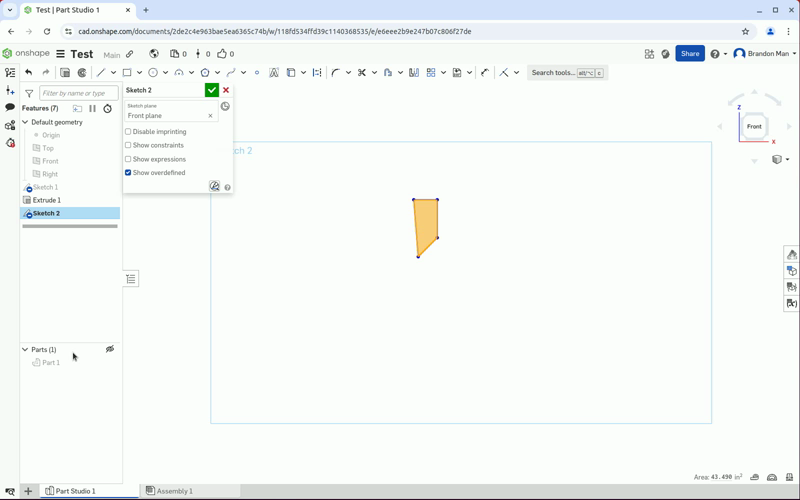
key(shift+e)
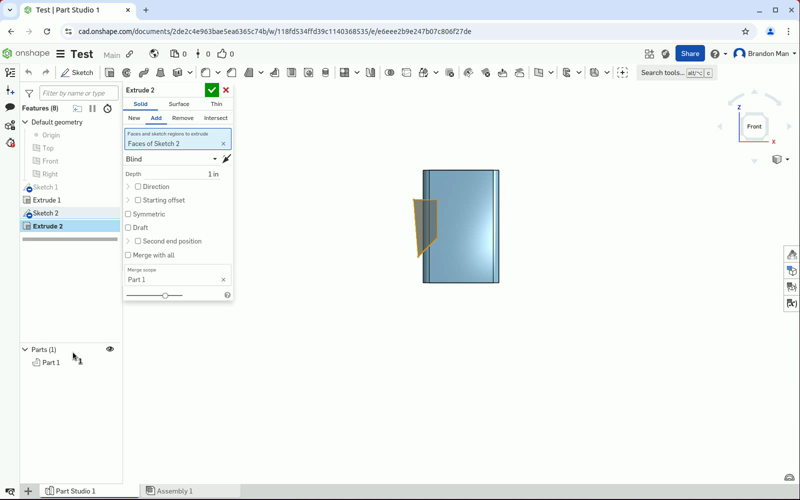
mouse_move(143, 106)
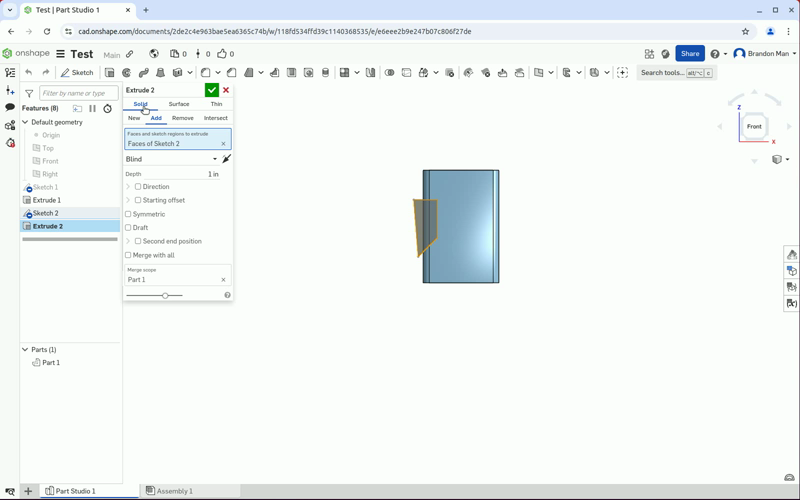
click(143, 106)
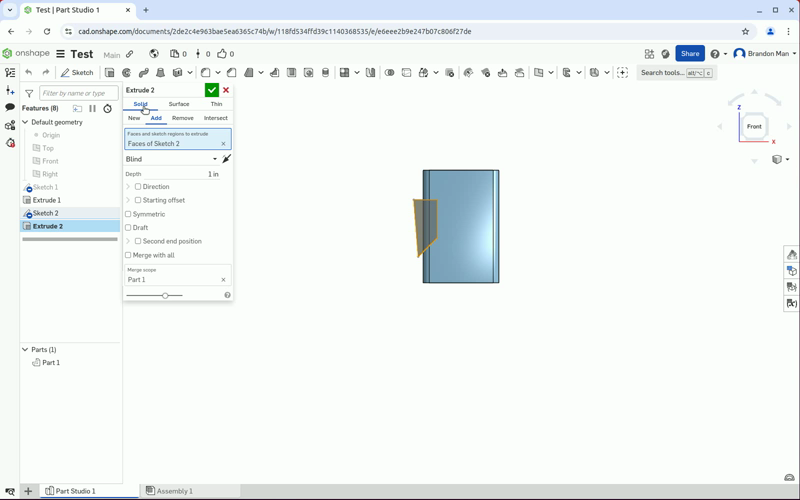
mouse_move(186, 120)
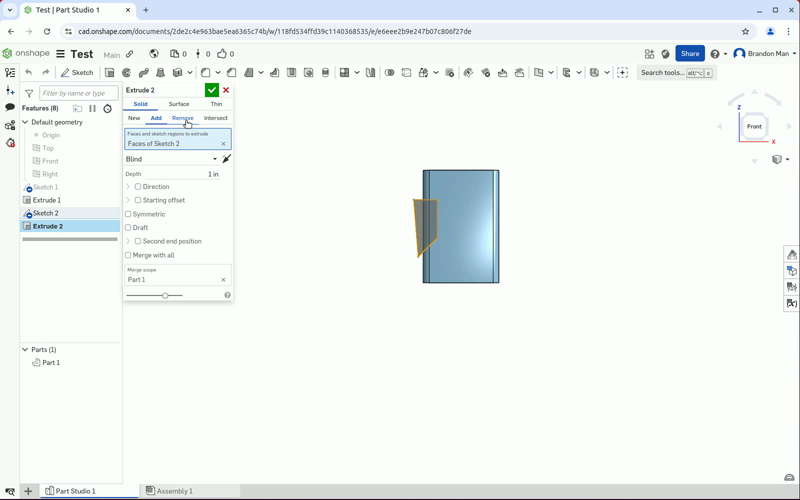
click(186, 120)
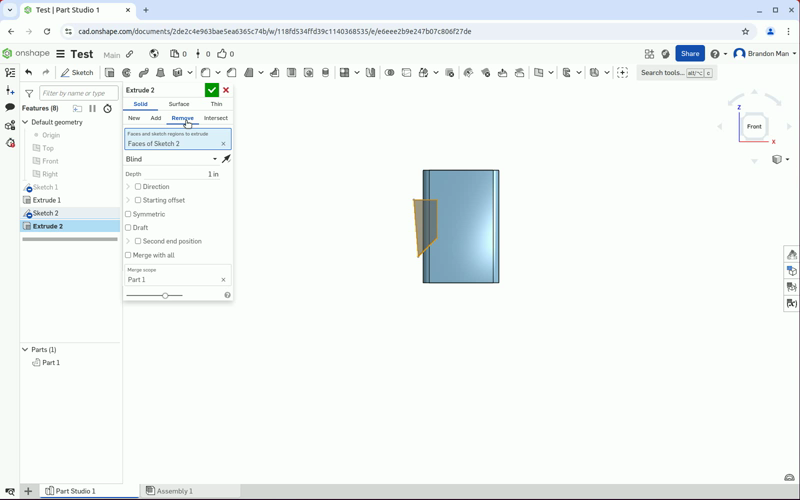
key(tab, 4)
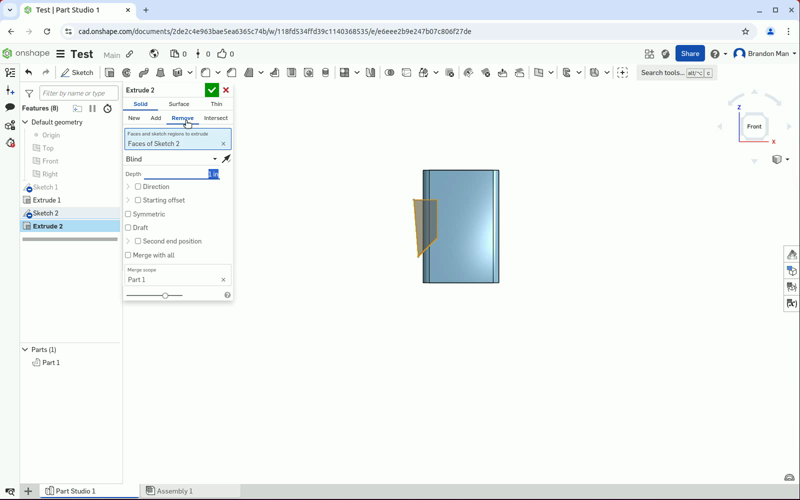
text(9.628)
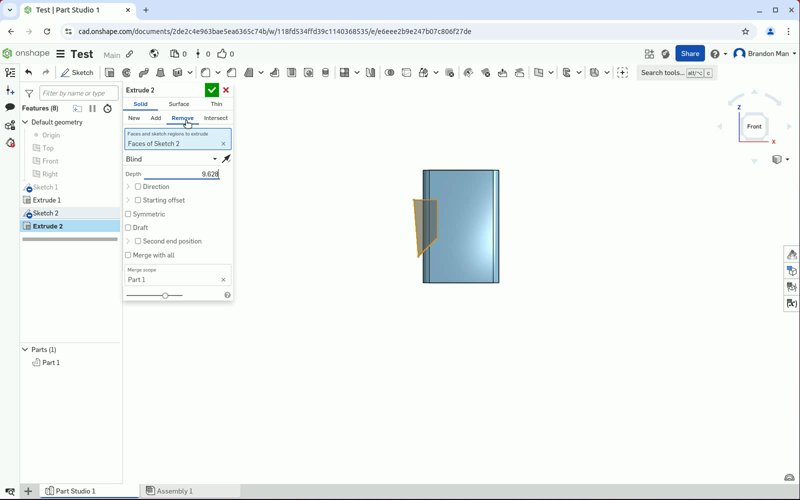
key(tab, 3)
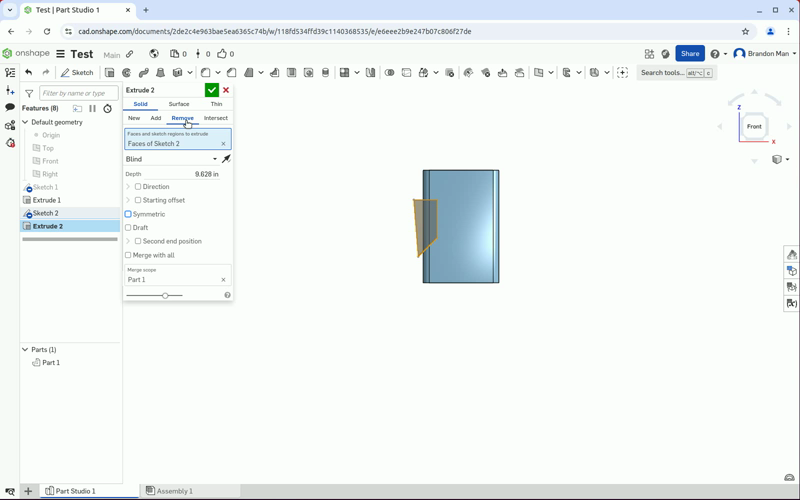
key(space)
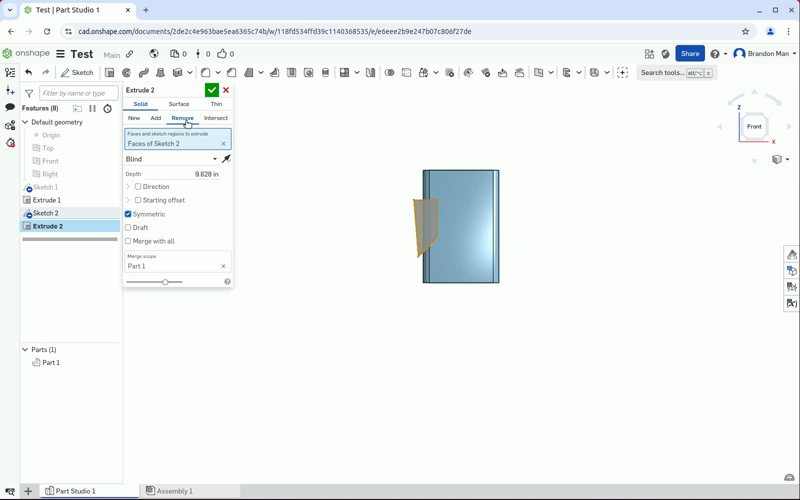
key(tab, 2)
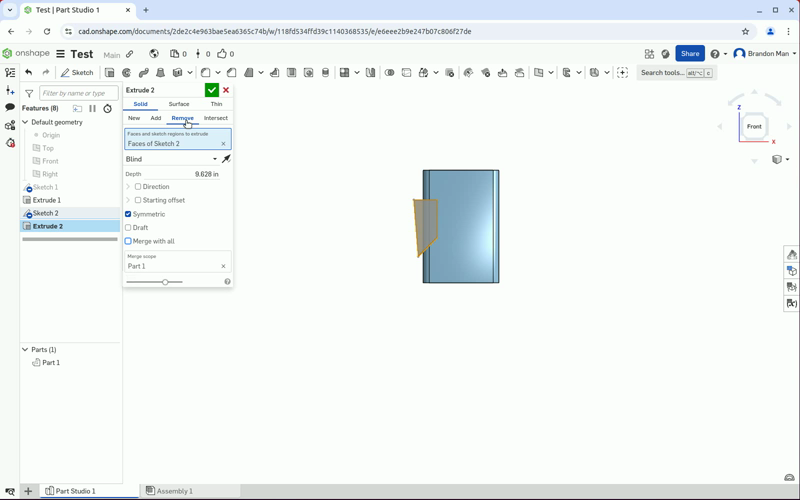
key(space)
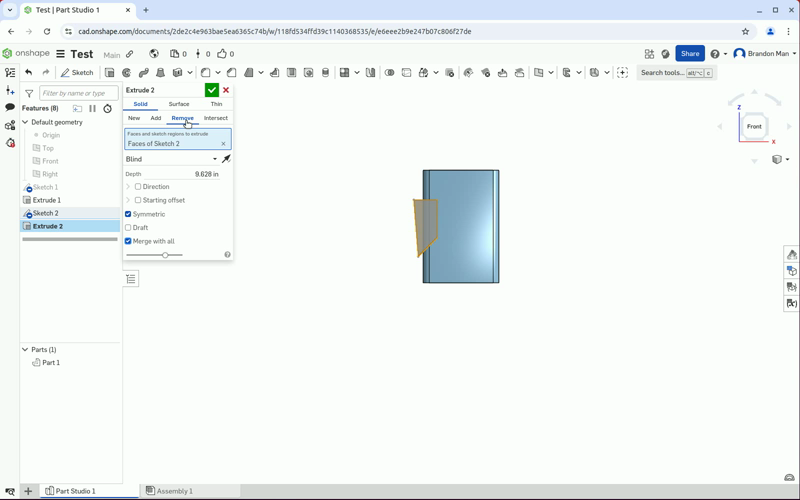
key(enter)
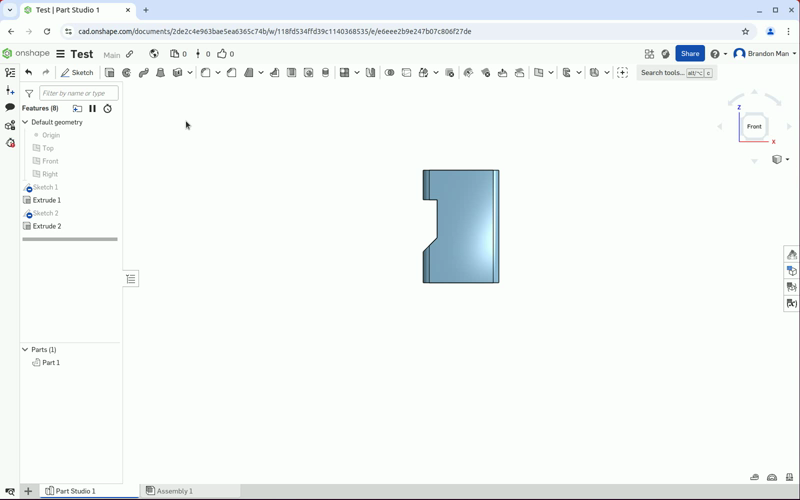
key(shift+h)
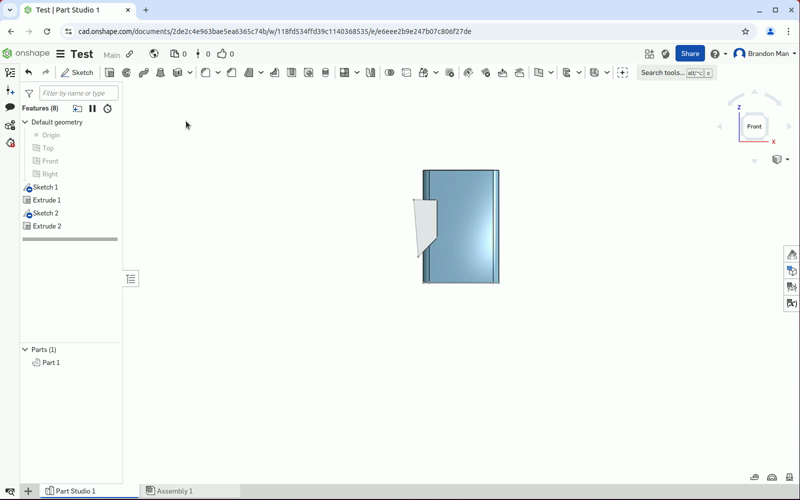
key(shift+h)
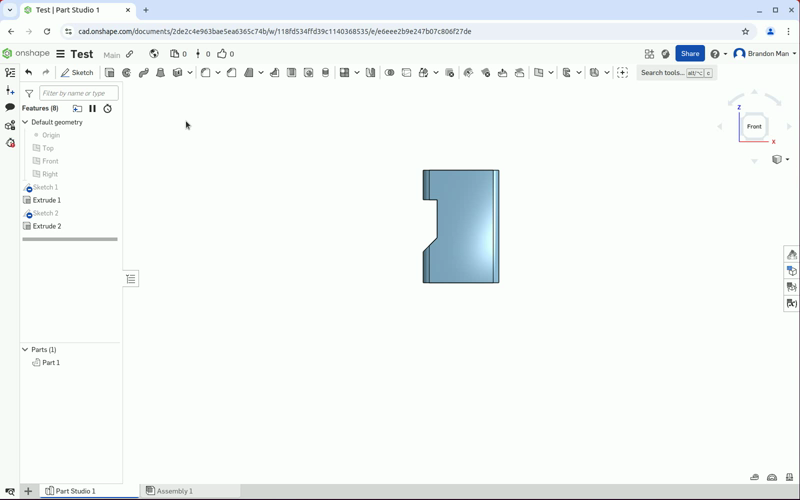
mouse_move(73, 189)
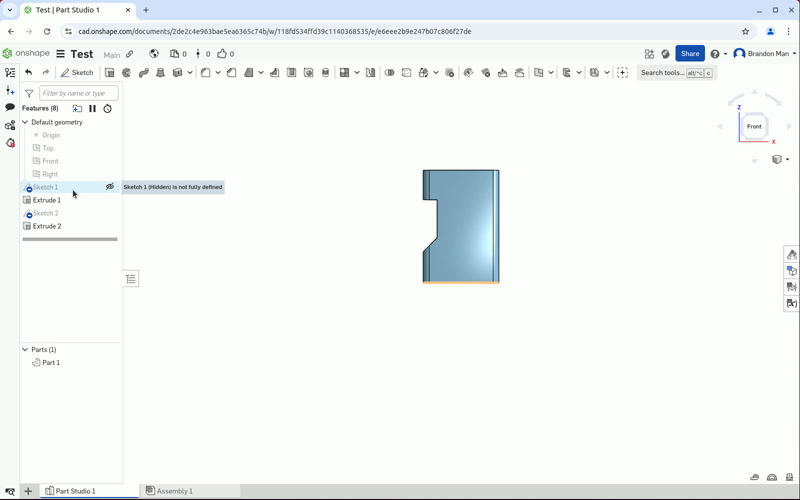
click(73, 189)
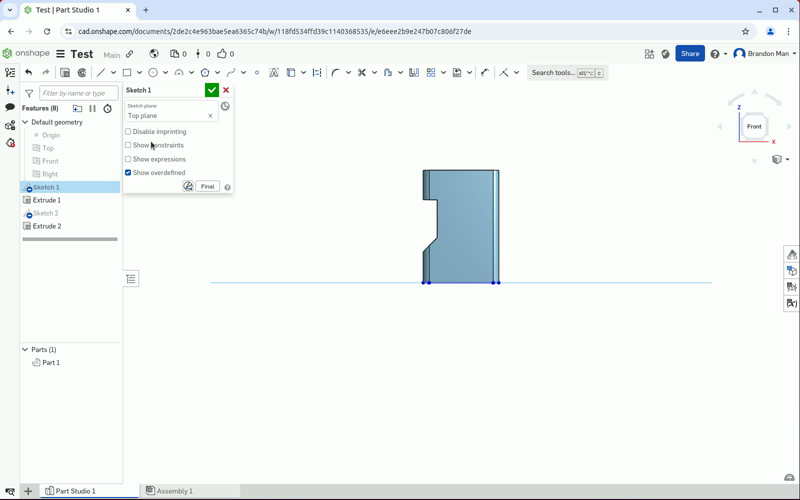
mouse_move(229, 92)
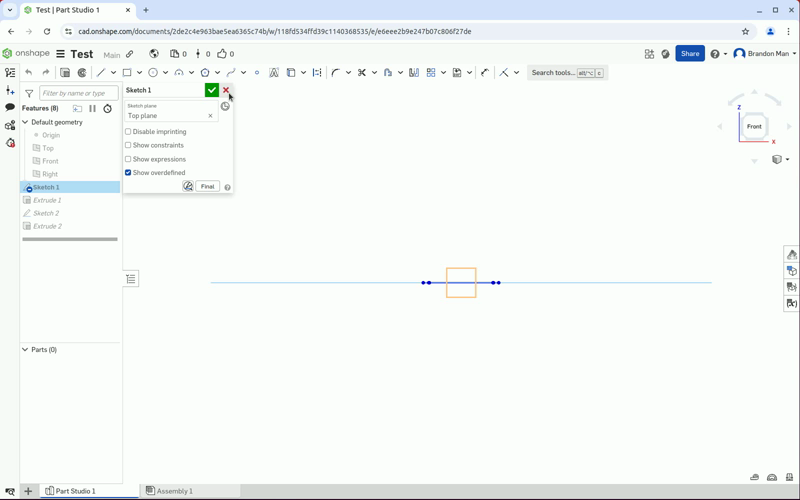
click(229, 92)
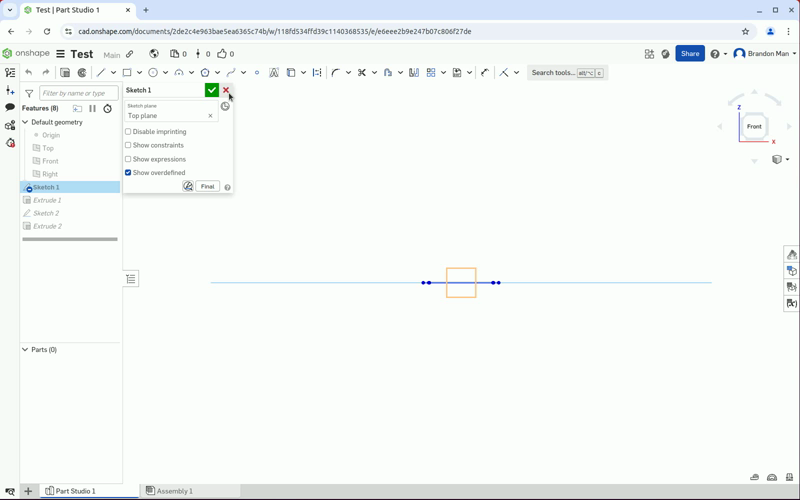
key(shift+s)
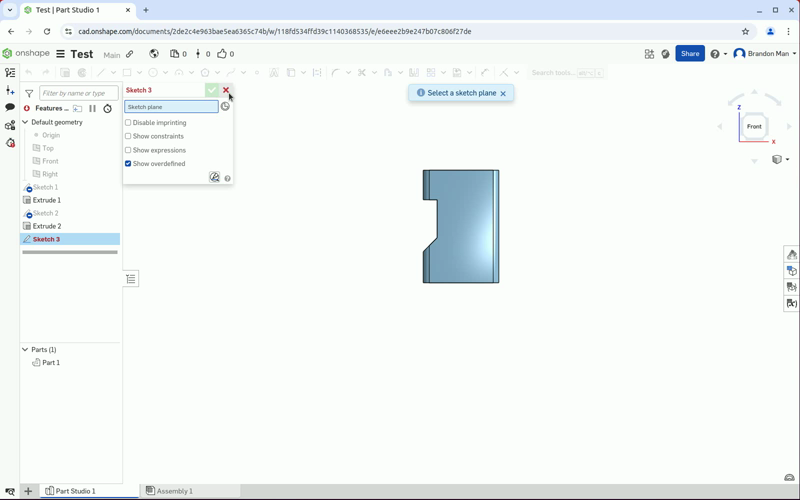
mouse_move(73, 163)
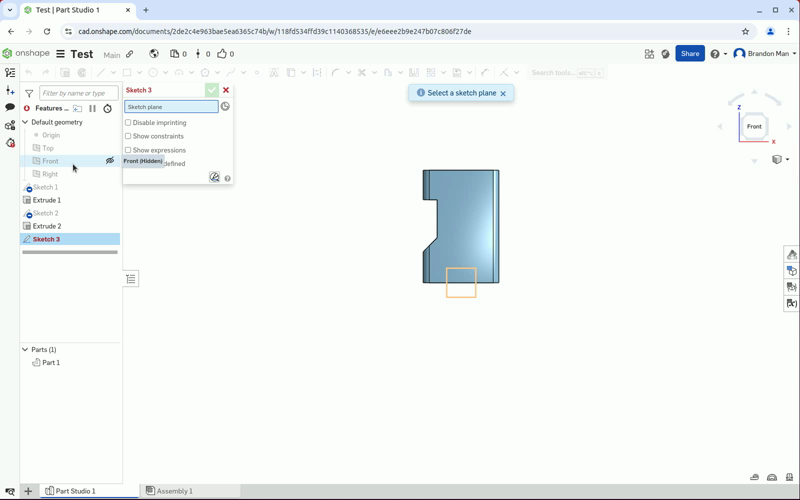
click(73, 163)
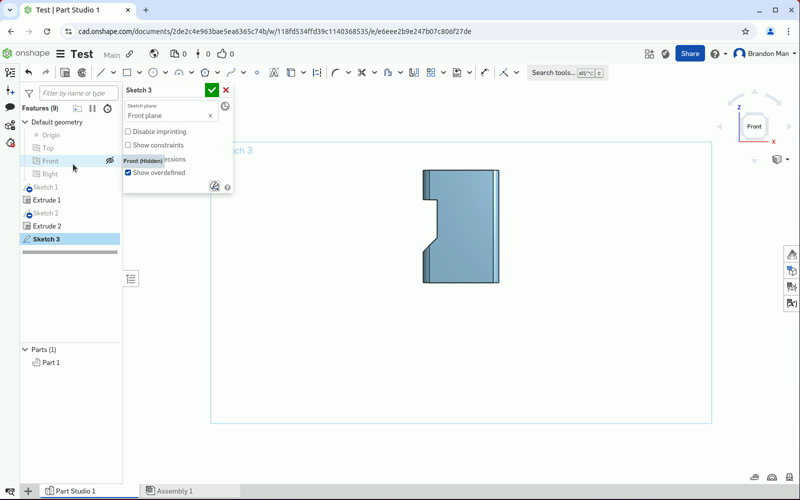
mouse_move(73, 352)
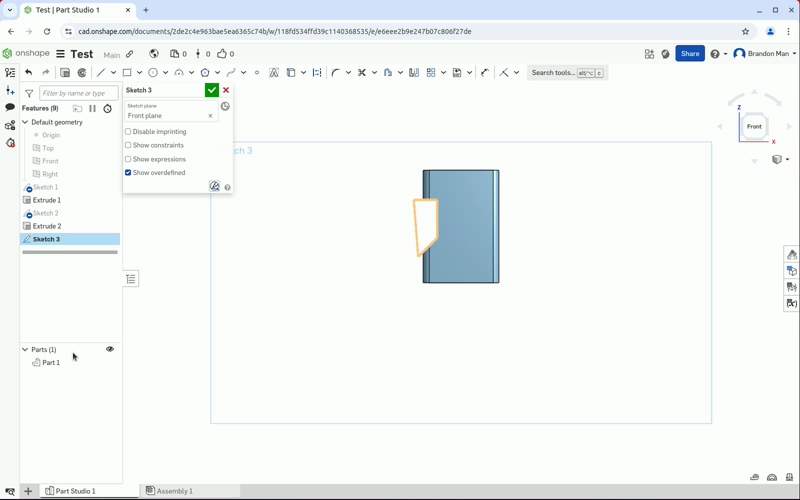
key(y)
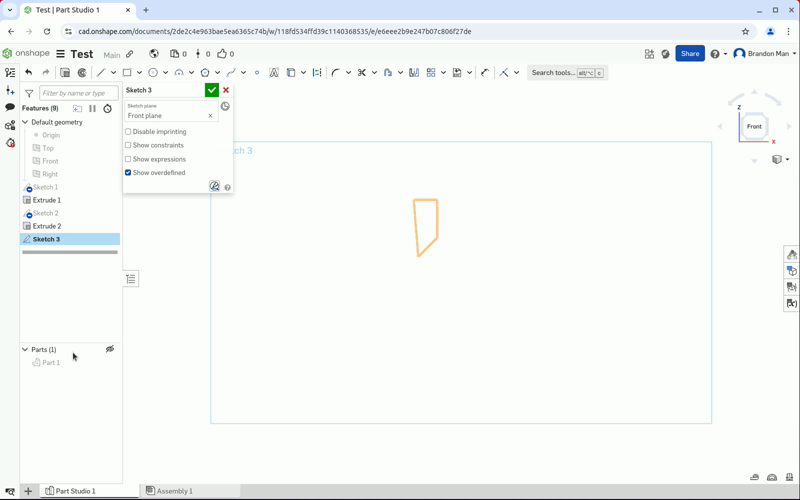
key(l)
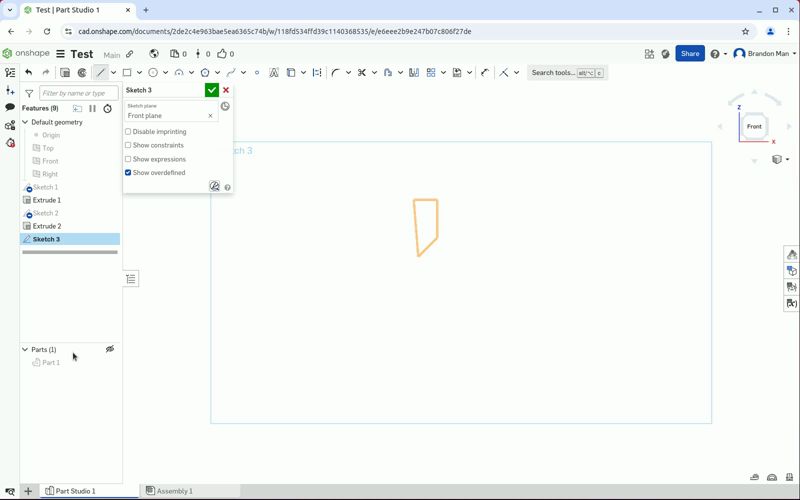
key_down(shift)
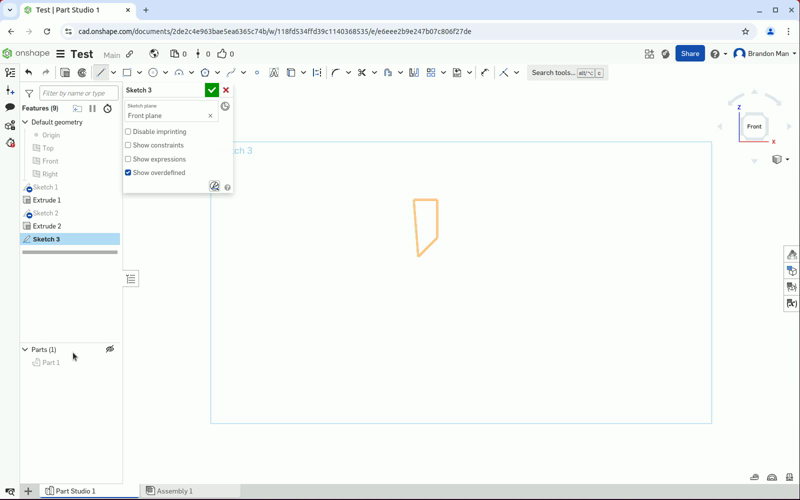
mouse_move(484, 237)
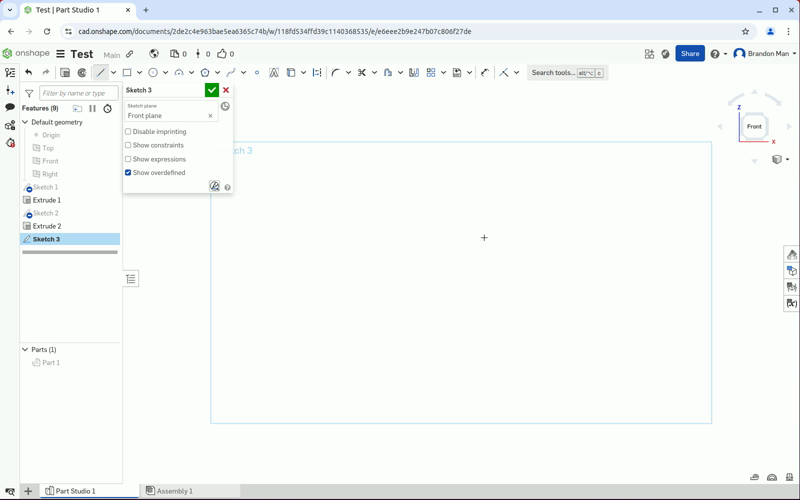
click(484, 237)
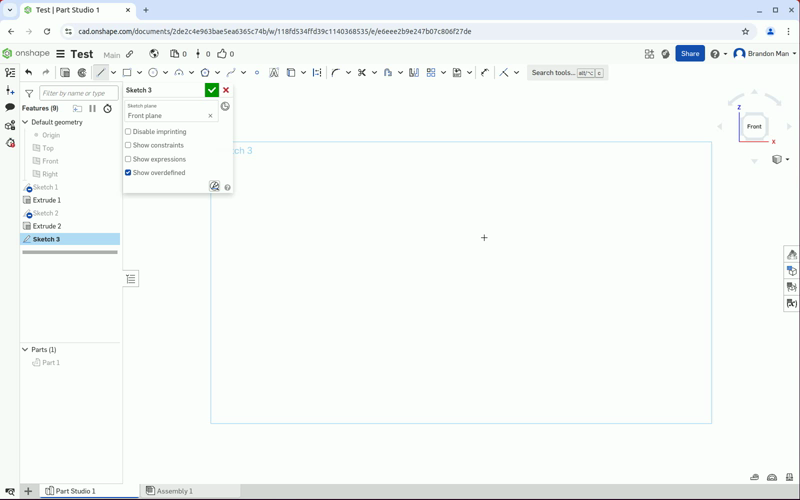
key_up(shift)
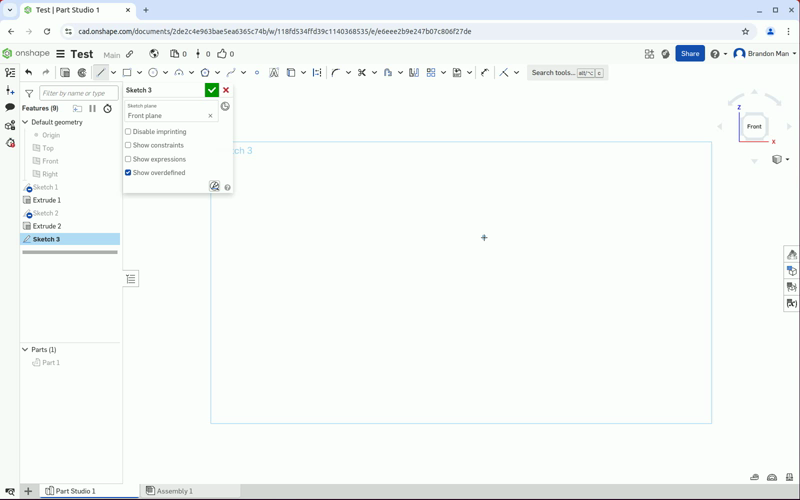
key_down(shift)
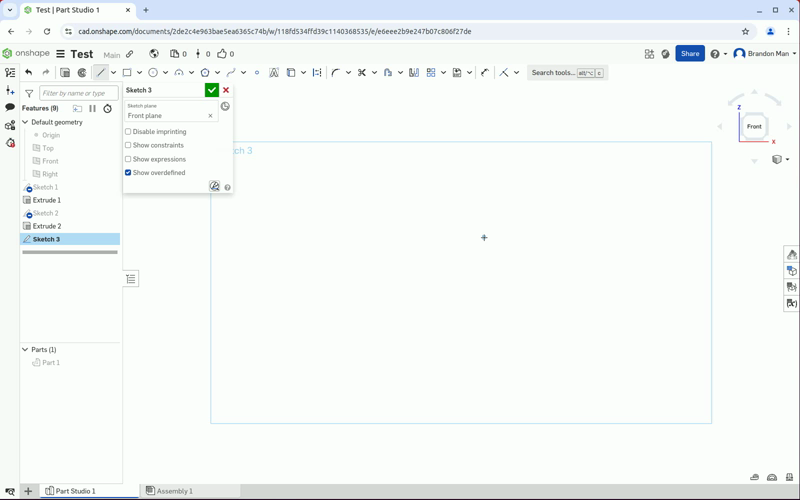
mouse_move(514, 237)
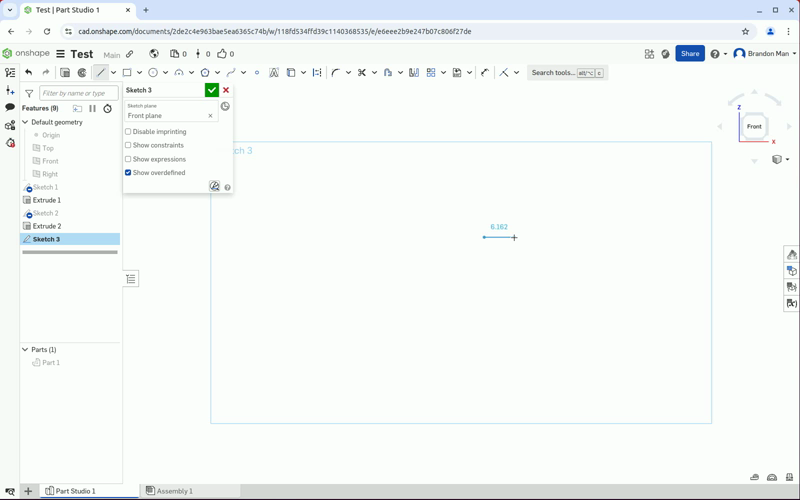
mouse_move(503, 256)
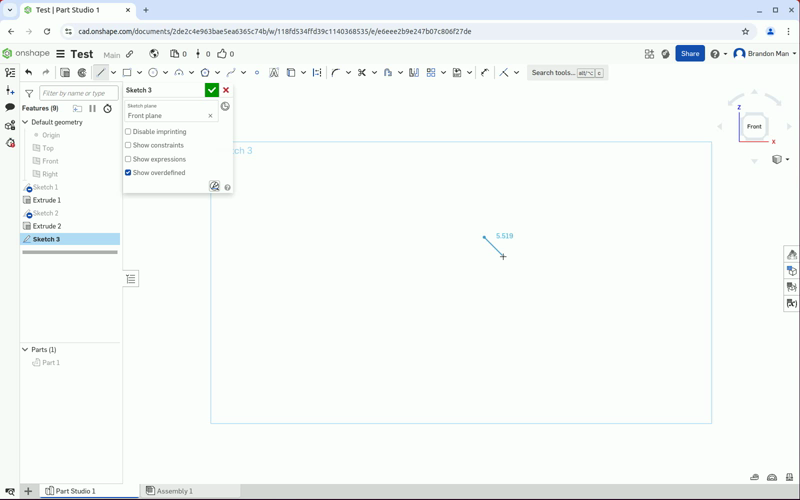
click(503, 256)
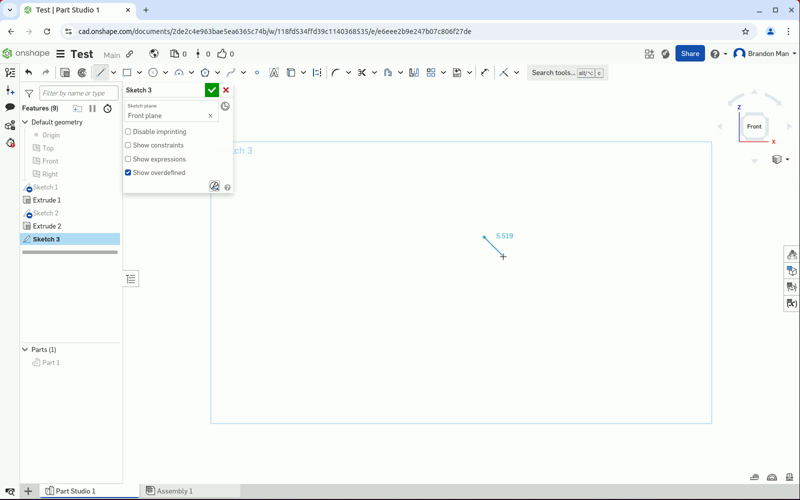
key_up(shift)
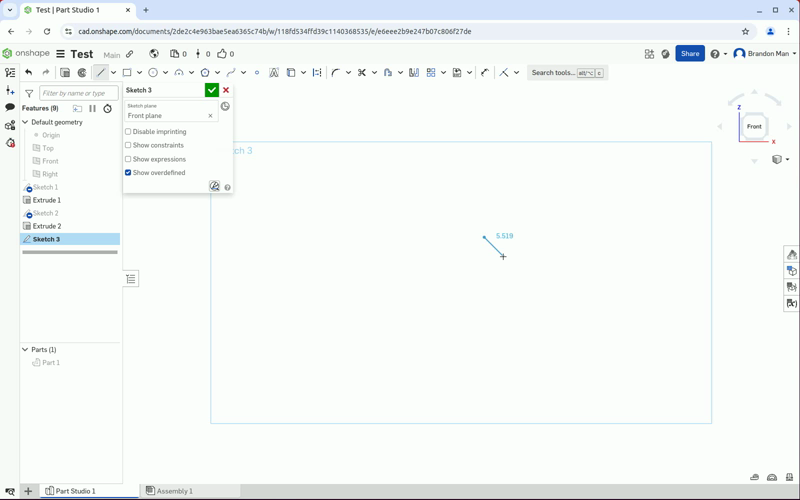
key_down(shift)
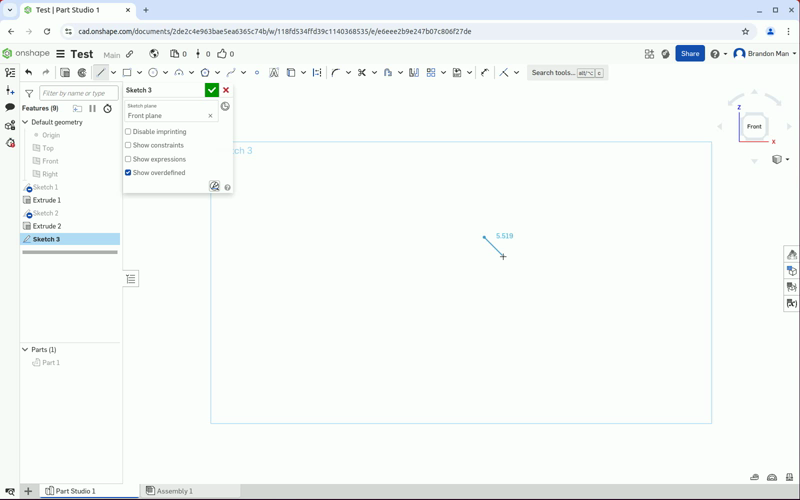
mouse_move(533, 256)
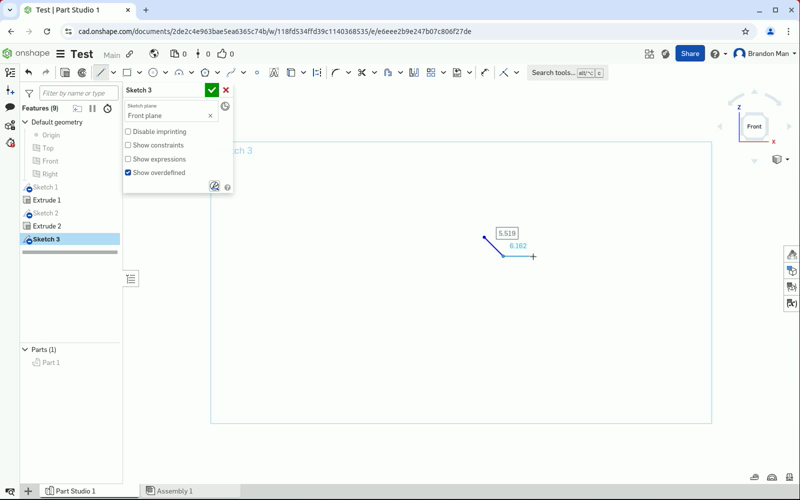
mouse_move(507, 198)
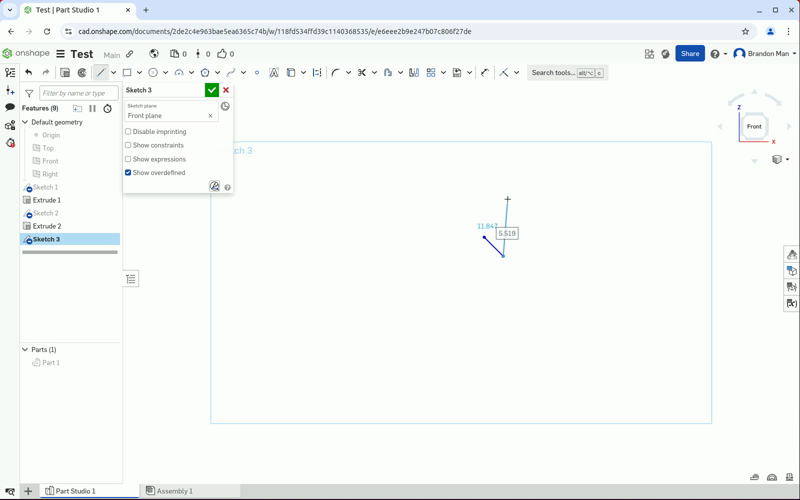
click(507, 198)
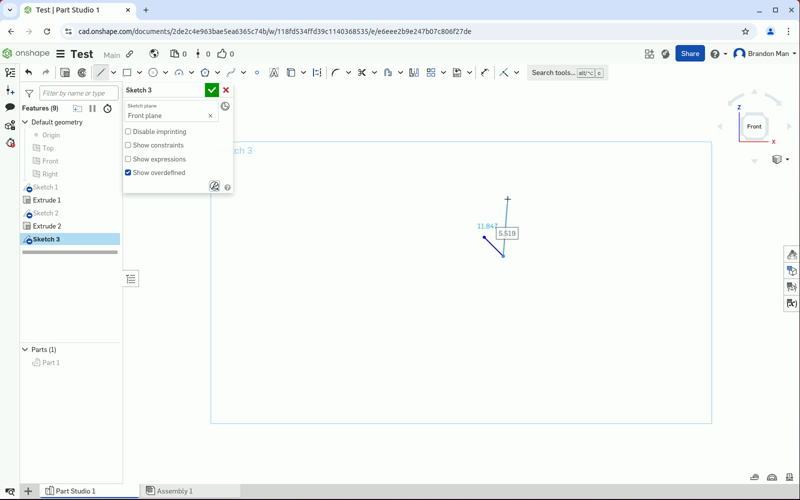
key_up(shift)
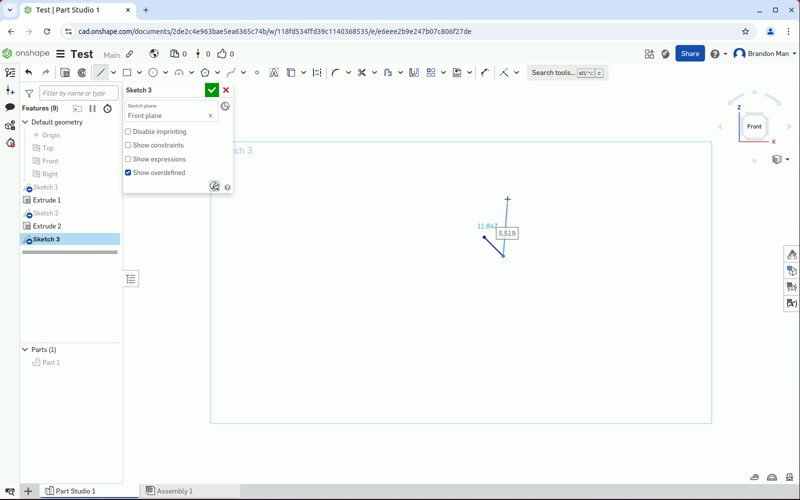
key_down(shift)
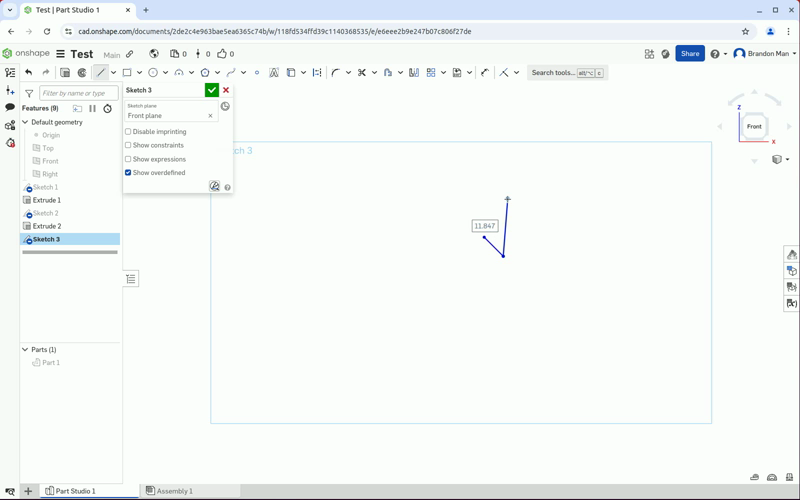
mouse_move(537, 198)
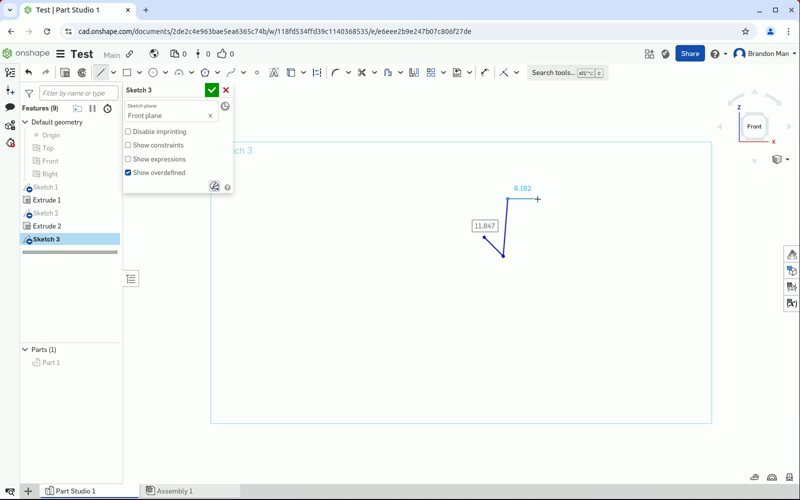
mouse_move(484, 198)
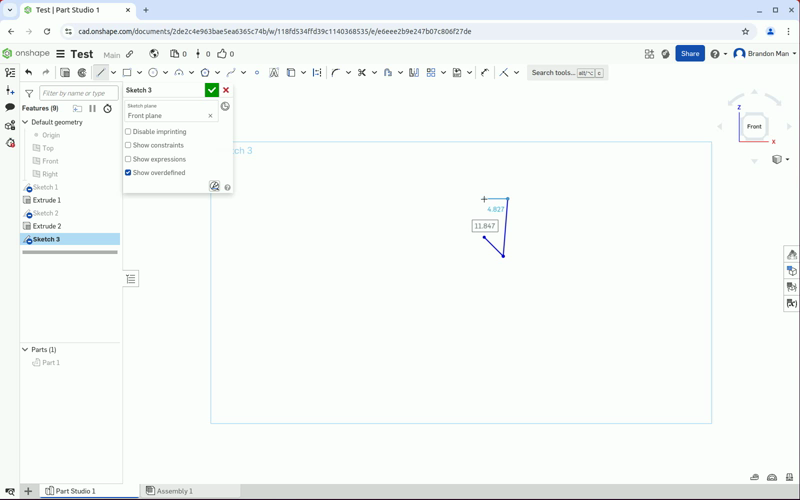
click(484, 198)
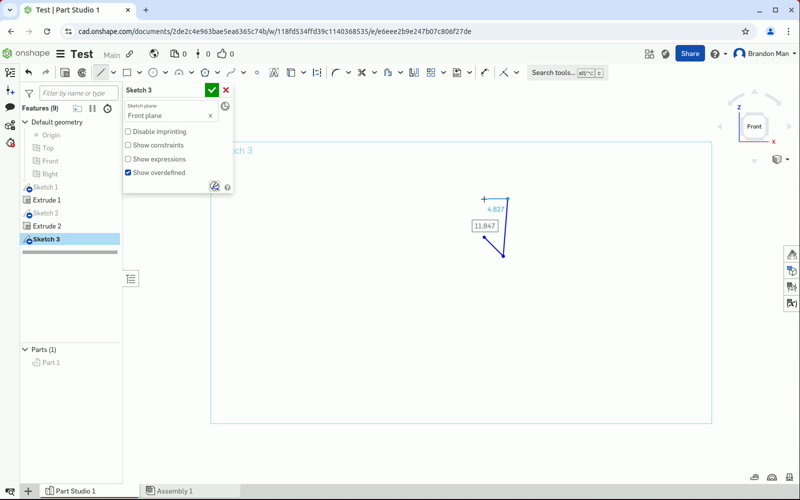
key_up(shift)
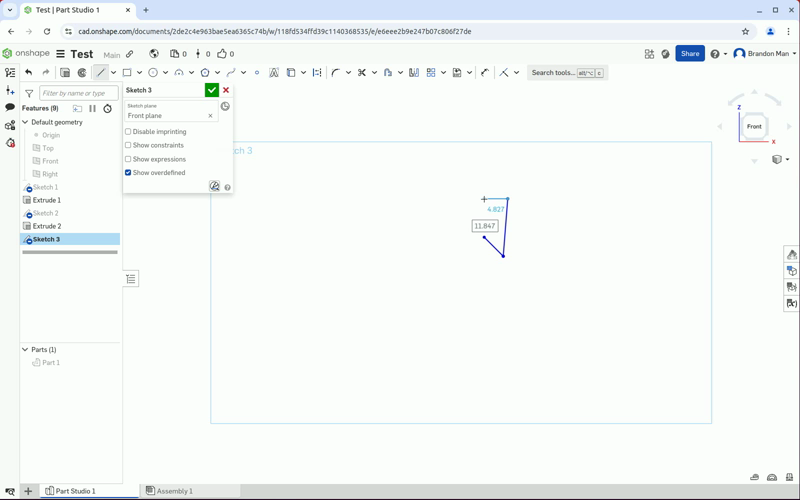
mouse_move(514, 198)
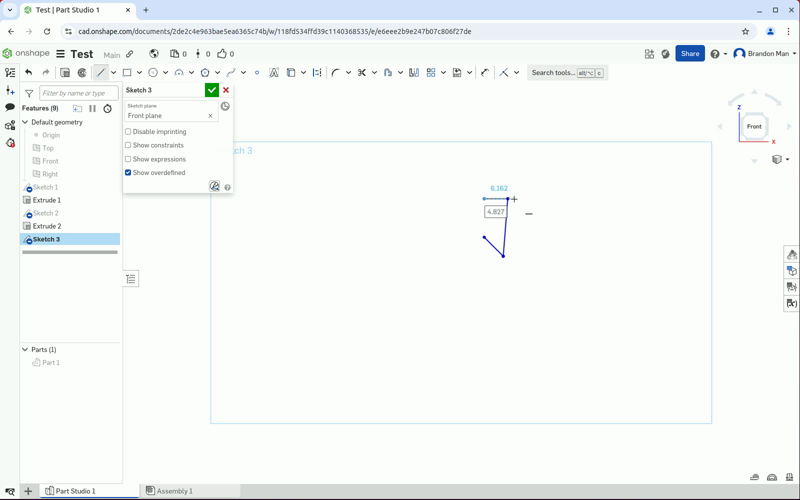
key_down(shift)
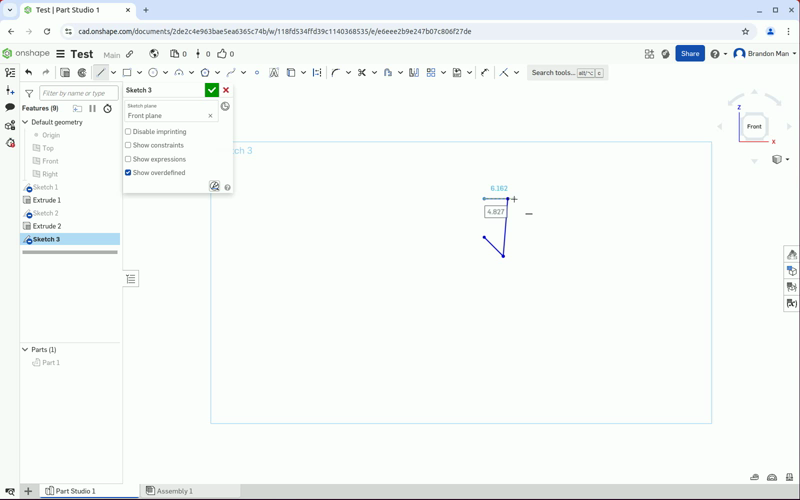
mouse_move(484, 237)
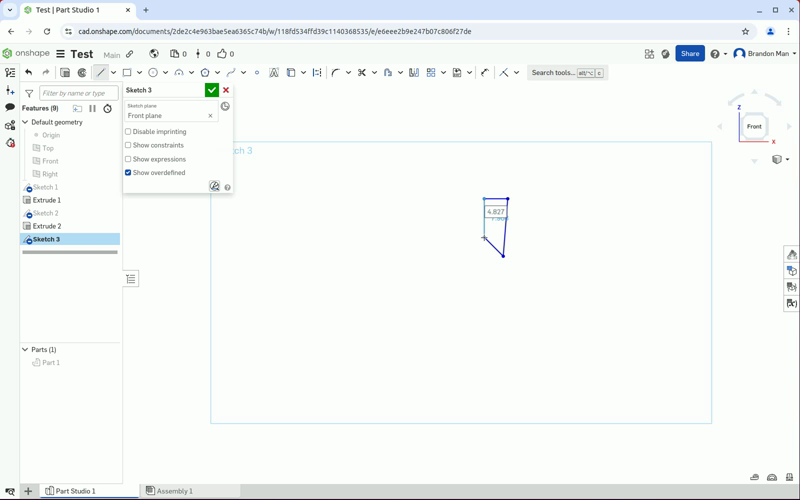
key_up(shift)
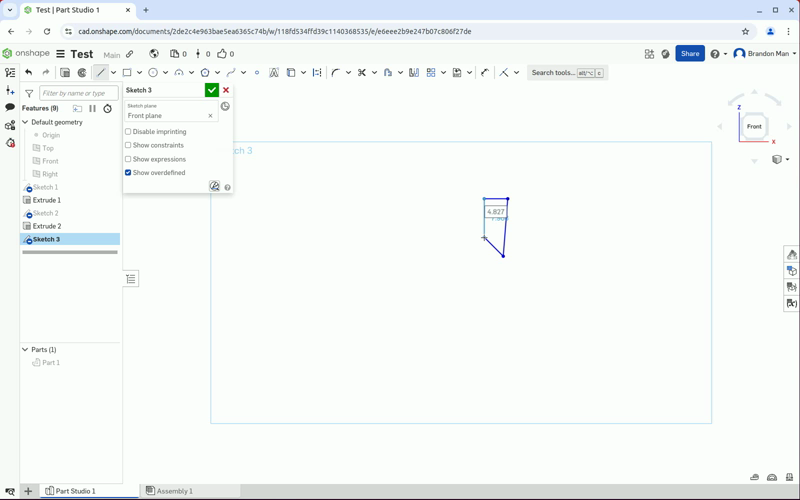
click(484, 237)
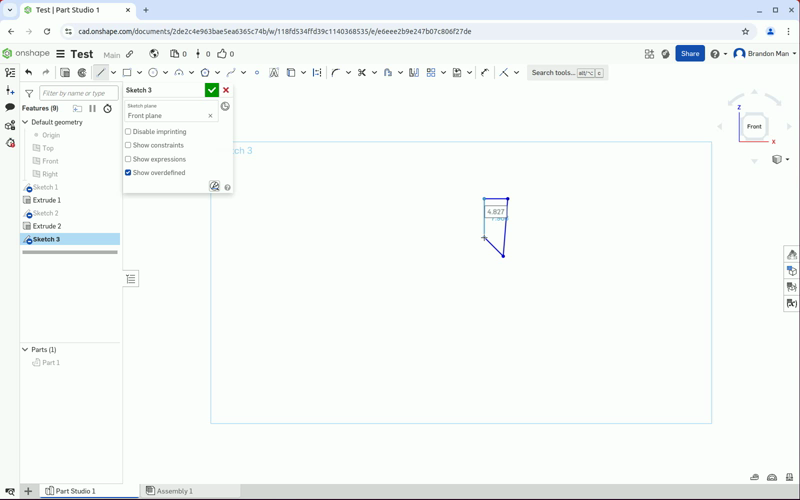
key(esc)
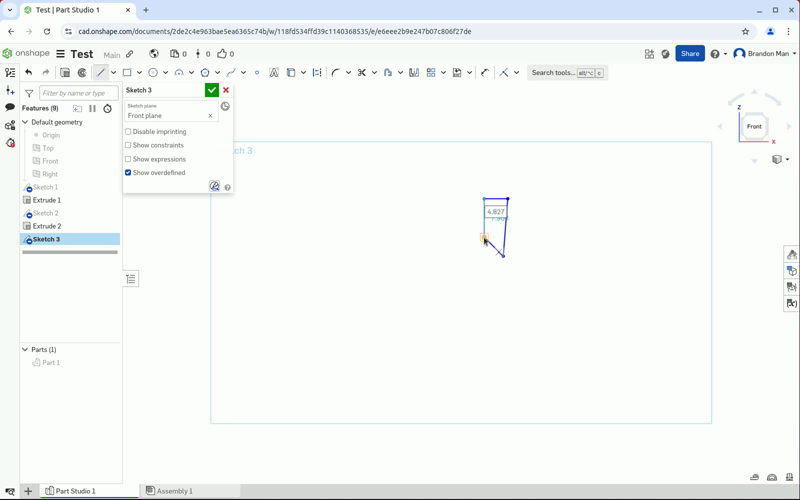
mouse_move(496, 218)
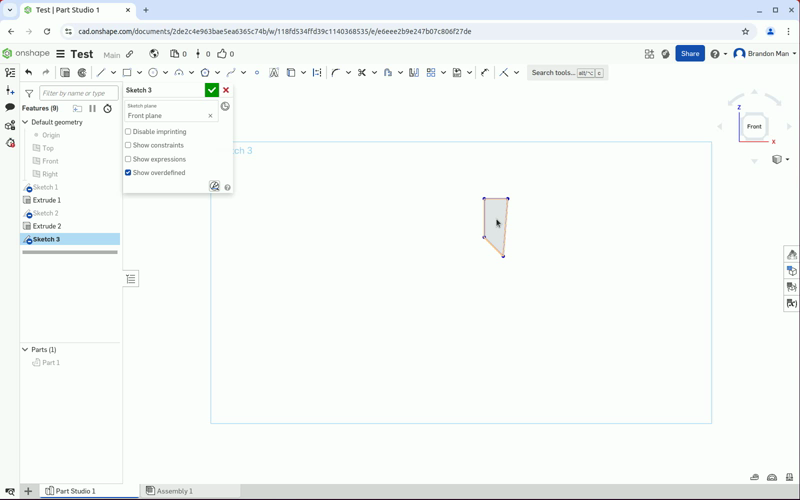
scroll(6)
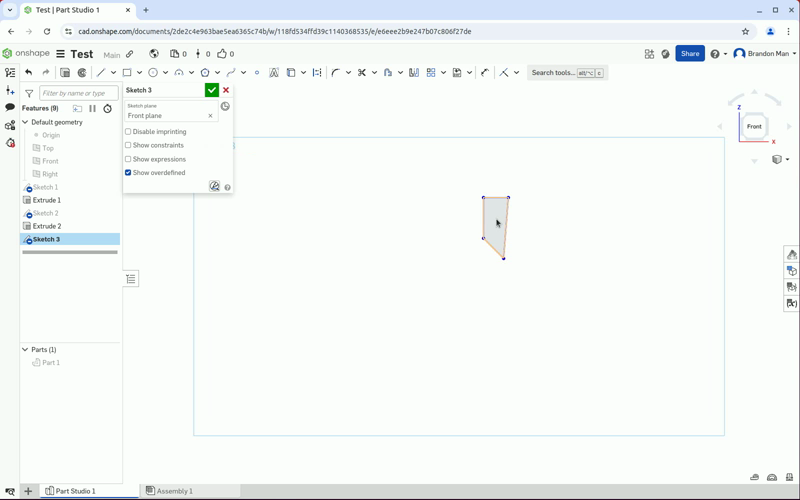
scroll(6)
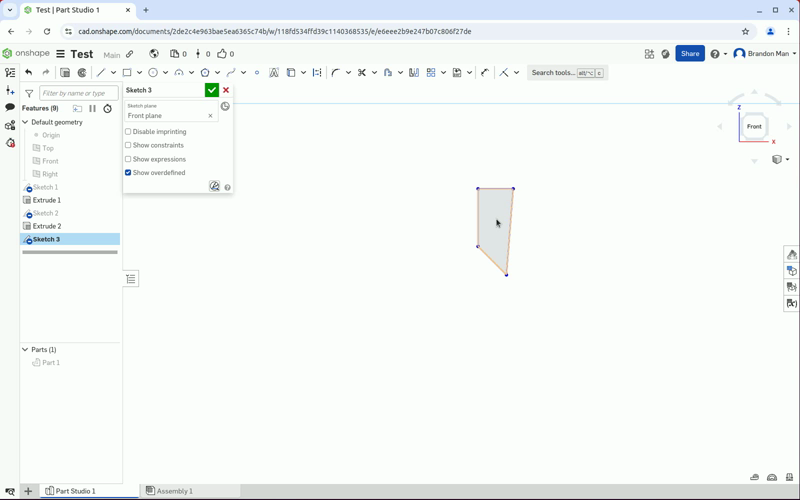
scroll(6)
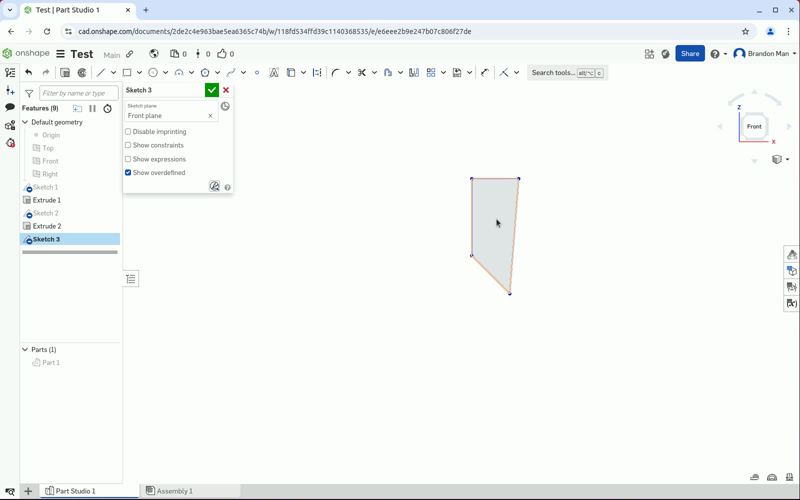
scroll(6)
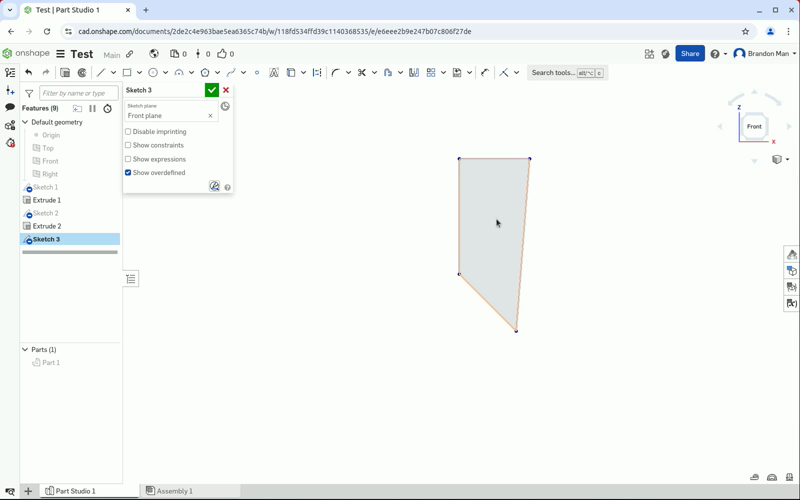
scroll(6)
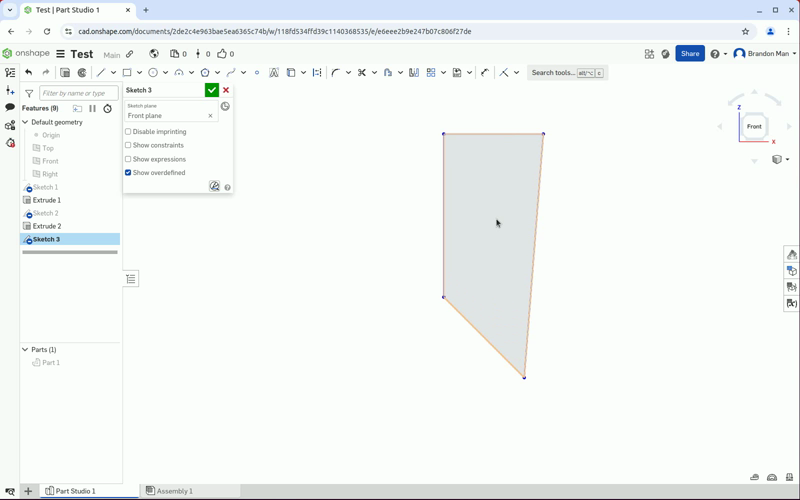
scroll(6)
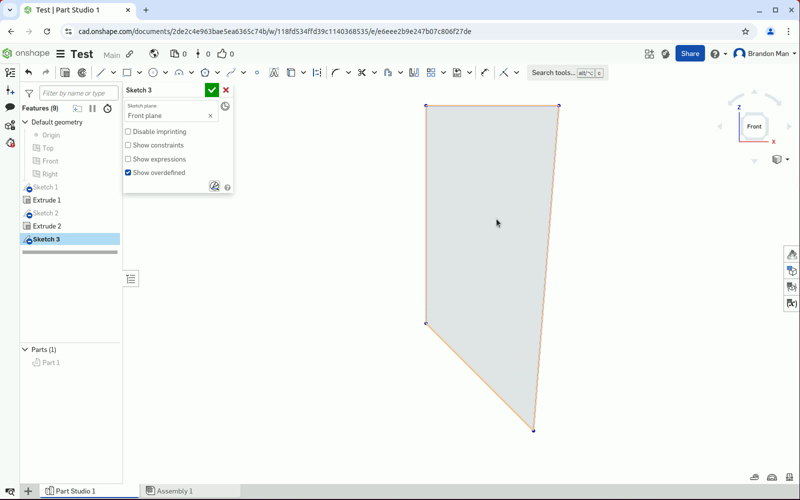
scroll(6)
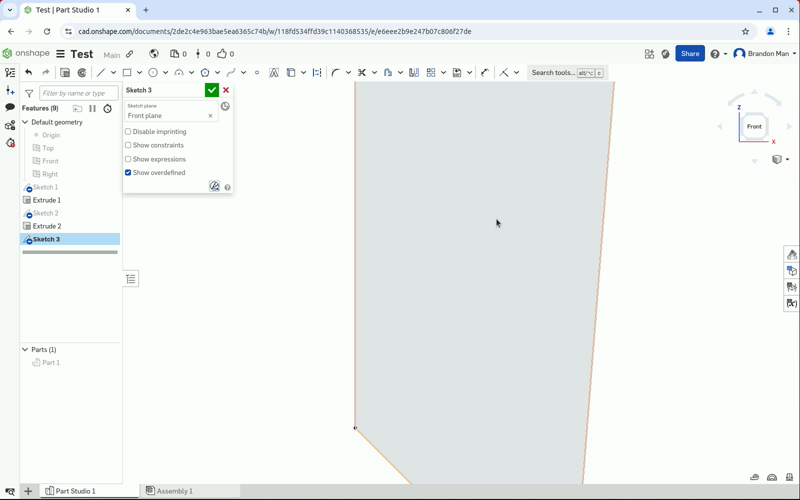
click(496, 218)
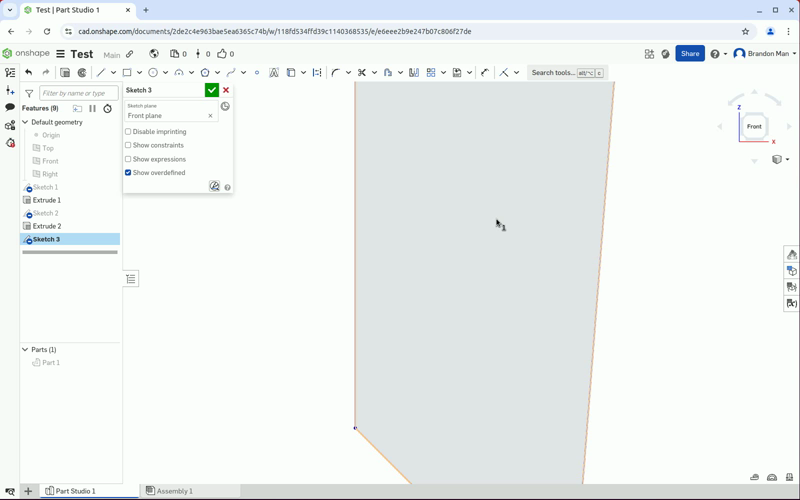
scroll(-6)
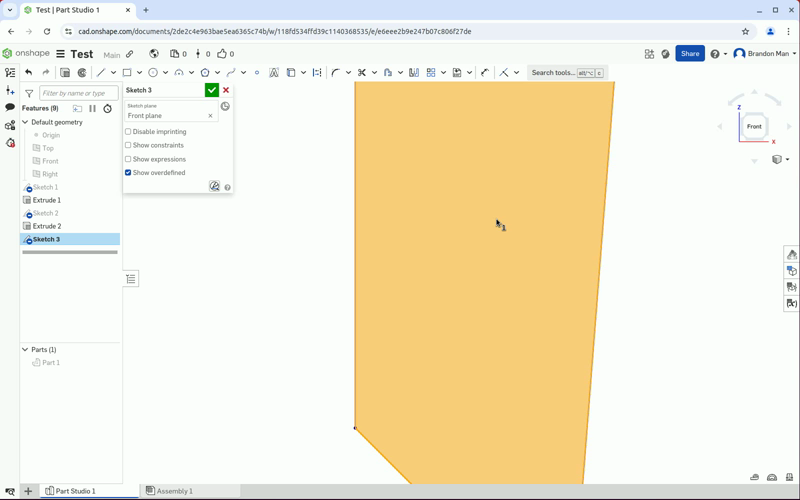
scroll(-6)
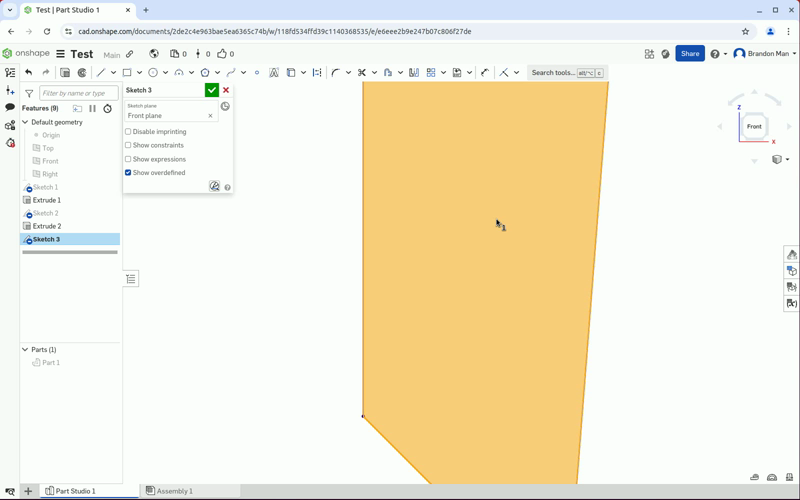
scroll(-6)
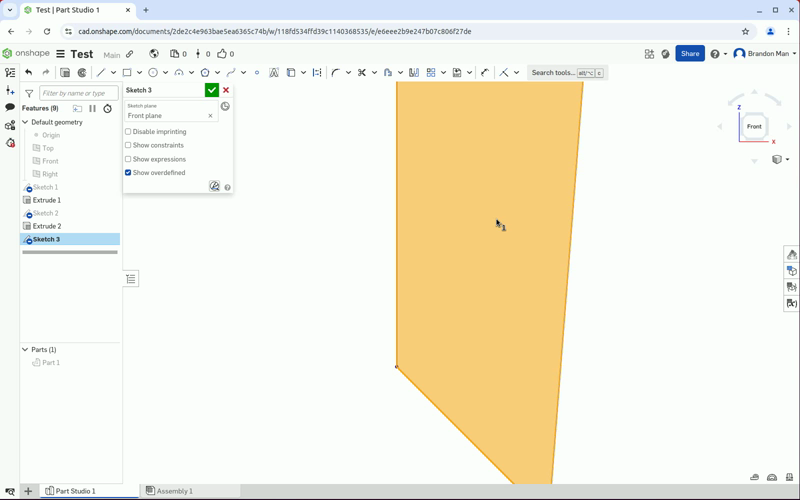
scroll(-6)
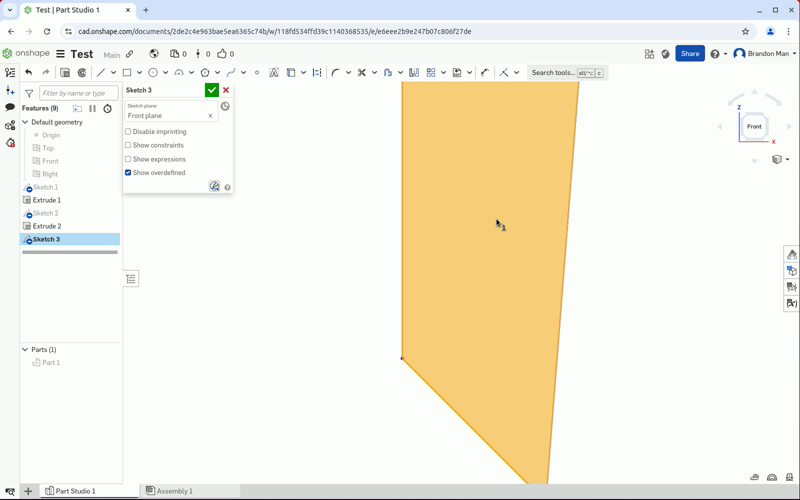
scroll(-6)
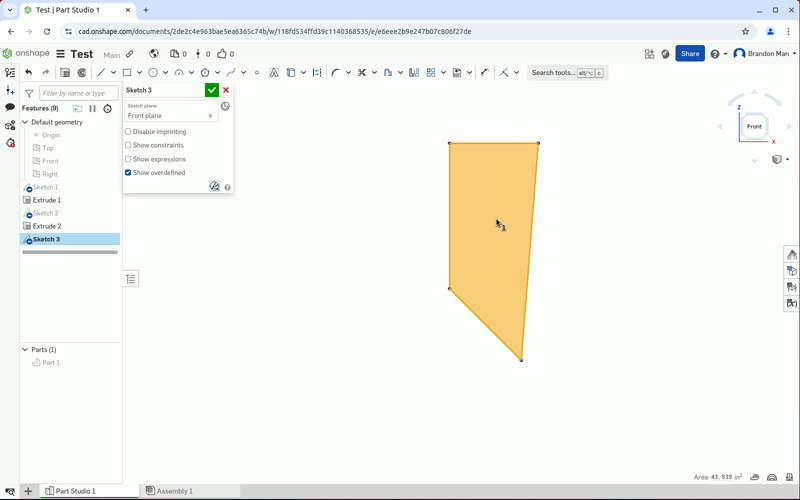
scroll(-6)
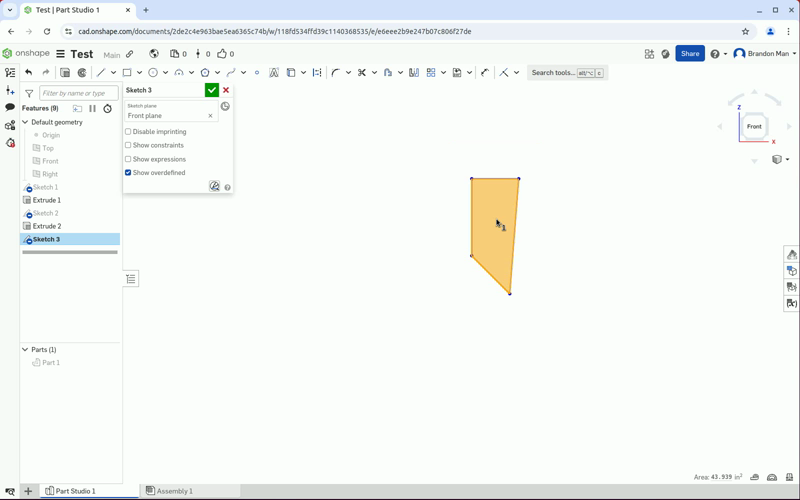
scroll(-6)
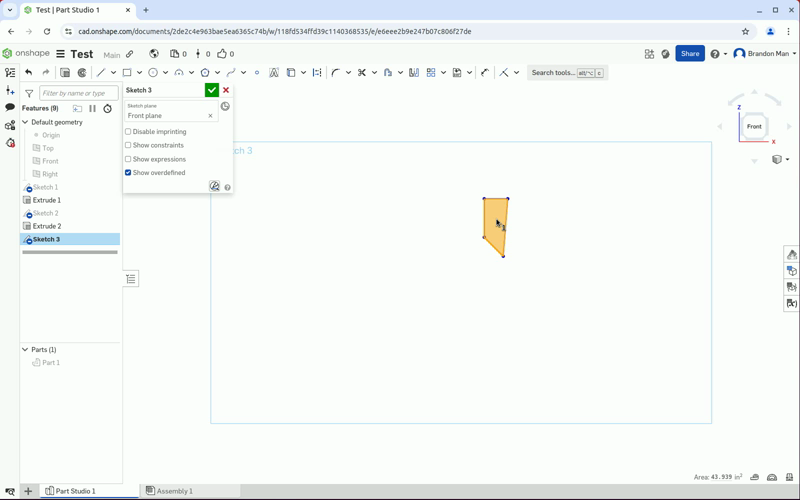
mouse_move(73, 352)
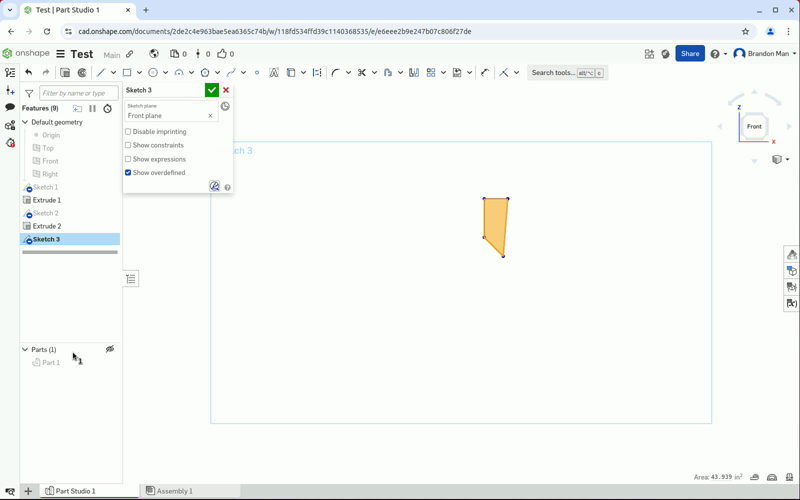
key(shift+y)
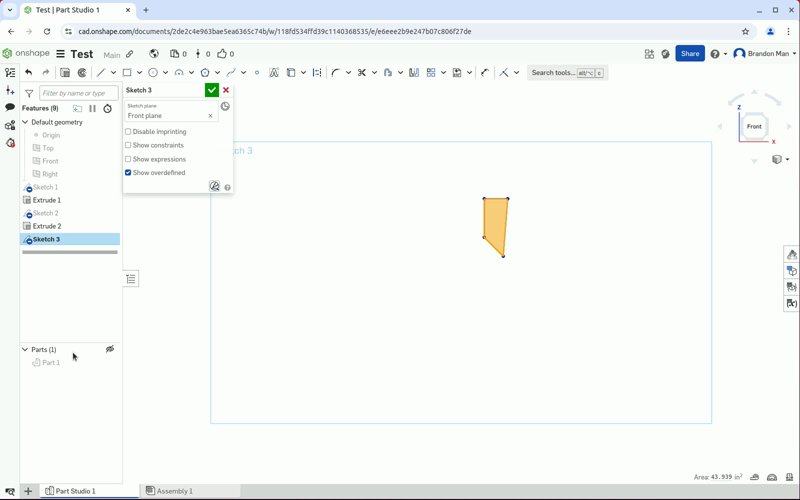
key(shift+e)
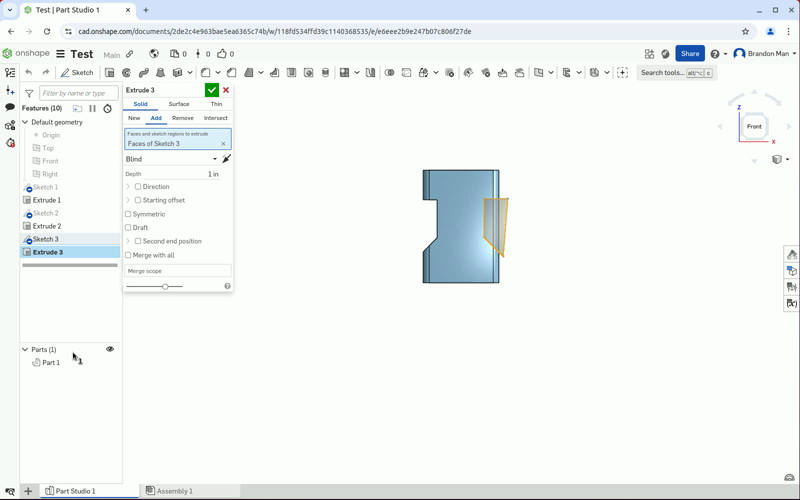
mouse_move(143, 106)
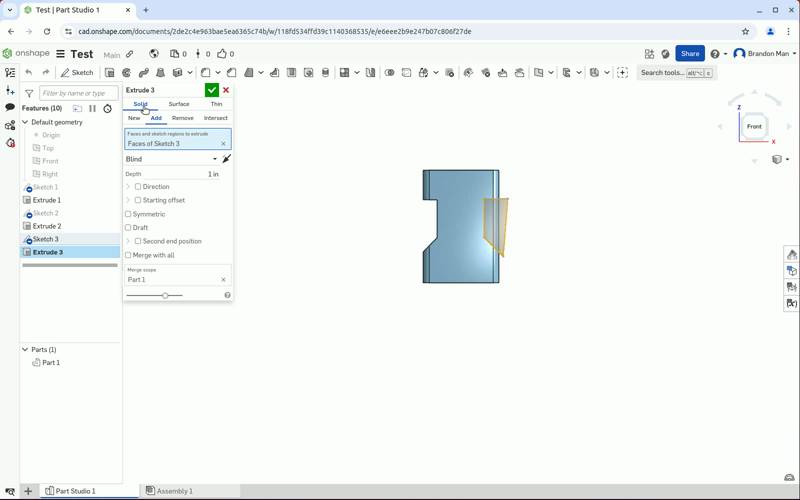
click(143, 106)
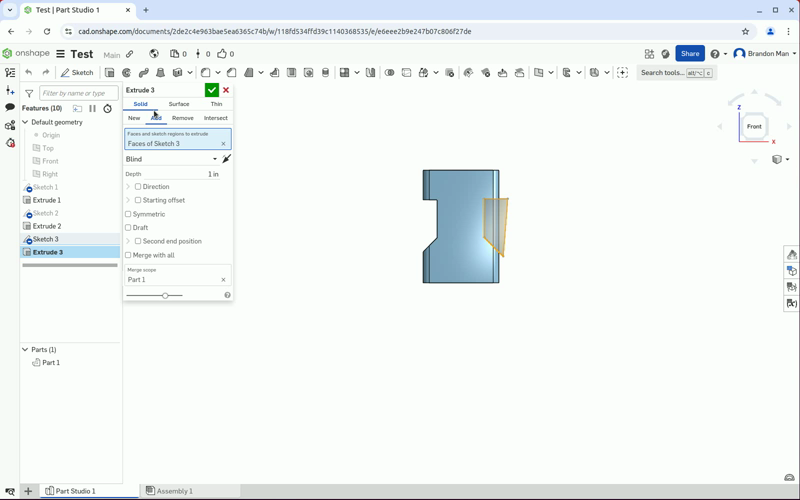
mouse_move(186, 120)
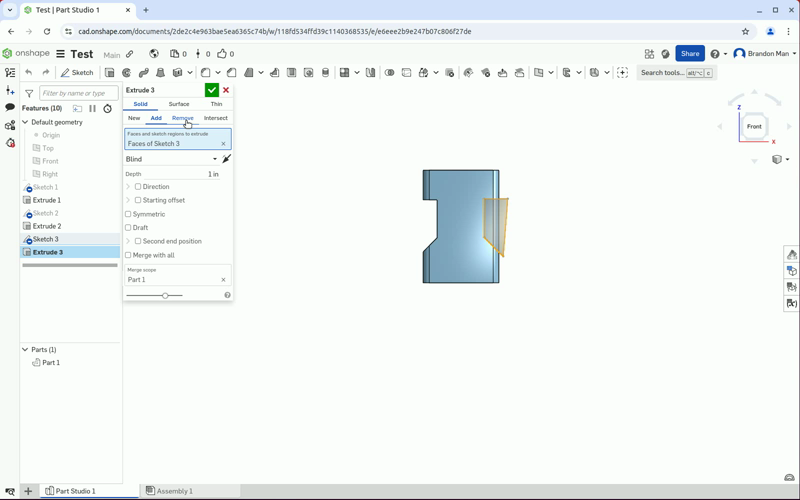
click(186, 120)
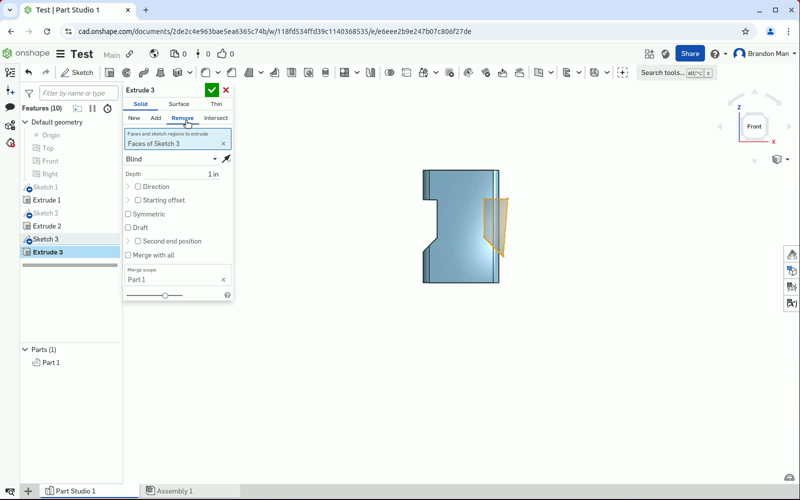
key(tab, 4)
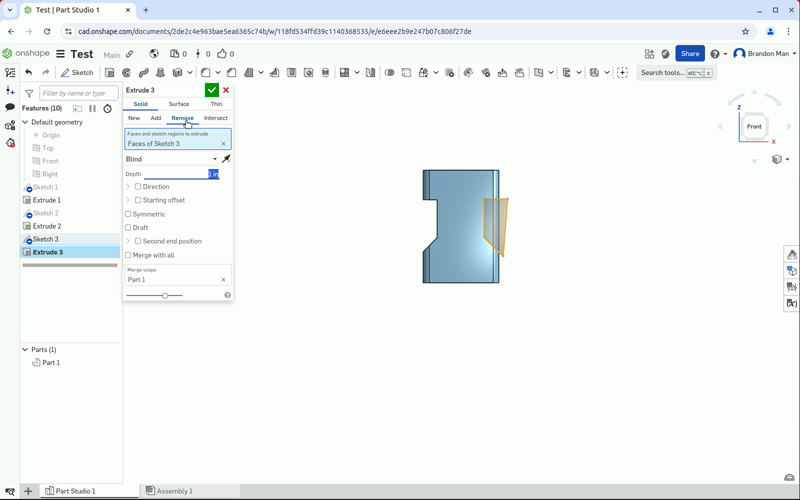
text(9.628)
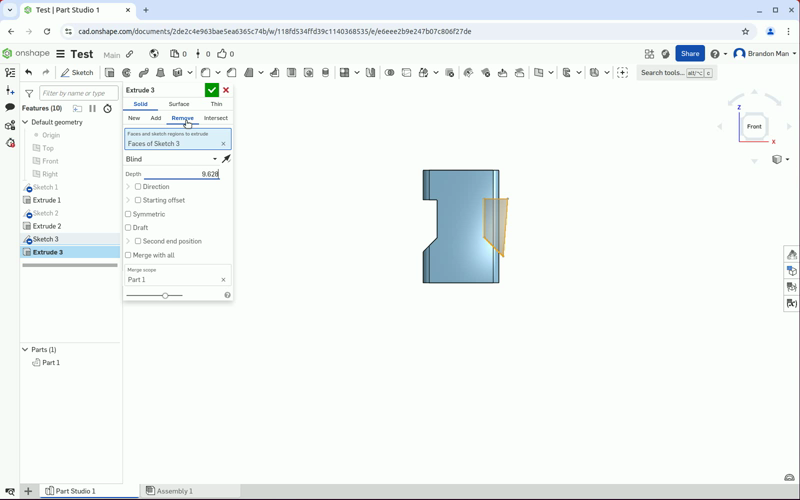
key(tab, 3)
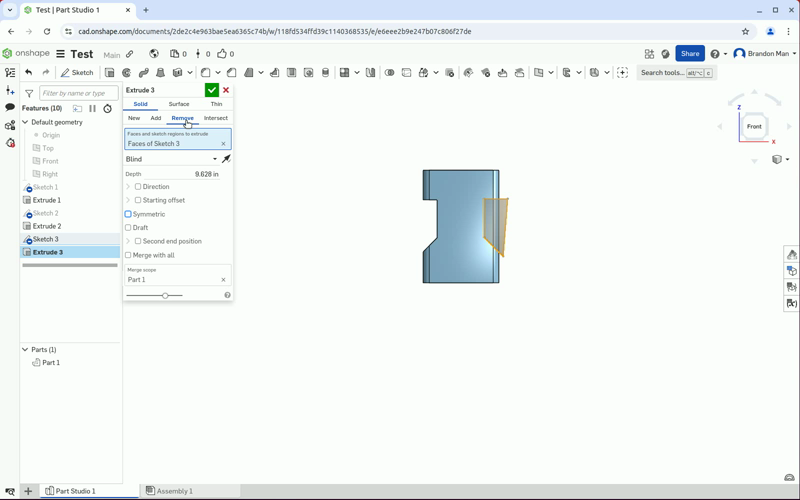
key(space)
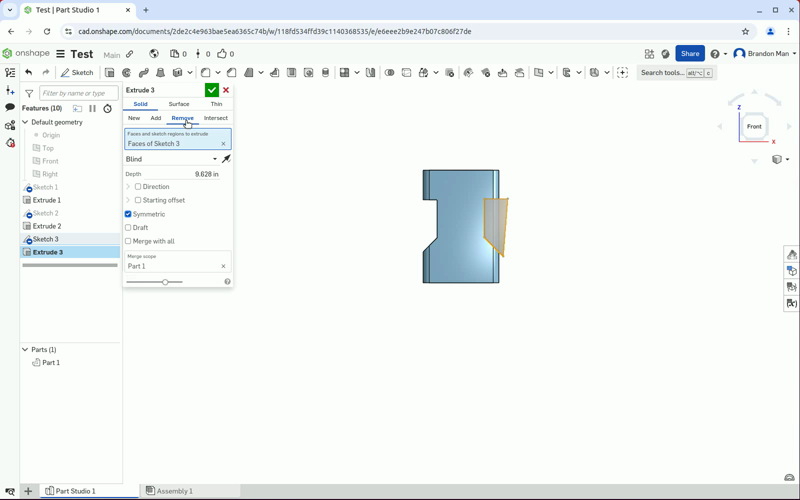
key(tab, 2)
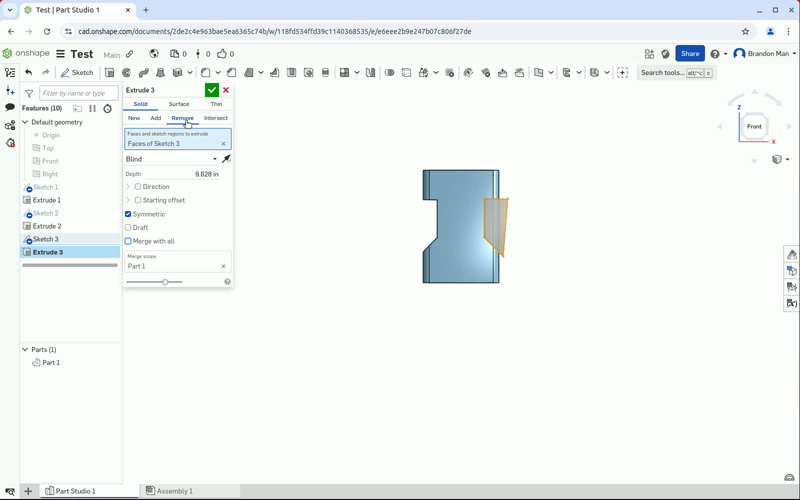
key(space)
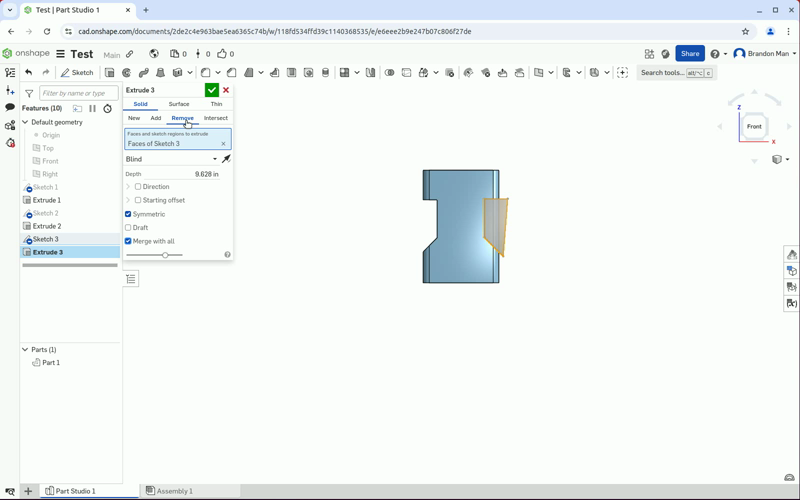
key(enter)
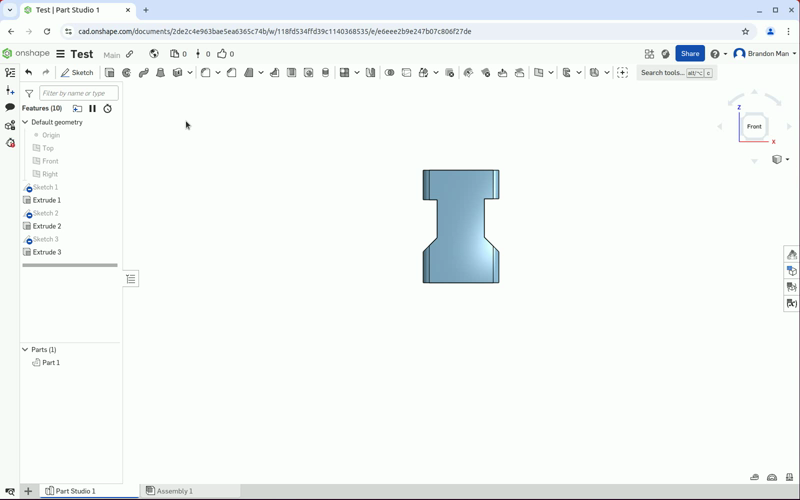
key(shift+h)
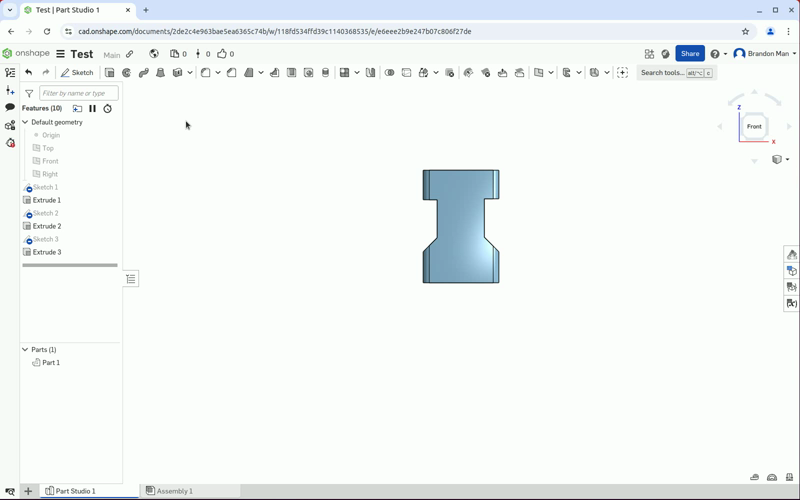
key(shift+h)
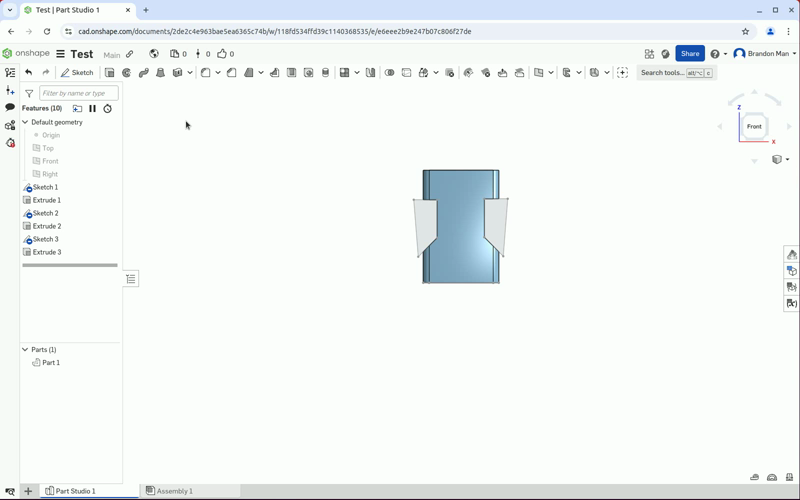
key(shift+7)
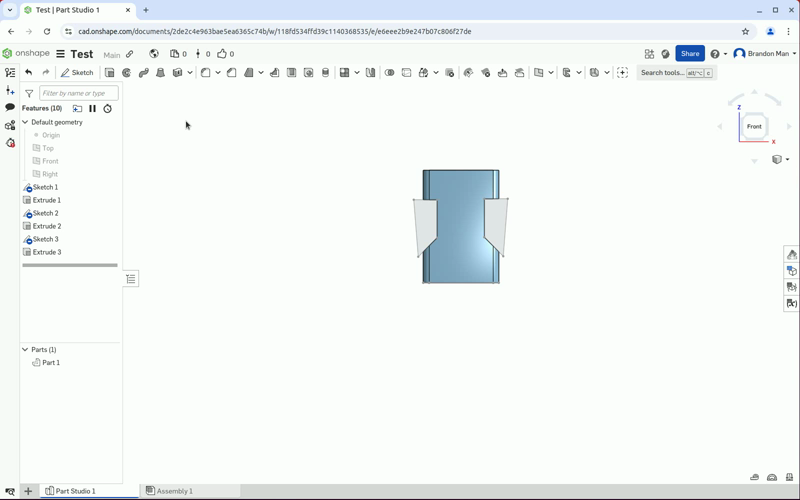
key(left, 2)
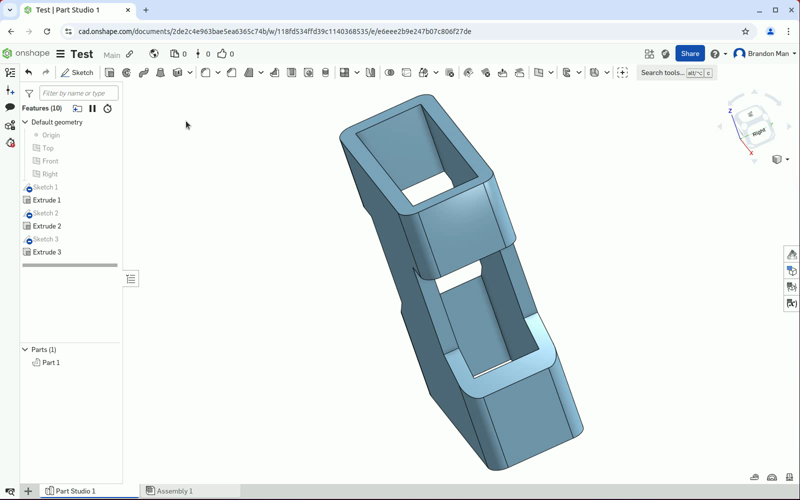
key(down, 2)
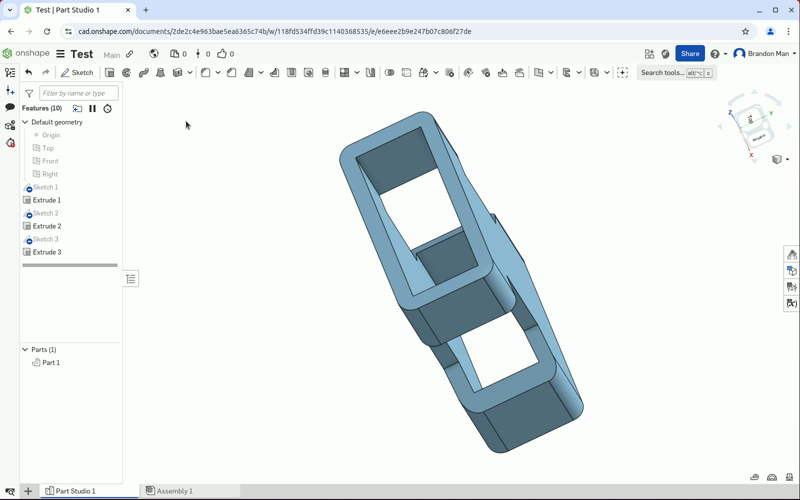
key(up, 2)
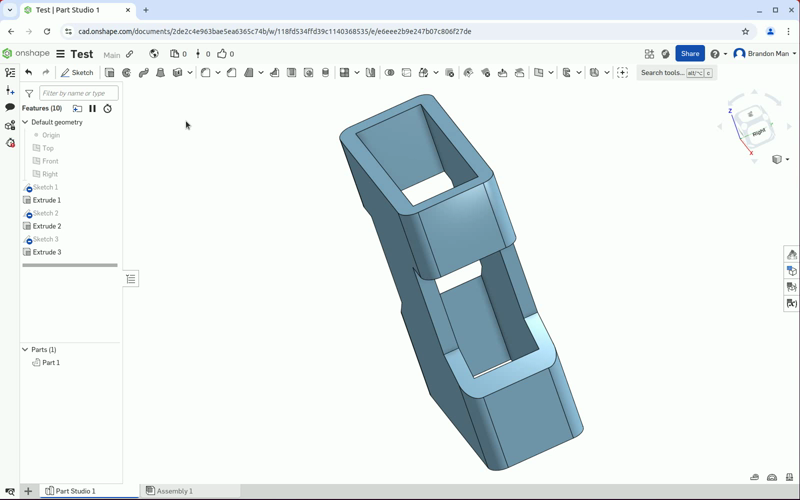
key(right, 2)
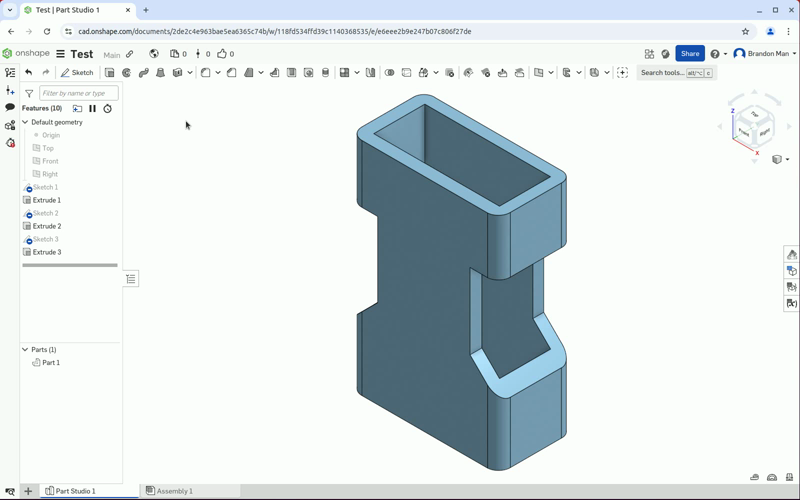
mouse_move(73, 189)
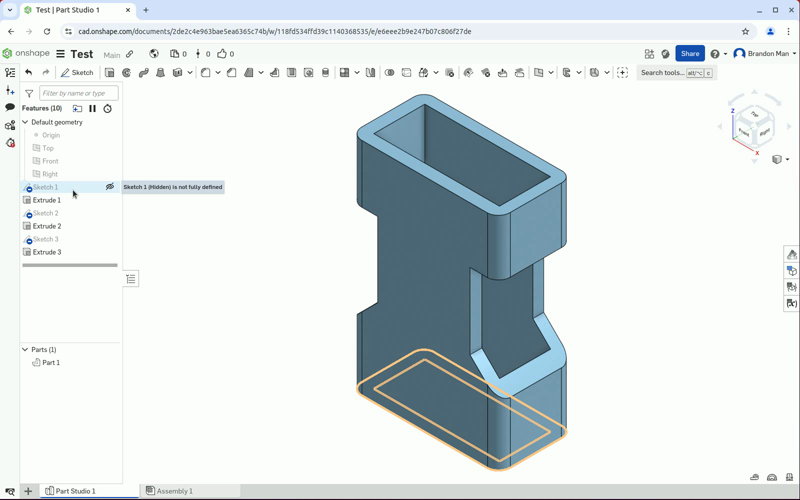
click(73, 189)